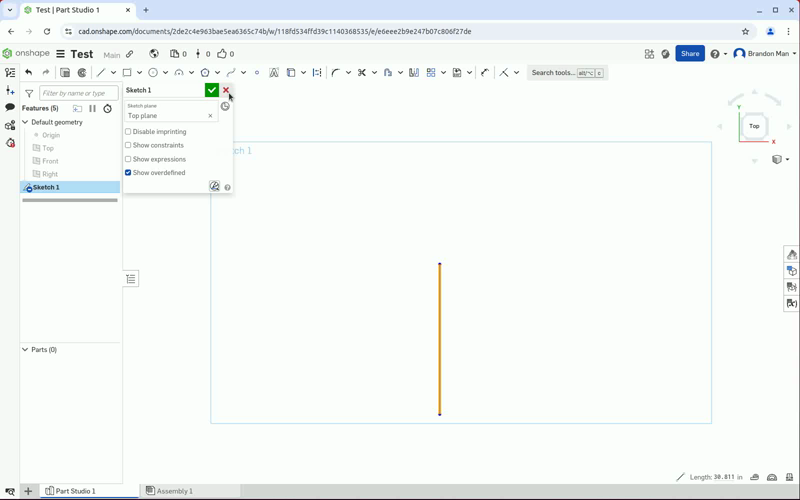
key(shift+h)
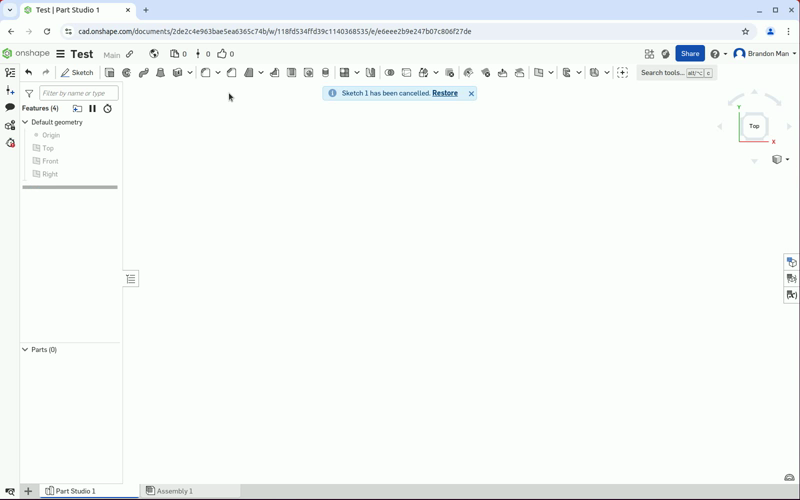
mouse_move(73, 352)
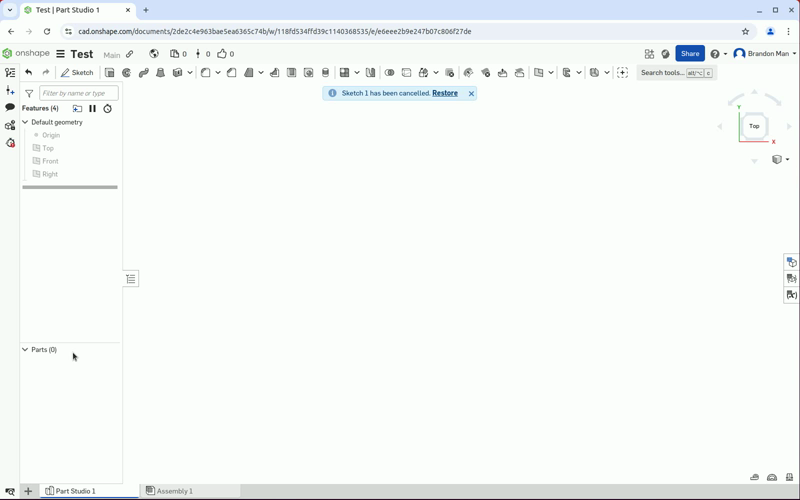
key(y)
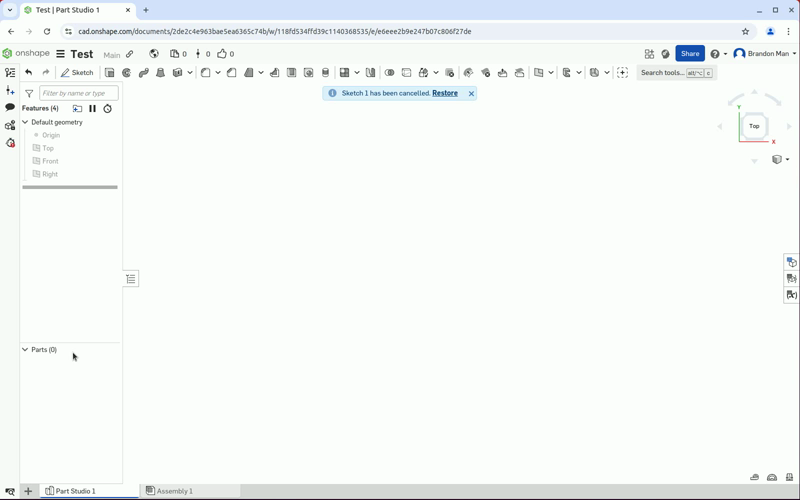
key(shift+p)
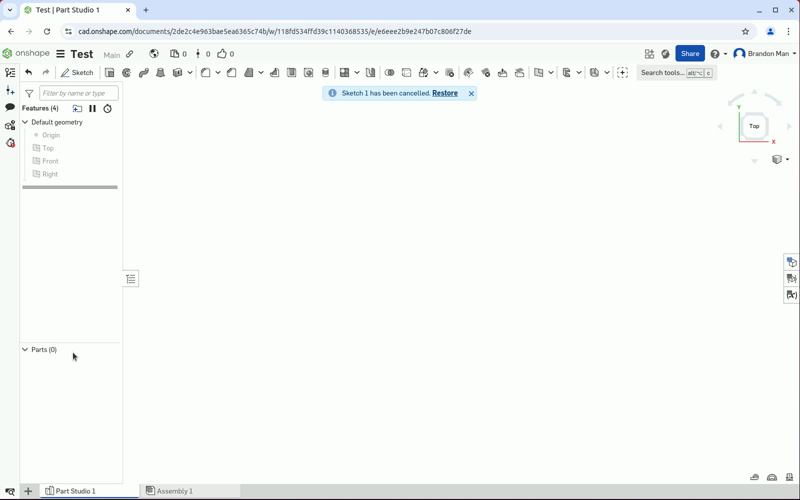
key(space)
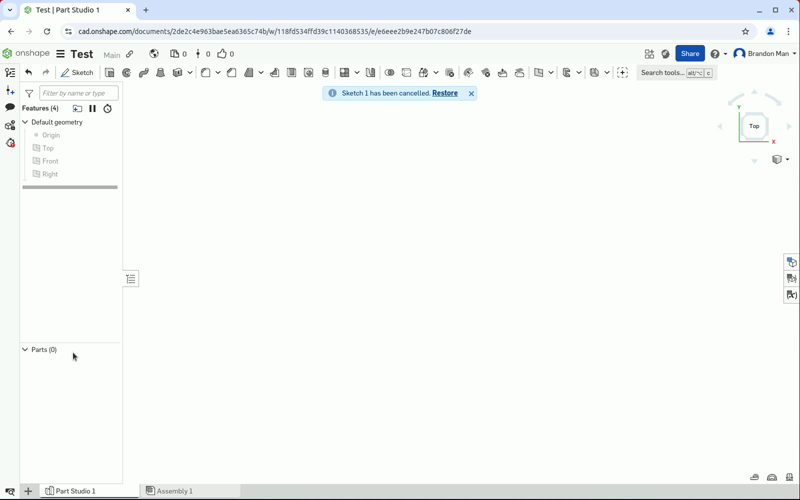
key_down(shift)
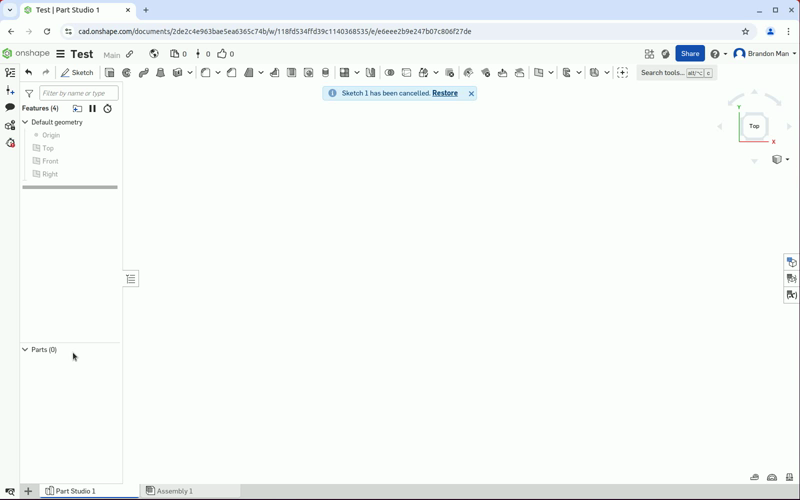
key(up)
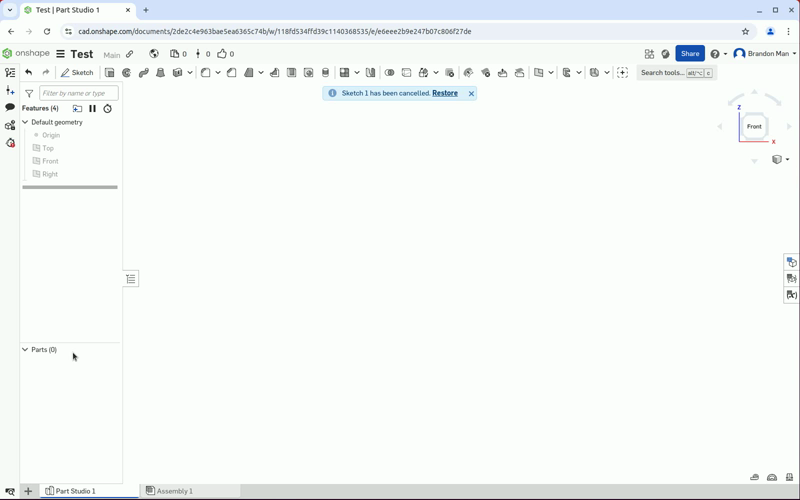
key_up(shift)
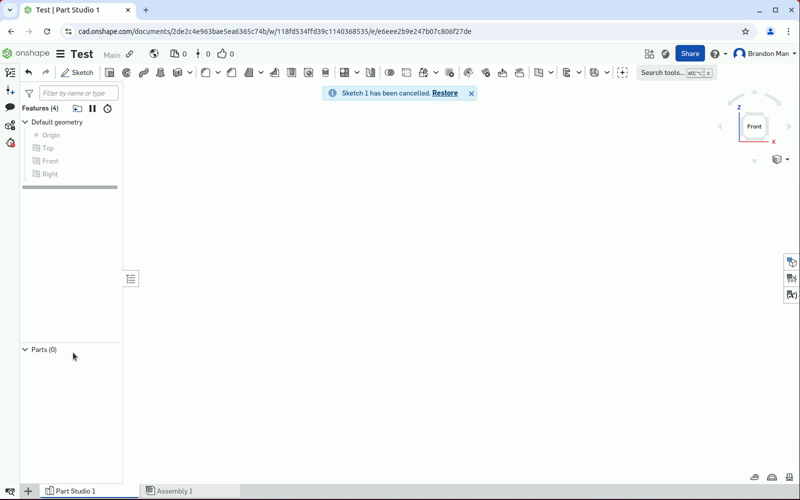
key(space)
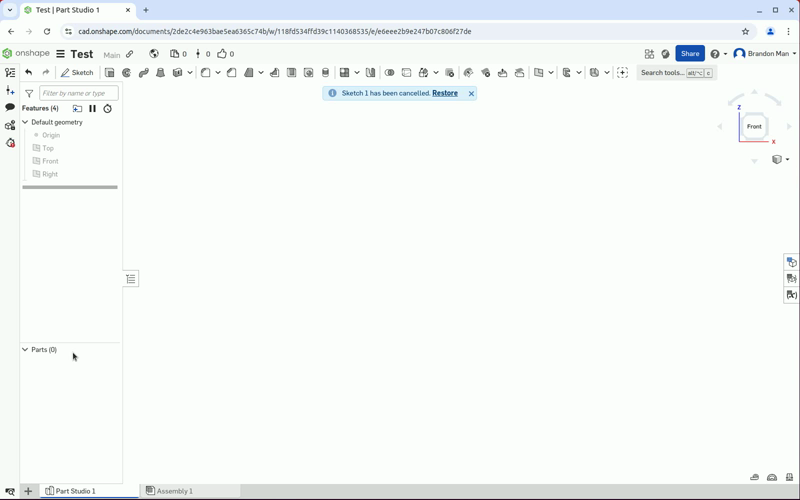
key_down(shift)
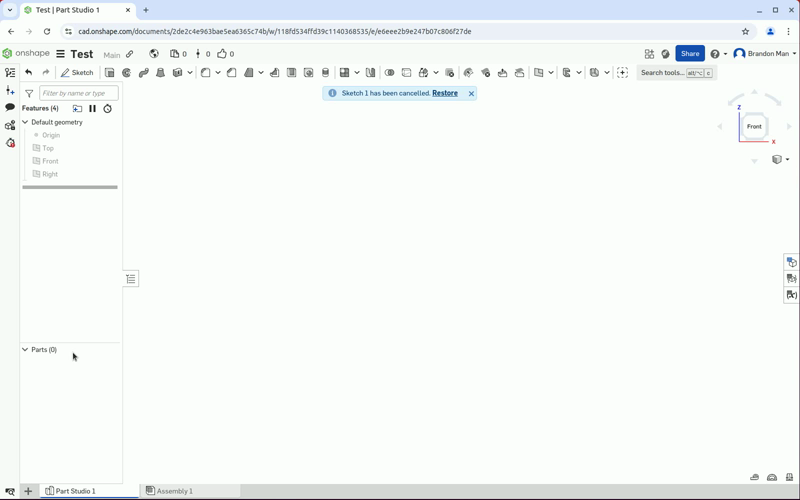
key(left)
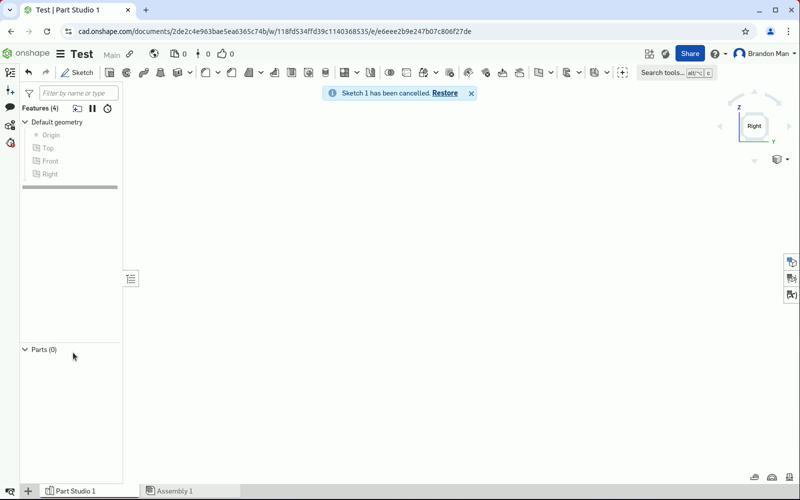
key_up(shift)
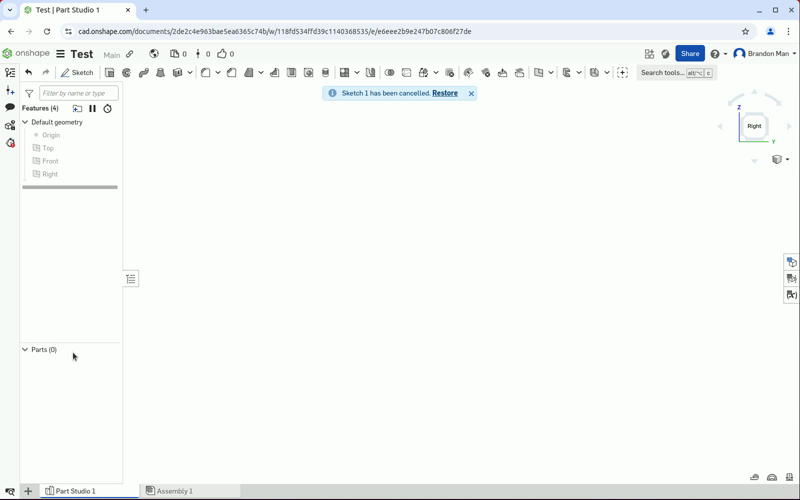
mouse_move(73, 352)
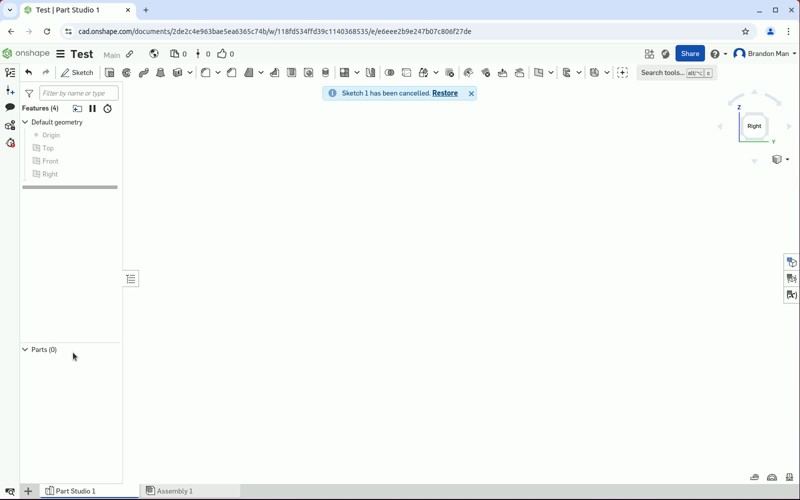
key(shift+y)
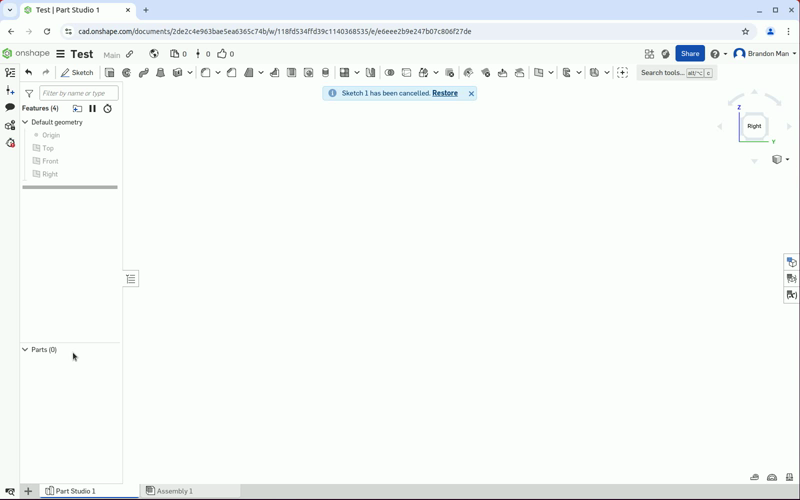
key(shift+s)
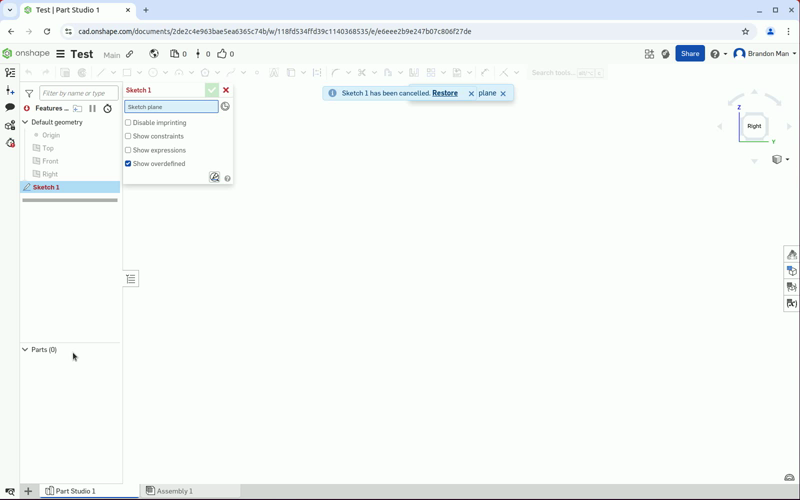
mouse_move(73, 176)
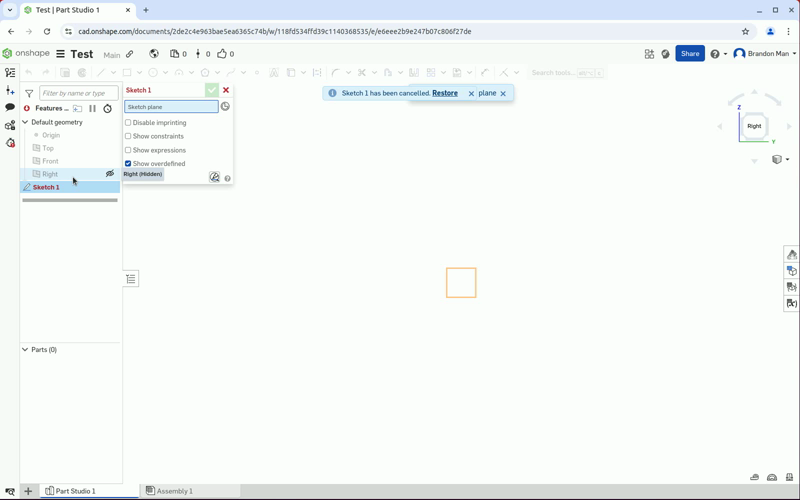
click(73, 176)
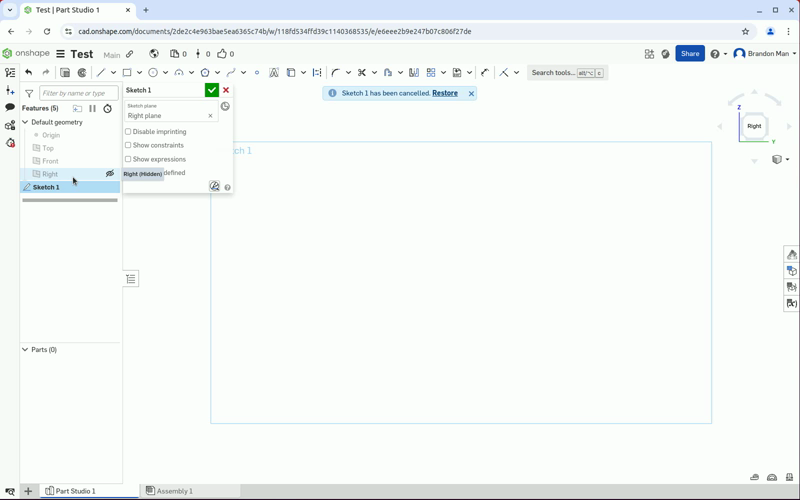
mouse_move(73, 352)
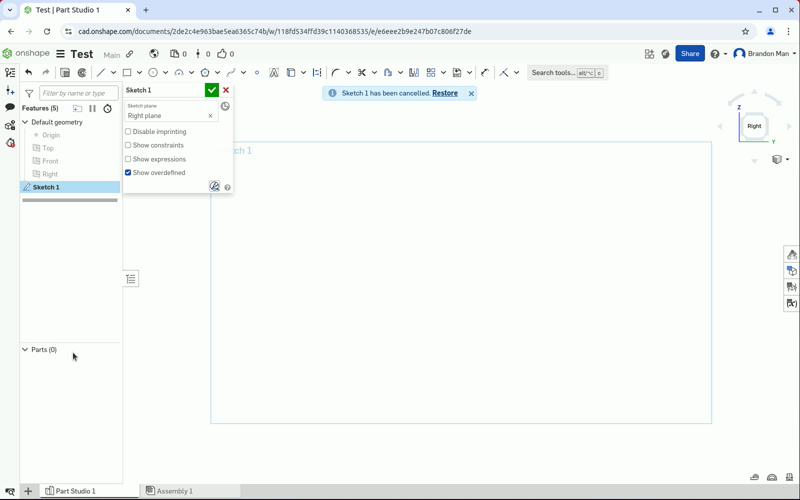
key(y)
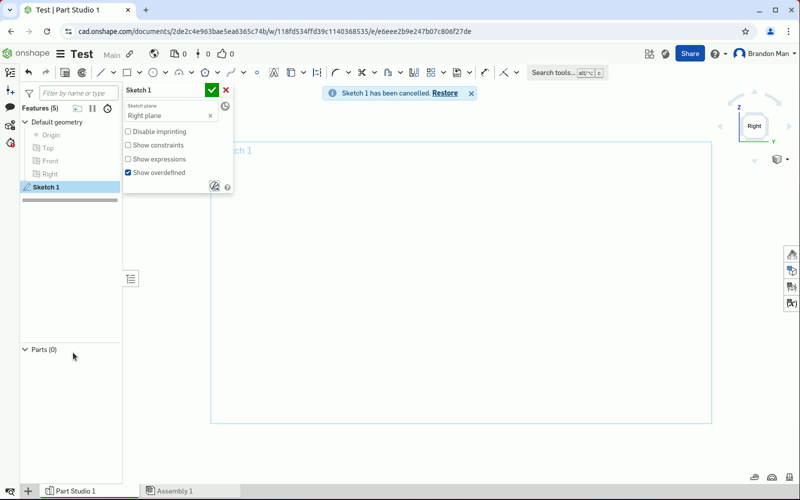
key(l)
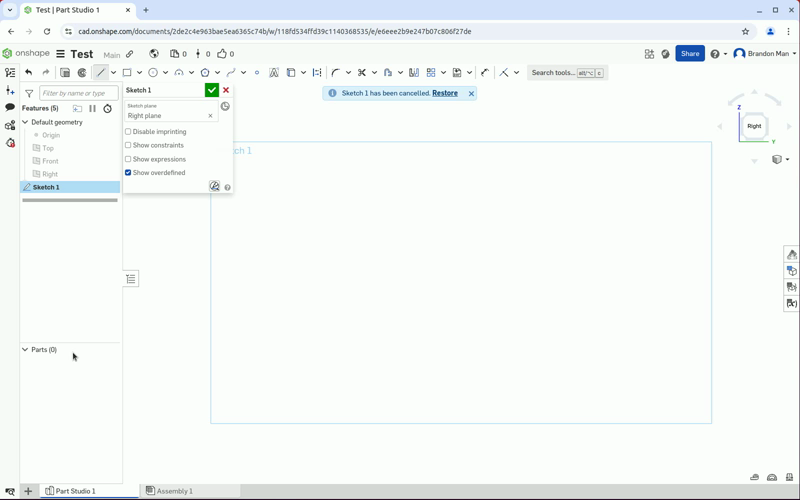
key_down(shift)
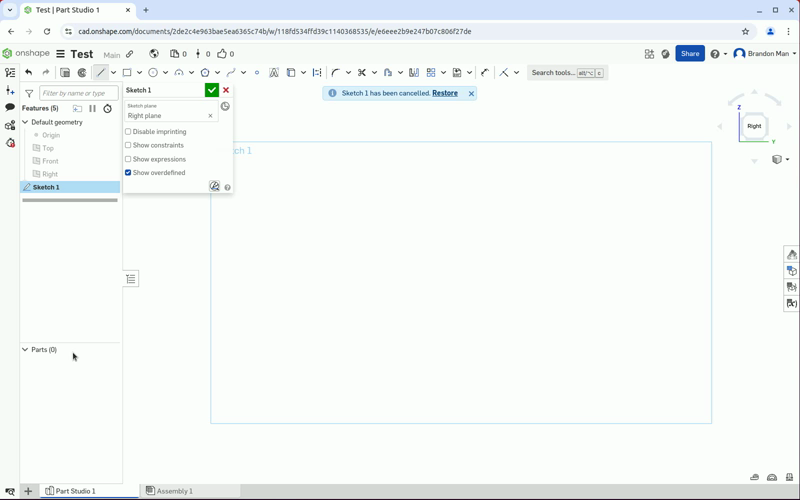
mouse_move(457, 286)
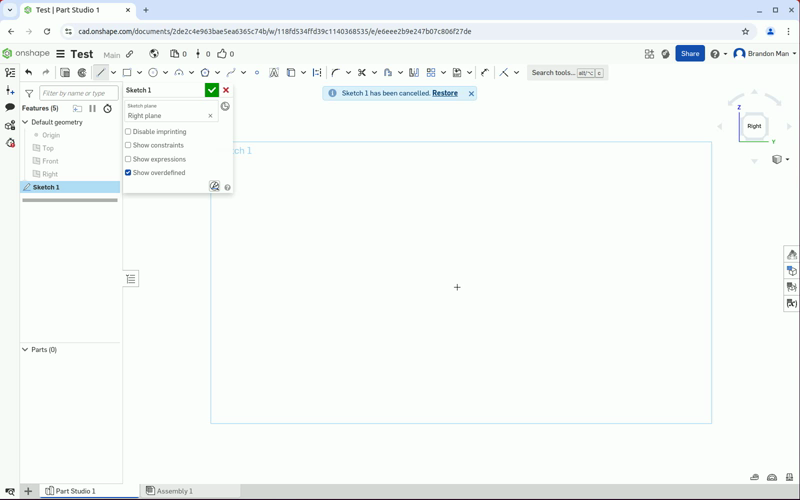
click(457, 286)
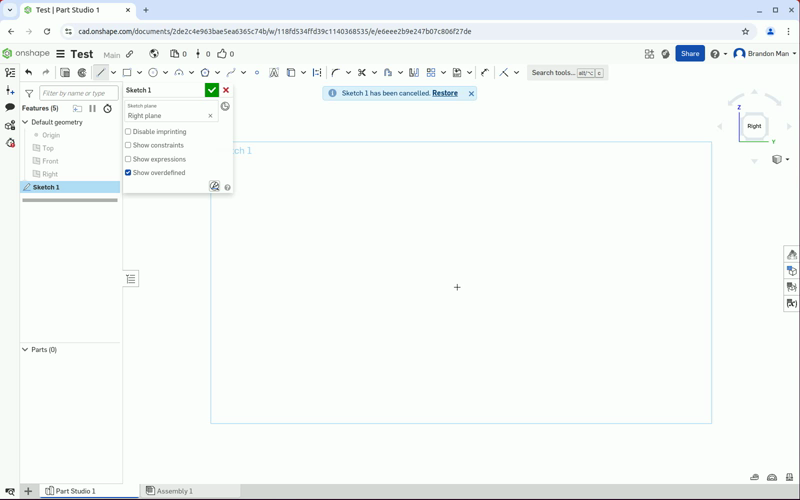
key_up(shift)
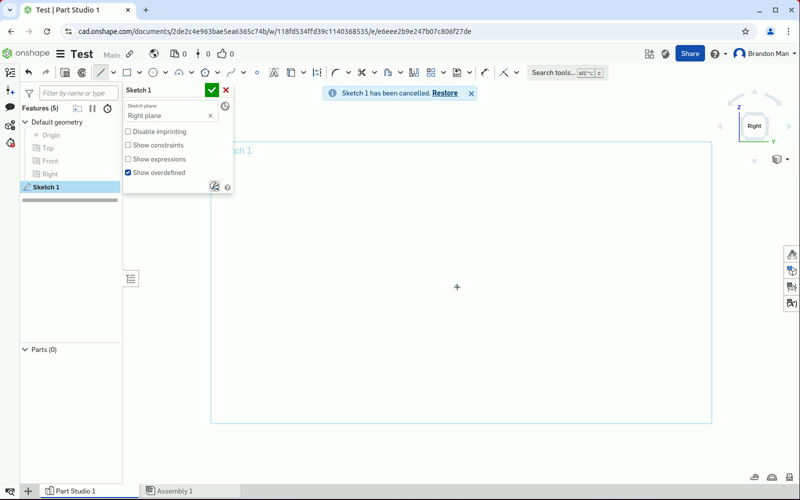
key_down(shift)
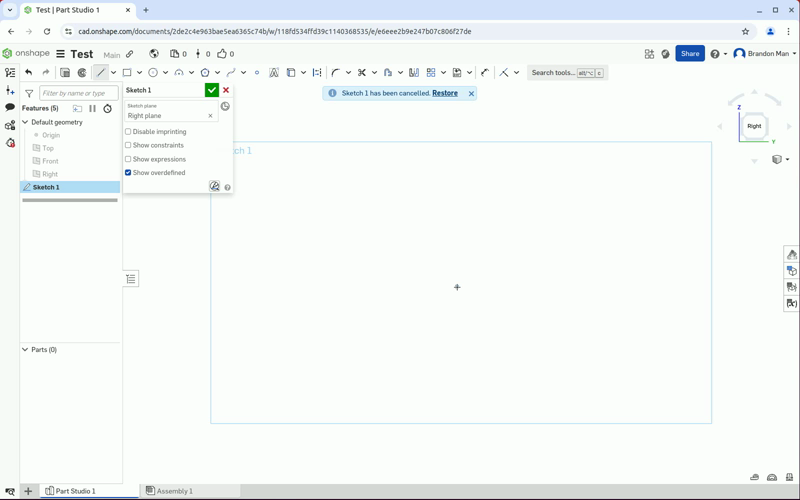
mouse_move(487, 286)
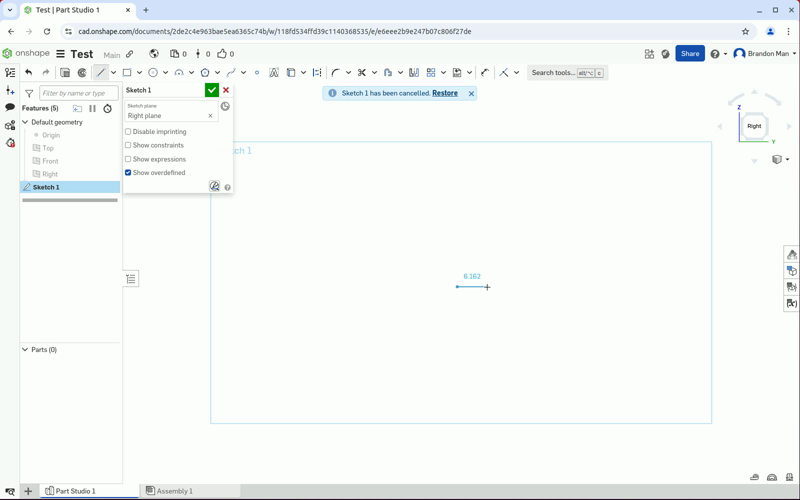
mouse_move(465, 286)
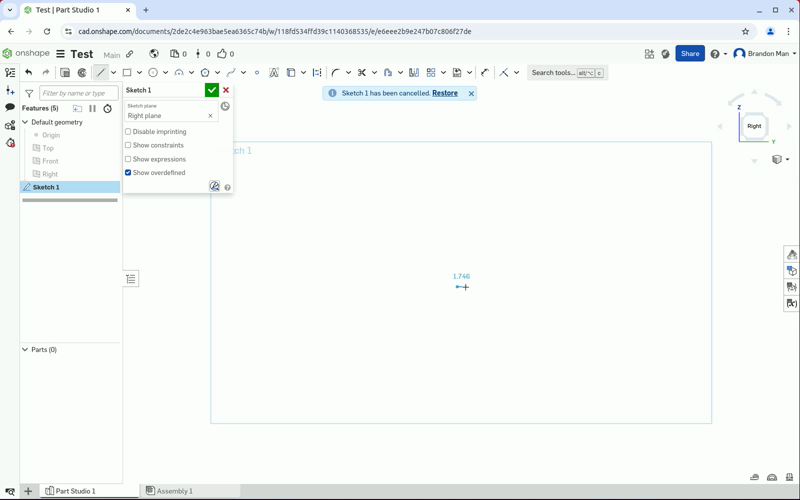
click(465, 286)
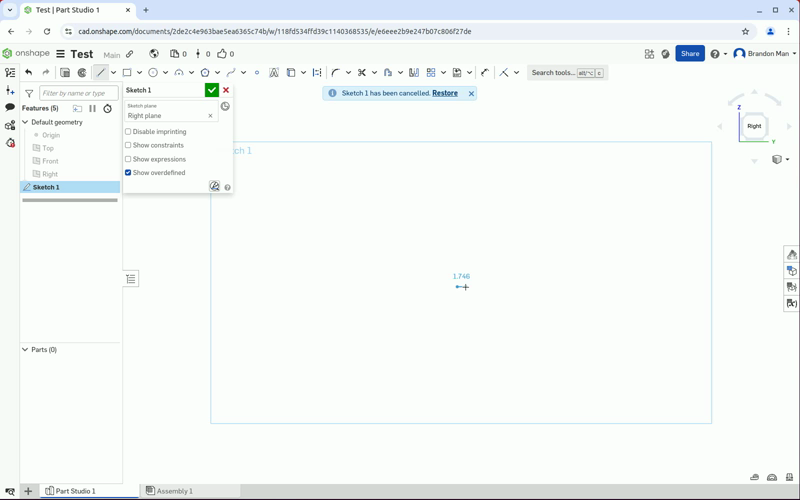
key_up(shift)
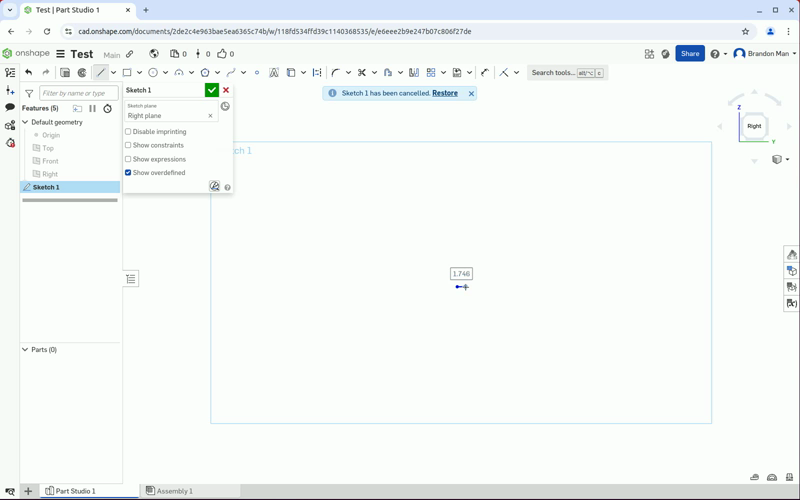
key_down(shift)
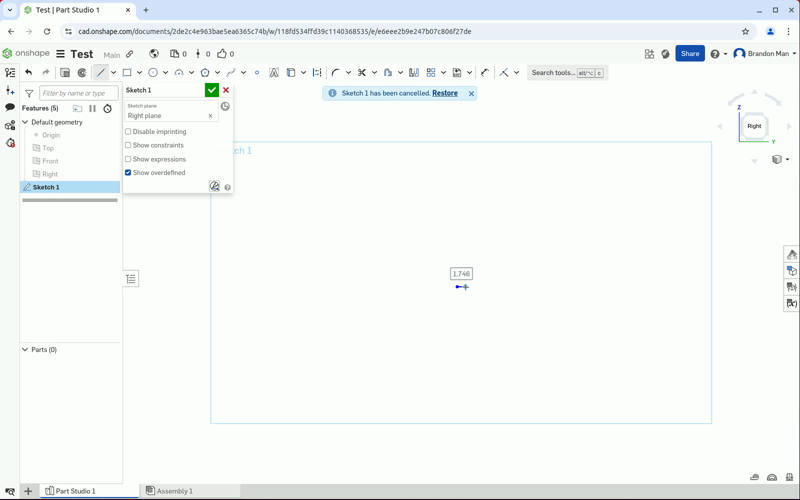
mouse_move(495, 286)
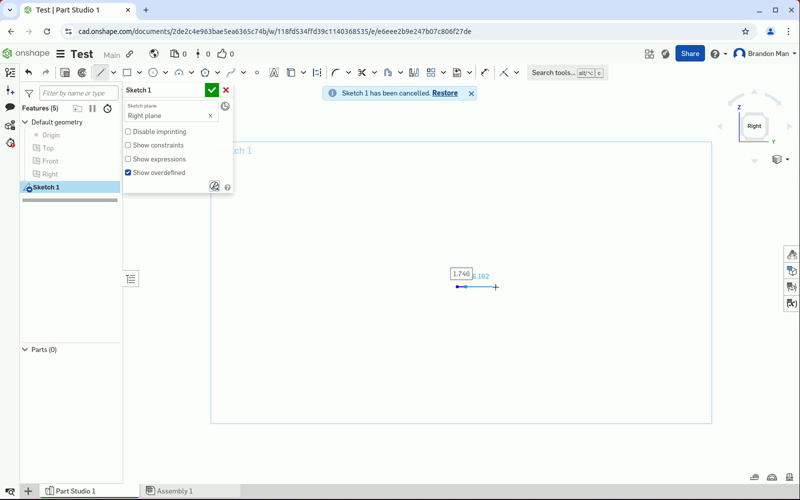
mouse_move(465, 278)
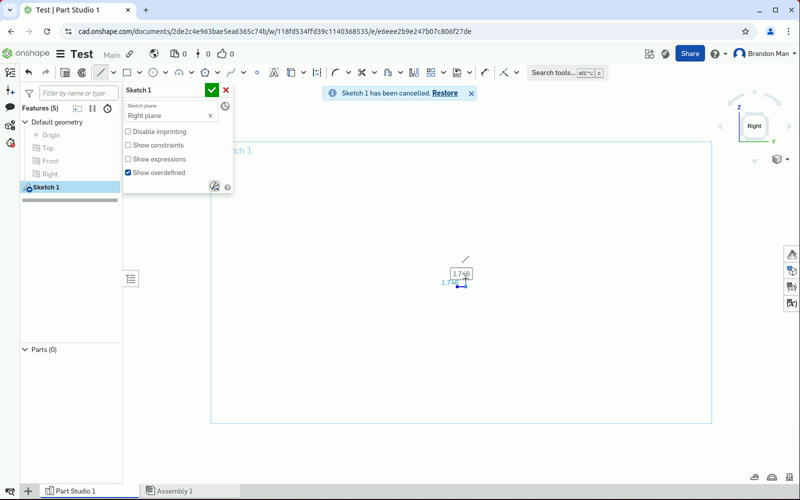
click(465, 278)
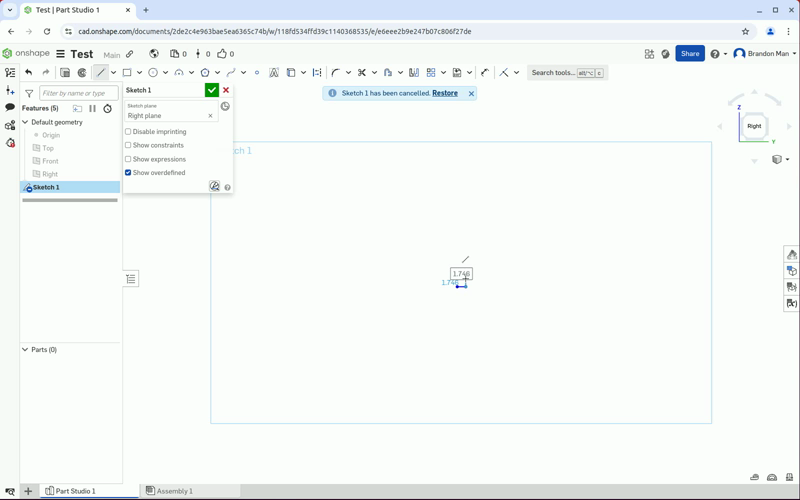
key_up(shift)
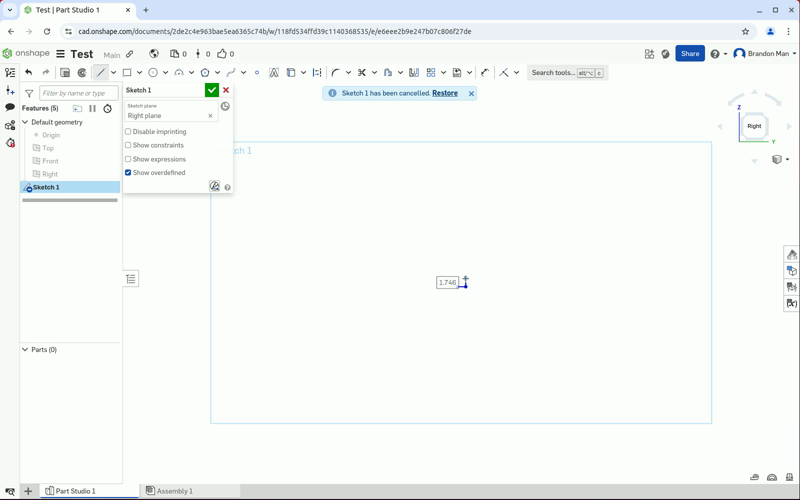
key_down(shift)
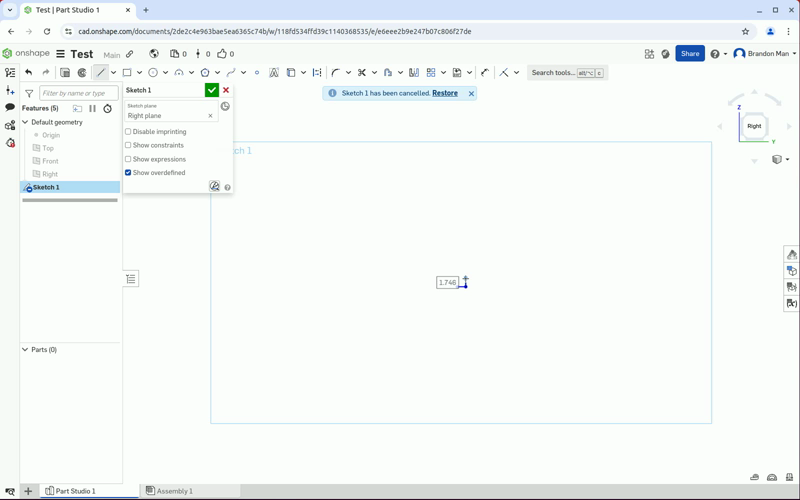
mouse_move(495, 278)
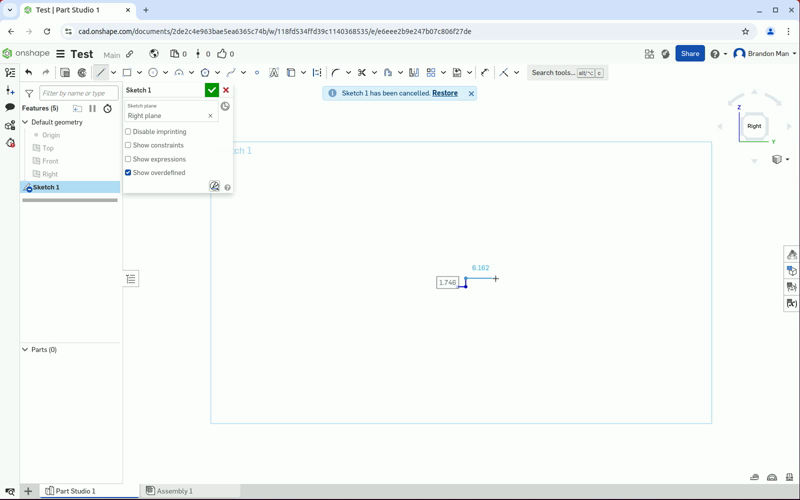
mouse_move(457, 278)
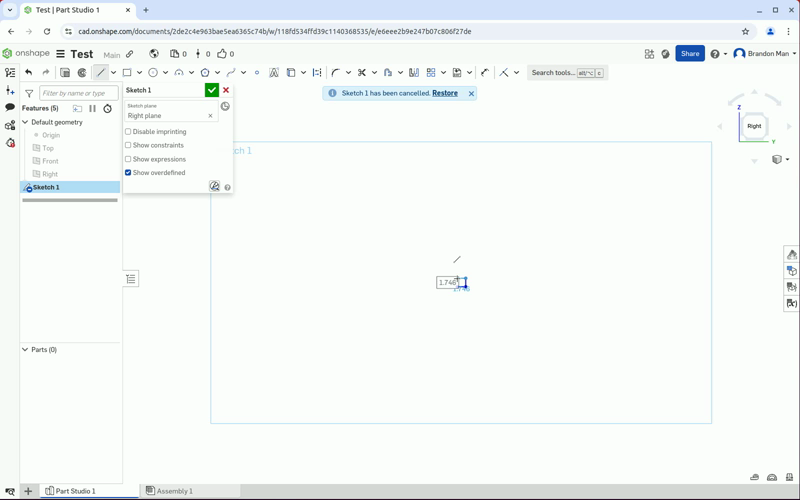
click(457, 278)
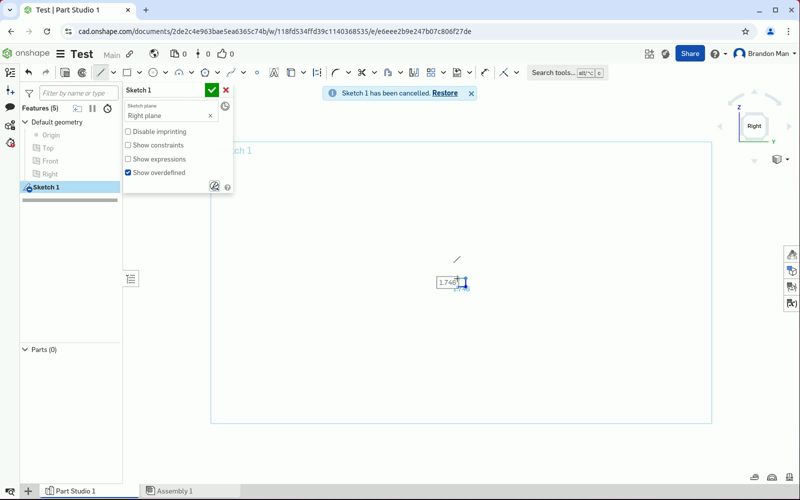
key_up(shift)
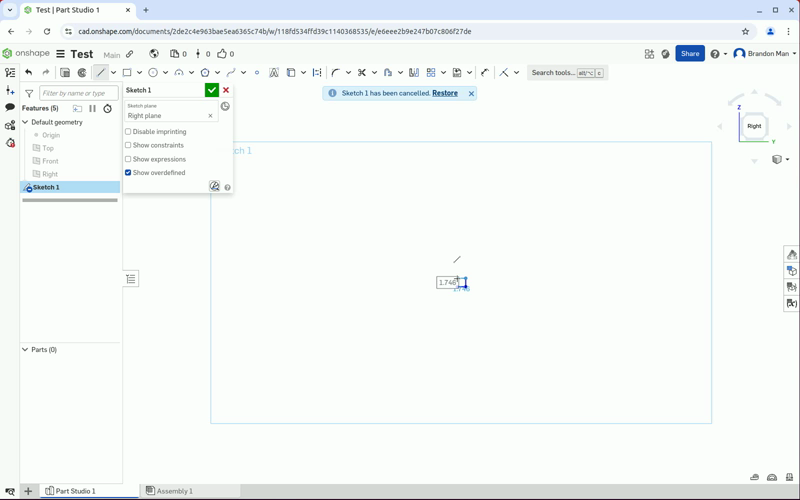
mouse_move(487, 278)
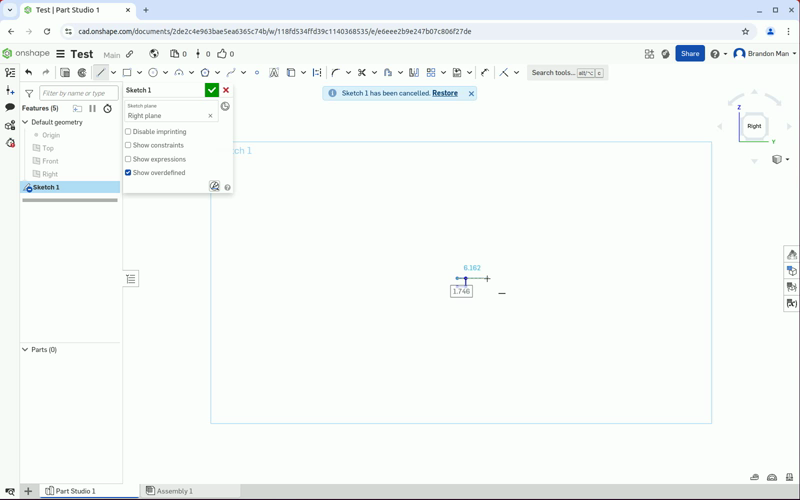
key_down(shift)
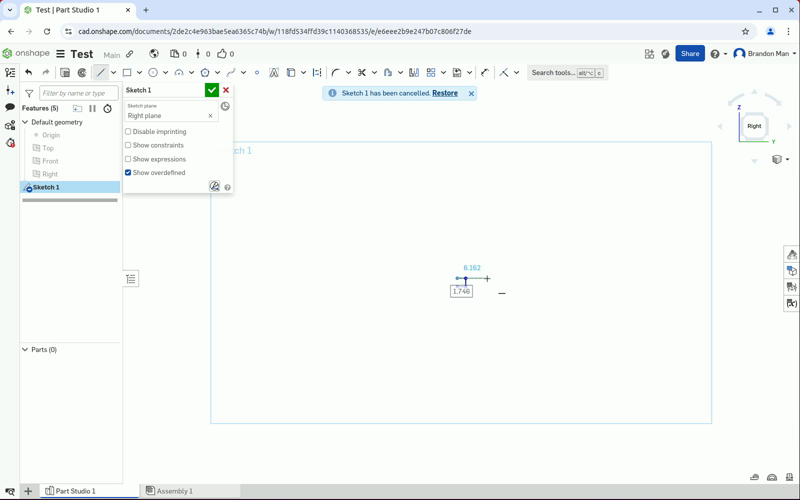
mouse_move(457, 286)
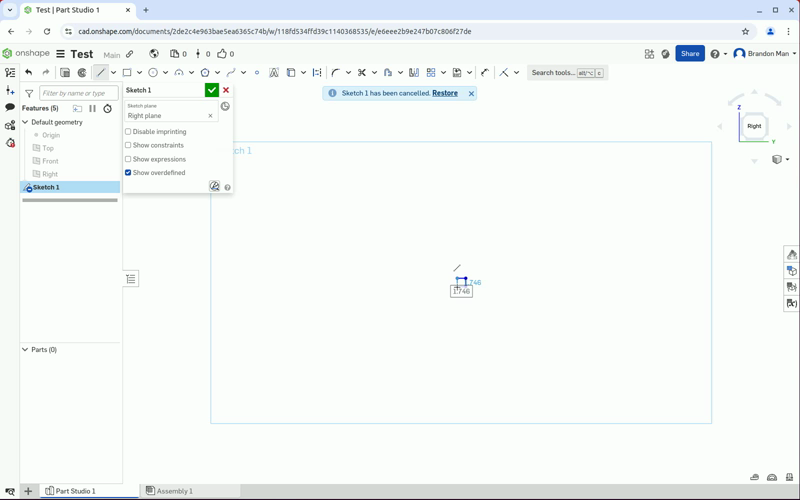
key_up(shift)
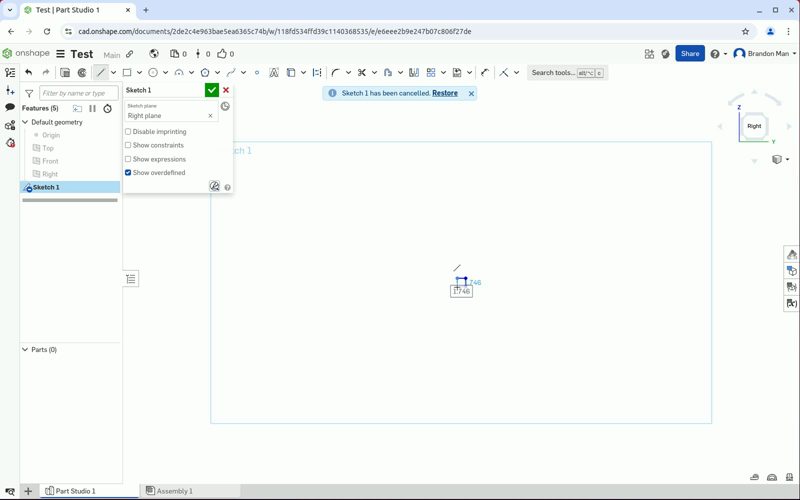
click(457, 286)
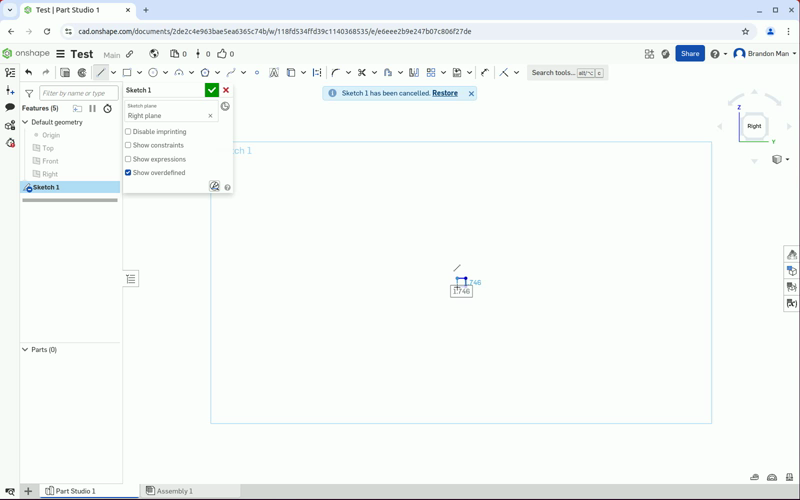
key(esc)
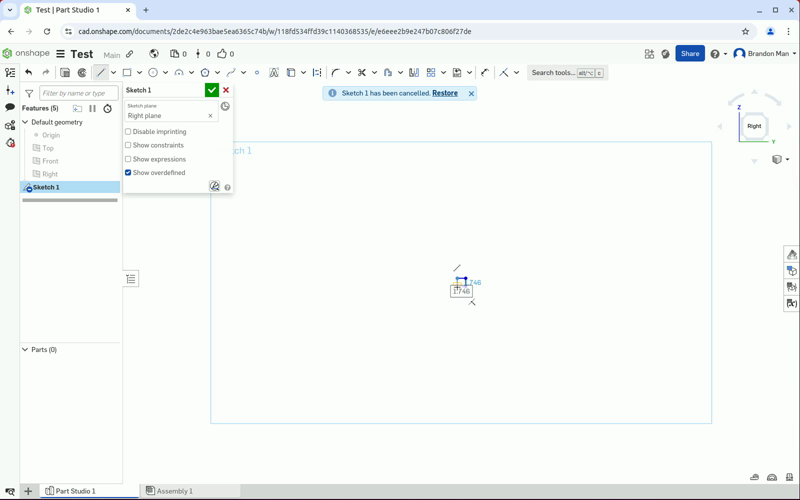
key(l)
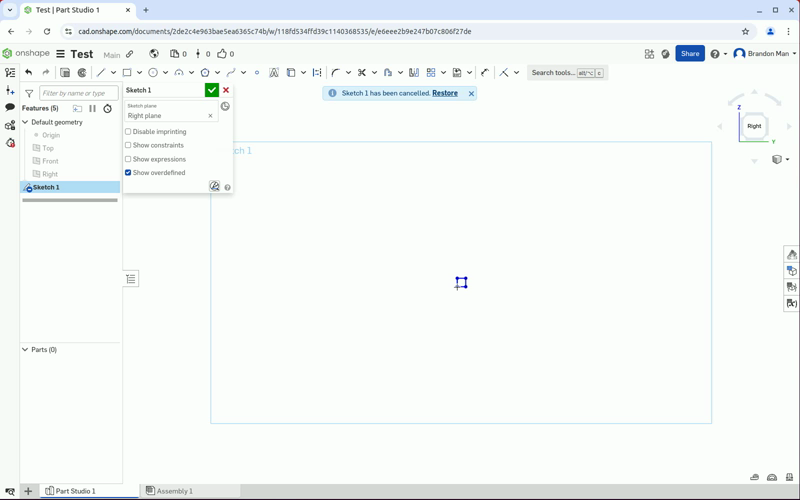
key_down(shift)
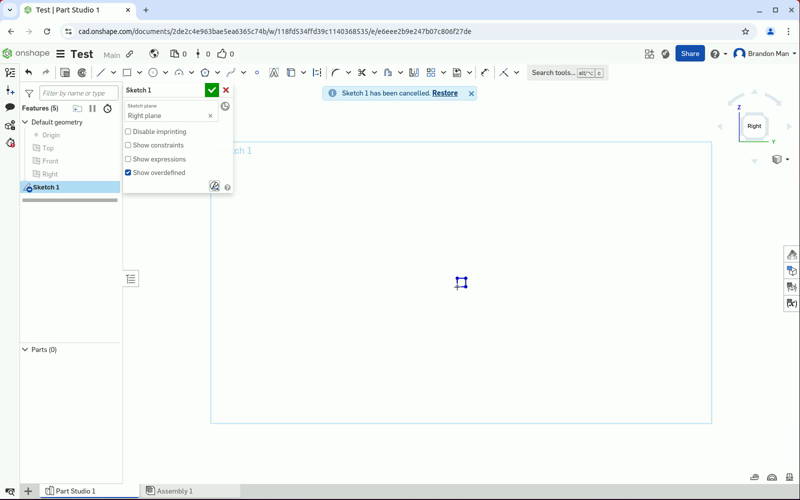
mouse_move(457, 285)
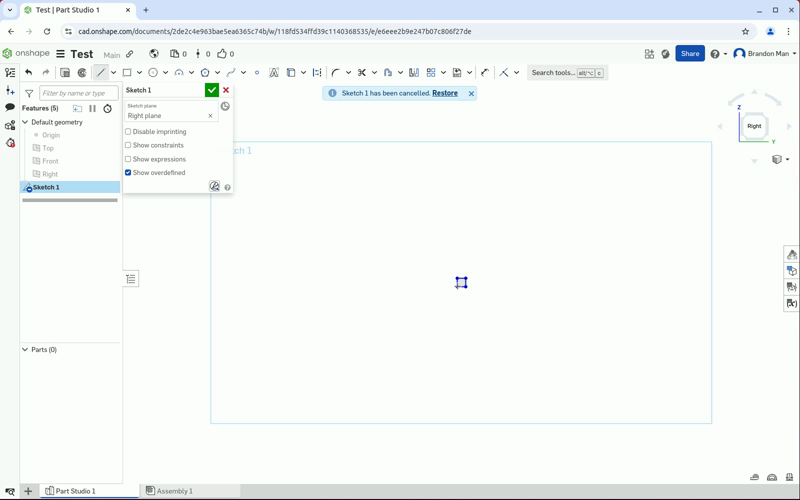
scroll(6)
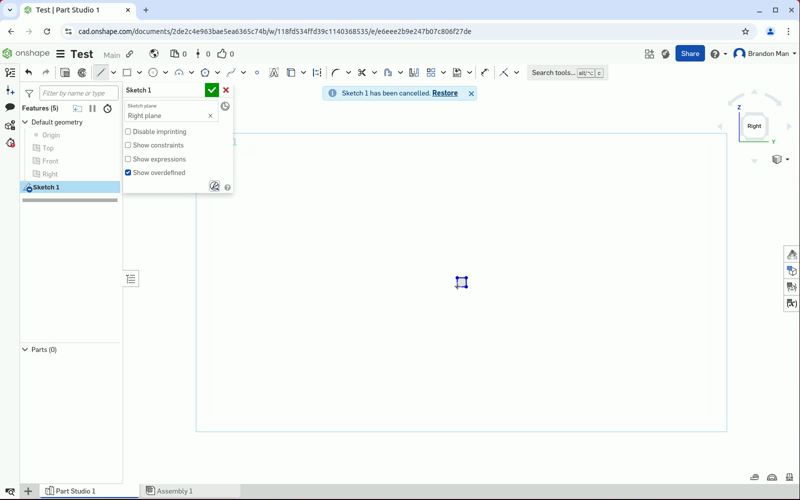
scroll(6)
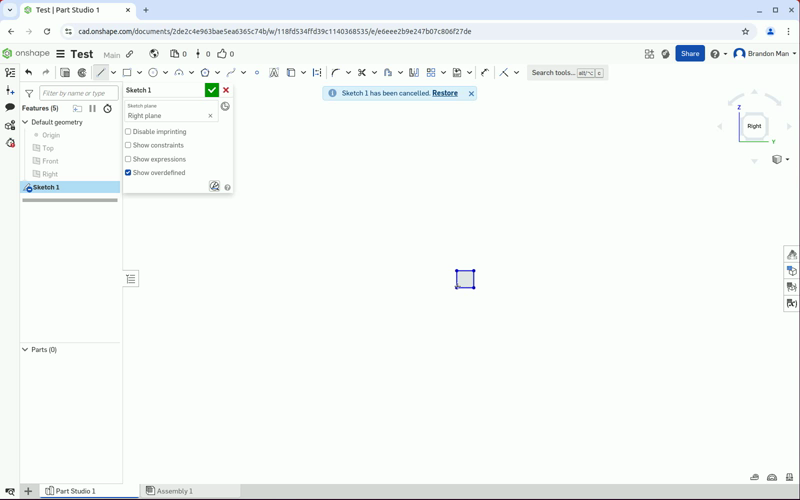
scroll(6)
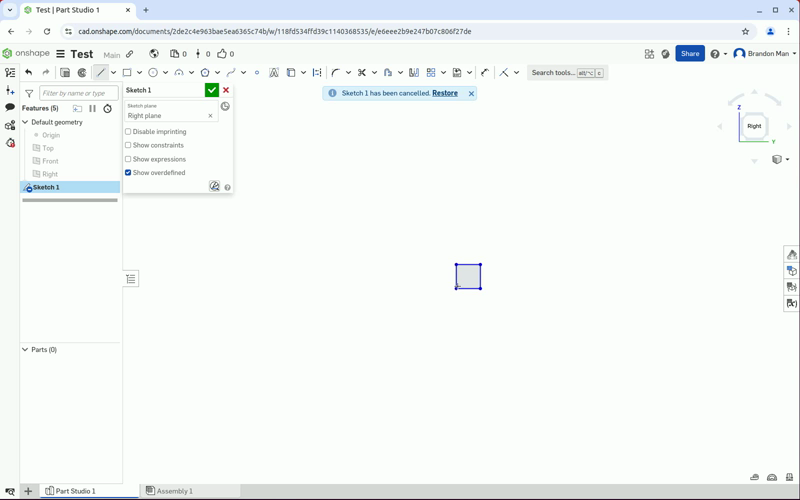
scroll(6)
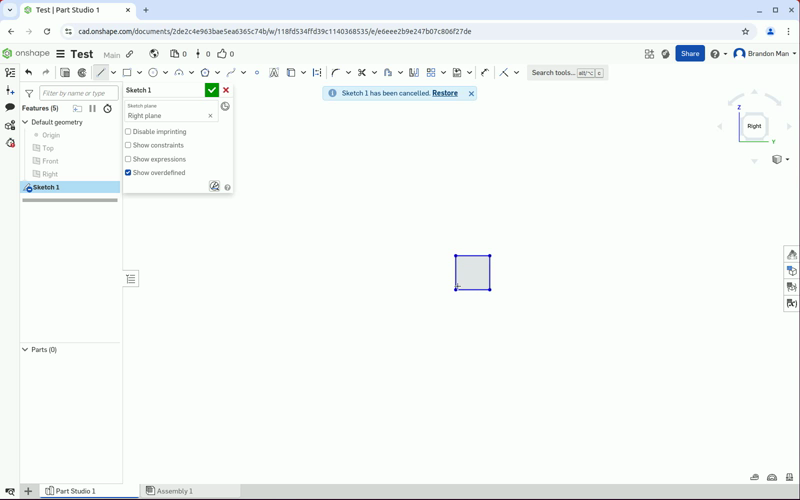
scroll(6)
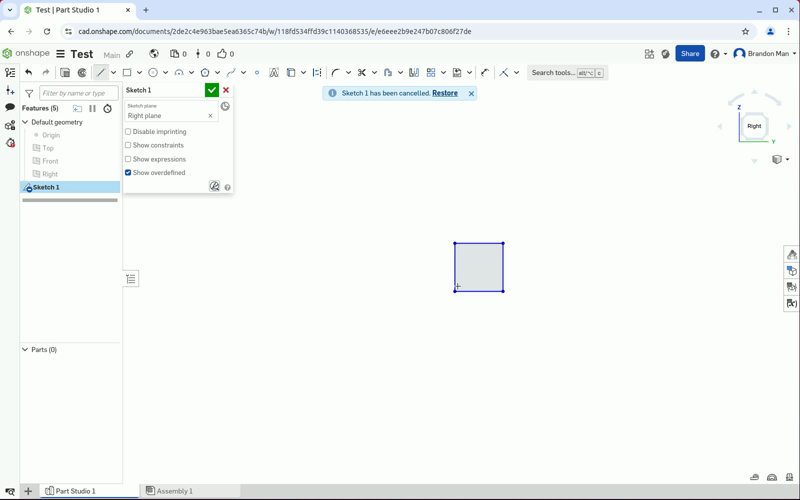
scroll(6)
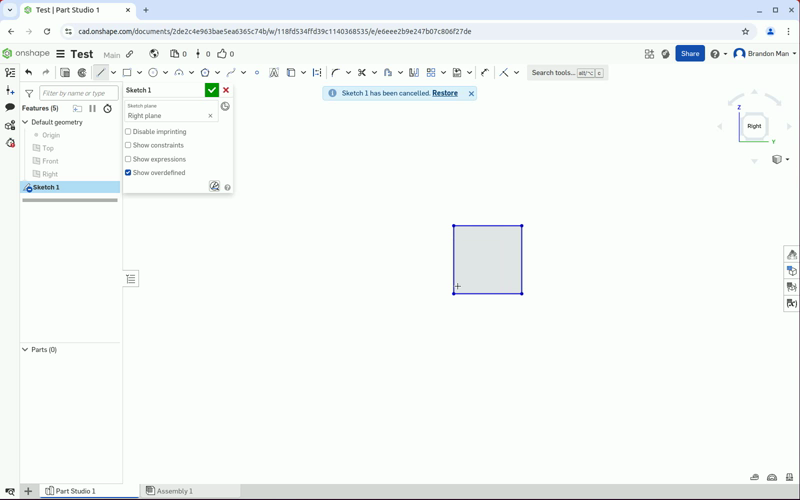
scroll(6)
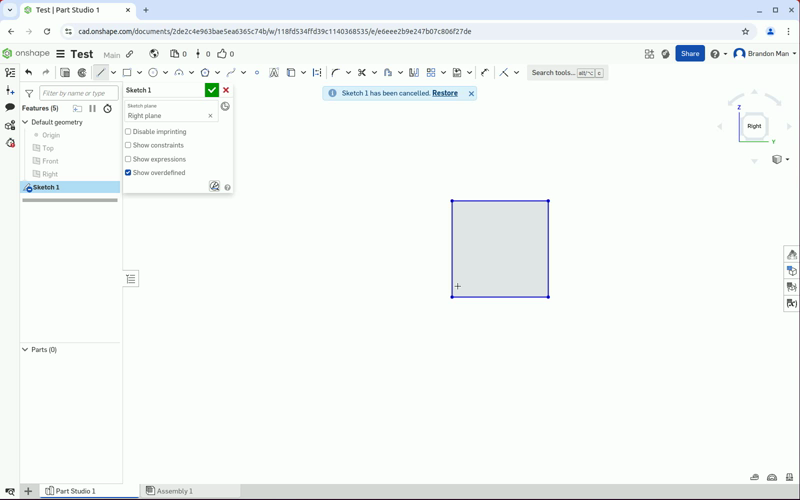
click(457, 285)
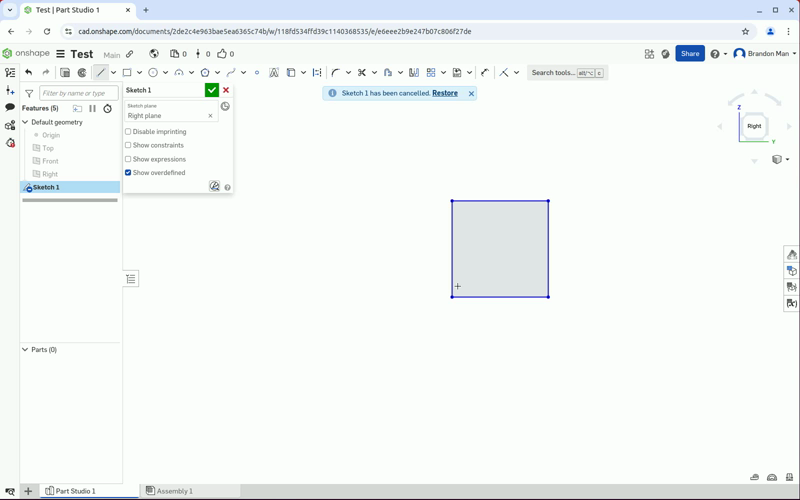
scroll(-6)
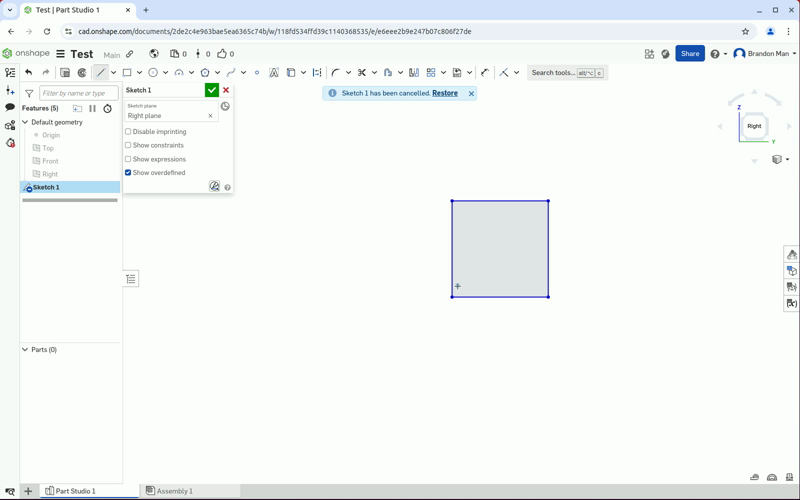
scroll(-6)
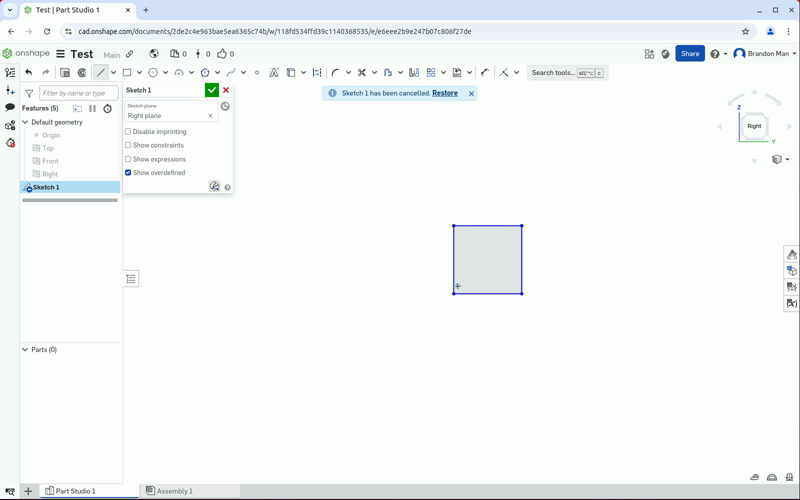
scroll(-6)
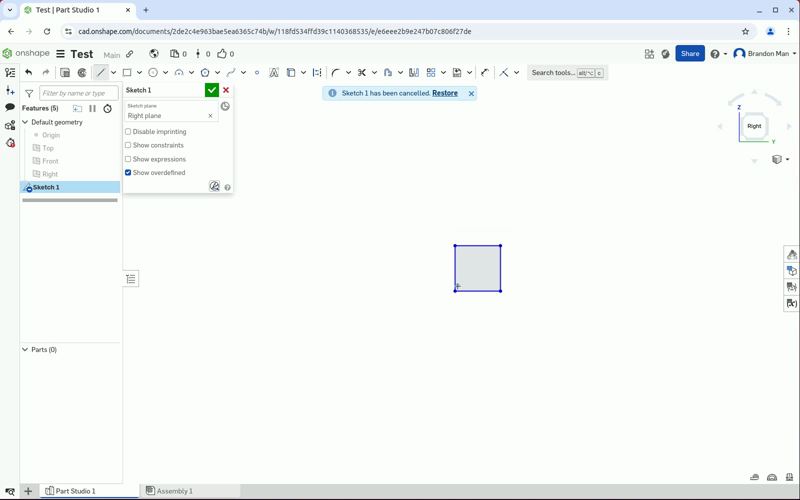
scroll(-6)
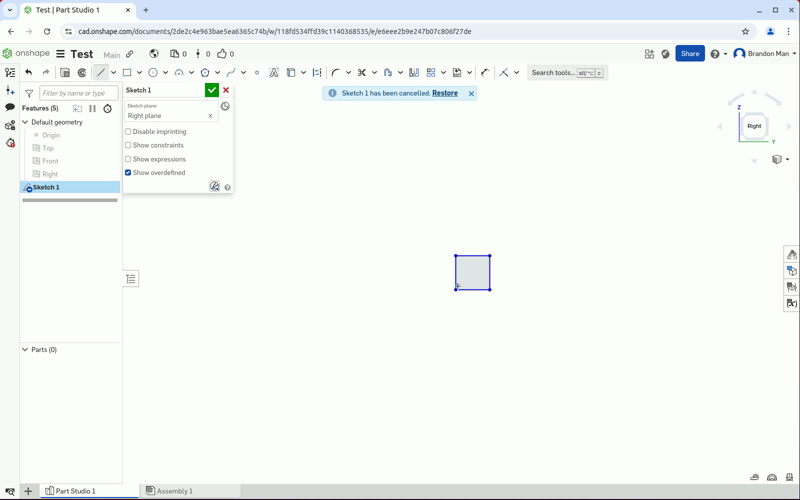
scroll(-6)
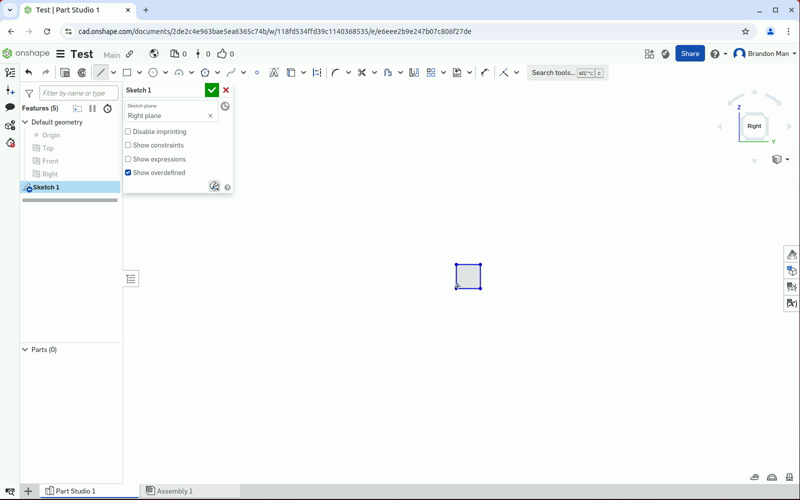
scroll(-6)
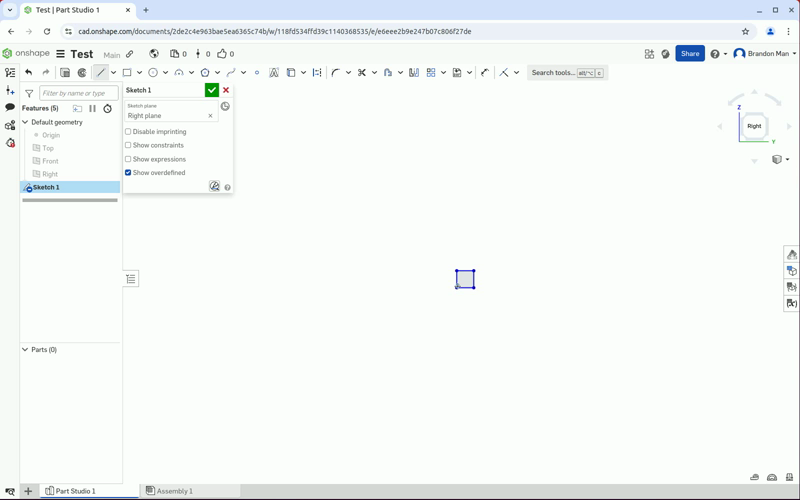
scroll(-6)
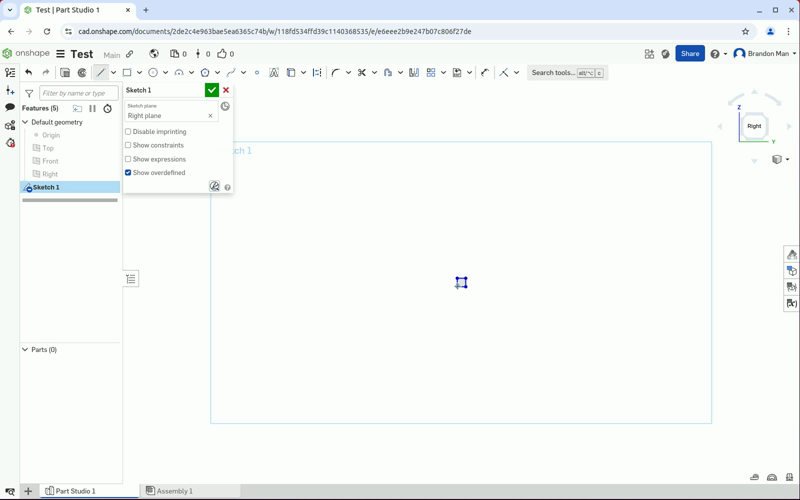
key_up(shift)
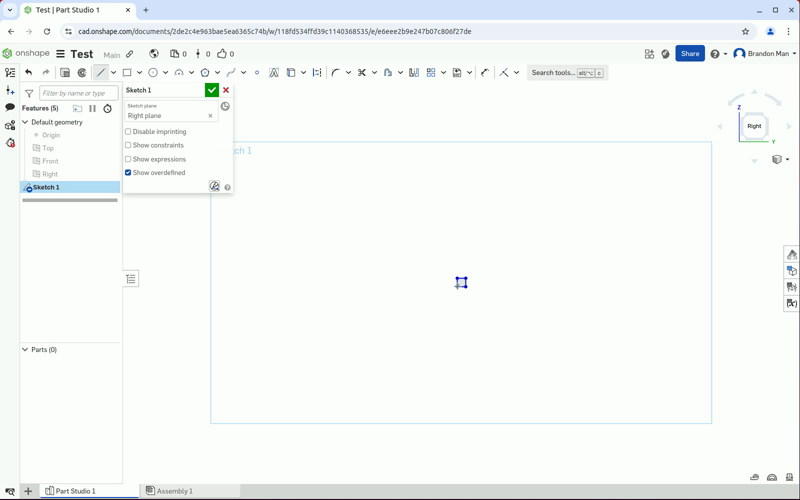
key_down(shift)
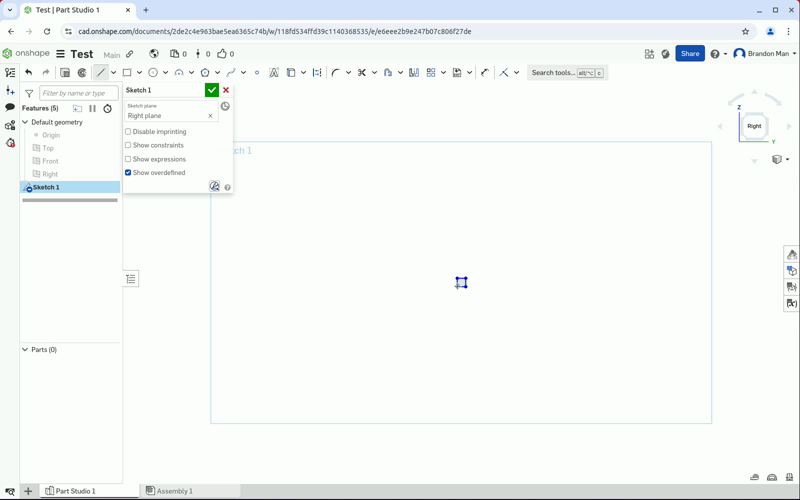
mouse_move(487, 285)
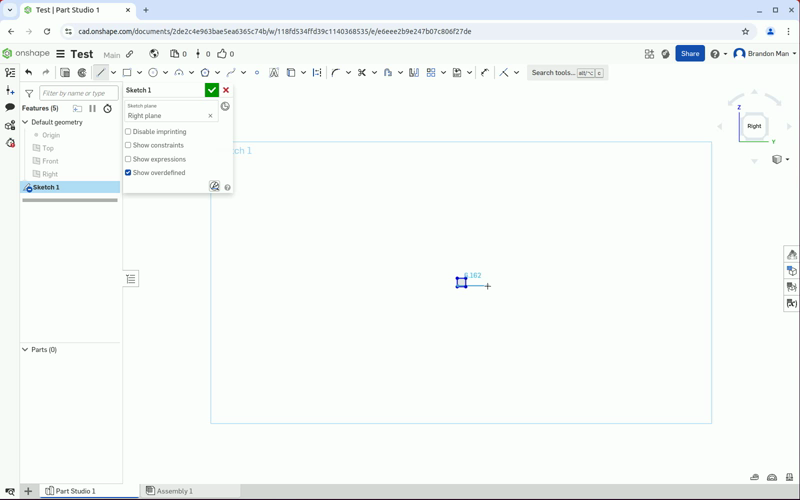
mouse_move(464, 285)
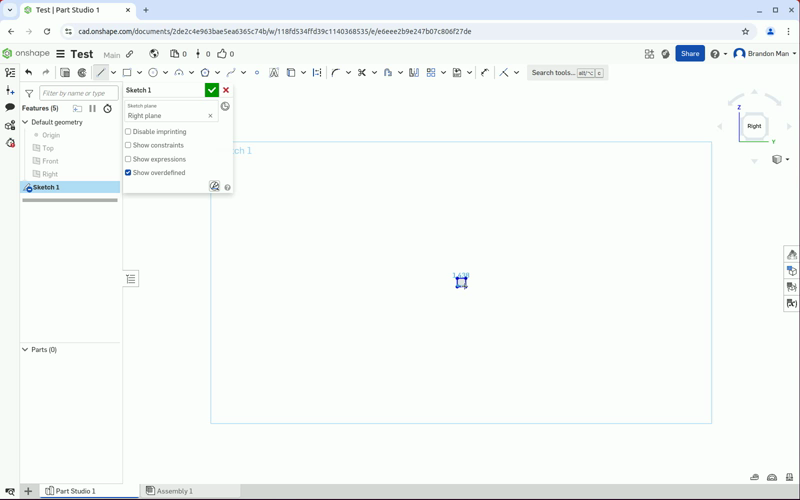
scroll(6)
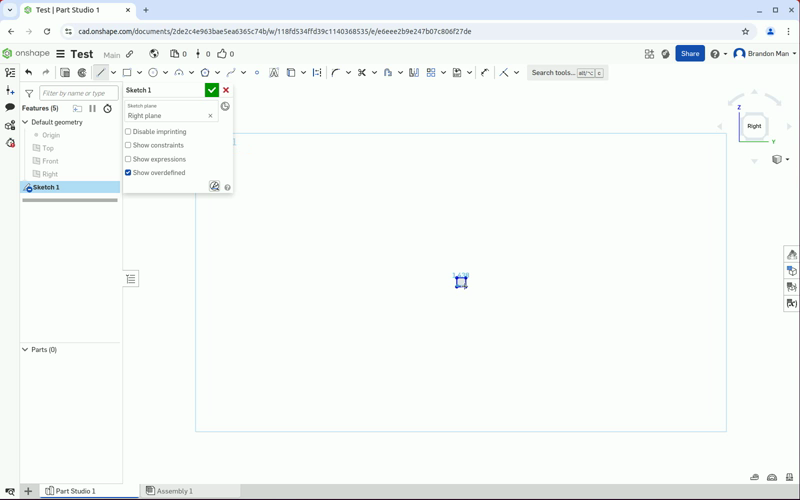
scroll(6)
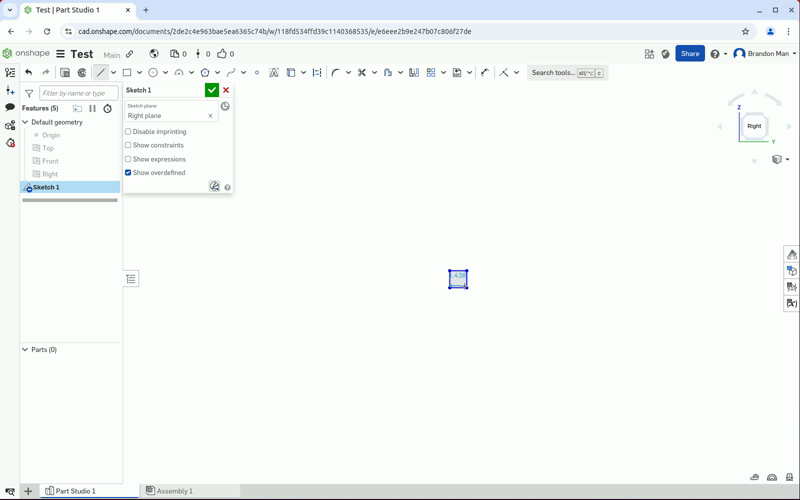
scroll(6)
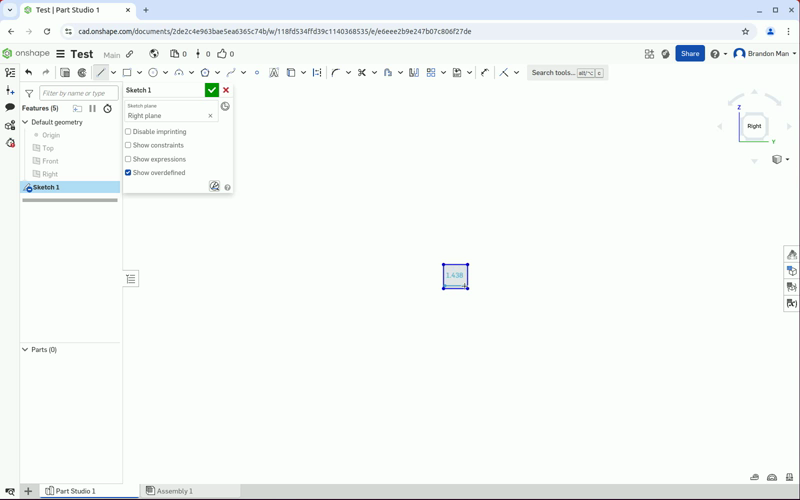
scroll(6)
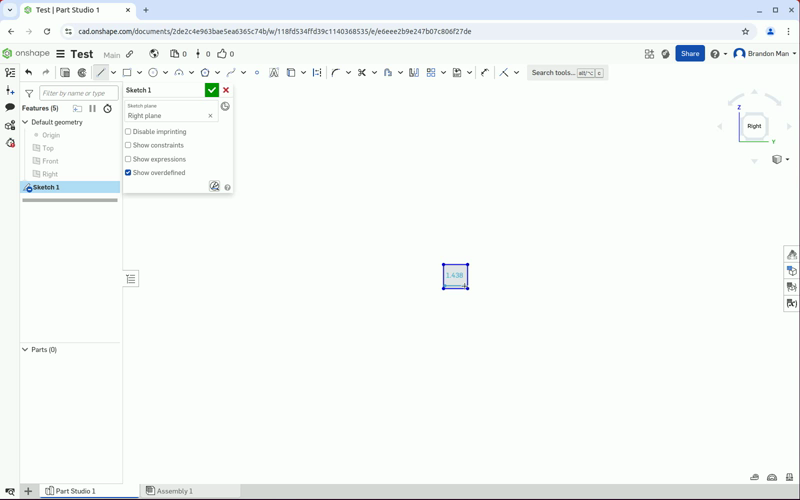
scroll(6)
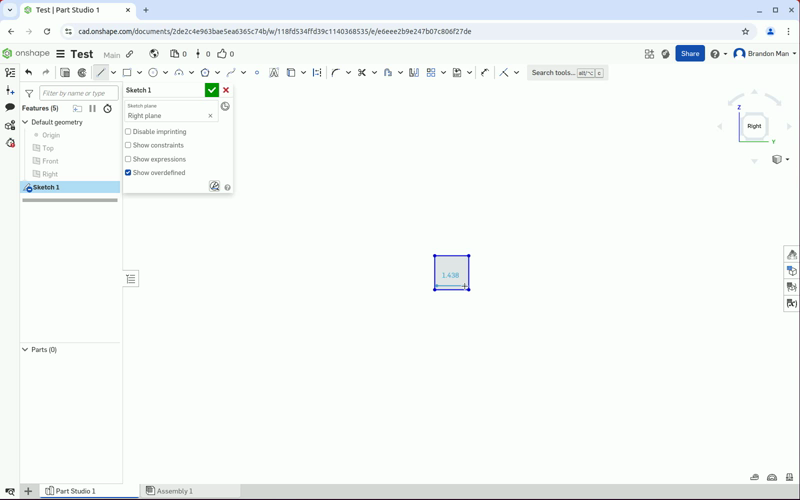
scroll(6)
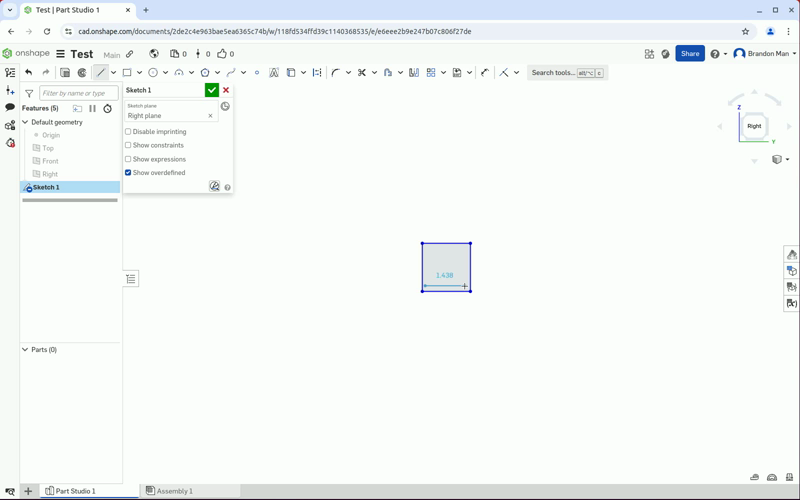
scroll(6)
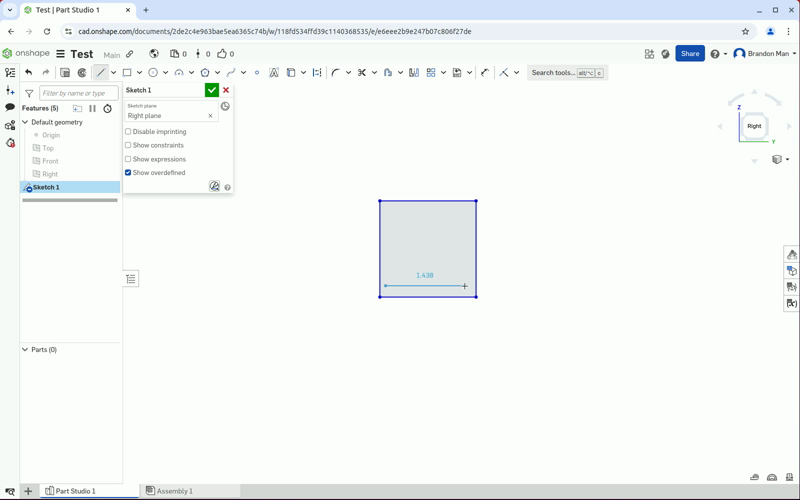
click(464, 285)
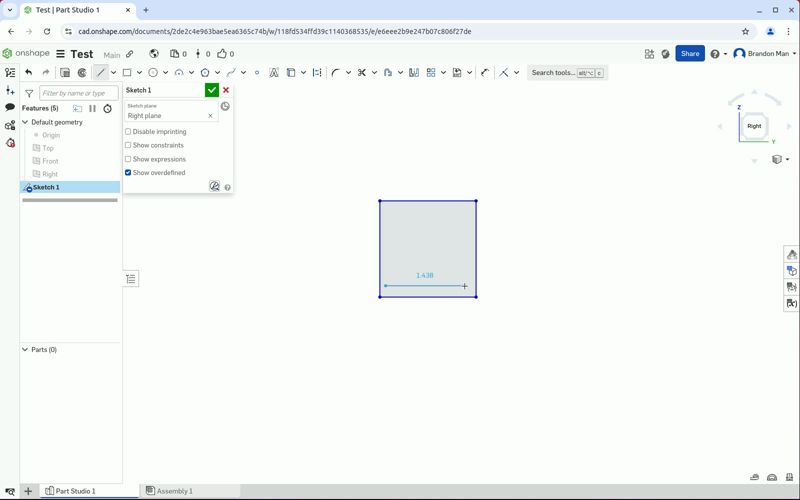
scroll(-6)
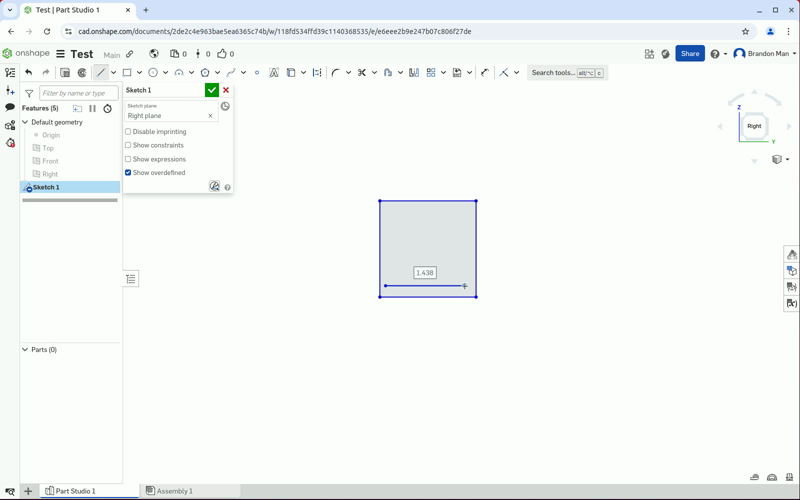
scroll(-6)
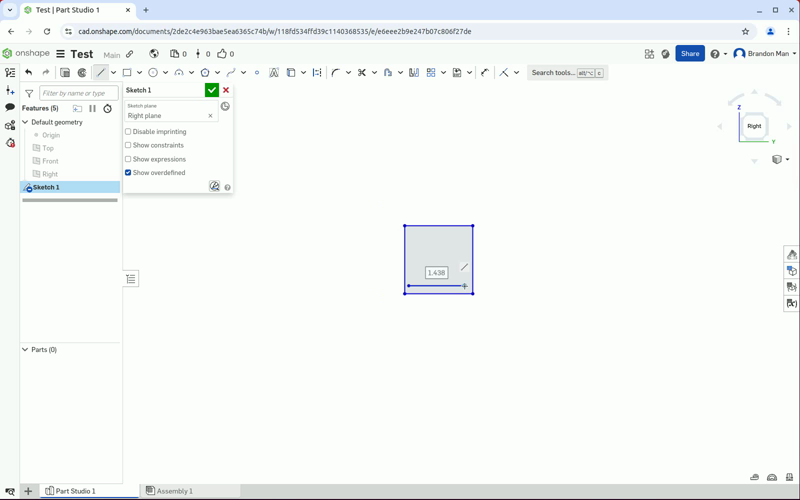
scroll(-6)
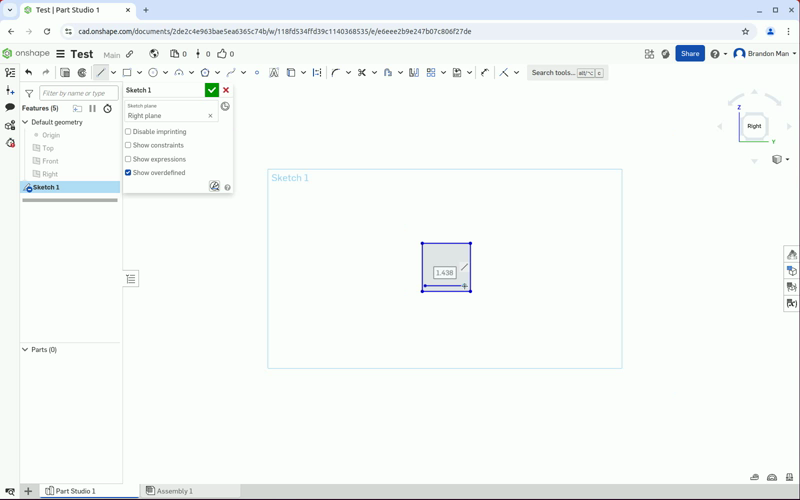
scroll(-6)
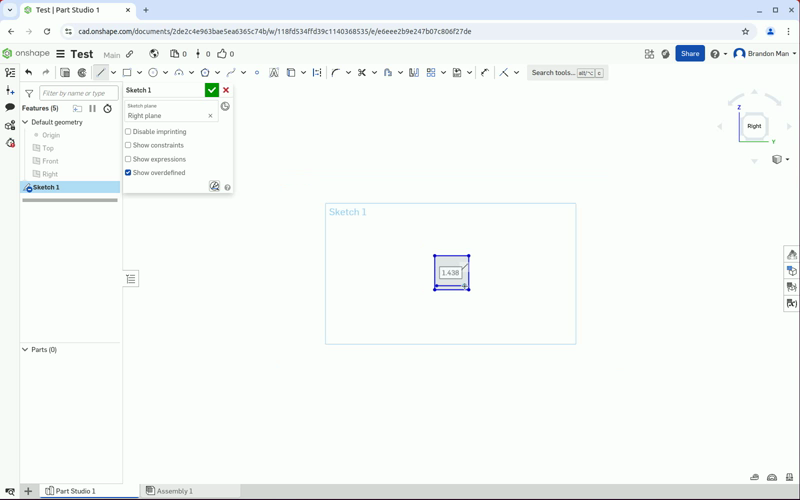
scroll(-6)
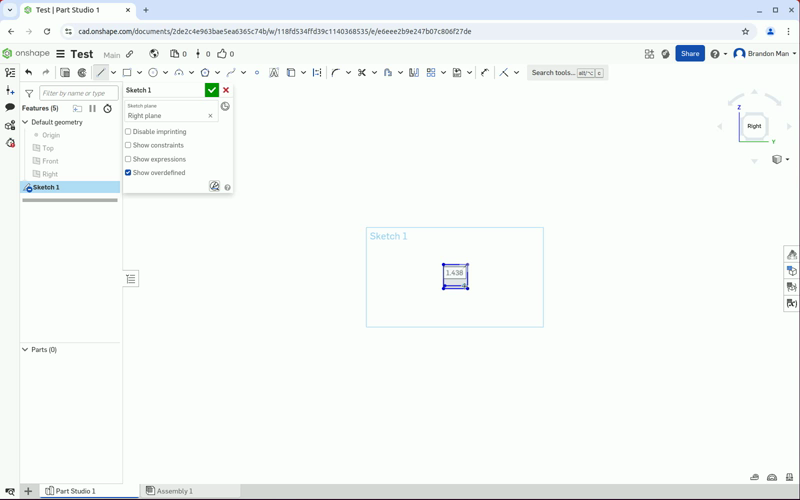
scroll(-6)
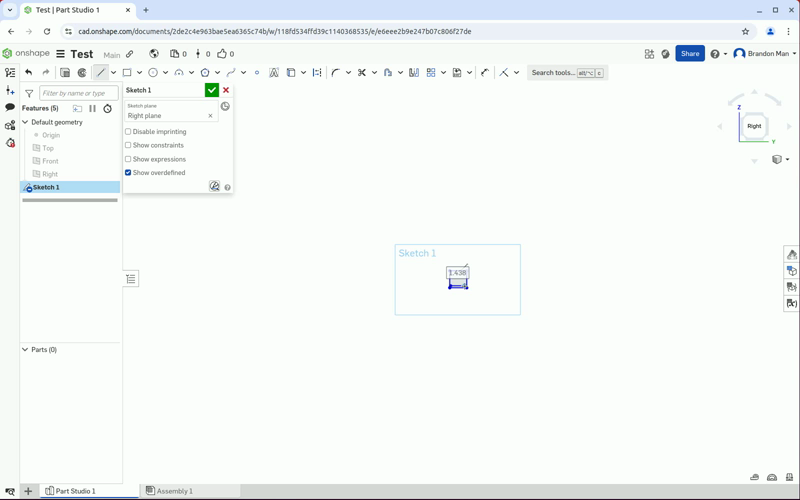
scroll(-6)
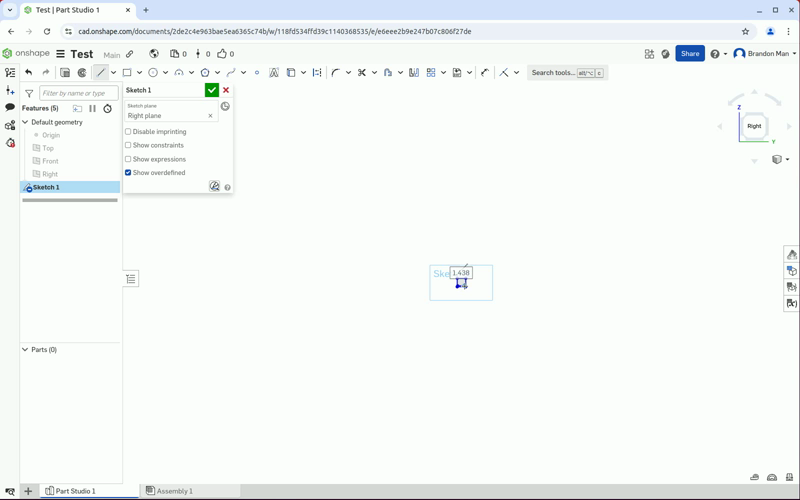
key_up(shift)
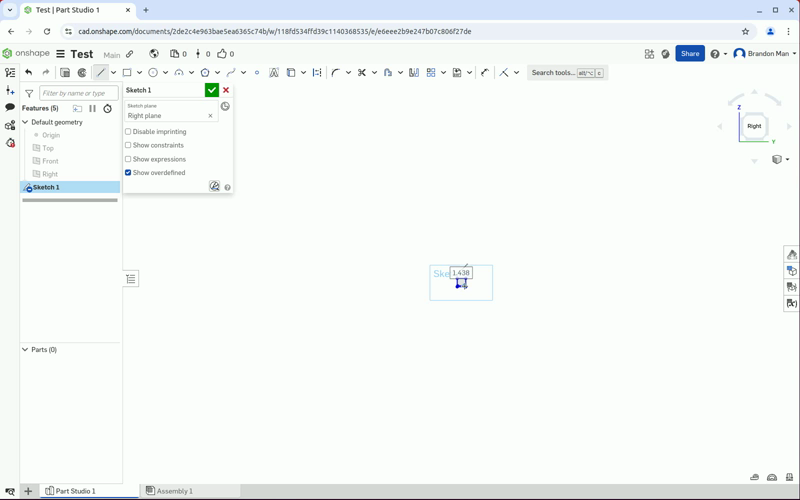
key_down(shift)
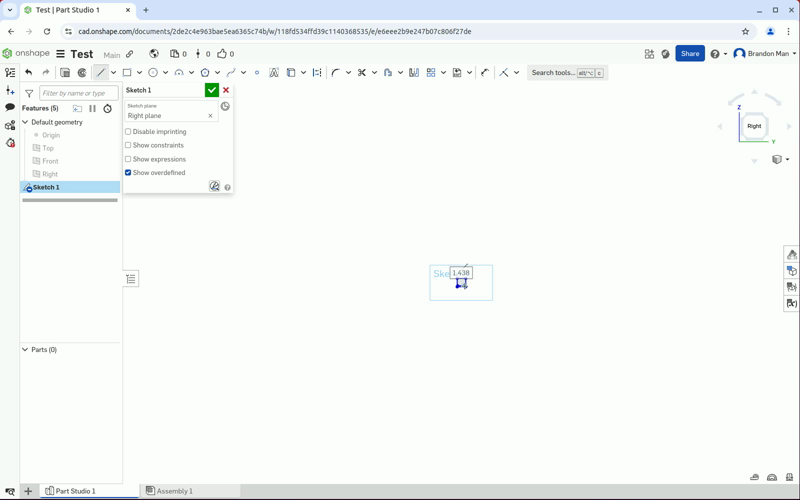
mouse_move(495, 285)
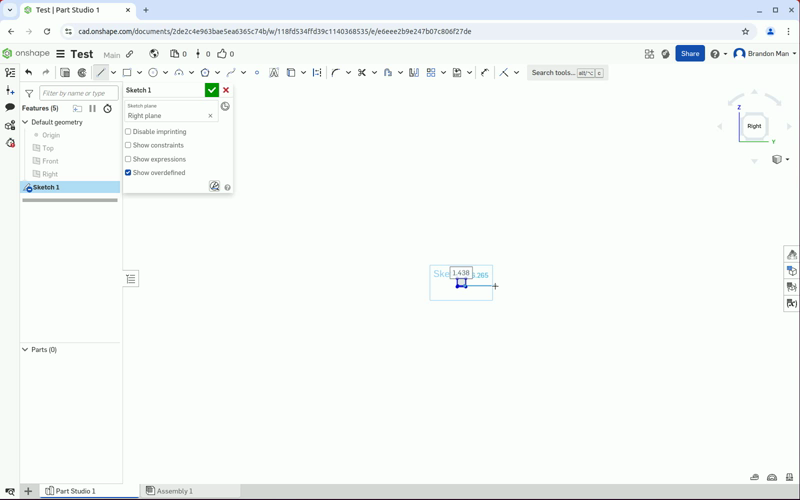
mouse_move(464, 278)
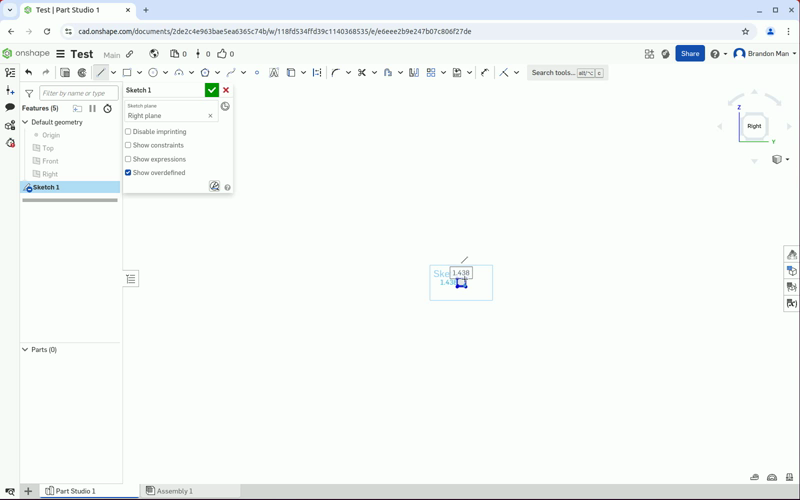
scroll(6)
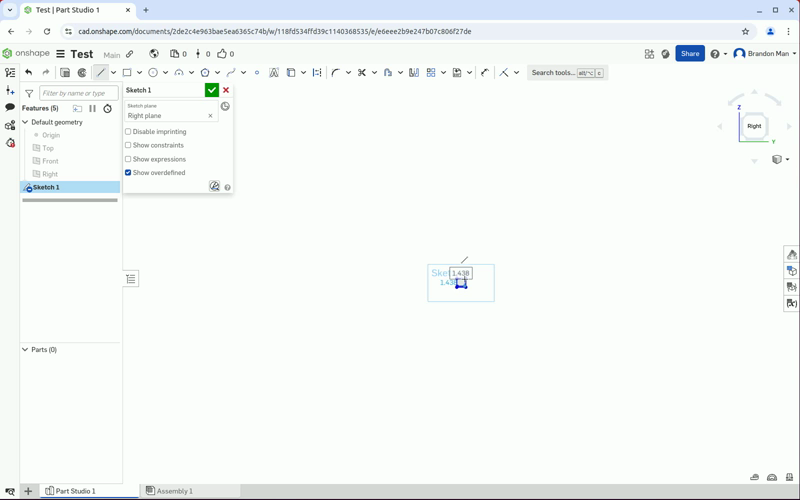
scroll(6)
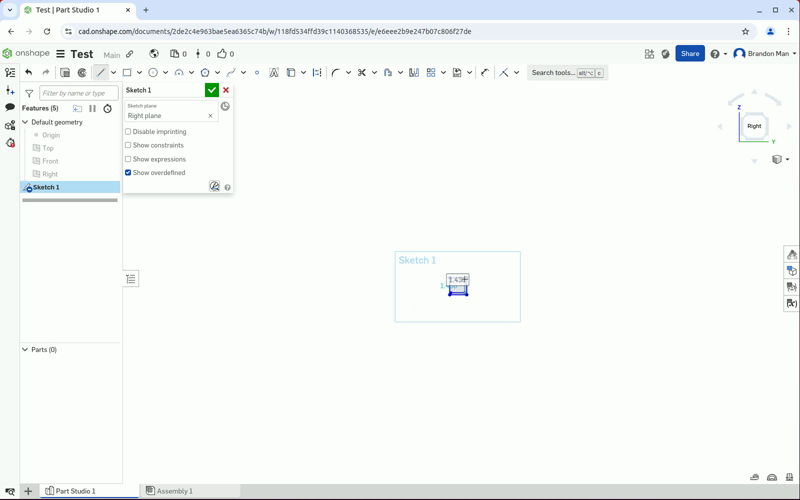
scroll(6)
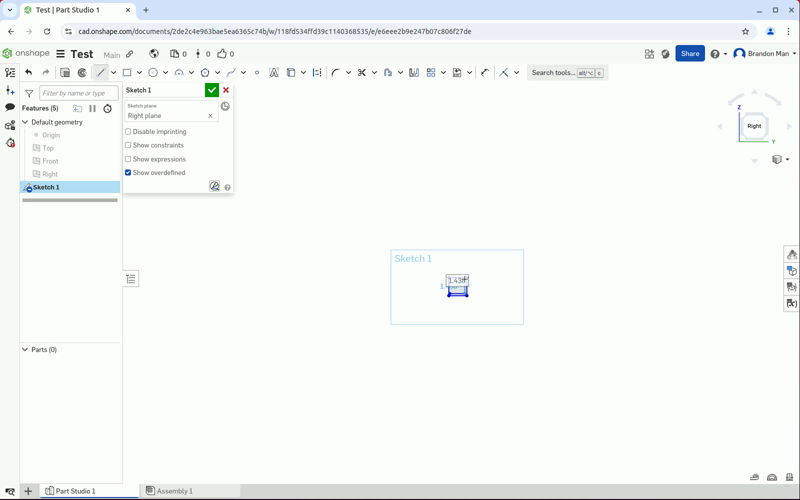
scroll(6)
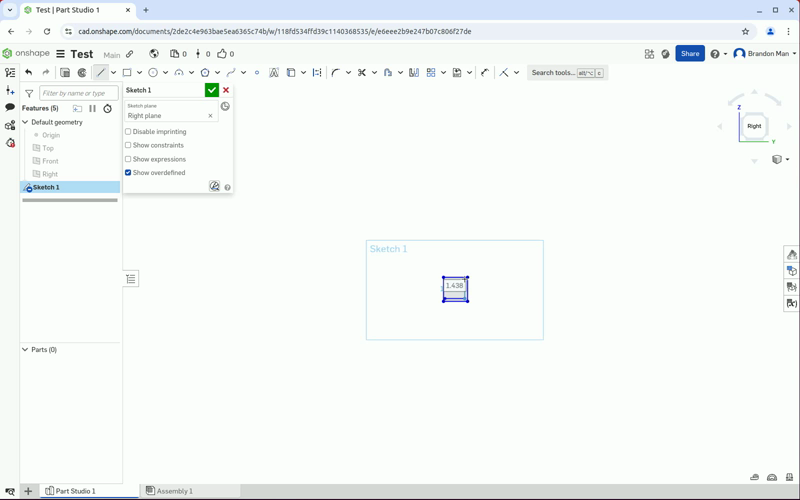
scroll(6)
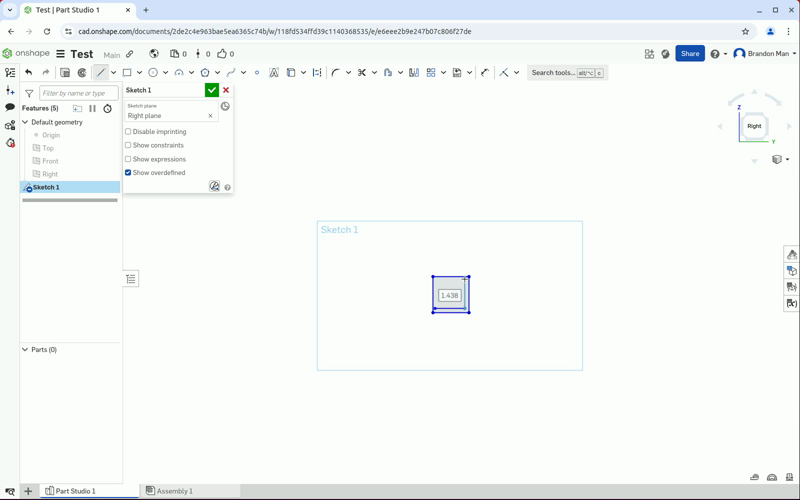
scroll(6)
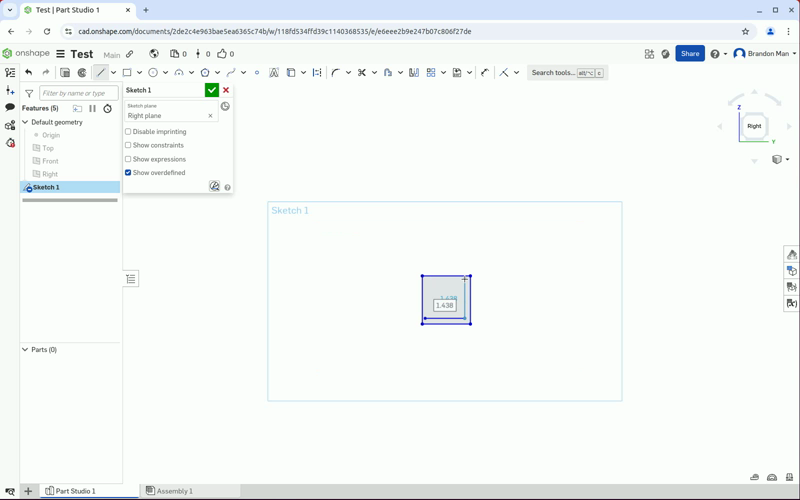
scroll(6)
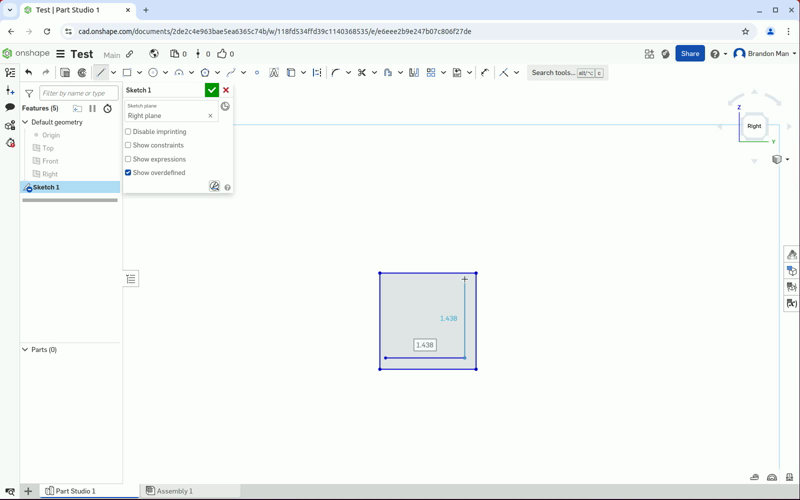
click(464, 278)
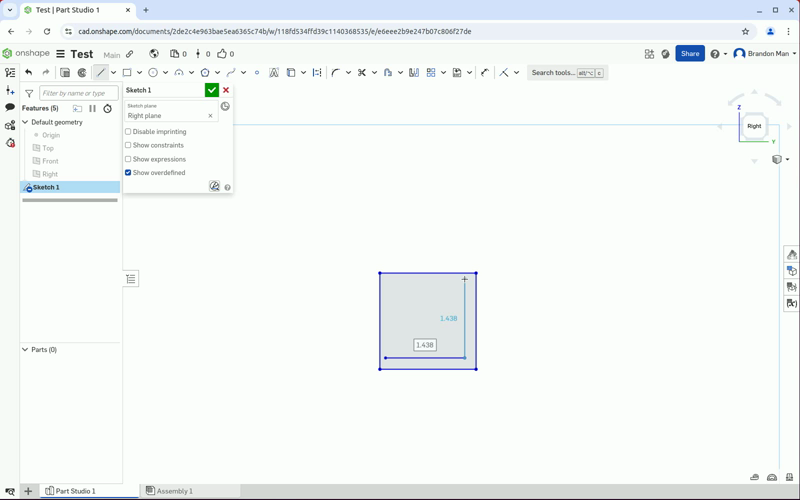
scroll(-6)
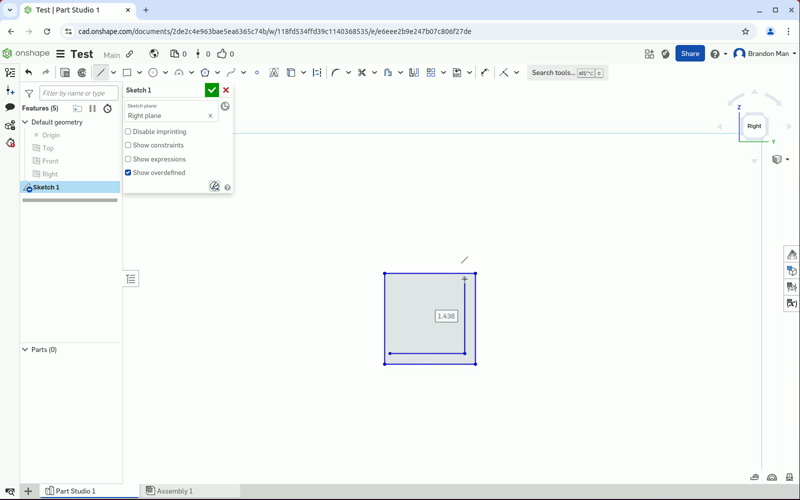
scroll(-6)
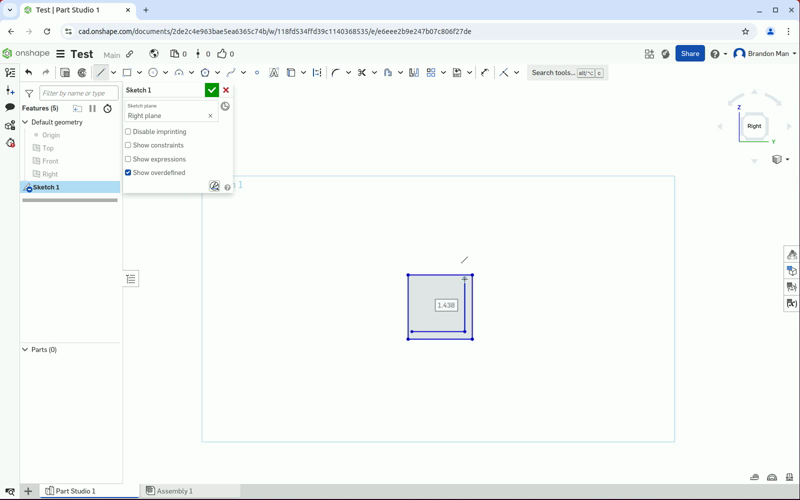
scroll(-6)
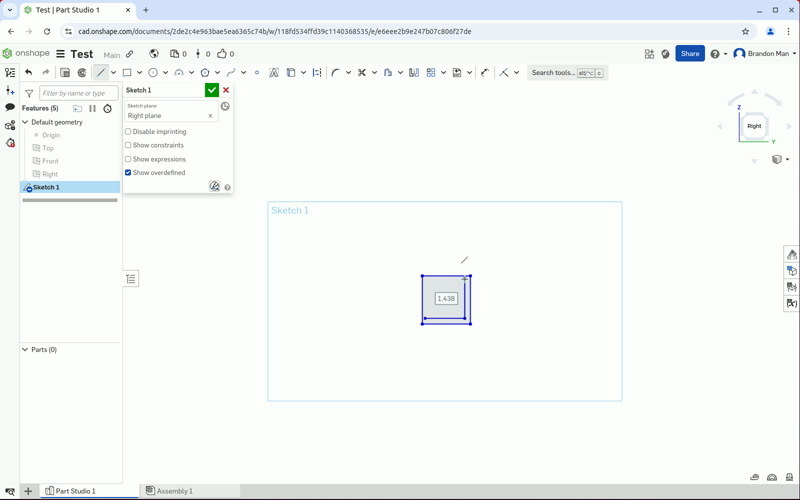
scroll(-6)
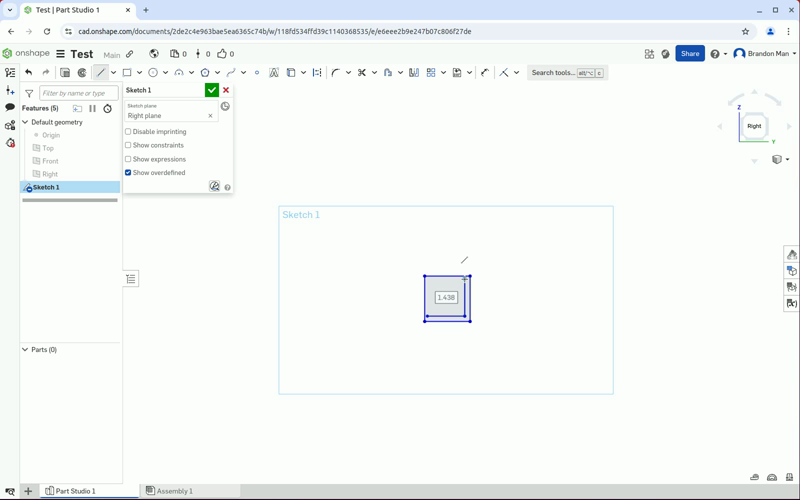
scroll(-6)
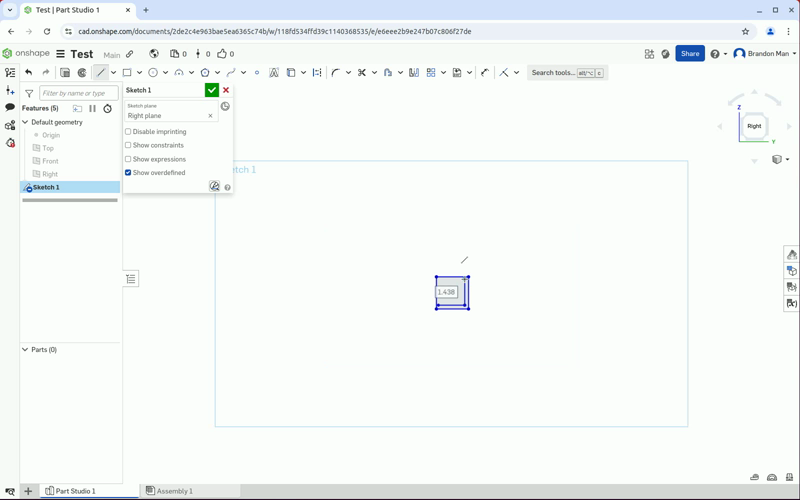
scroll(-6)
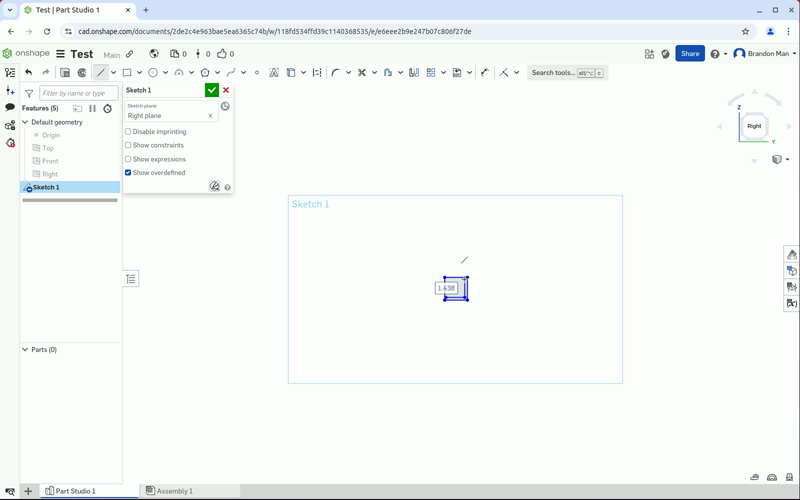
scroll(-6)
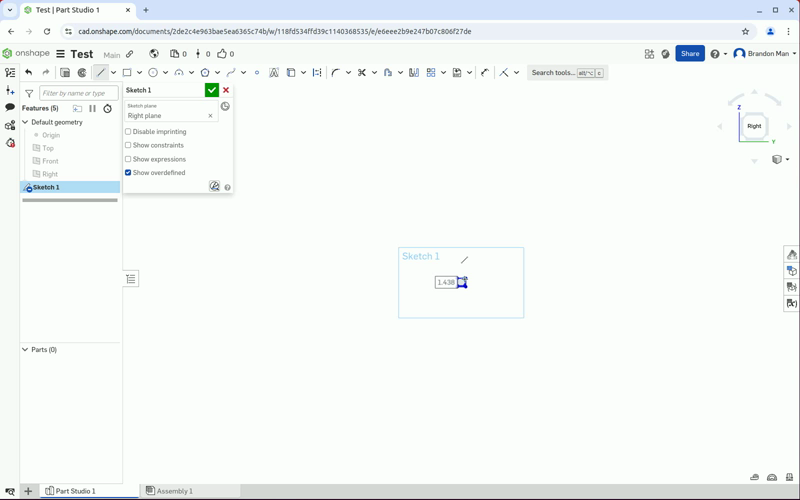
key_up(shift)
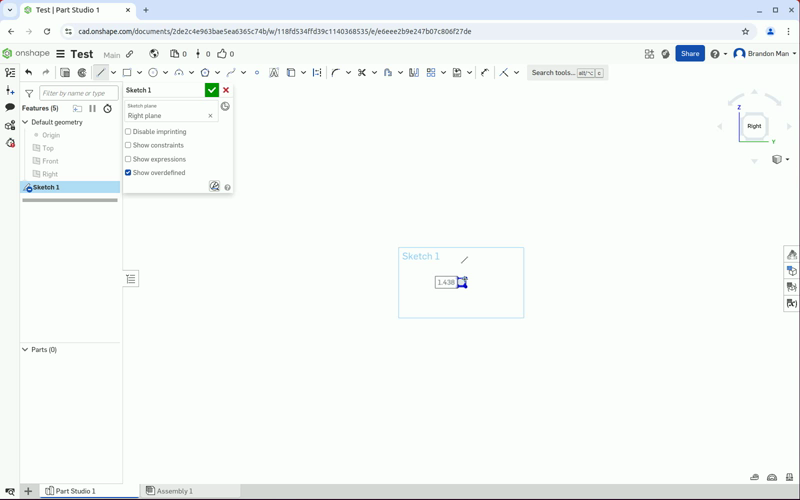
key_down(shift)
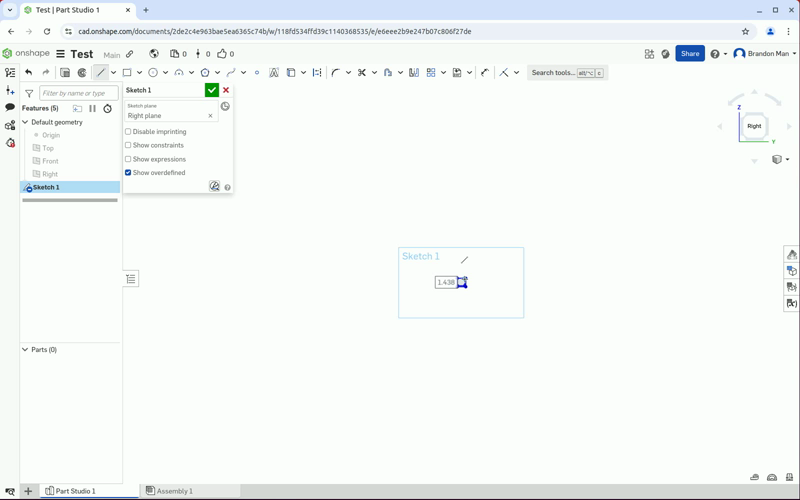
mouse_move(495, 278)
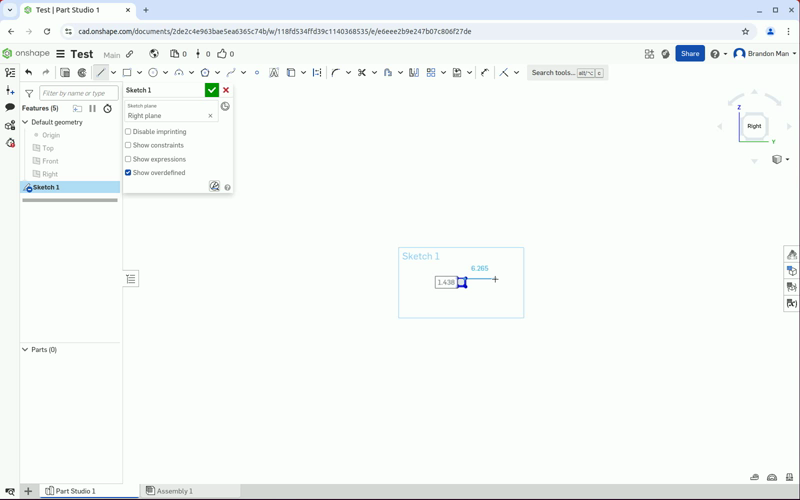
mouse_move(457, 278)
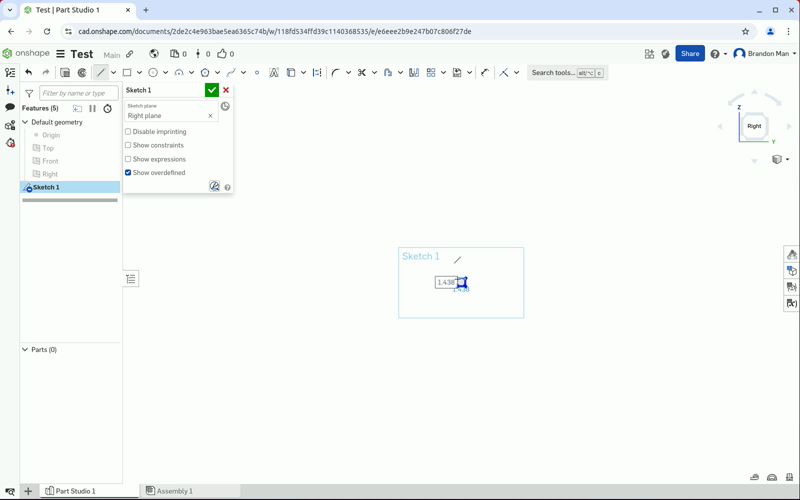
scroll(6)
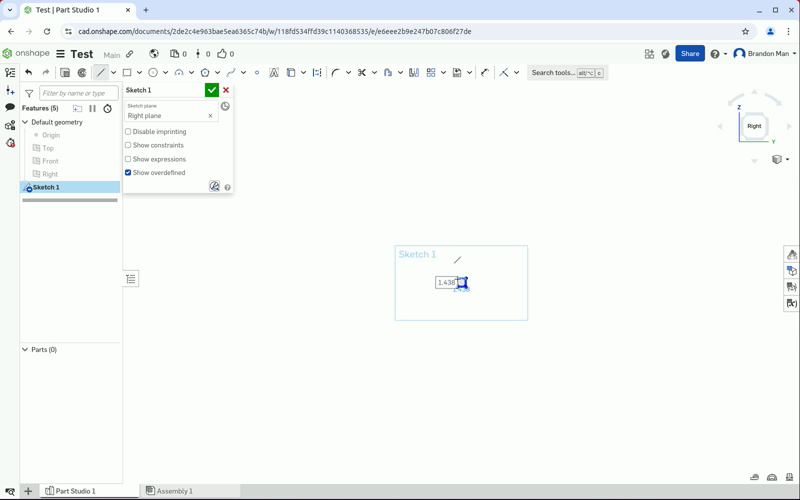
scroll(6)
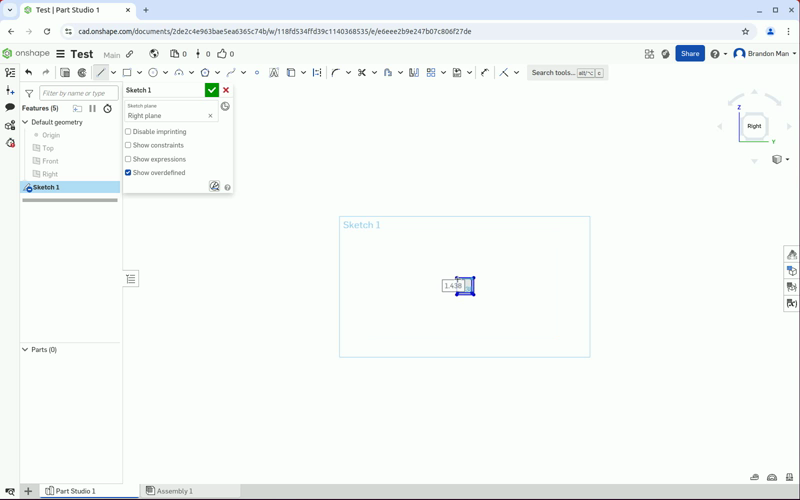
scroll(6)
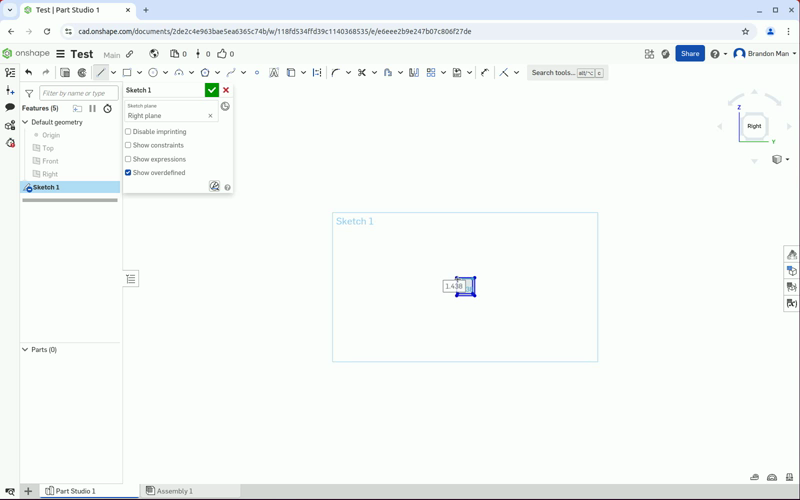
scroll(6)
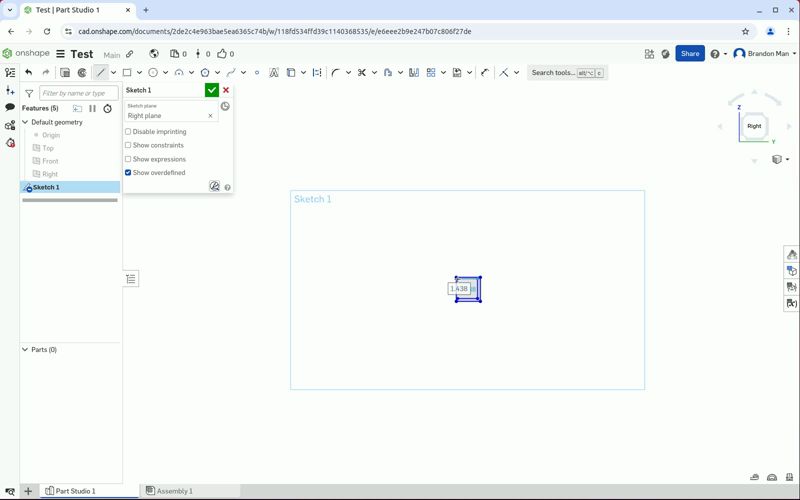
scroll(6)
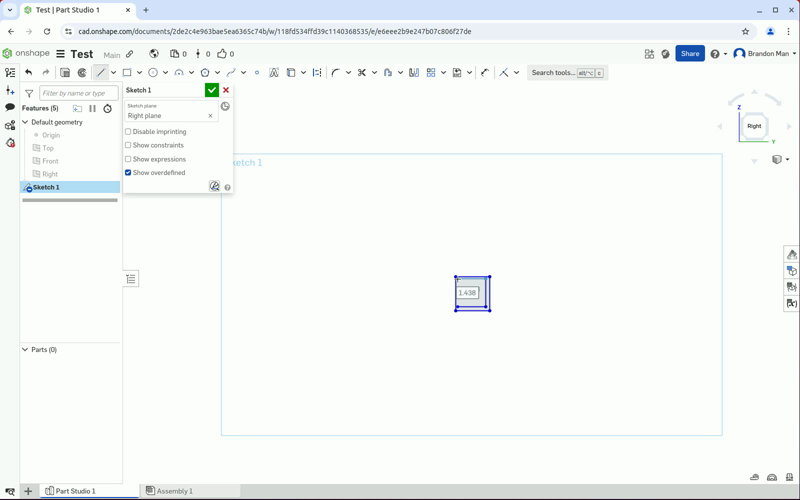
scroll(6)
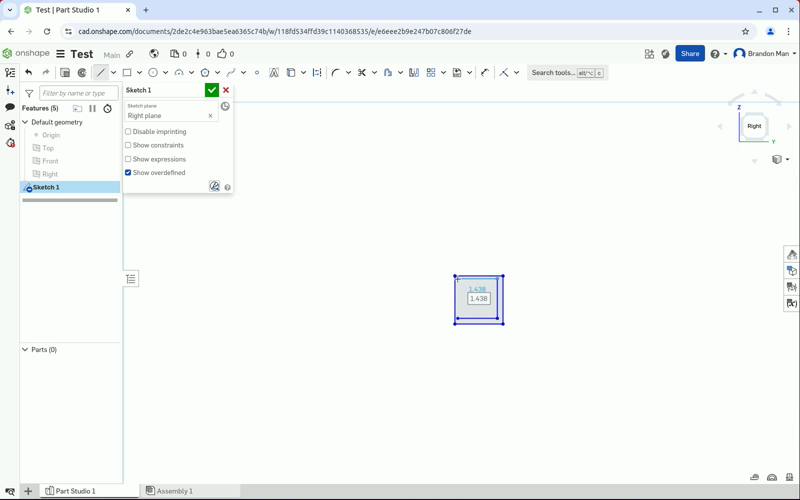
scroll(6)
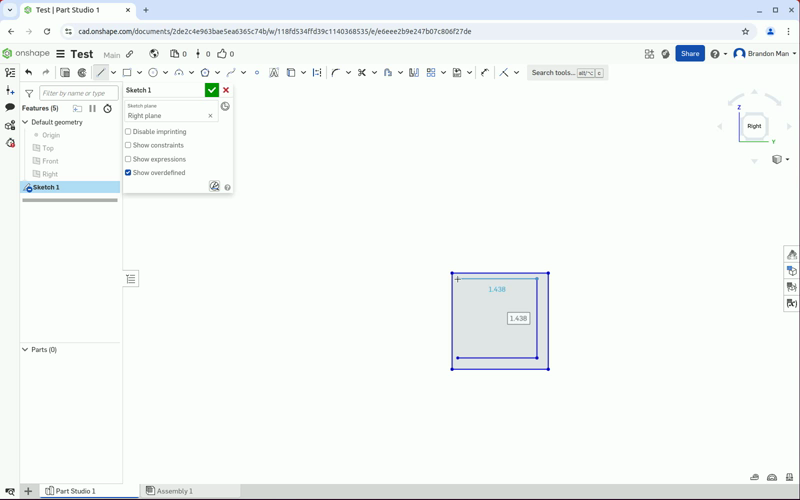
click(457, 278)
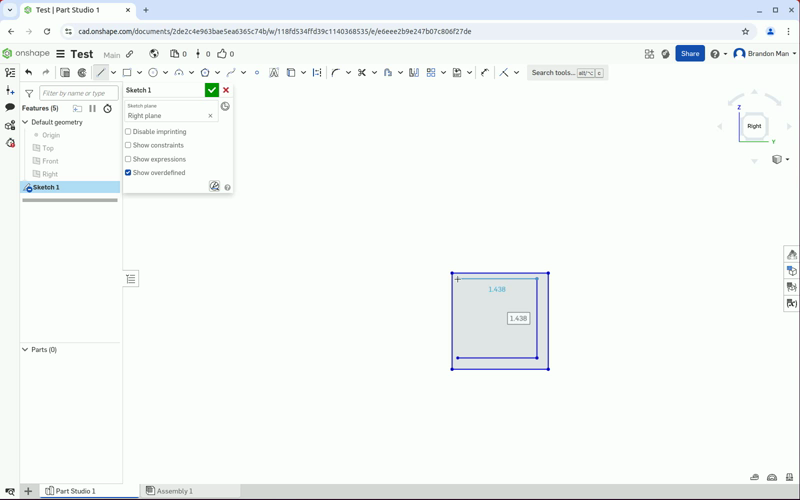
scroll(-6)
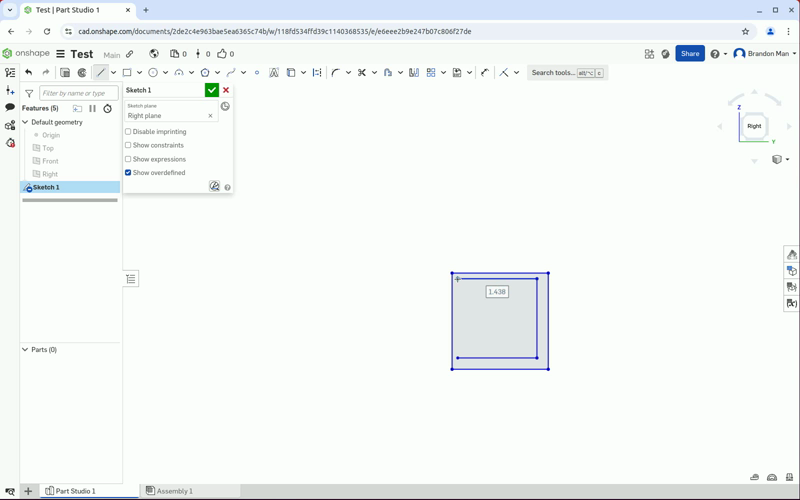
scroll(-6)
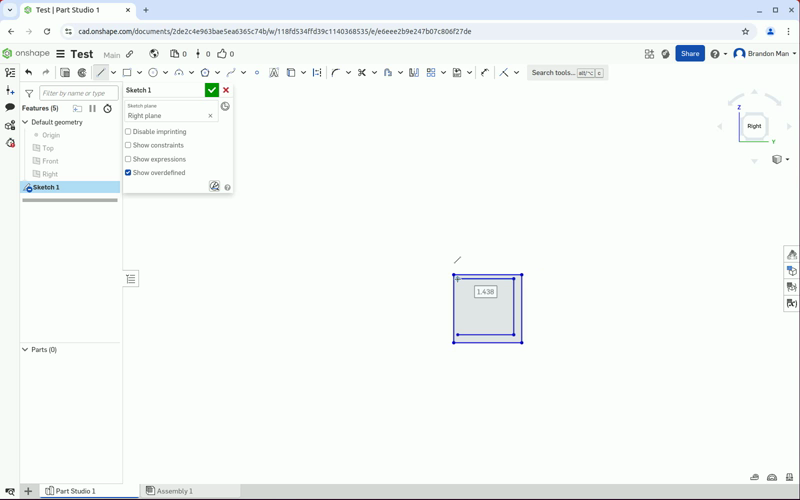
scroll(-6)
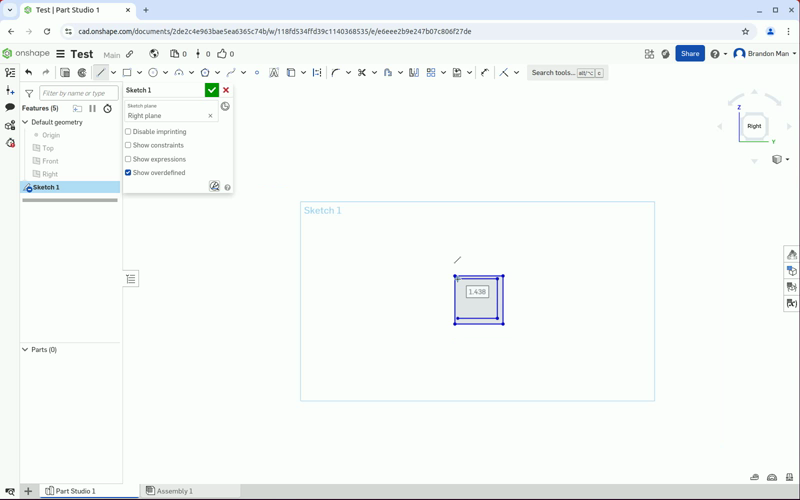
scroll(-6)
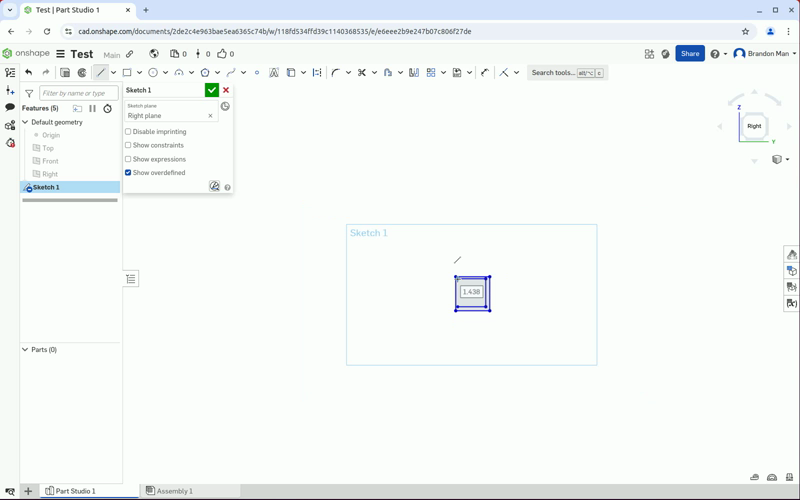
scroll(-6)
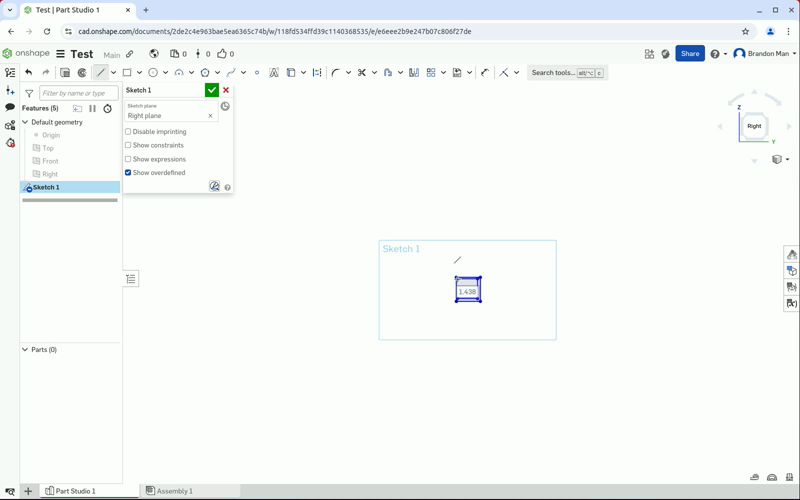
scroll(-6)
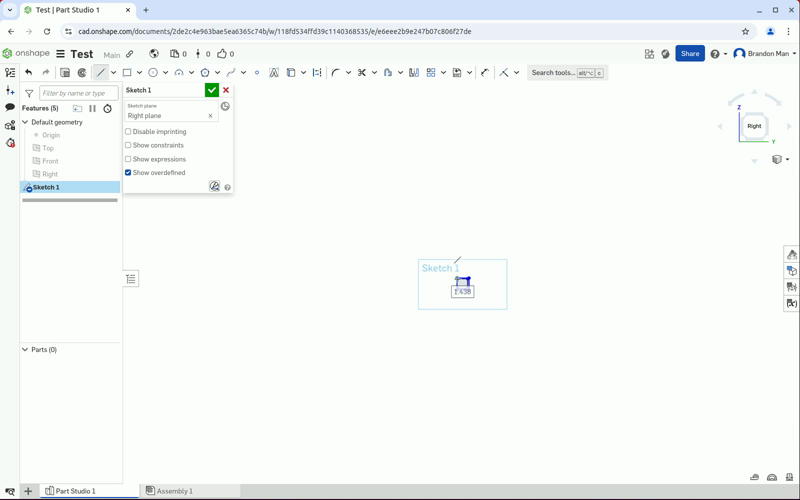
scroll(-6)
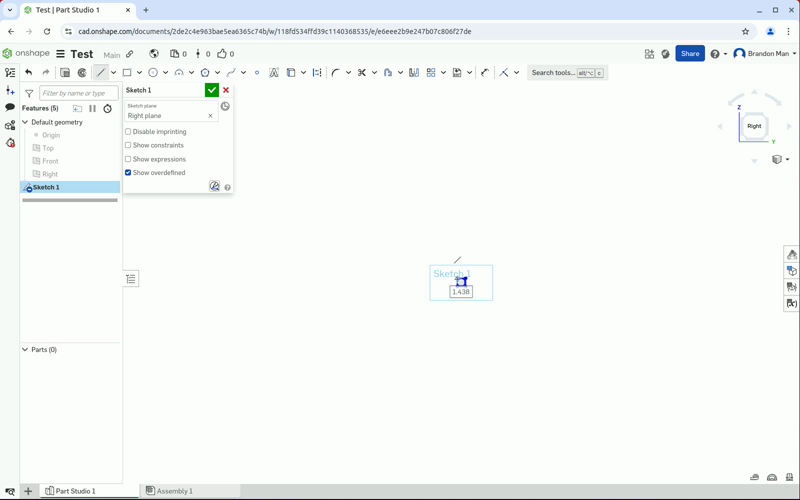
key_up(shift)
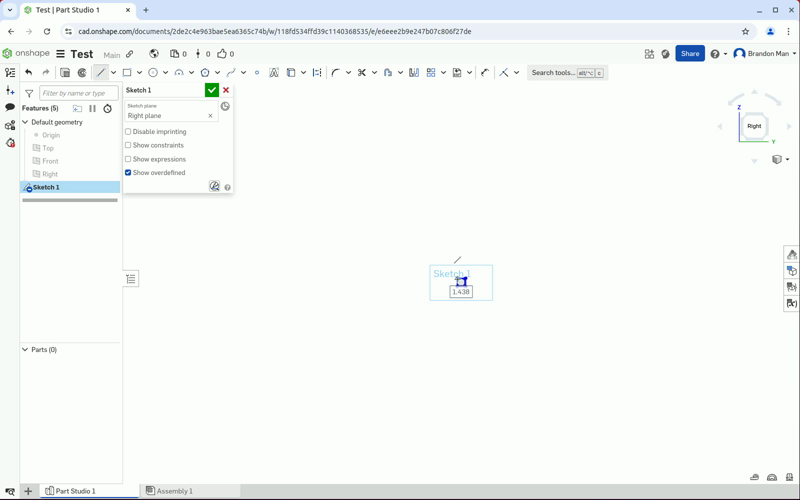
mouse_move(487, 278)
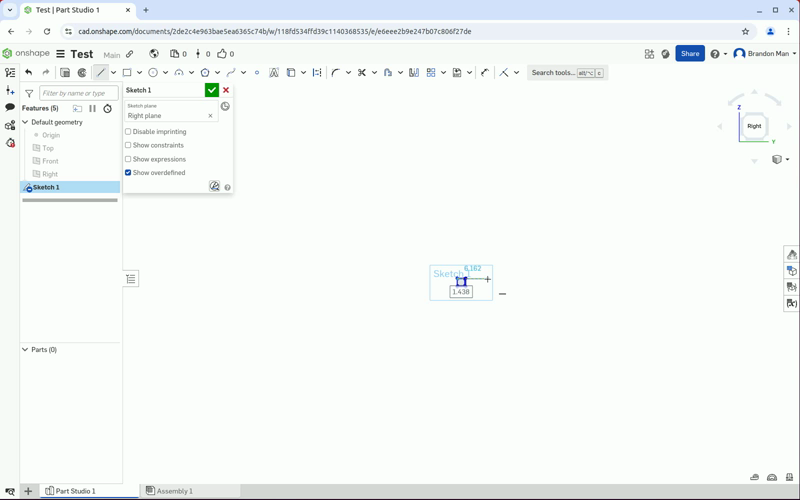
key_down(shift)
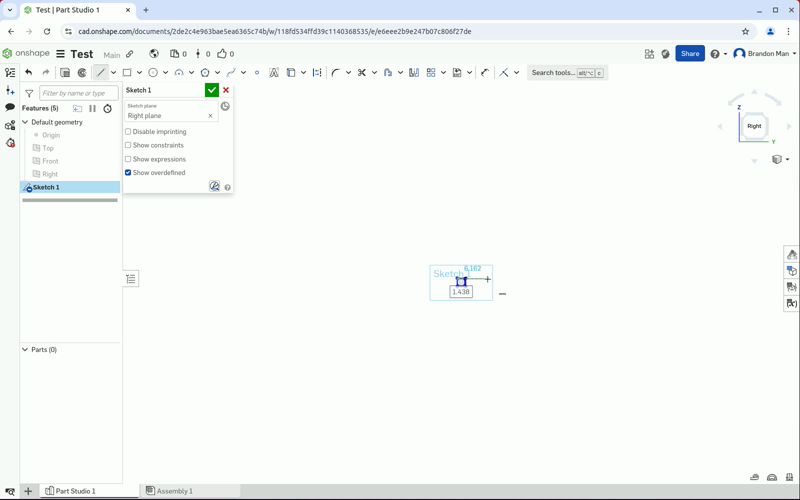
mouse_move(457, 285)
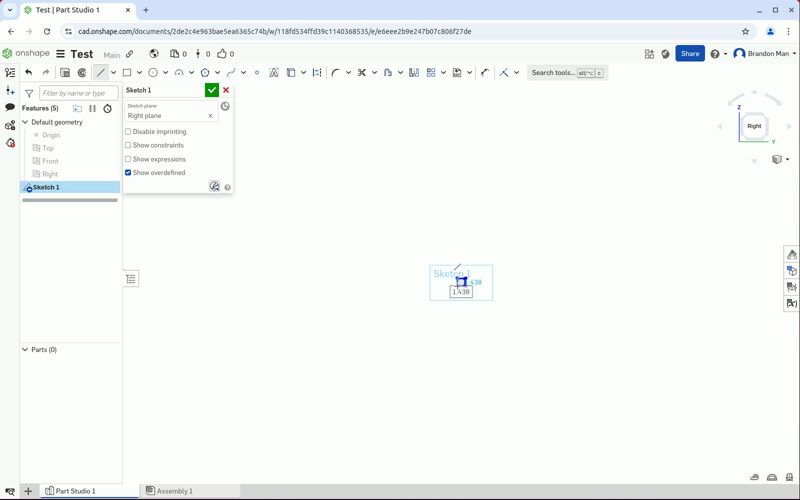
scroll(6)
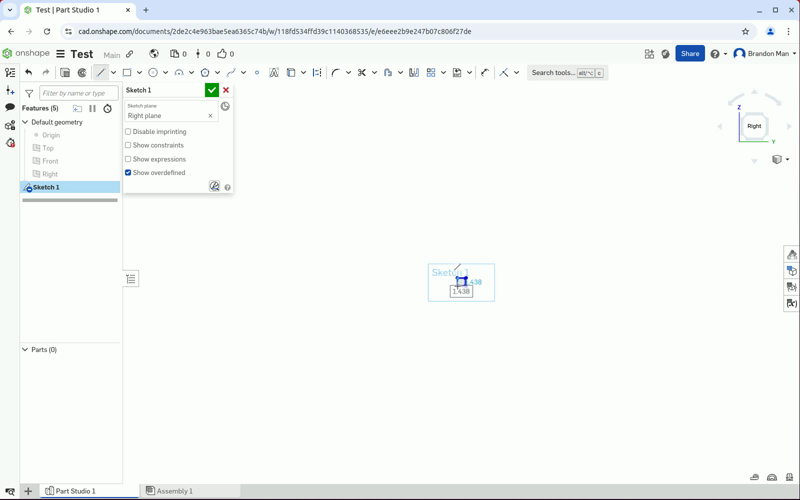
scroll(6)
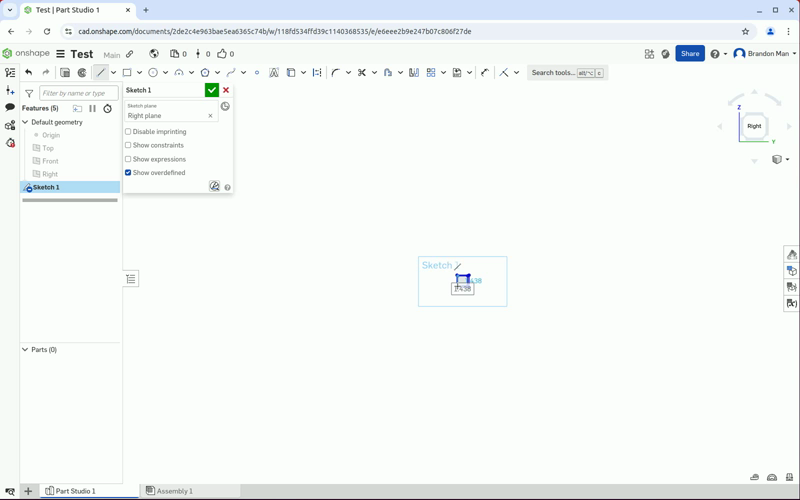
scroll(6)
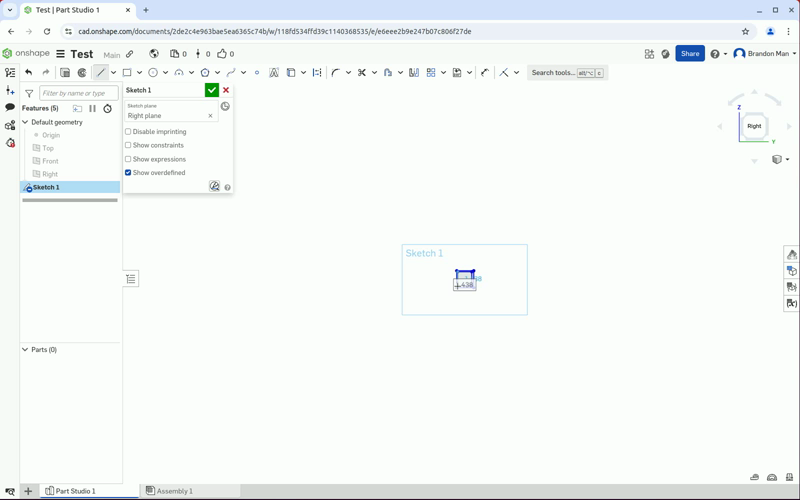
scroll(6)
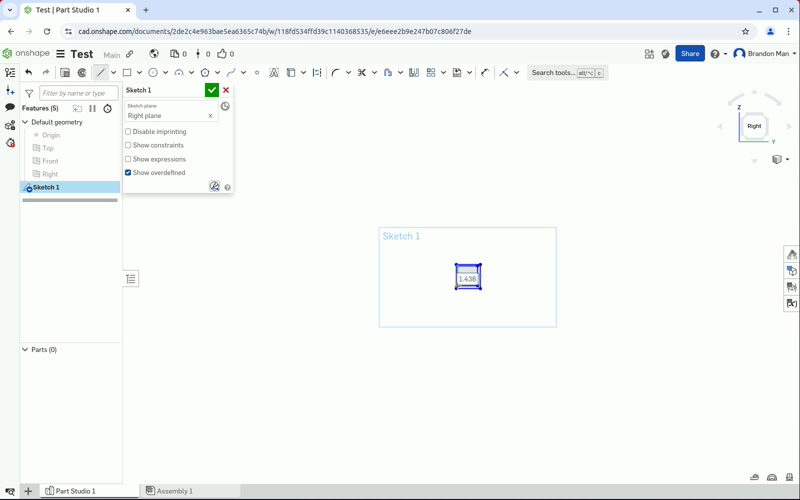
scroll(6)
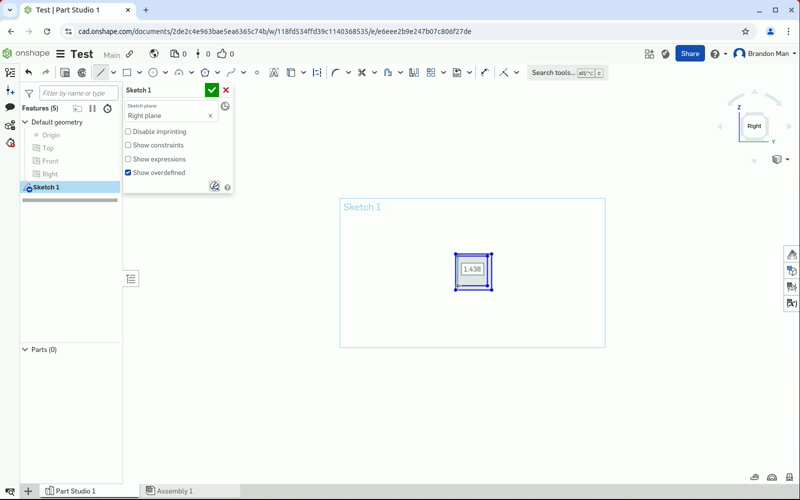
scroll(6)
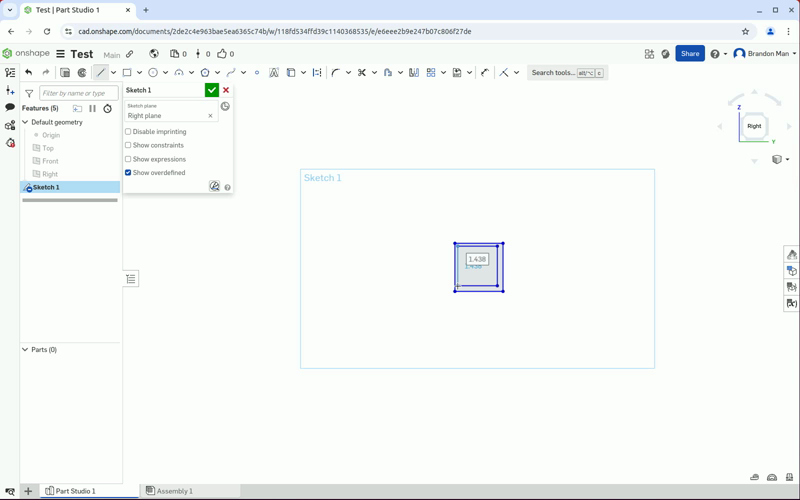
scroll(6)
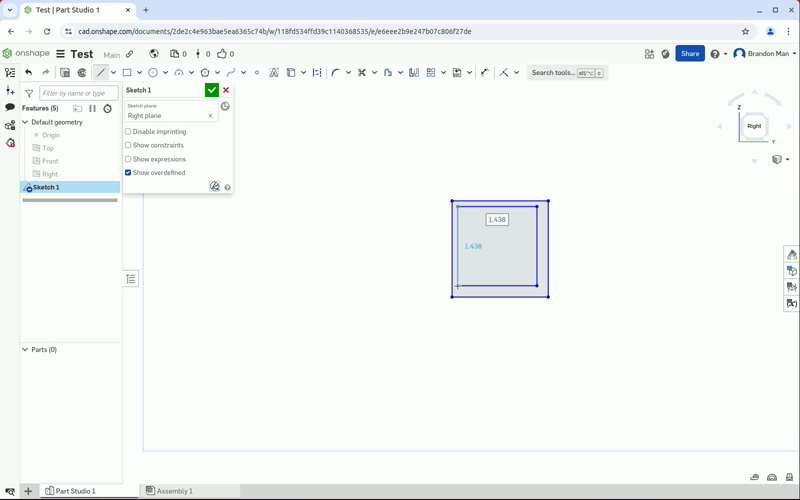
key_up(shift)
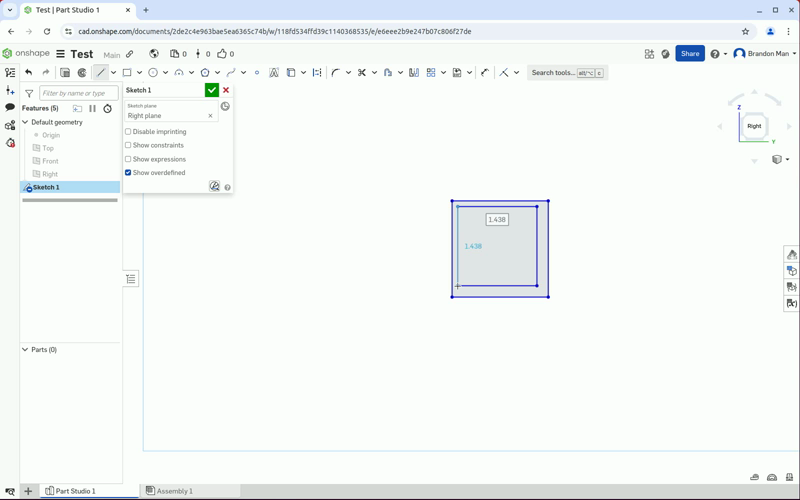
click(457, 285)
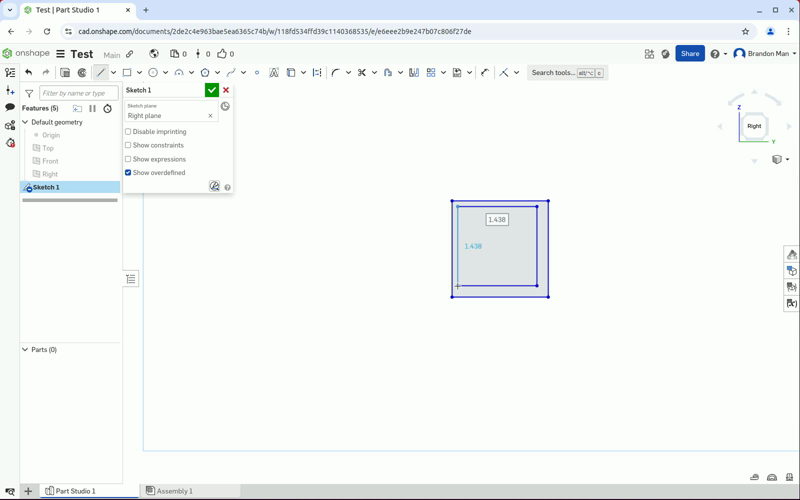
scroll(-6)
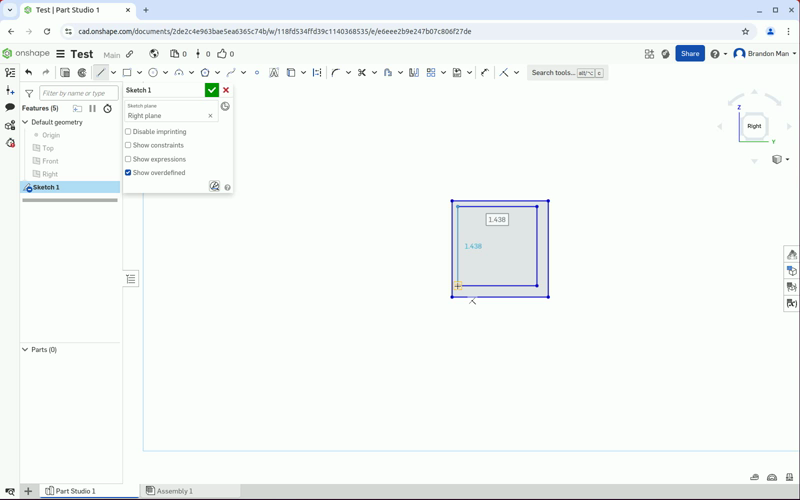
scroll(-6)
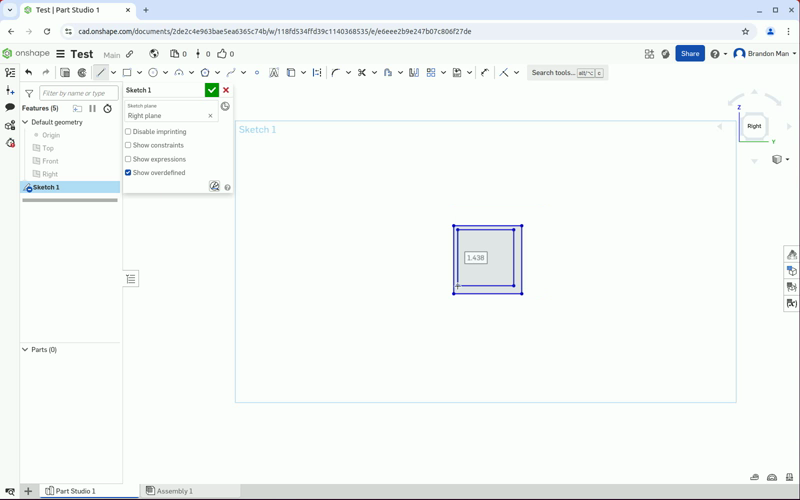
scroll(-6)
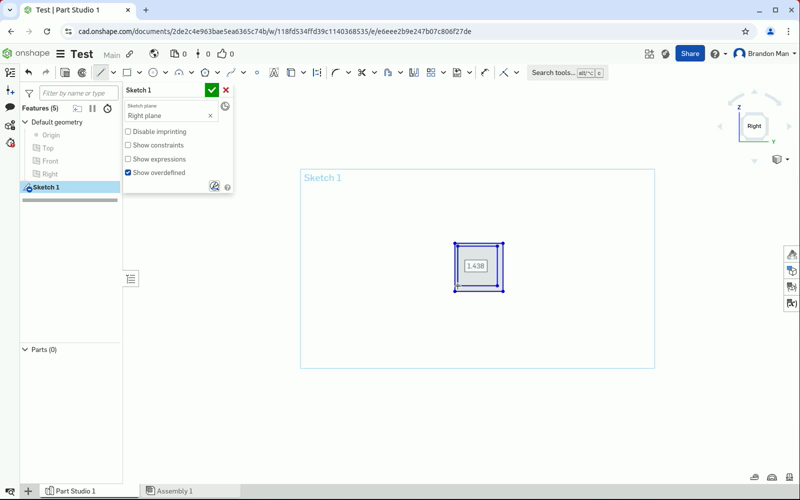
scroll(-6)
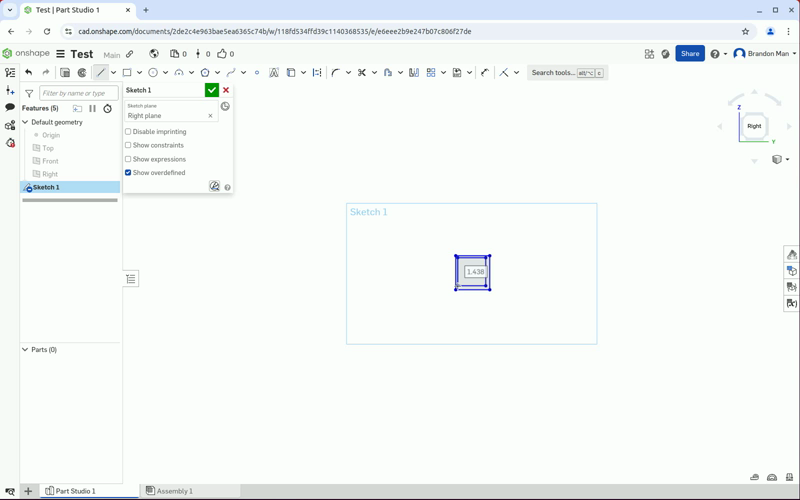
scroll(-6)
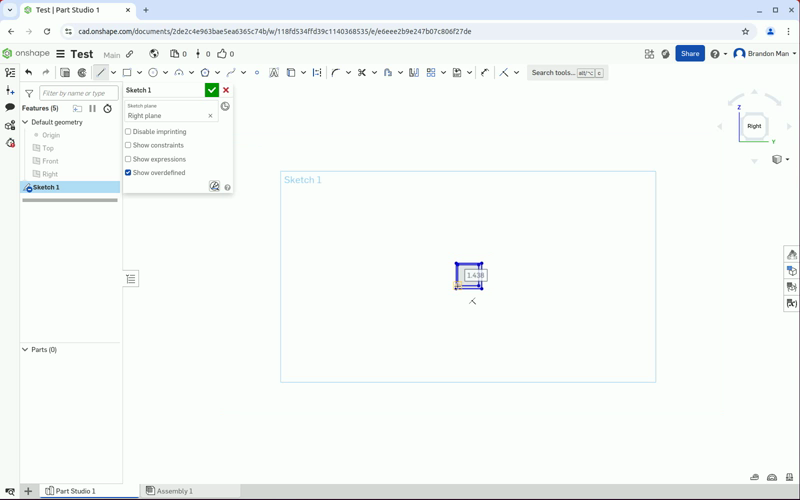
scroll(-6)
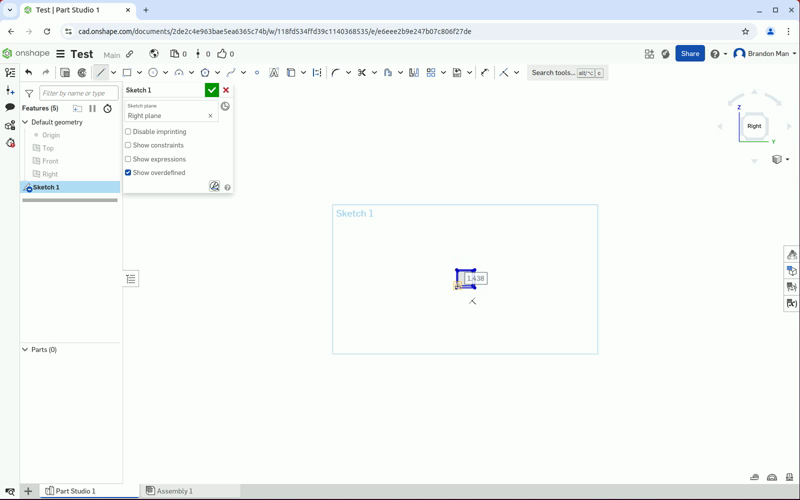
scroll(-6)
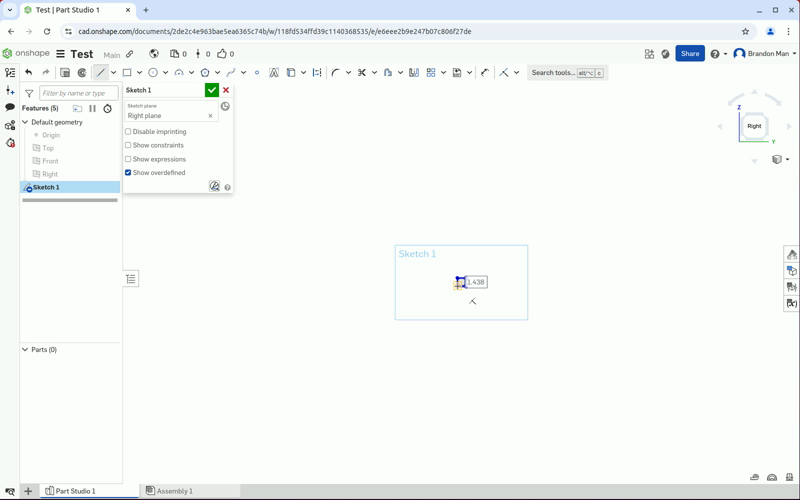
key(esc)
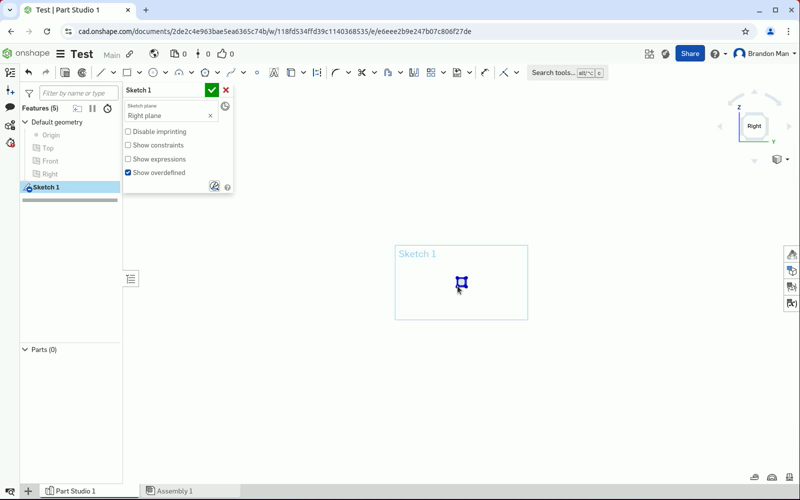
mouse_move(457, 283)
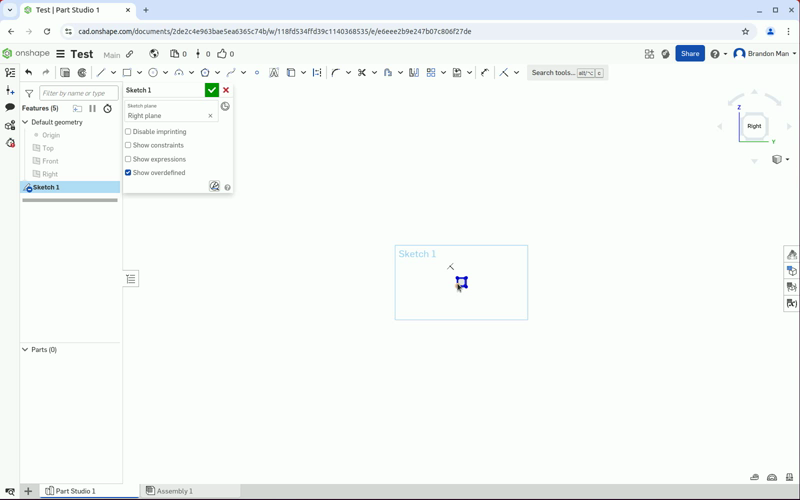
scroll(6)
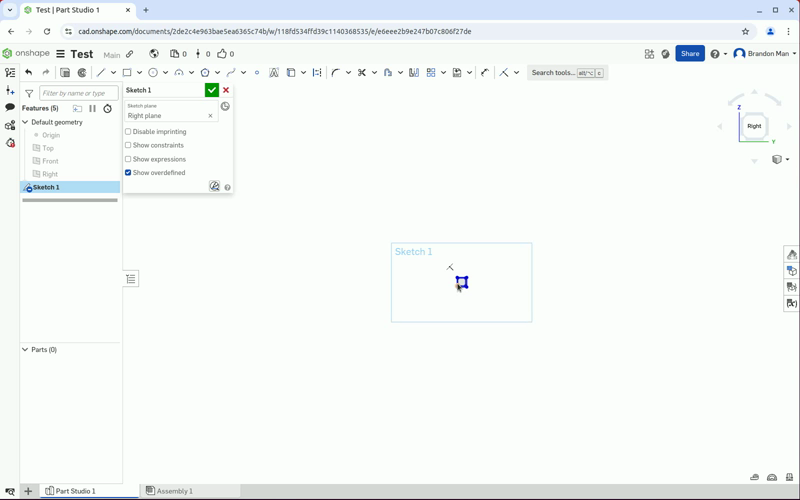
scroll(6)
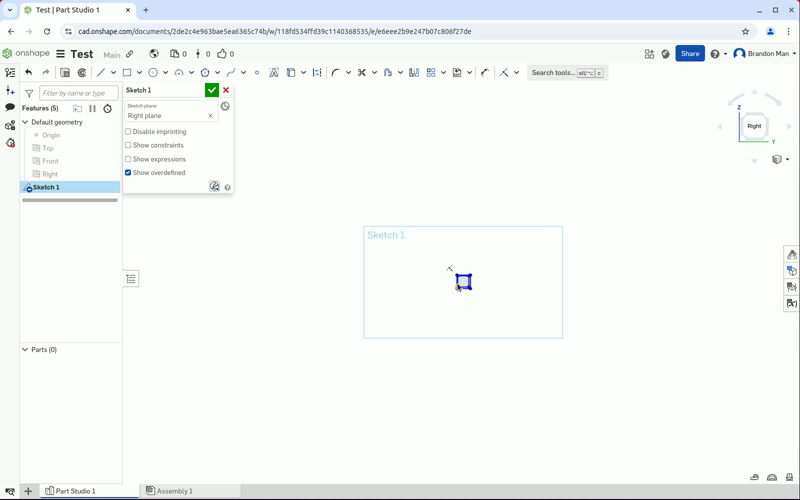
scroll(6)
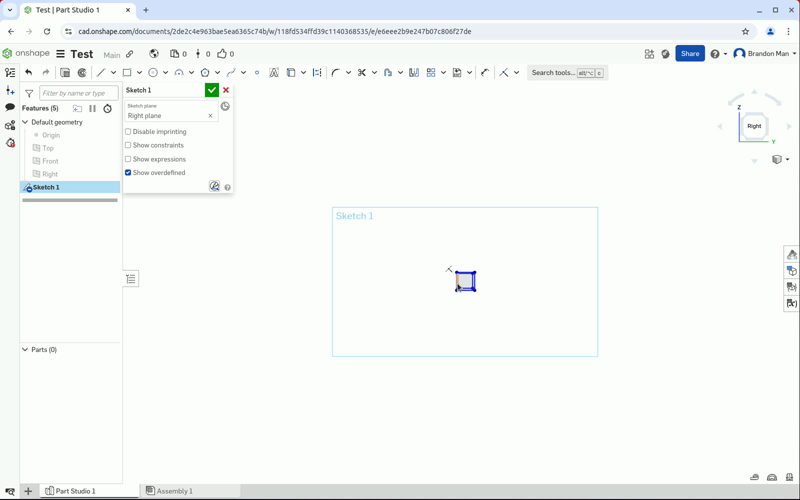
scroll(6)
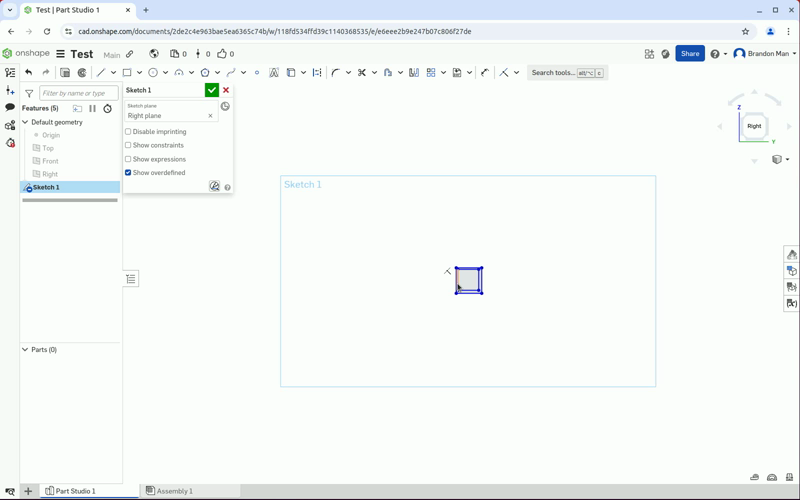
scroll(6)
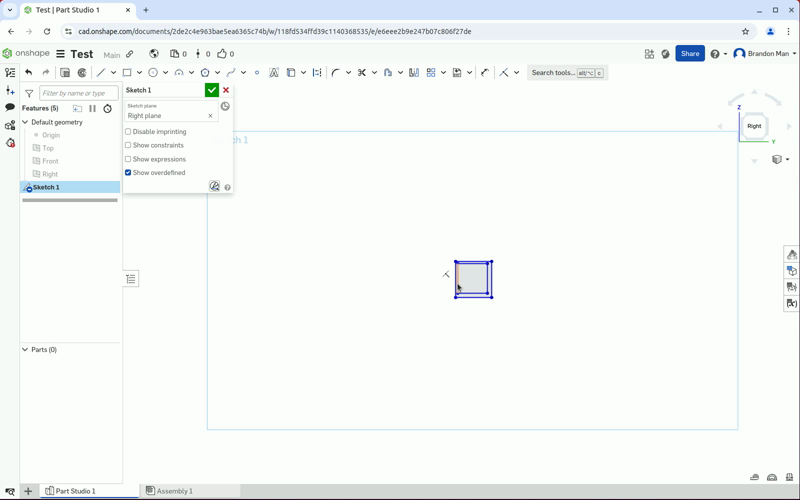
scroll(6)
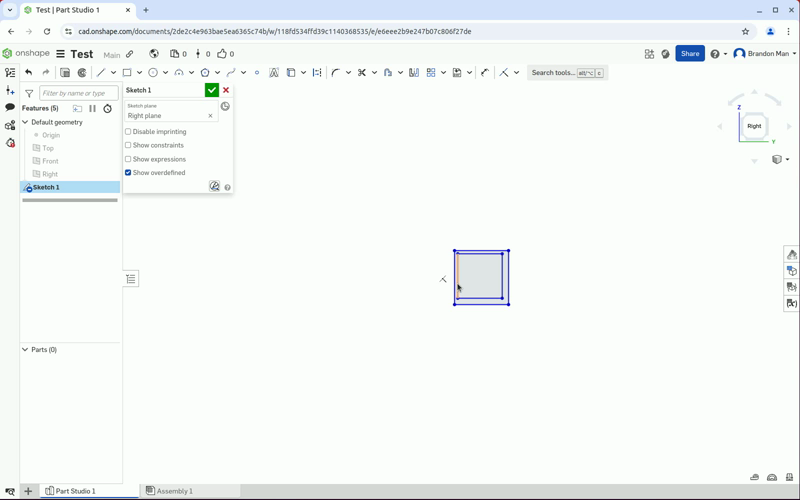
scroll(6)
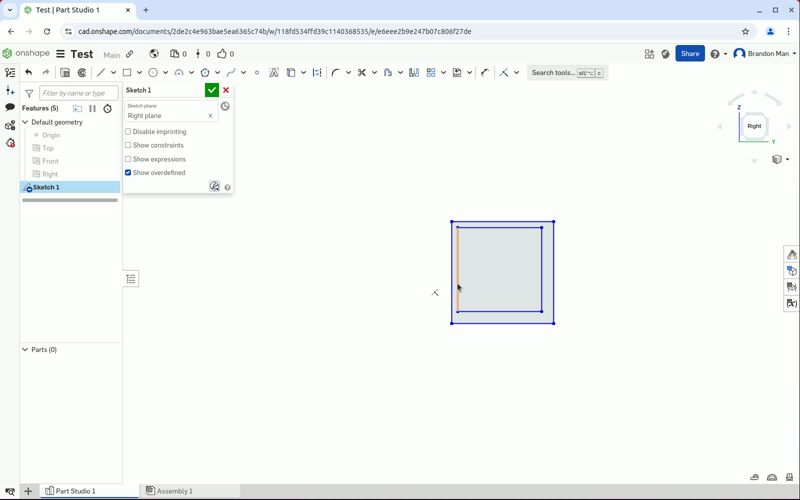
click(457, 283)
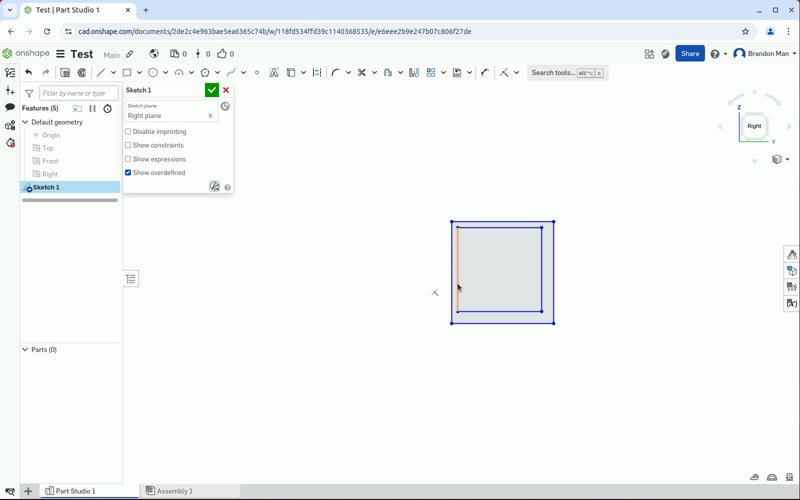
scroll(-6)
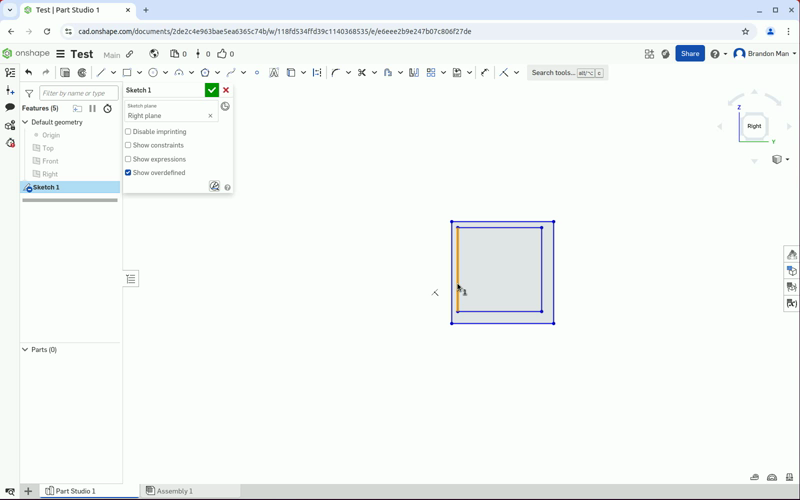
scroll(-6)
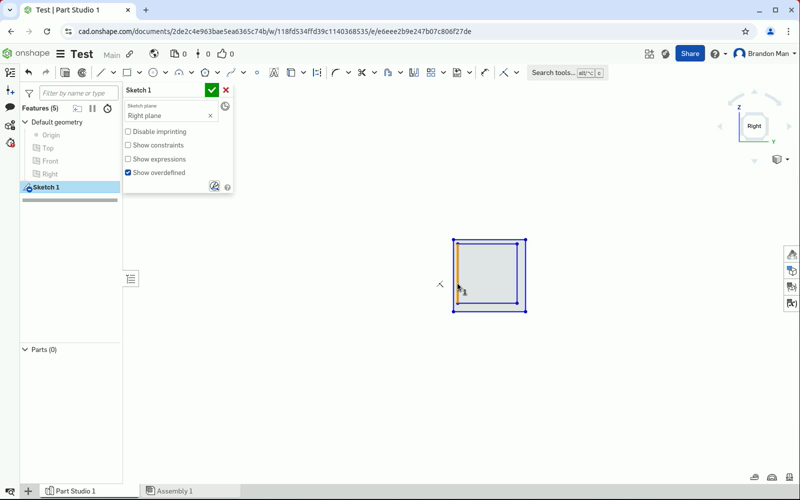
scroll(-6)
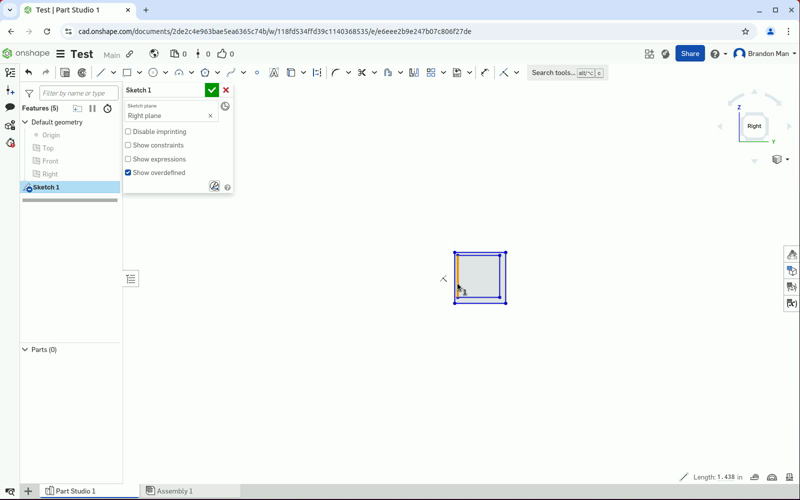
scroll(-6)
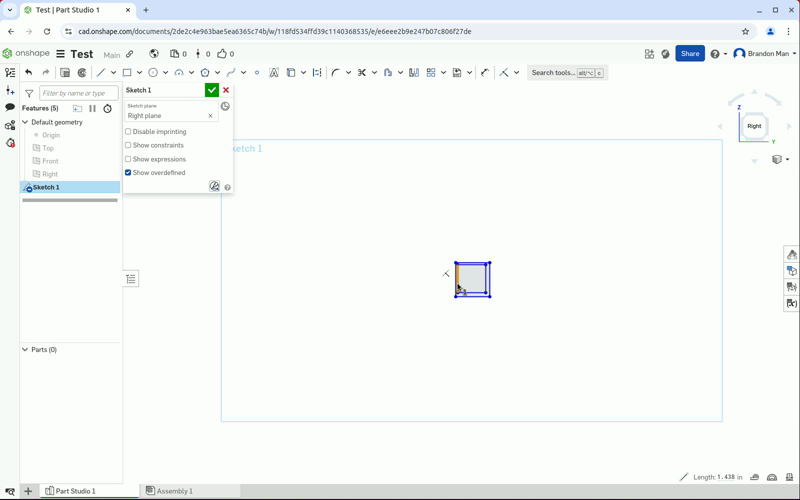
scroll(-6)
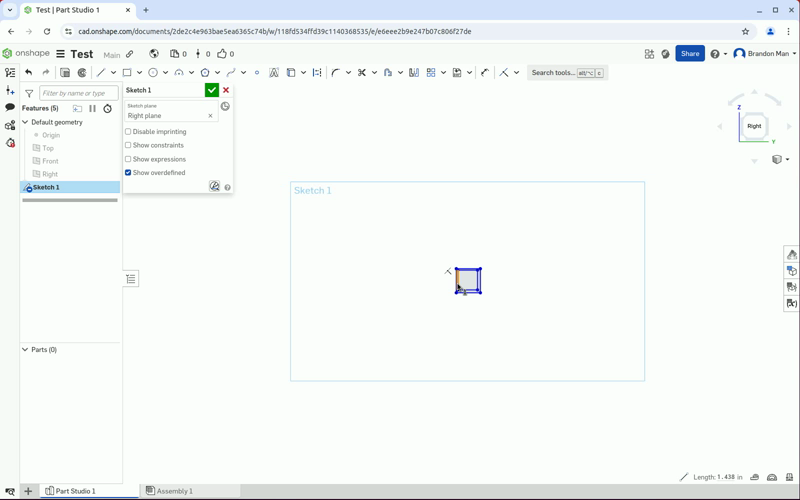
scroll(-6)
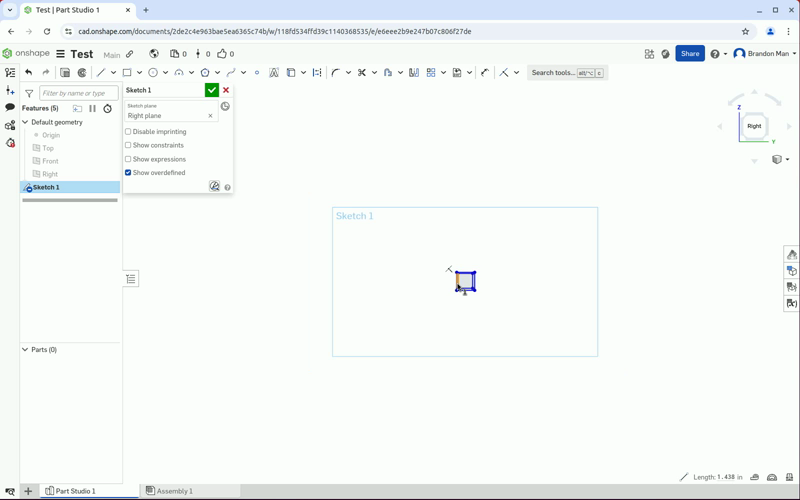
scroll(-6)
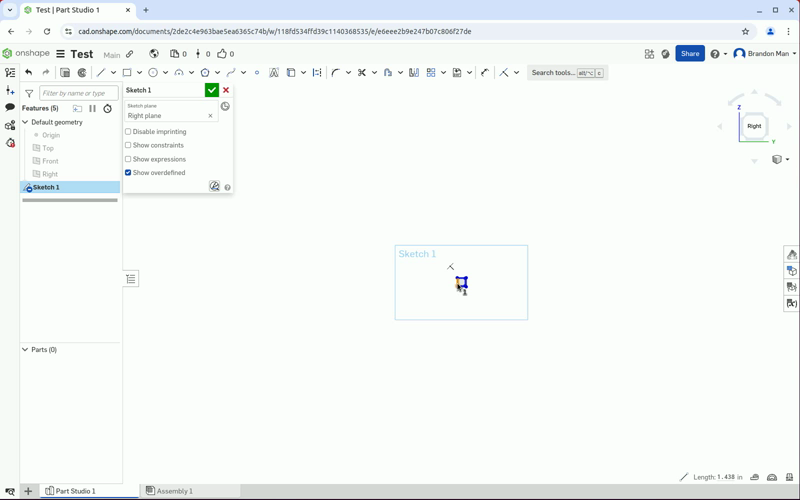
mouse_move(73, 352)
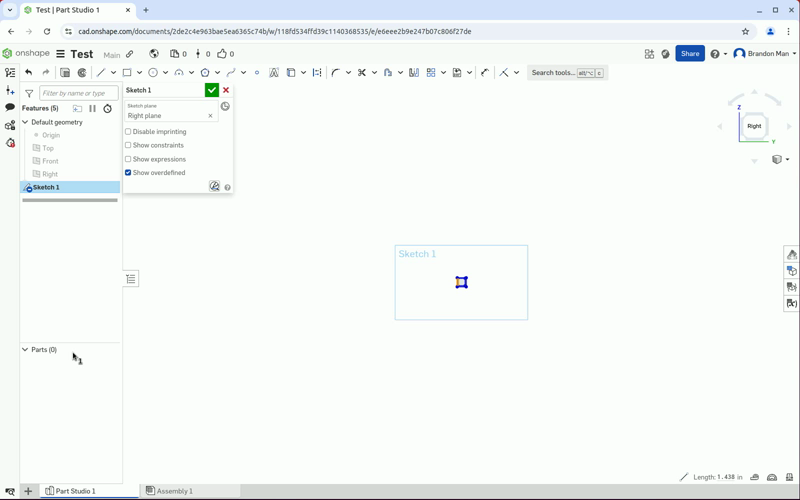
key(shift+y)
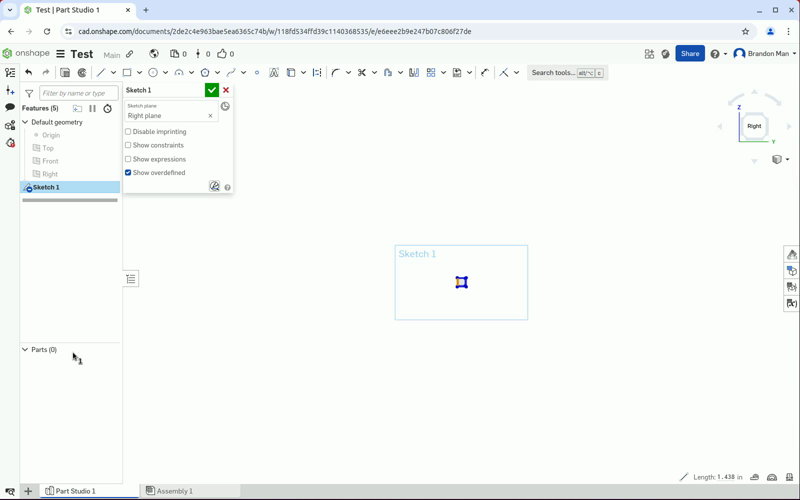
key(shift+e)
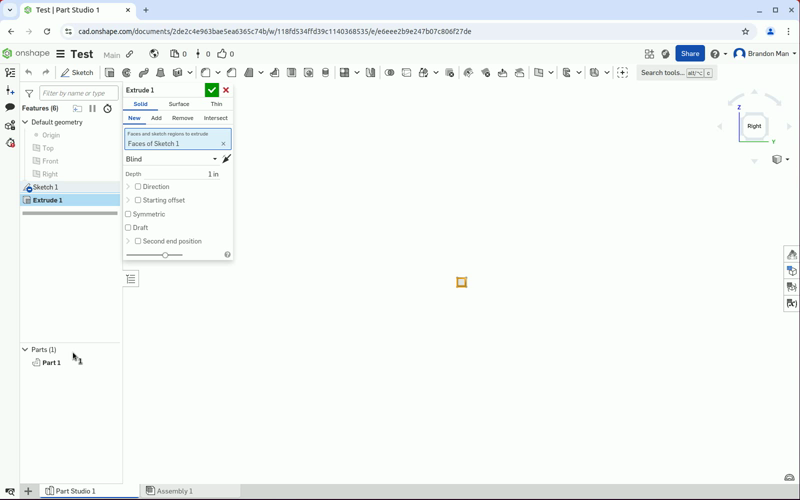
mouse_move(143, 106)
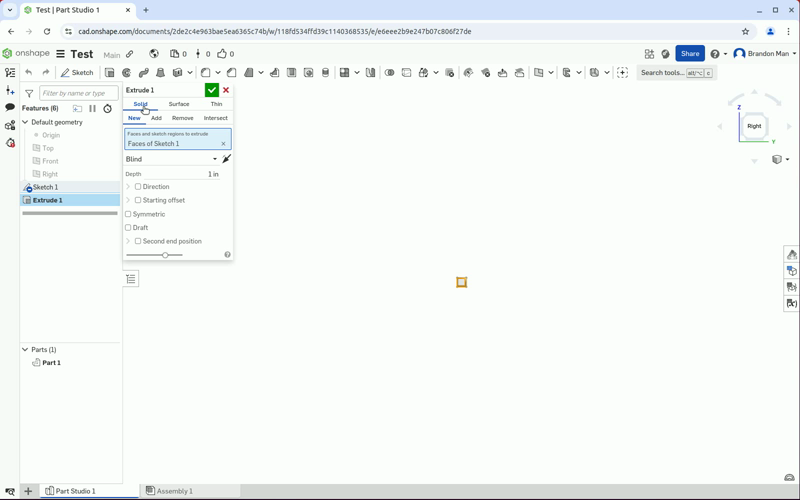
click(143, 106)
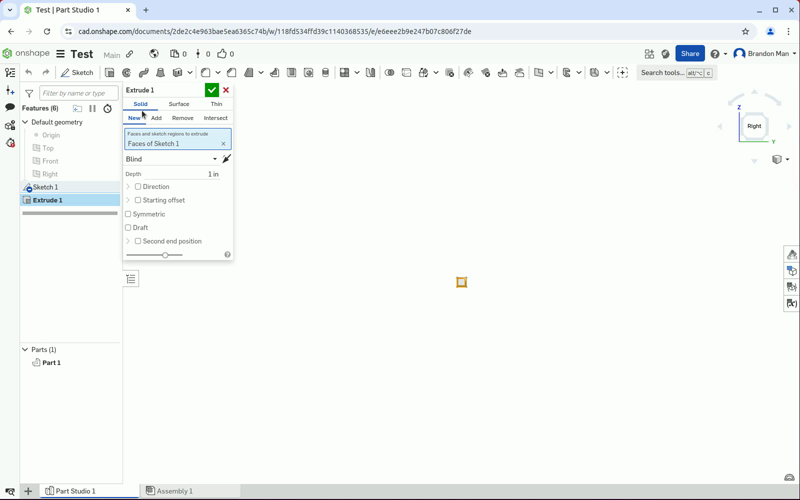
mouse_move(137, 120)
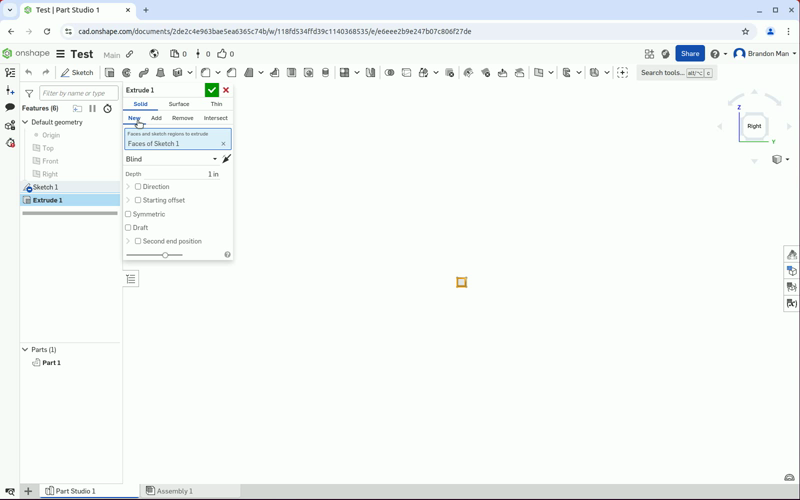
click(137, 120)
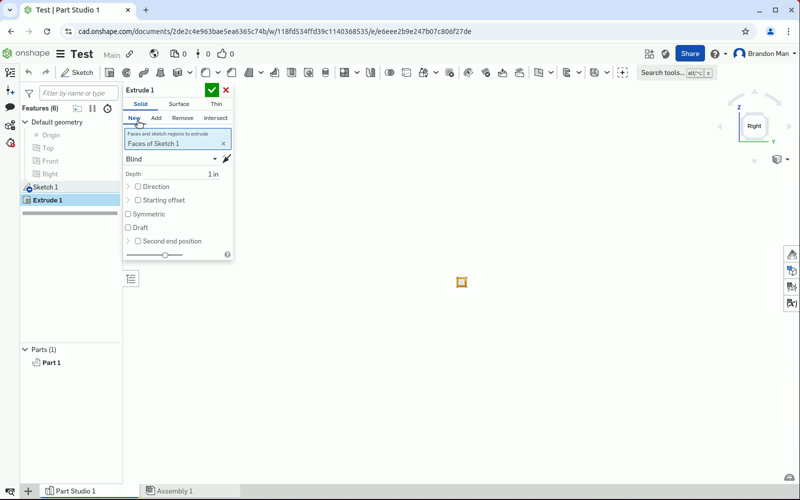
key(tab, 4)
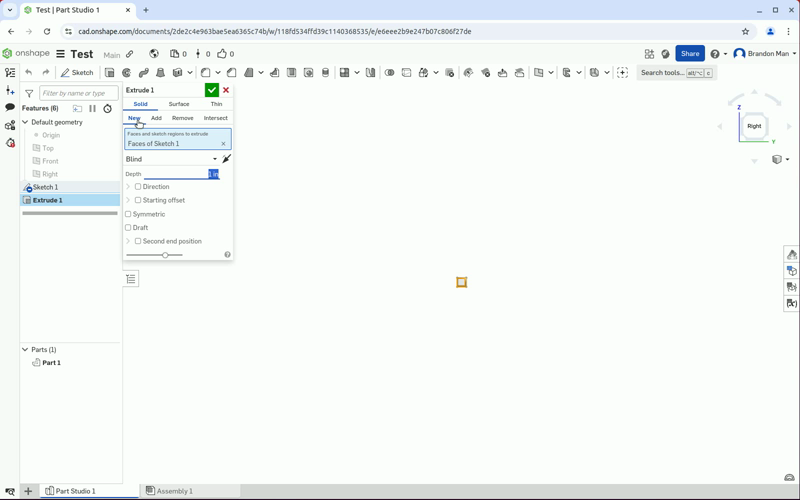
text(23.108)
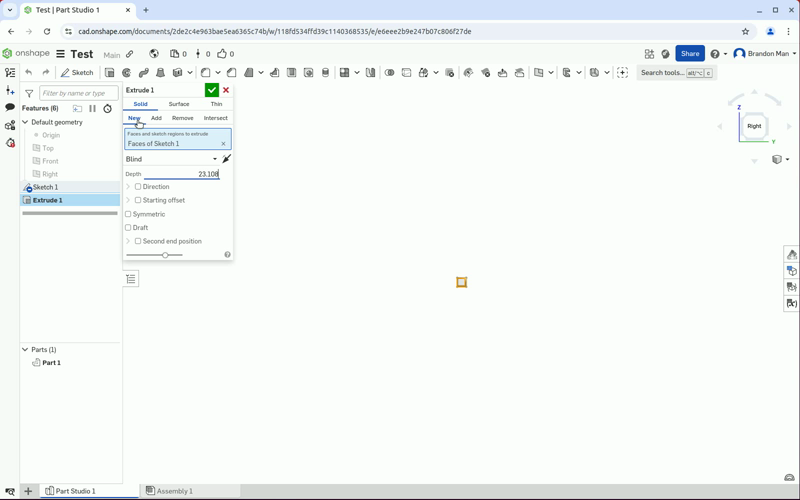
key(enter)
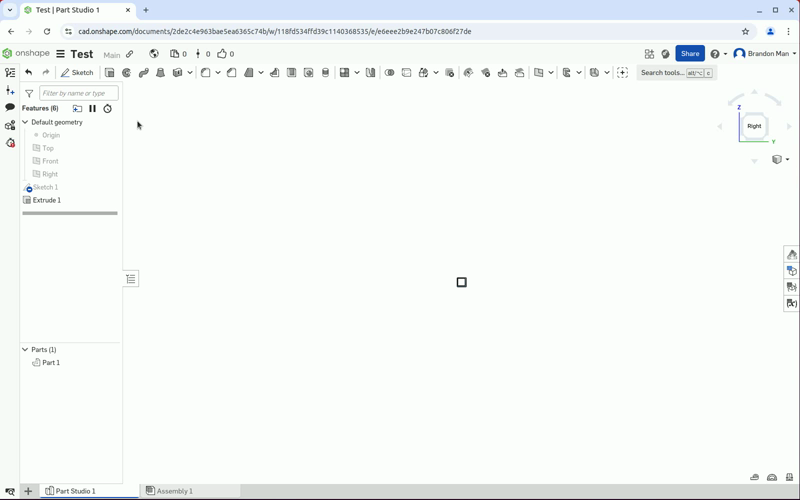
key(shift+h)
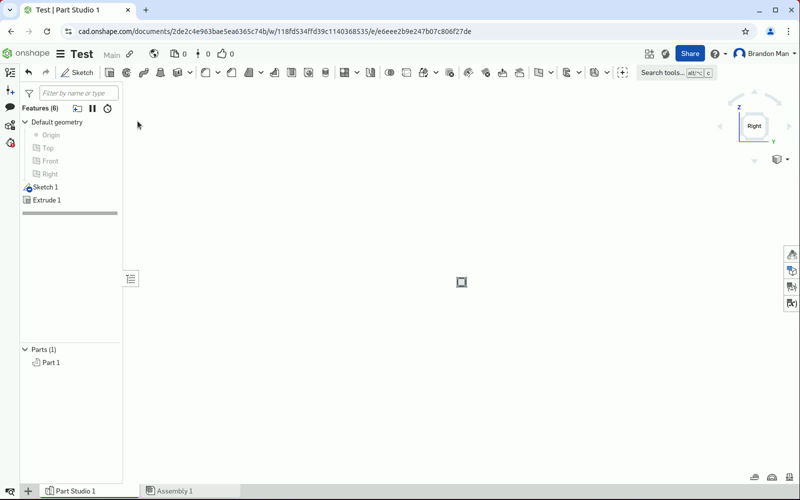
key(shift+h)
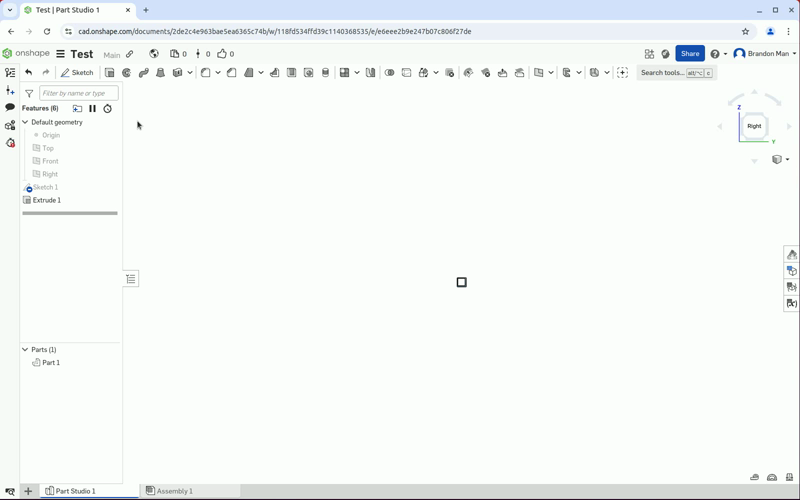
mouse_move(73, 189)
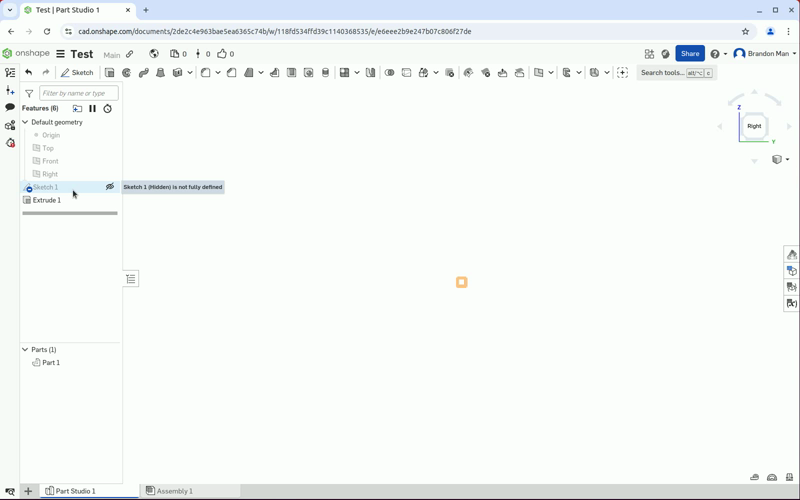
click(73, 189)
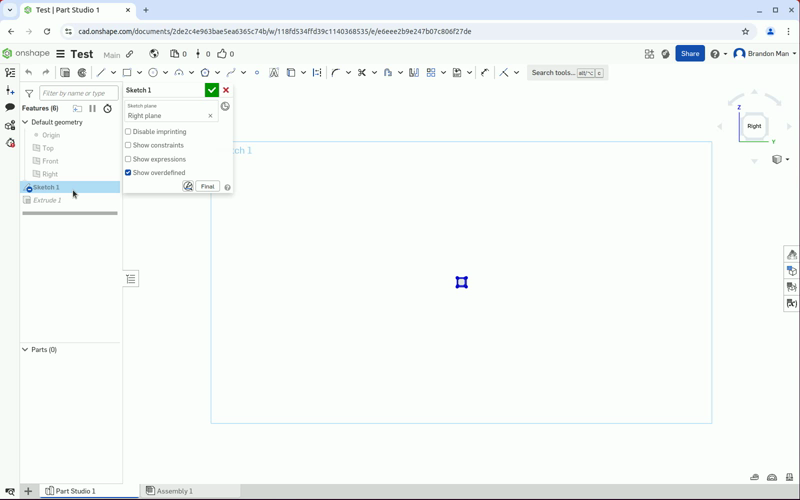
mouse_move(229, 92)
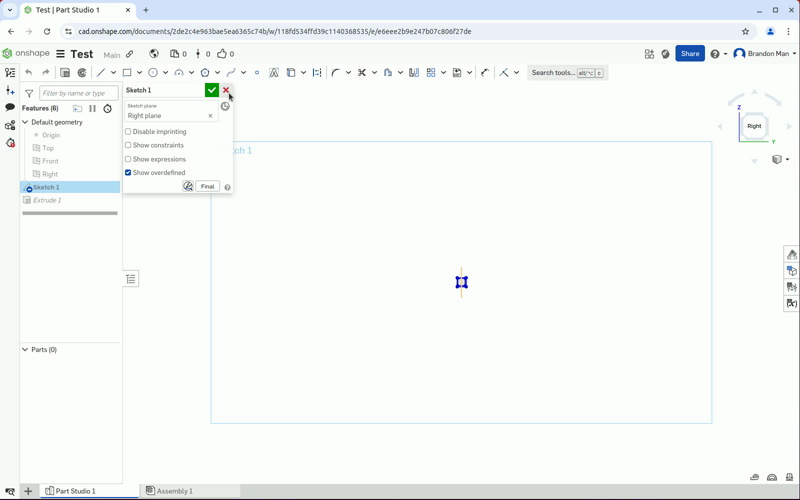
click(229, 92)
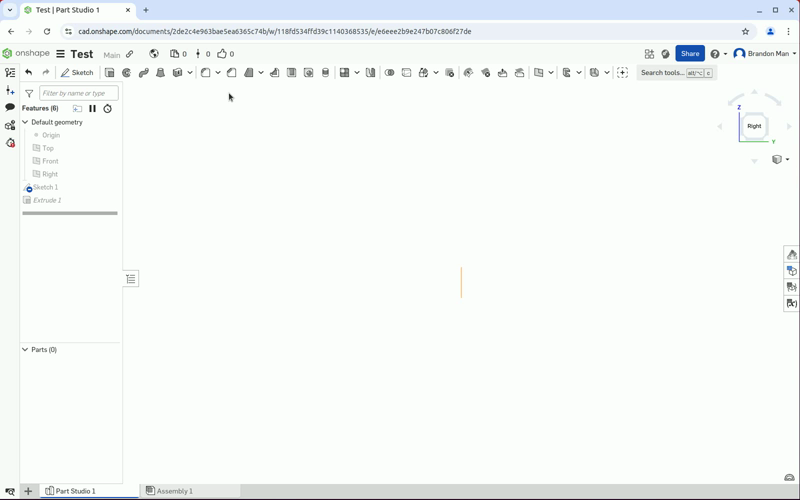
mouse_move(73, 352)
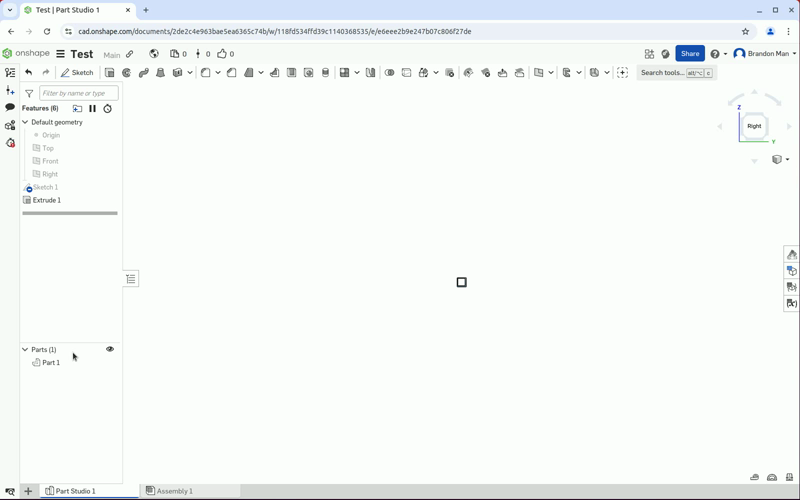
key(y)
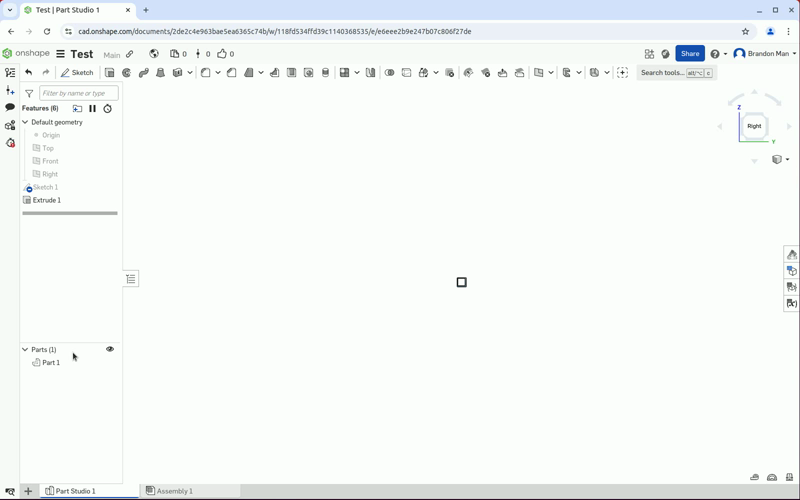
key(shift+p)
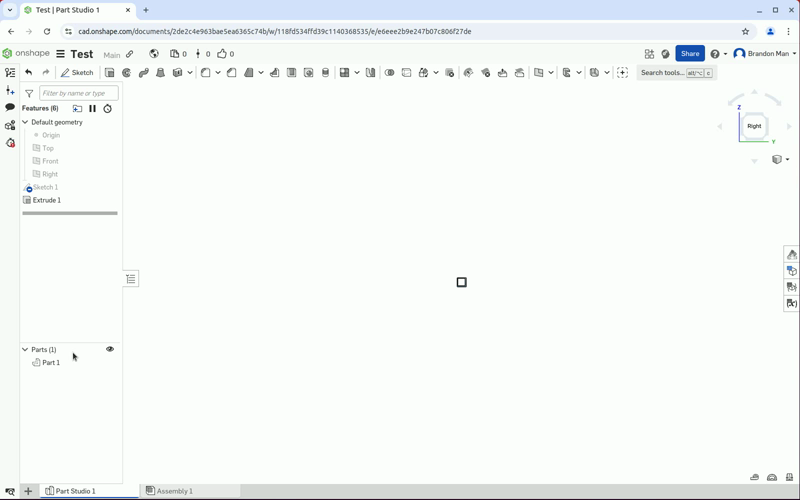
key(space)
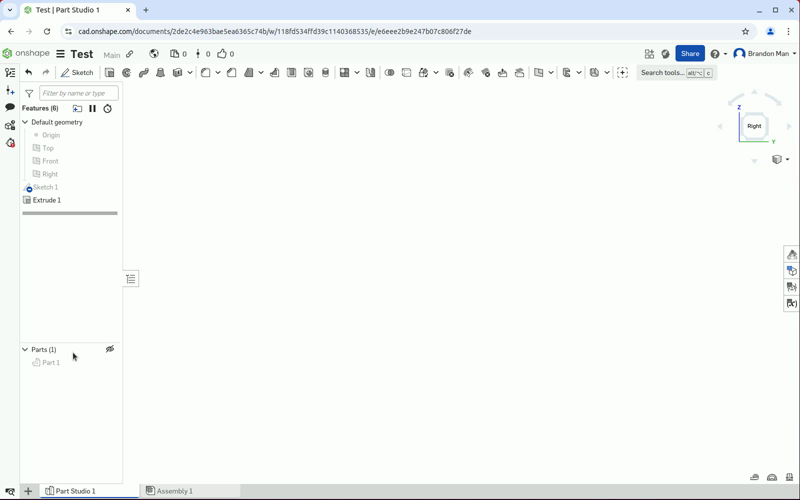
key_down(shift)
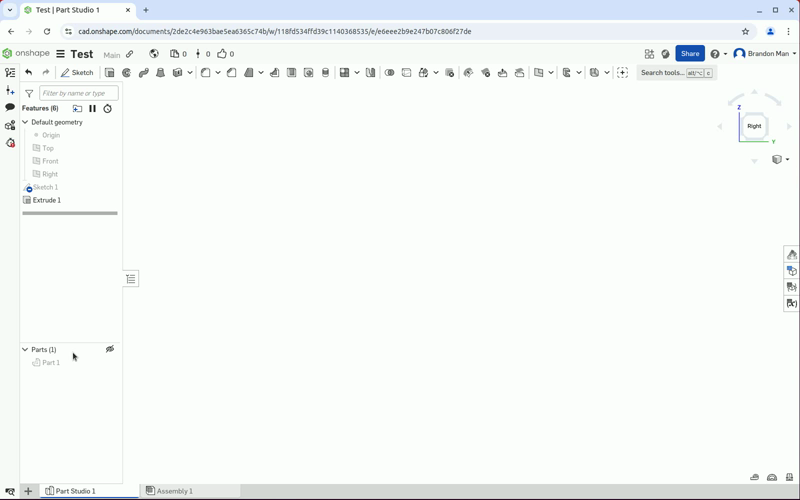
key(right)
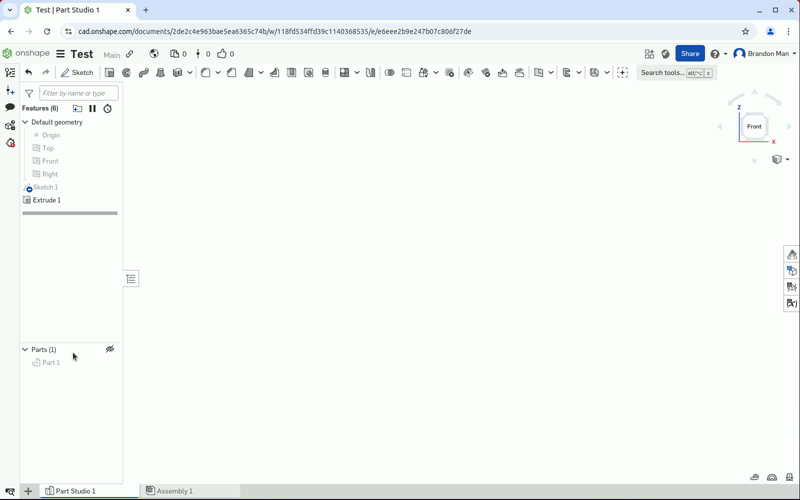
key_up(shift)
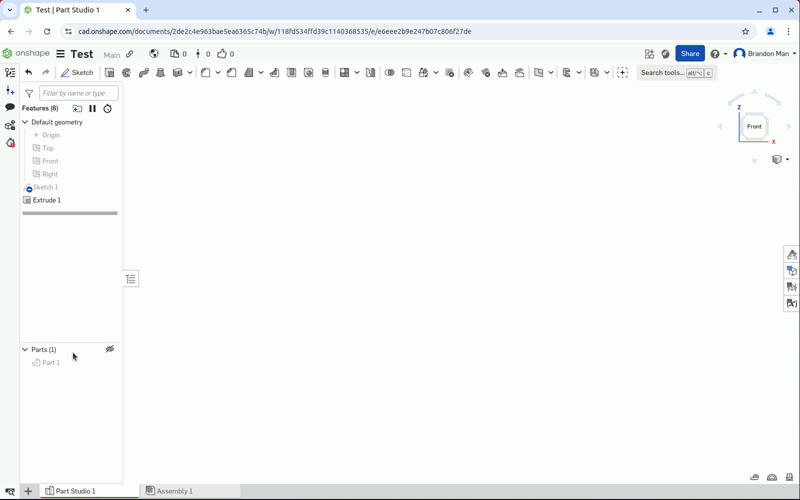
mouse_move(73, 352)
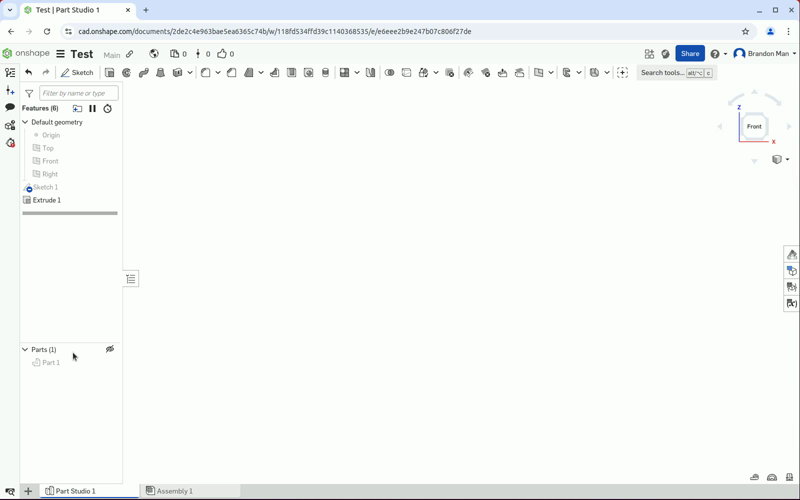
key(shift+y)
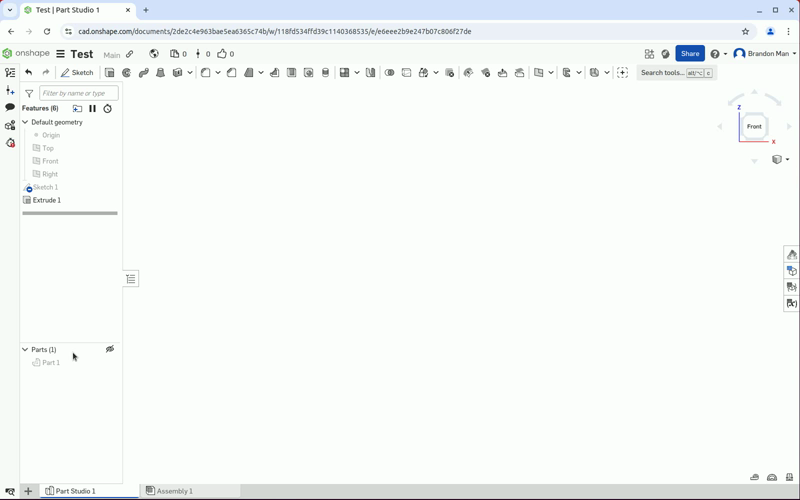
key(shift+s)
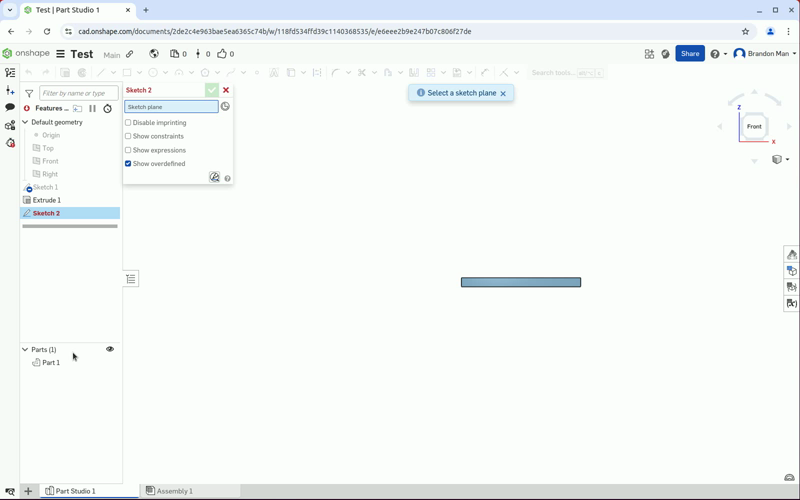
mouse_move(73, 163)
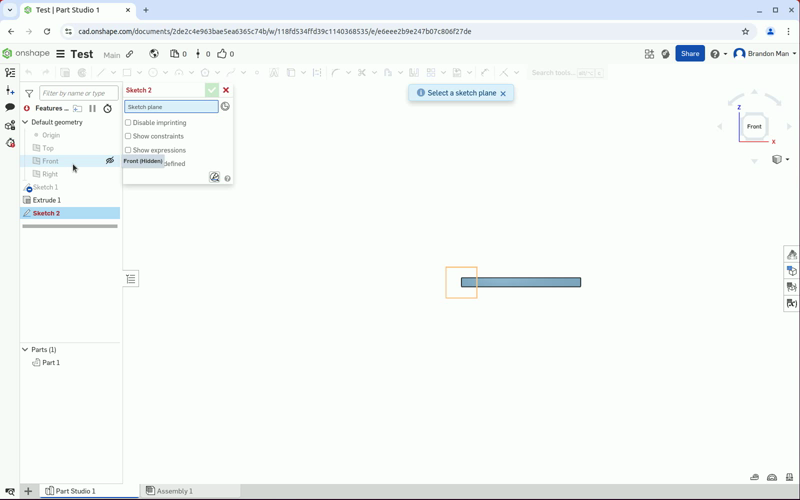
click(73, 163)
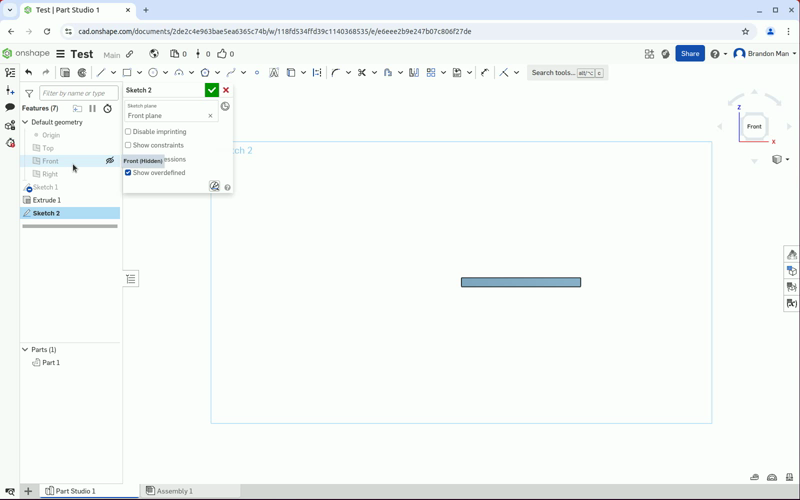
mouse_move(73, 352)
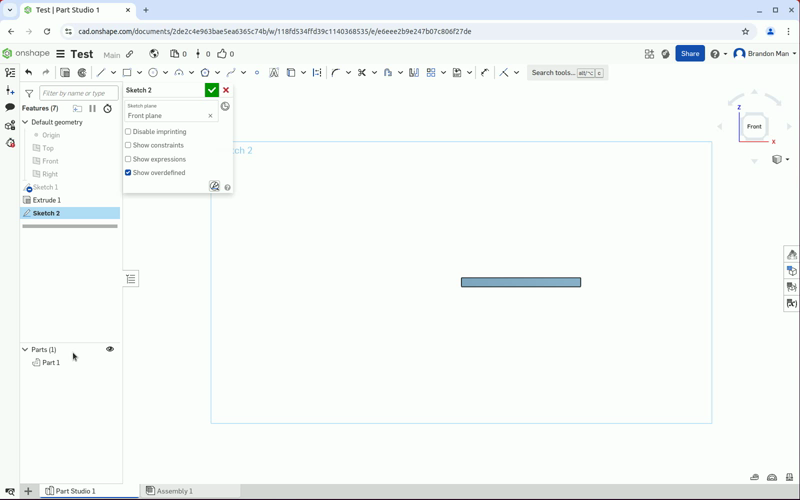
key(y)
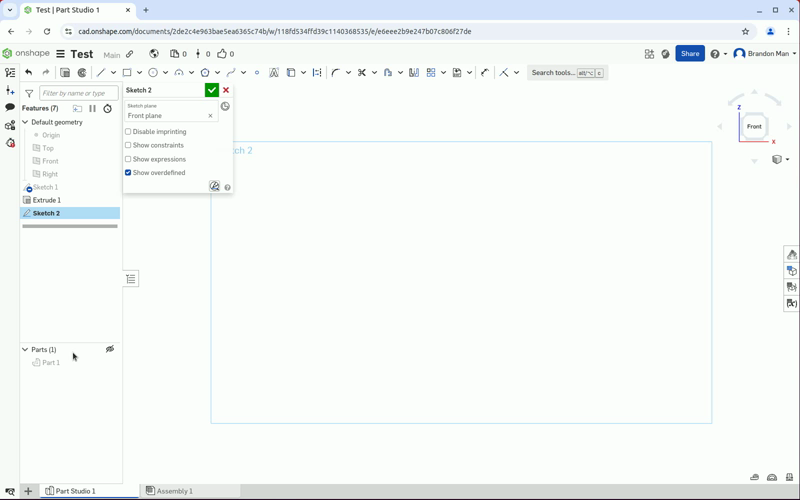
key(c)
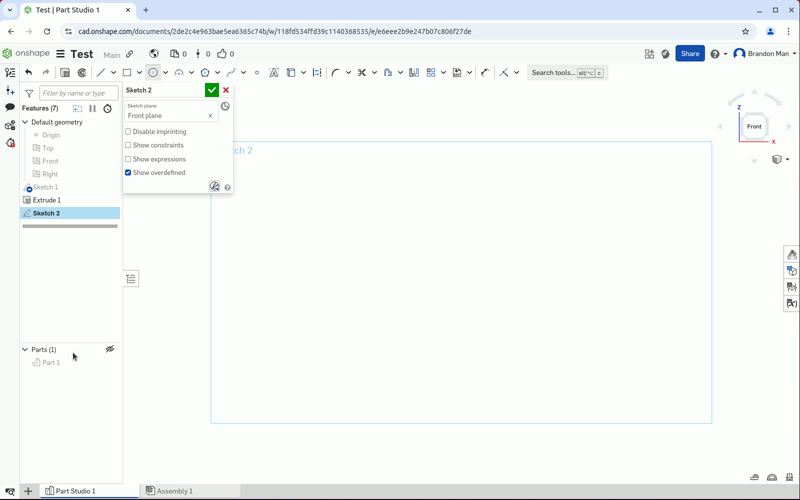
key_down(shift)
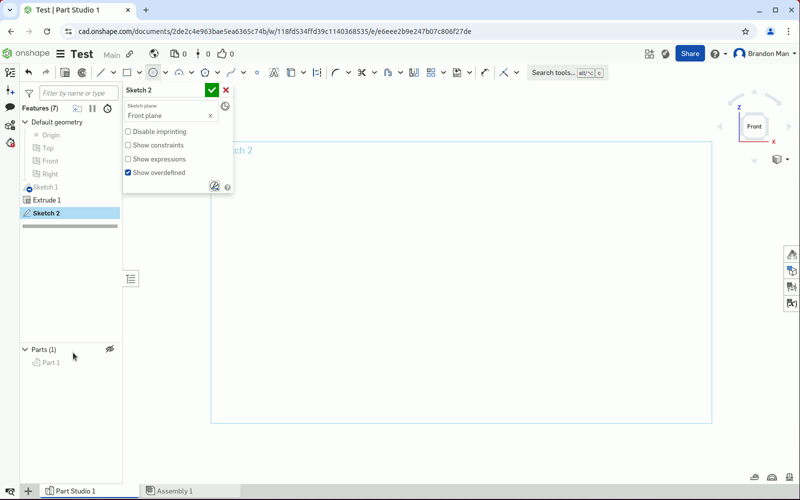
mouse_move(464, 282)
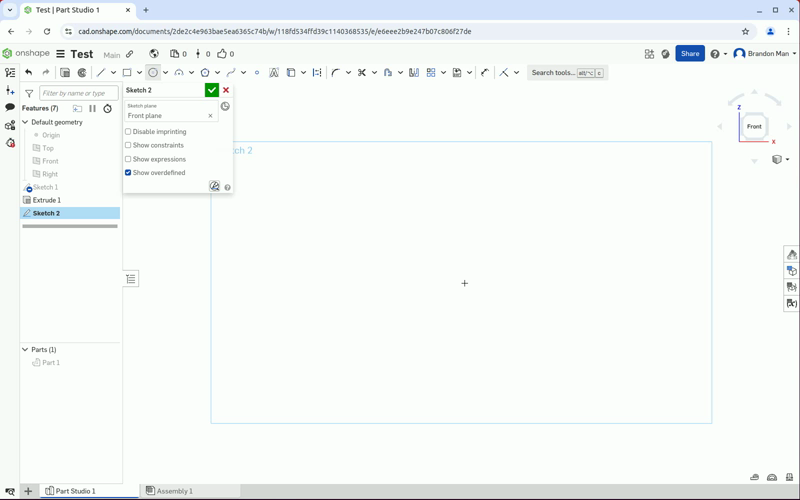
click(464, 282)
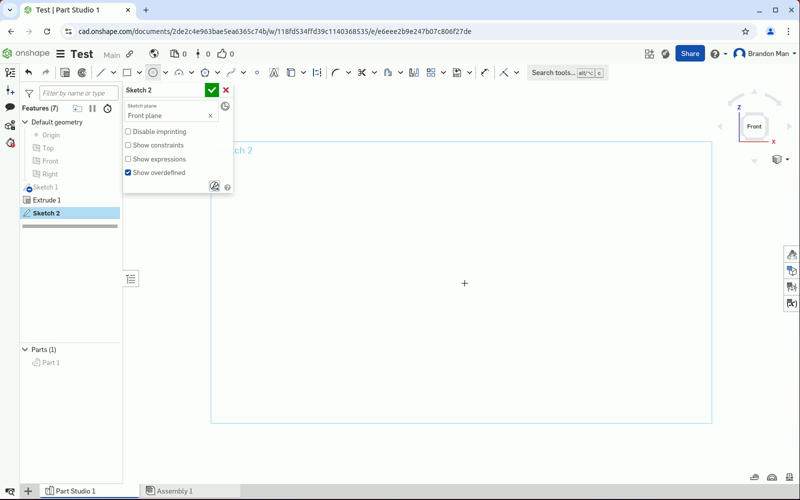
key_up(shift)
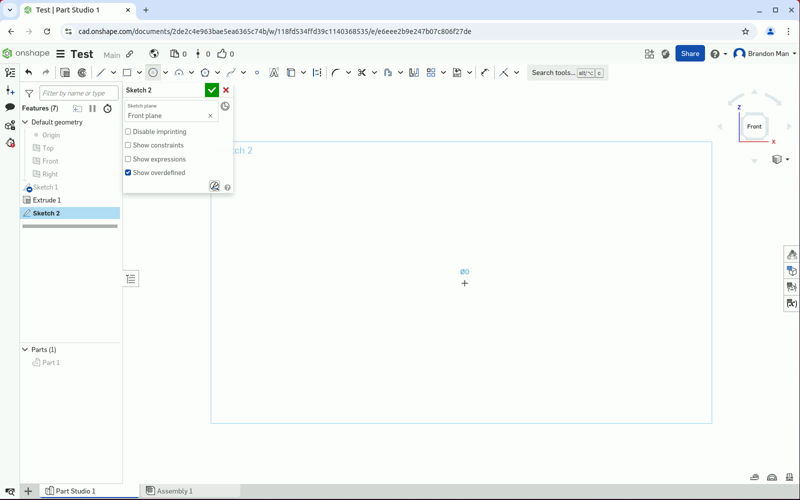
mouse_move(466, 282)
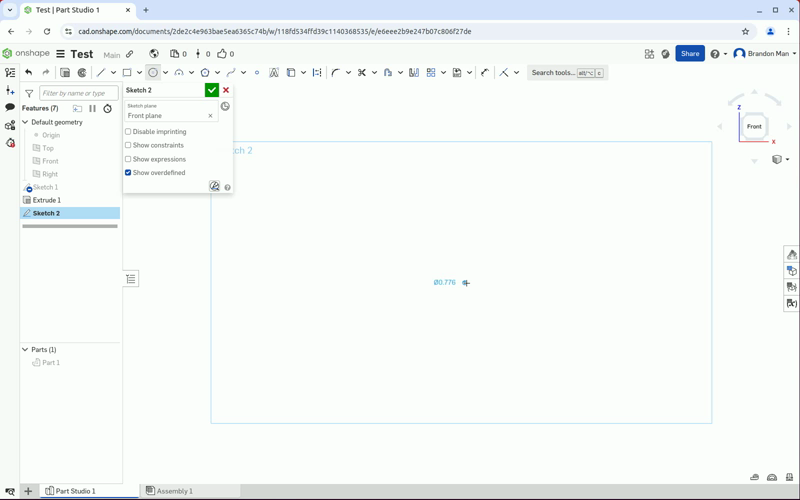
scroll(6)
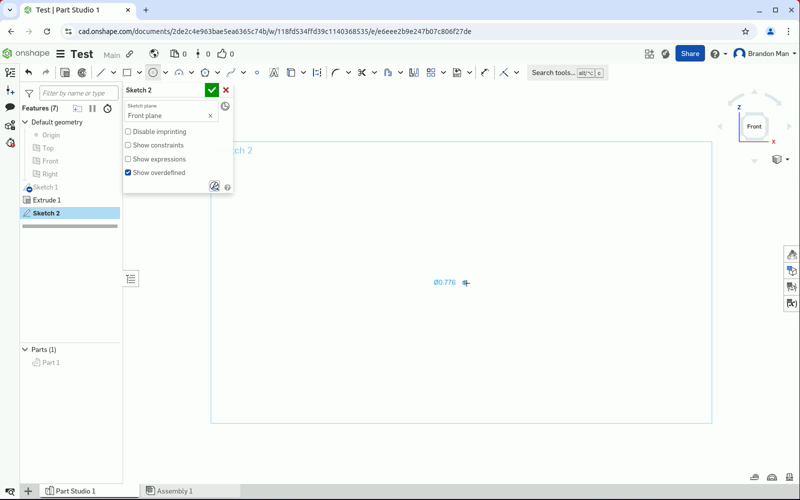
scroll(6)
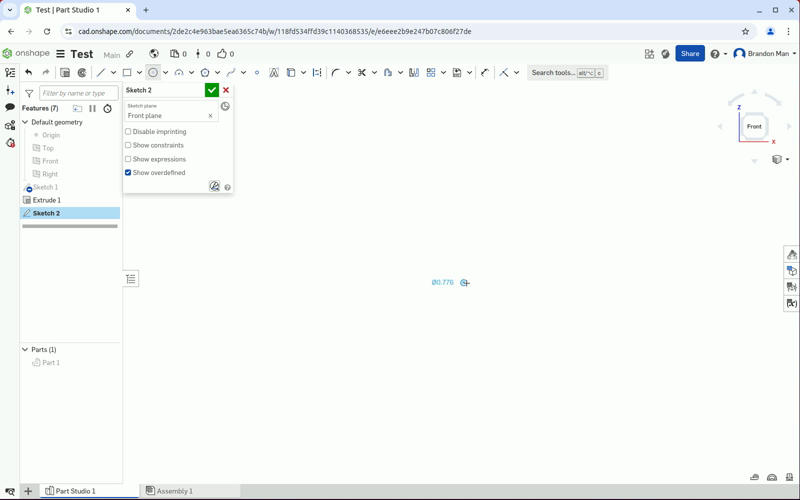
scroll(6)
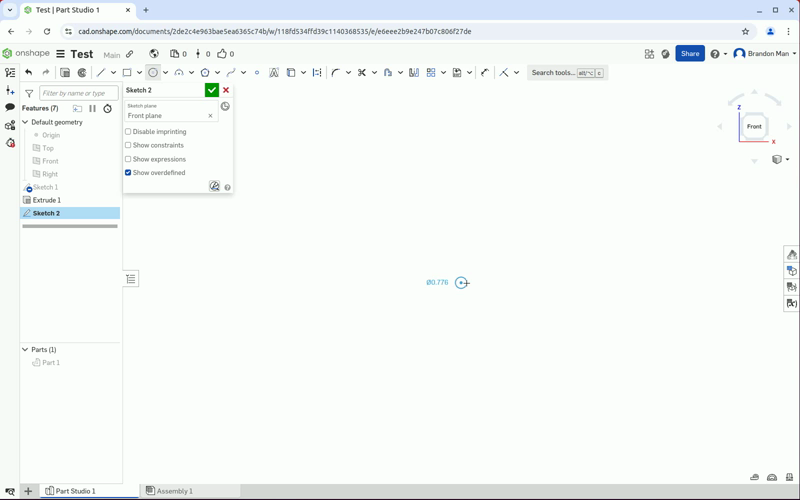
scroll(6)
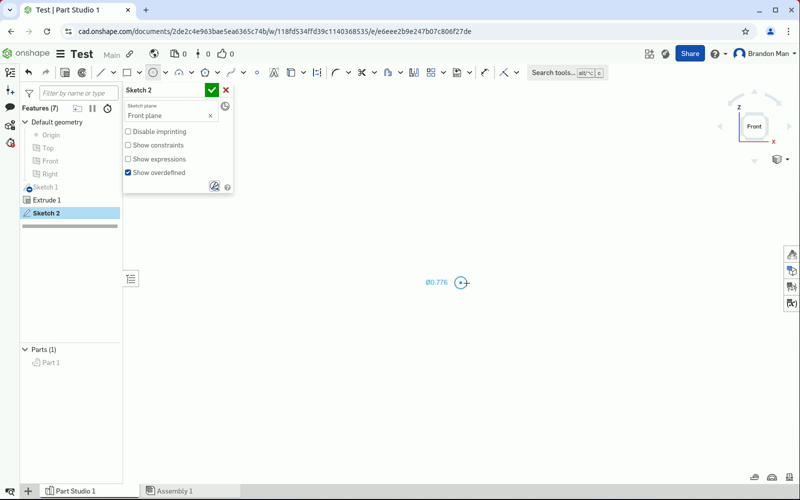
scroll(6)
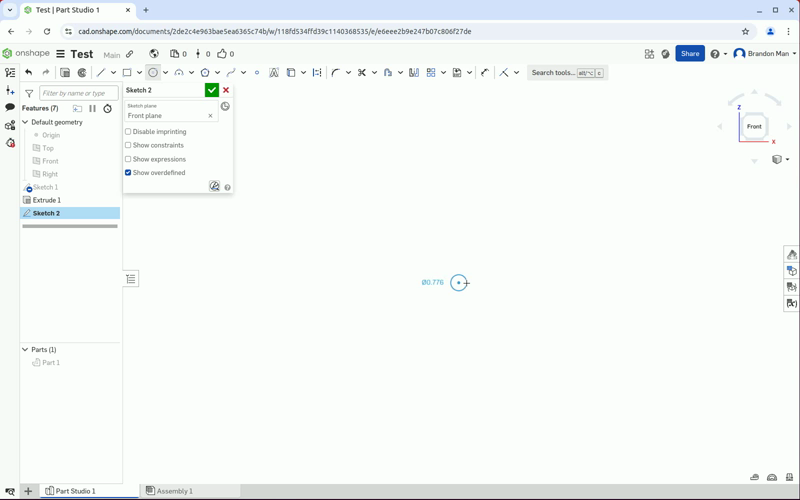
scroll(6)
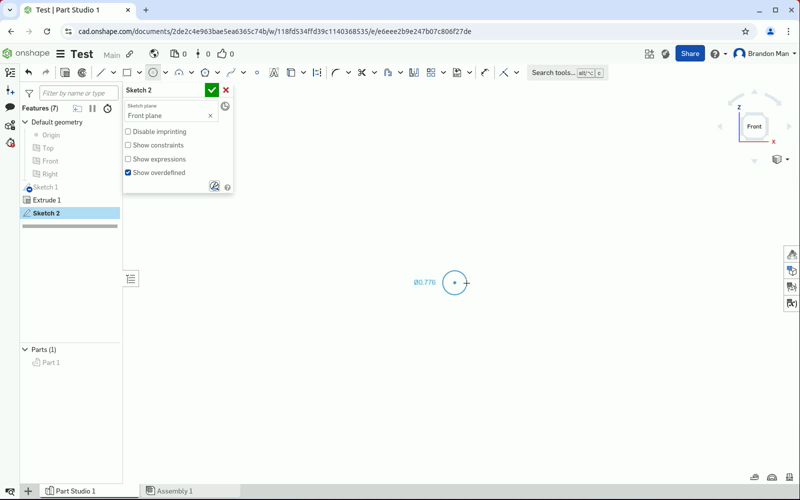
scroll(6)
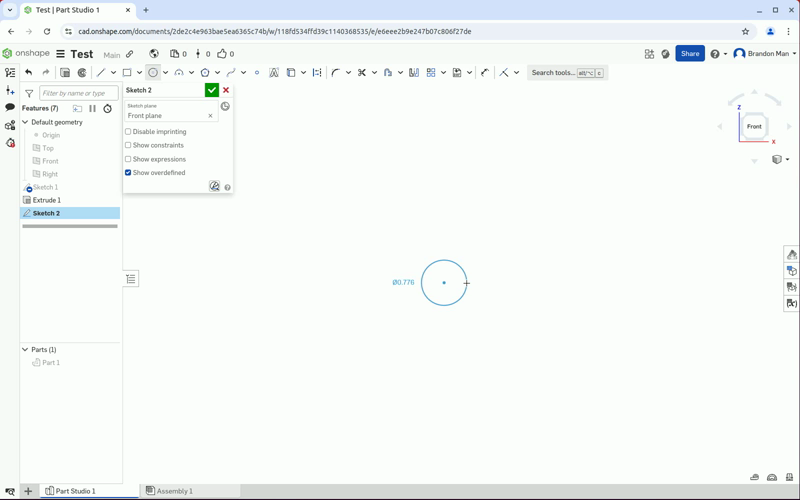
click(466, 282)
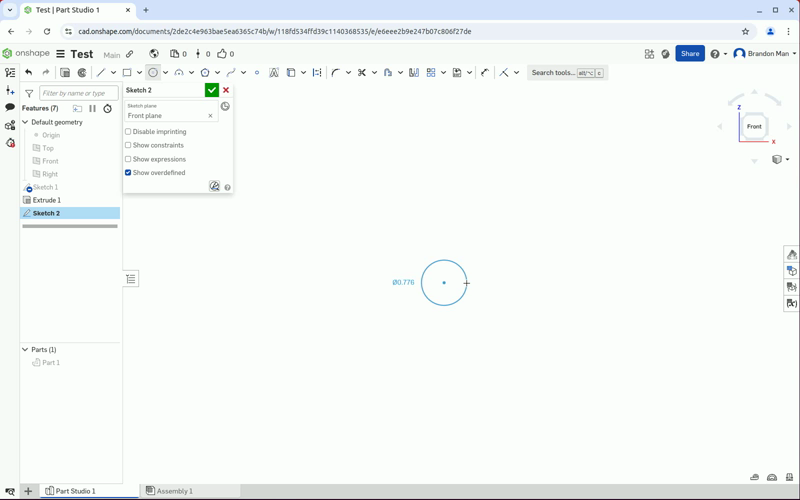
scroll(-6)
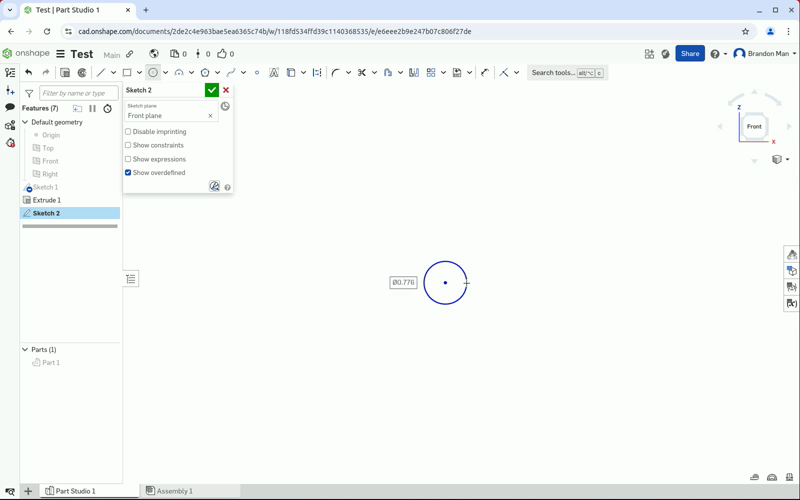
scroll(-6)
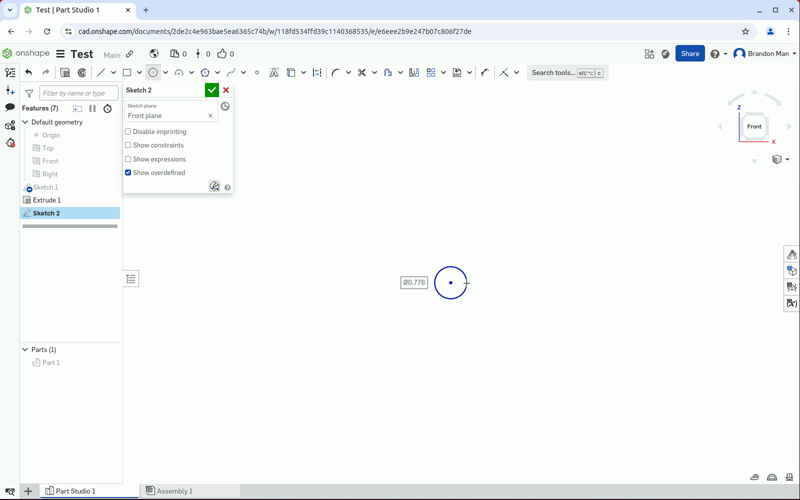
scroll(-6)
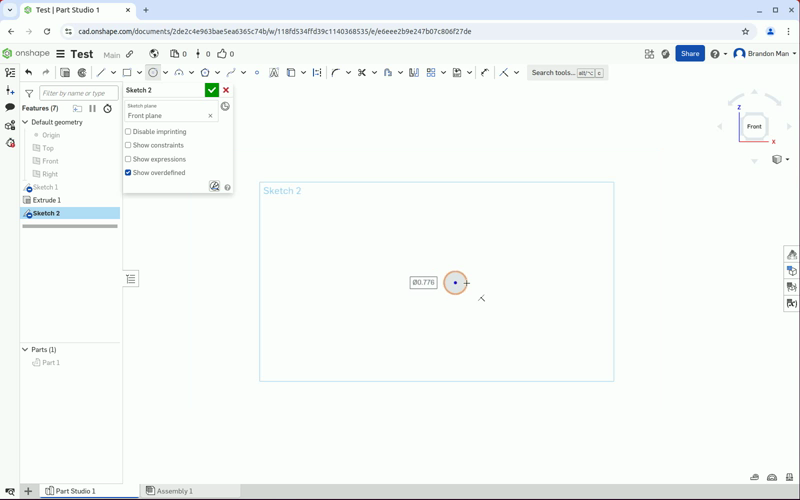
scroll(-6)
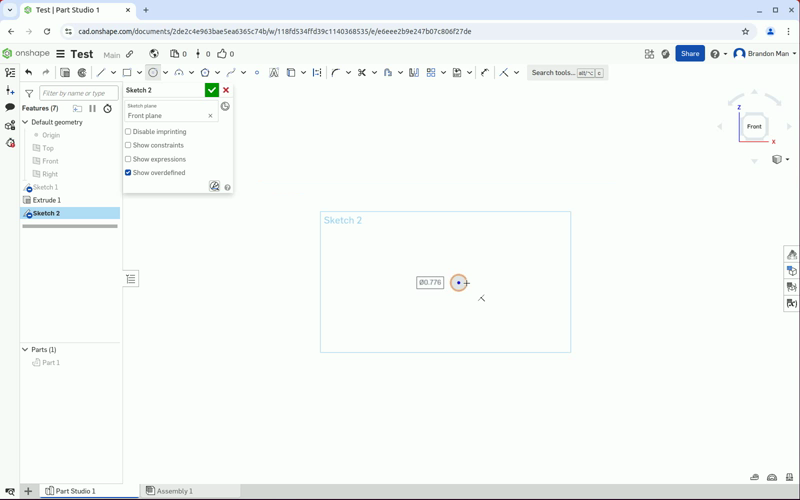
scroll(-6)
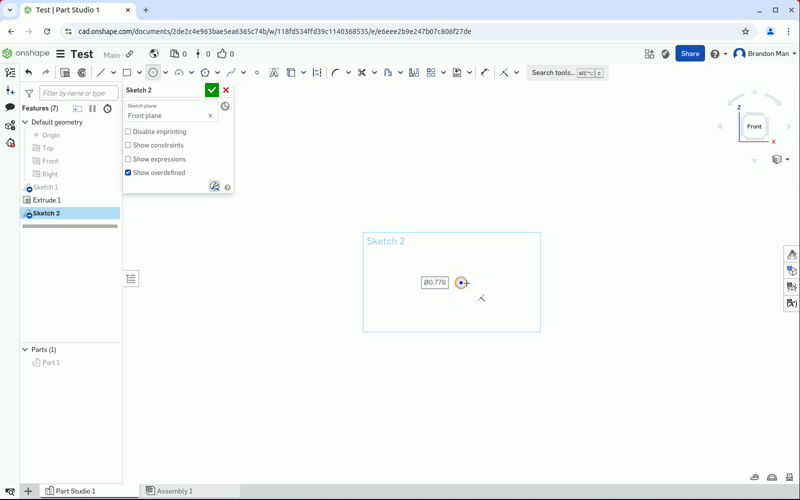
scroll(-6)
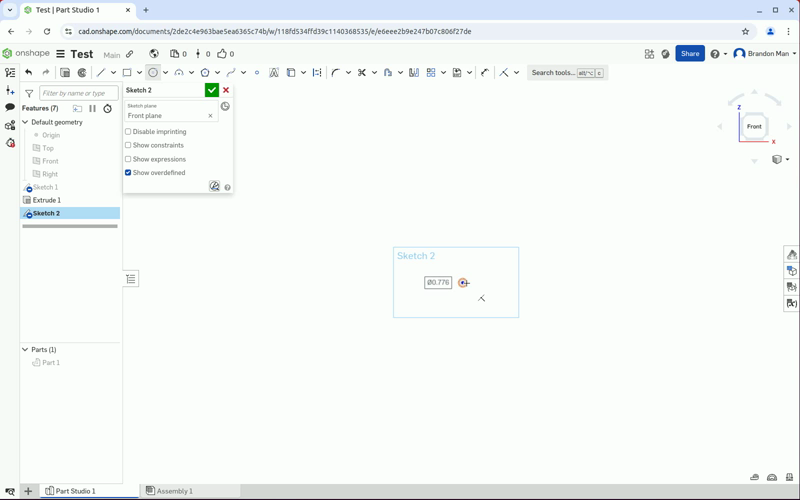
scroll(-6)
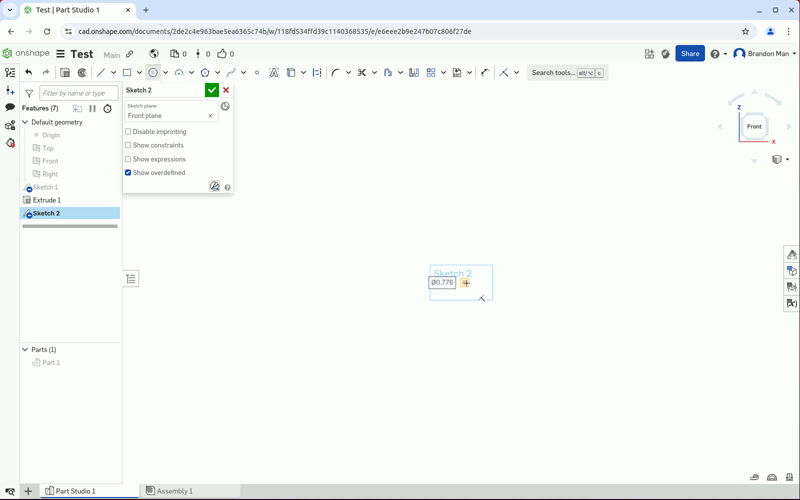
key(esc)
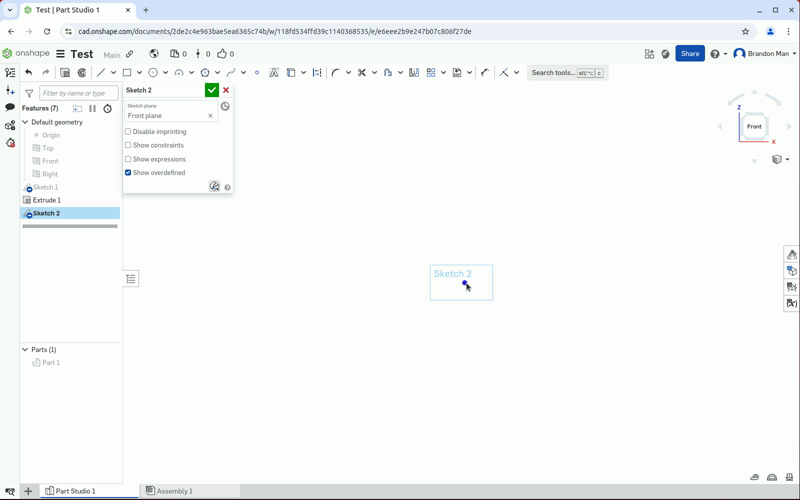
mouse_move(464, 284)
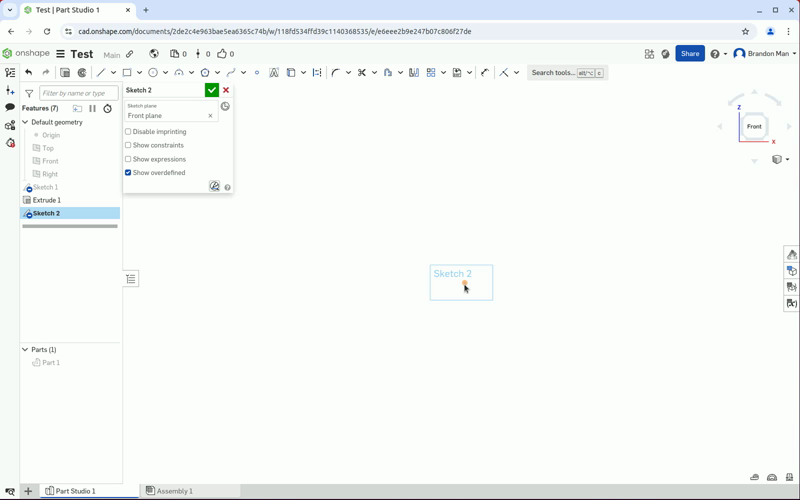
scroll(6)
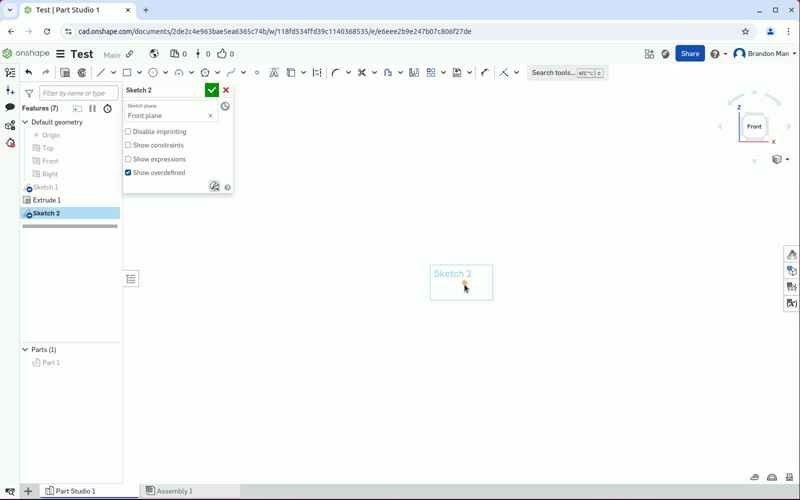
scroll(6)
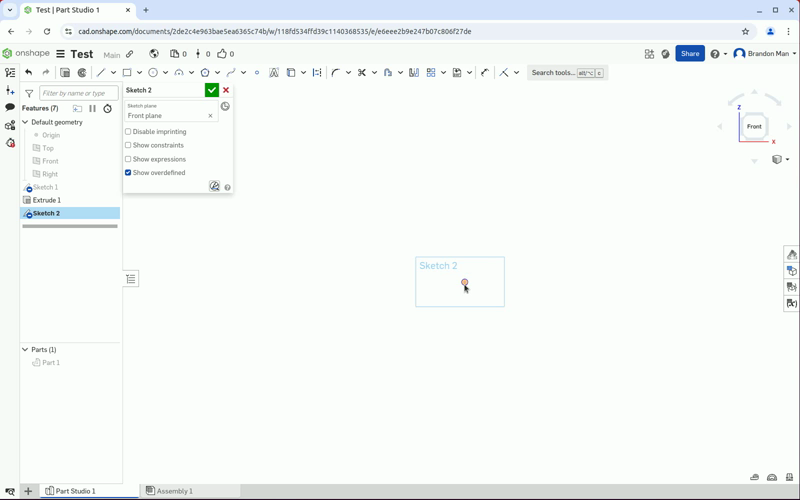
scroll(6)
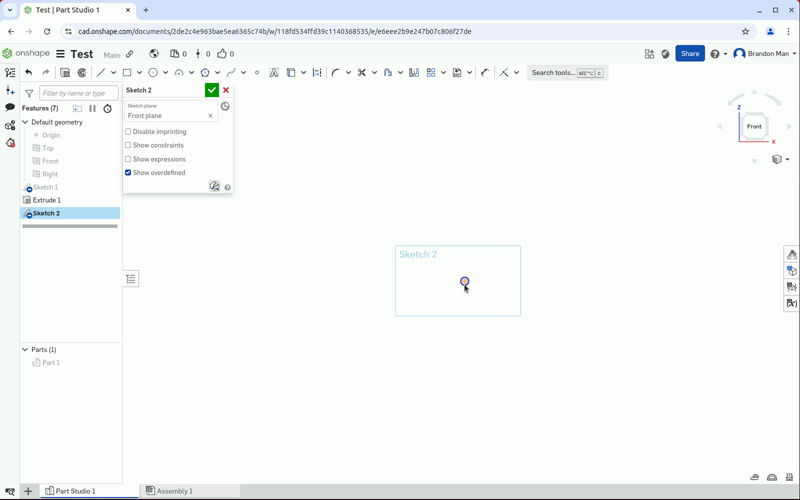
scroll(6)
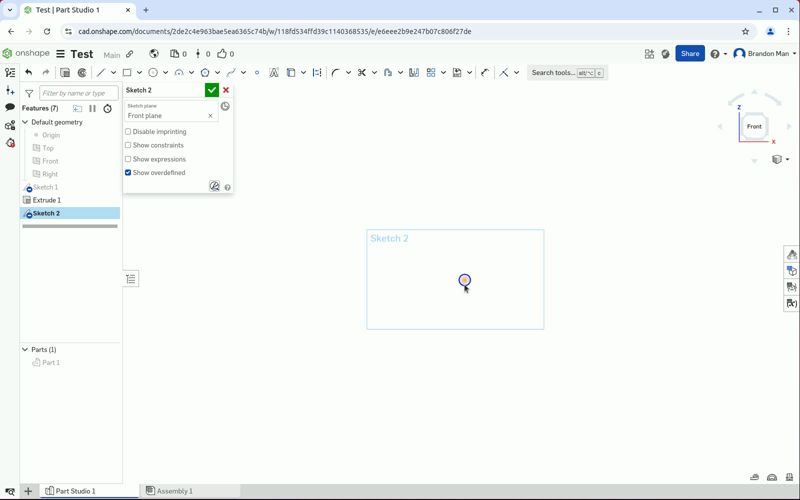
scroll(6)
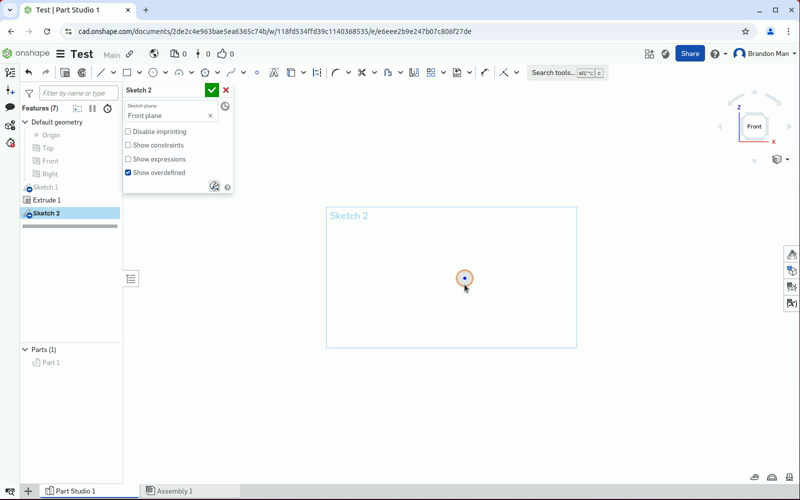
scroll(6)
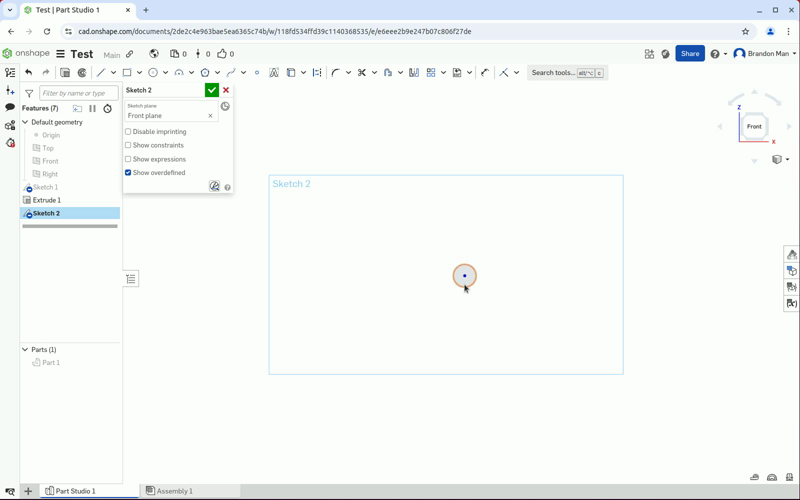
scroll(6)
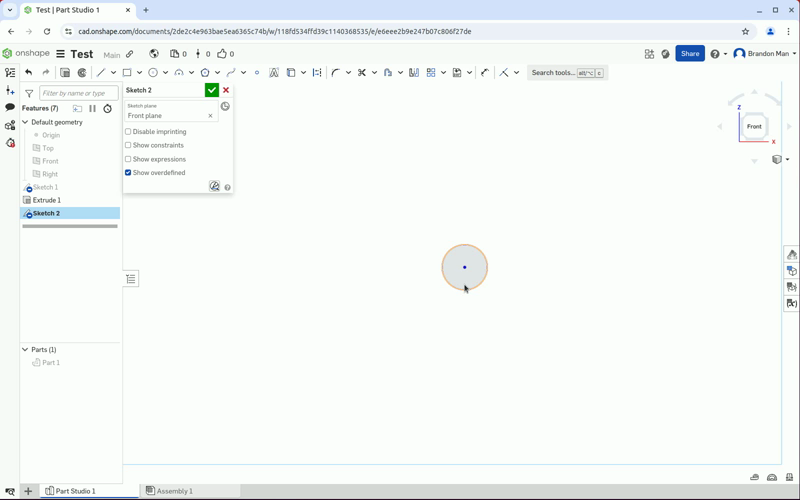
click(464, 284)
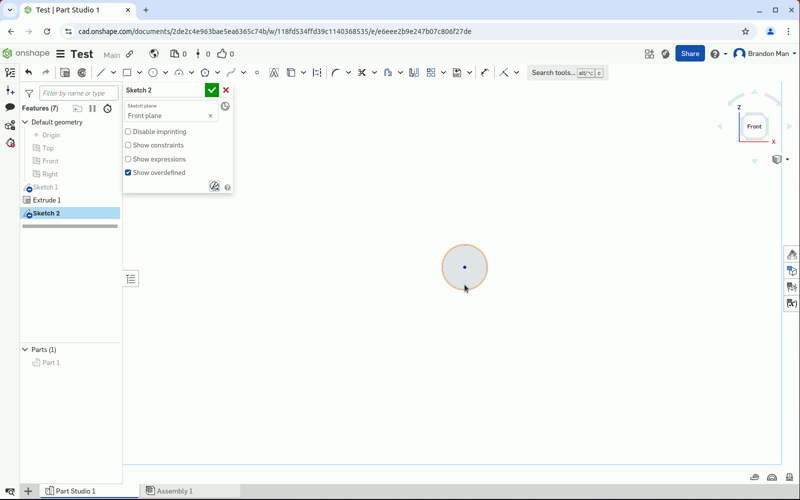
scroll(-6)
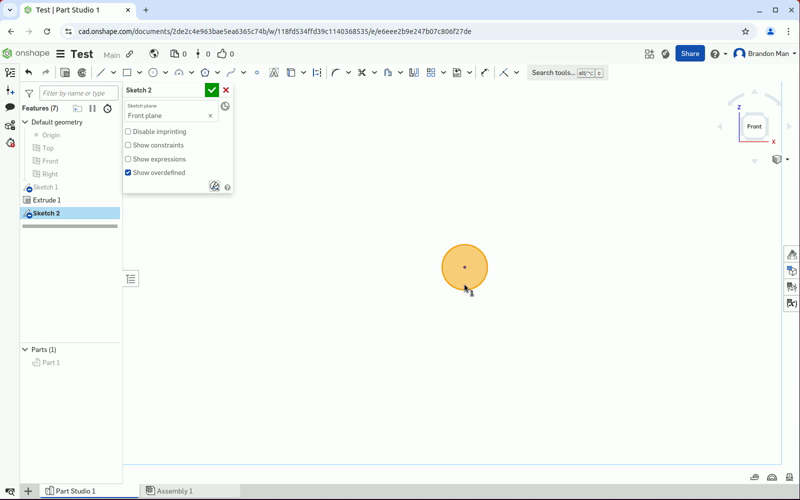
scroll(-6)
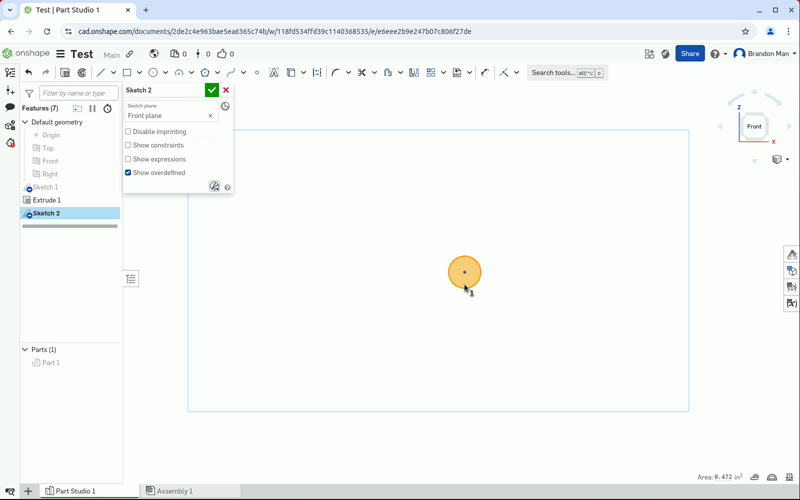
scroll(-6)
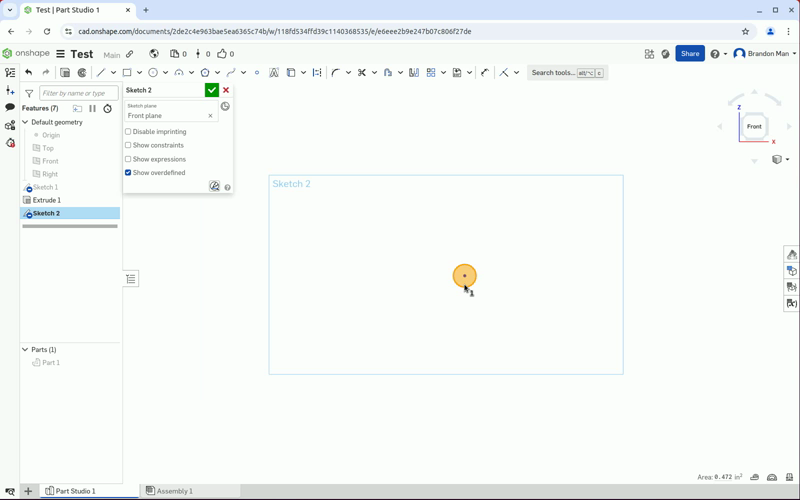
scroll(-6)
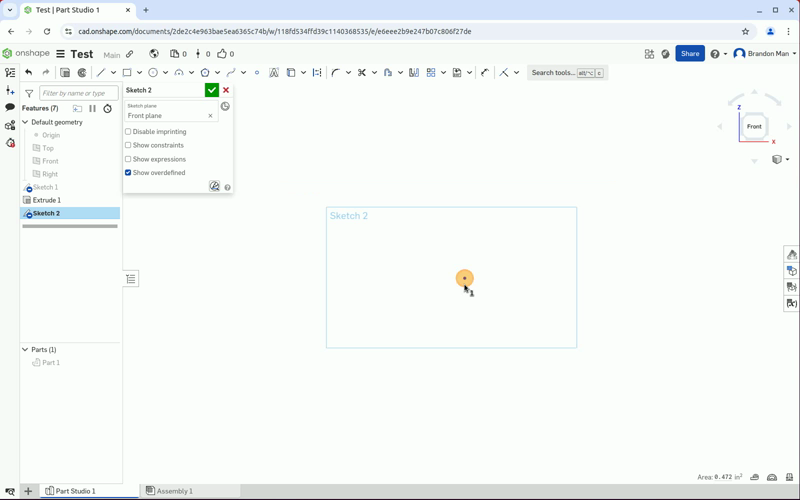
scroll(-6)
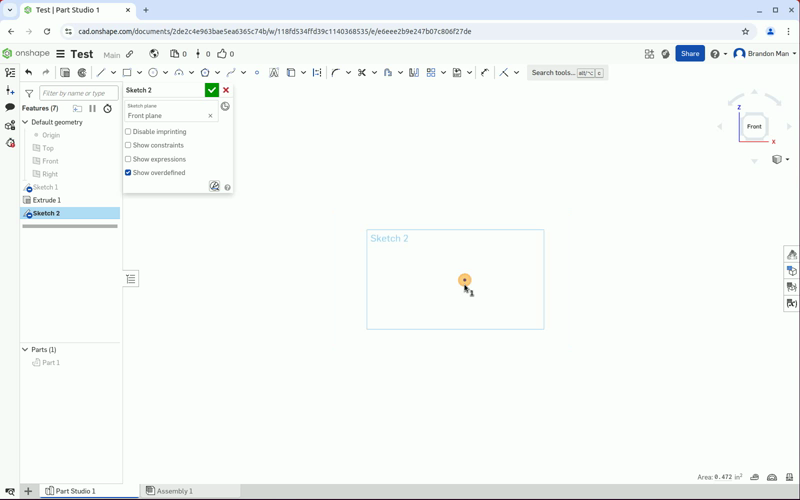
scroll(-6)
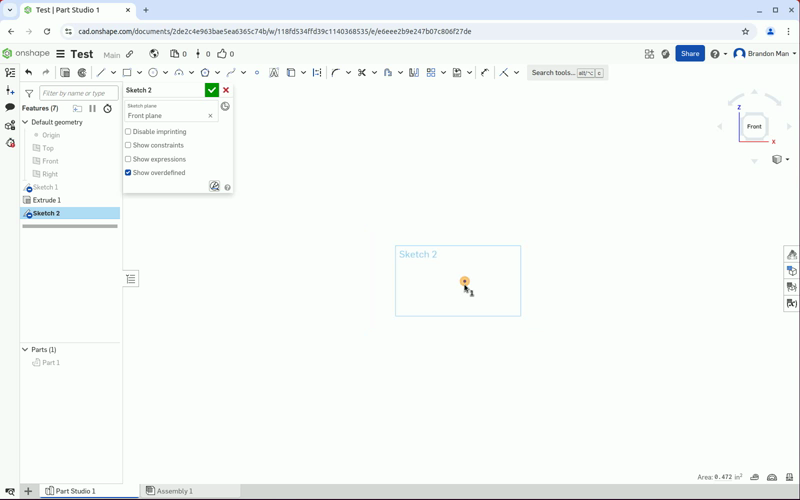
scroll(-6)
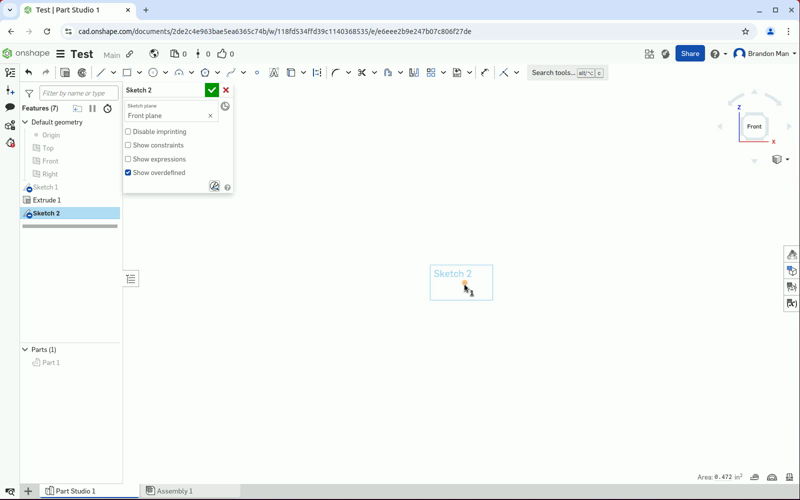
mouse_move(73, 352)
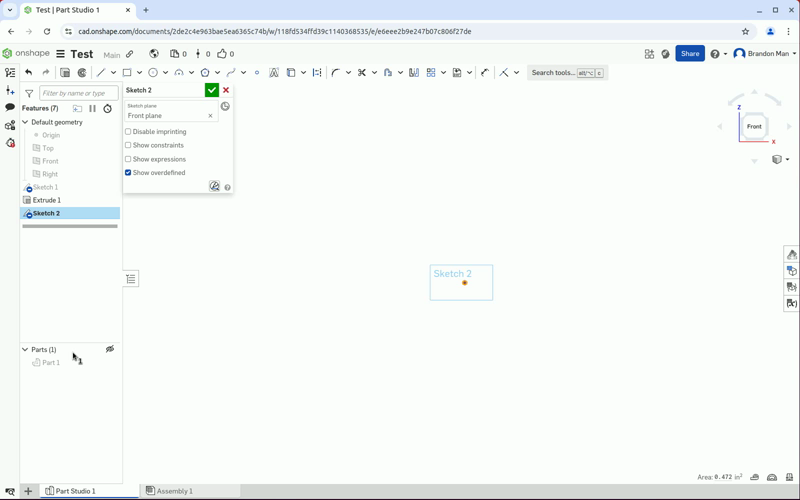
key(shift+y)
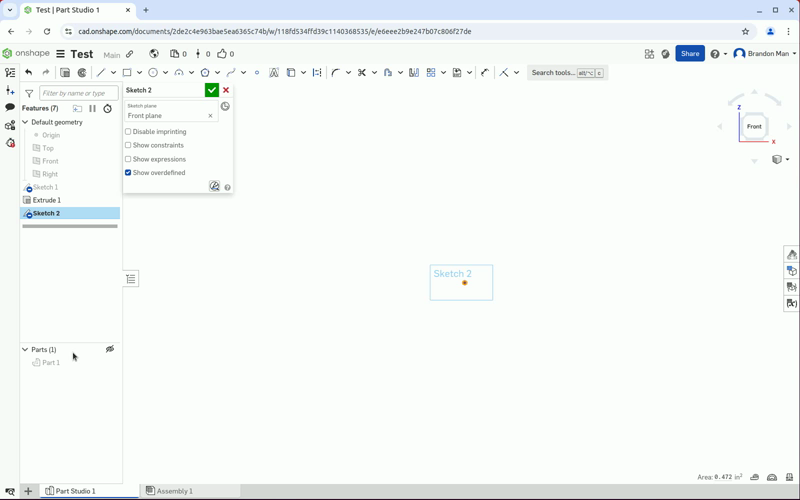
key(shift+e)
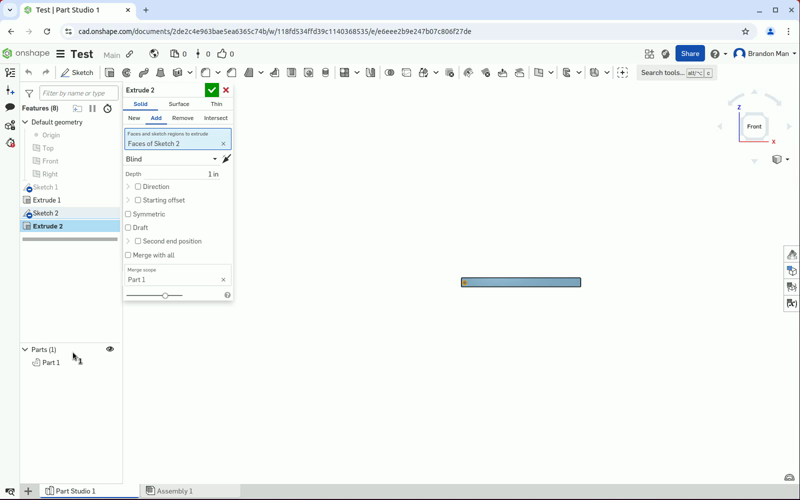
mouse_move(143, 106)
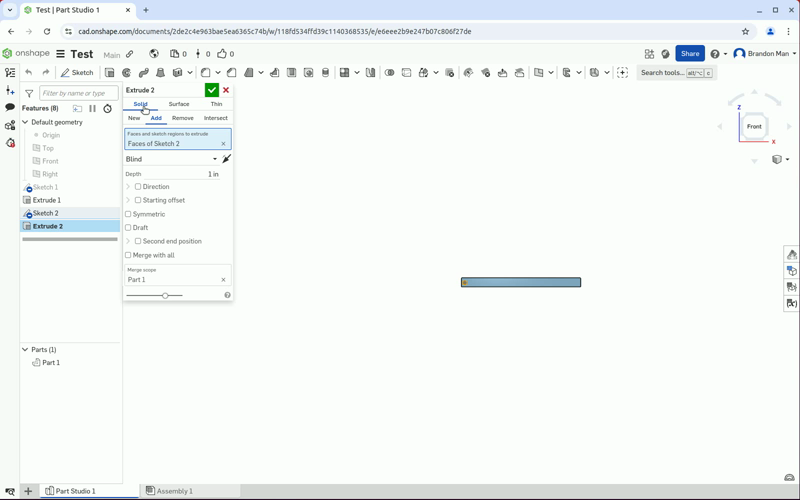
click(143, 106)
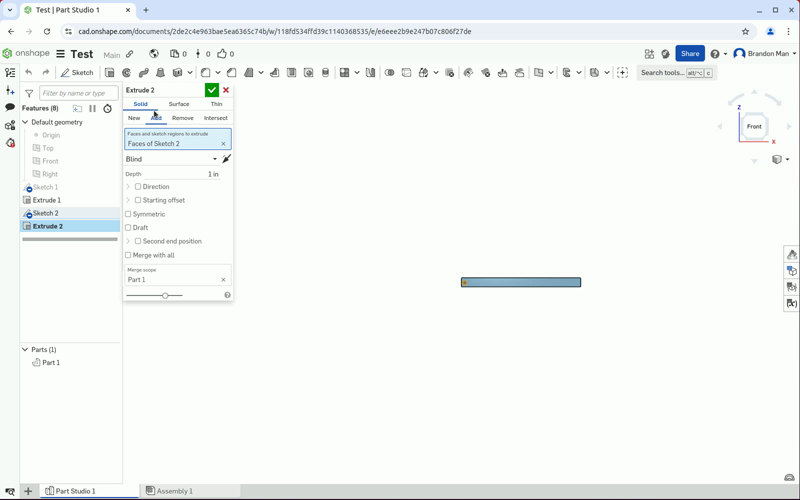
mouse_move(186, 120)
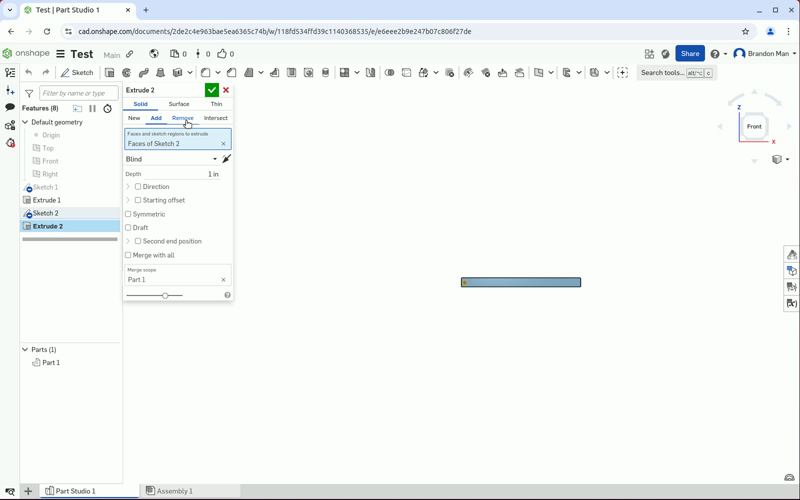
click(186, 120)
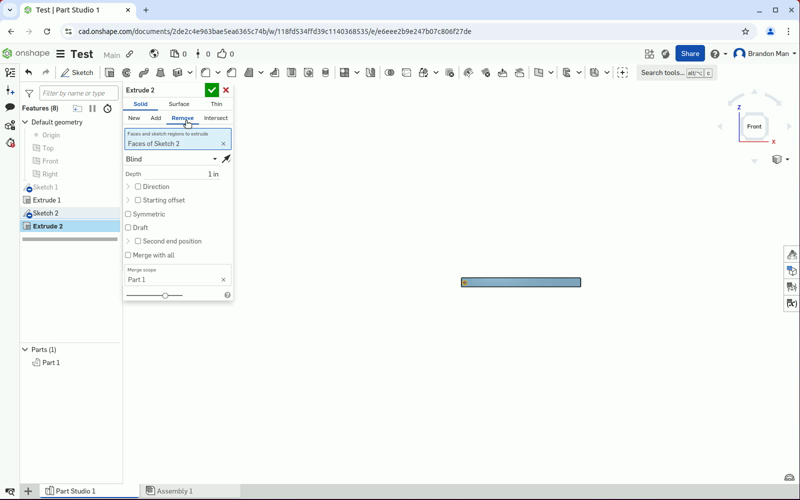
key(tab, 4)
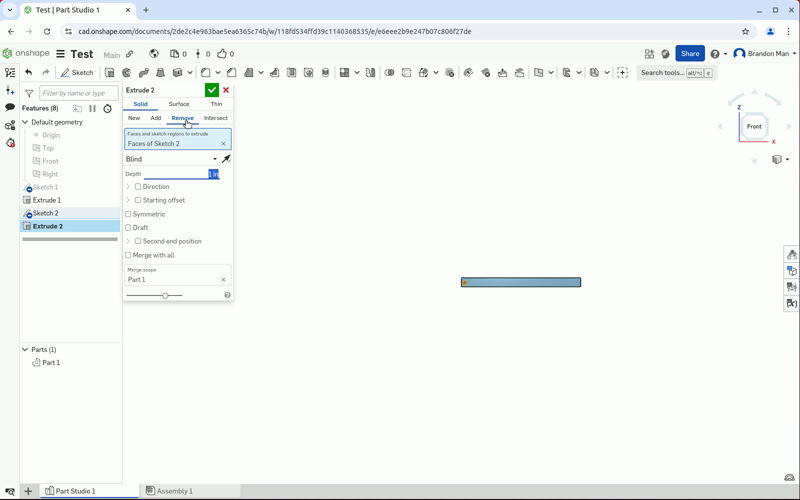
text(1.444)
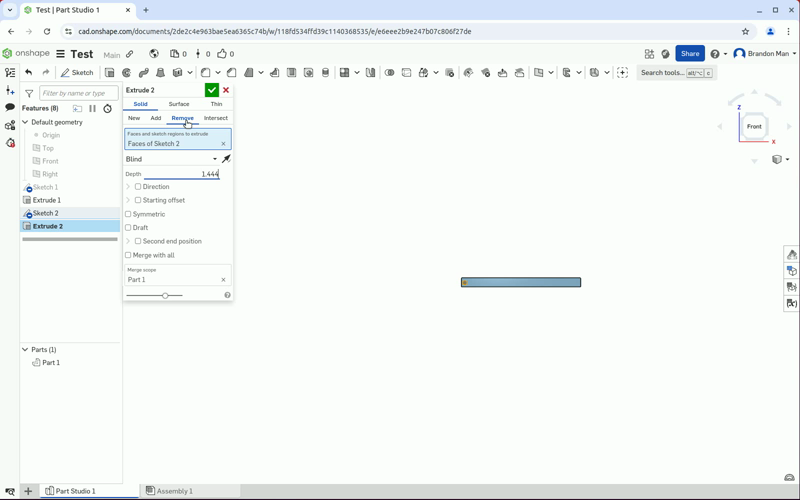
key(tab, 3)
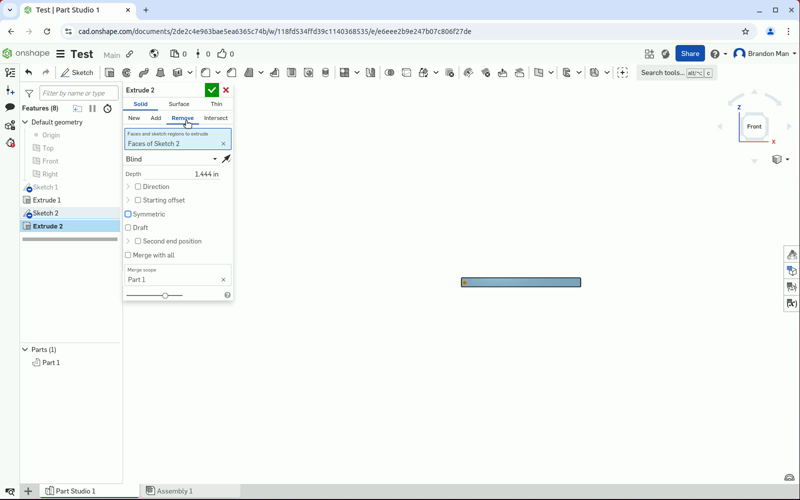
key(space)
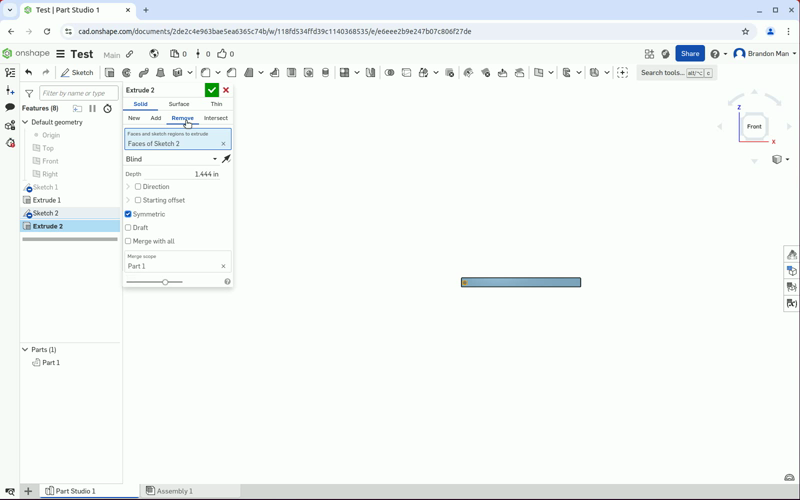
key(tab, 2)
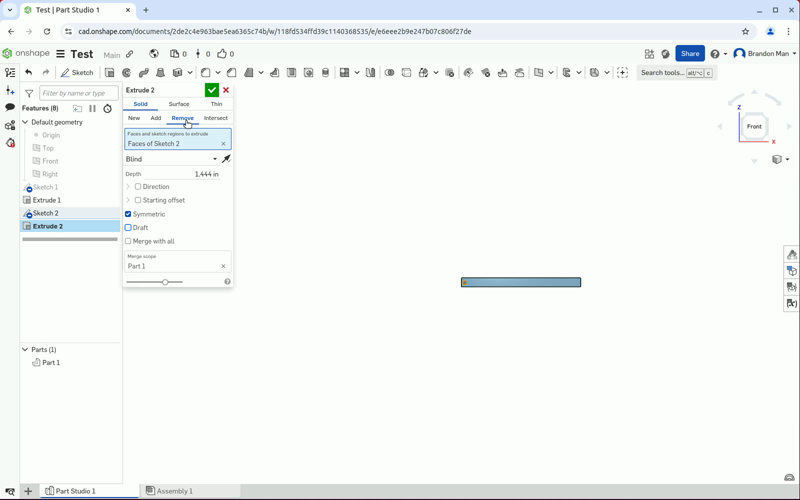
key(space)
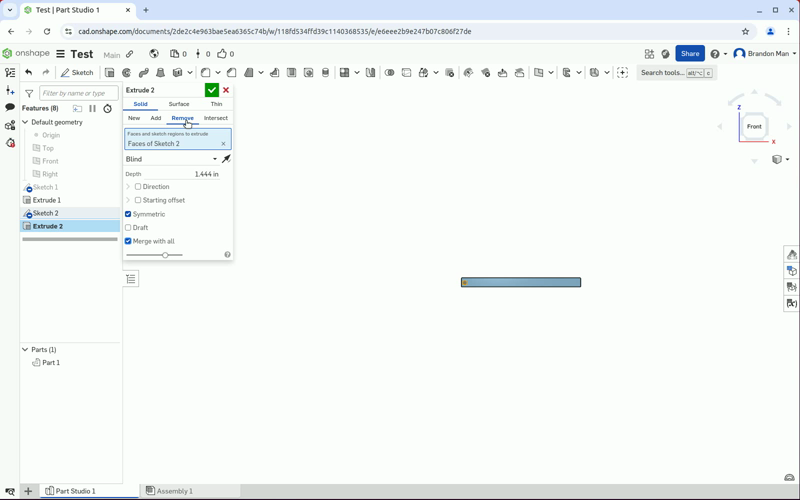
key(enter)
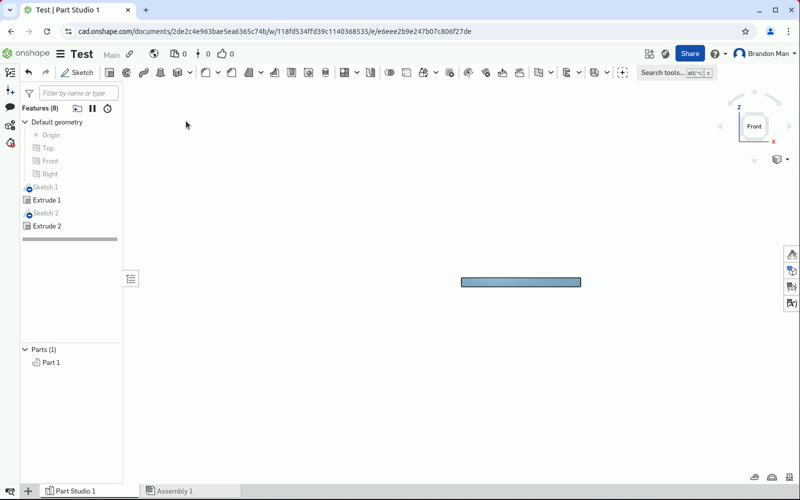
key(shift+h)
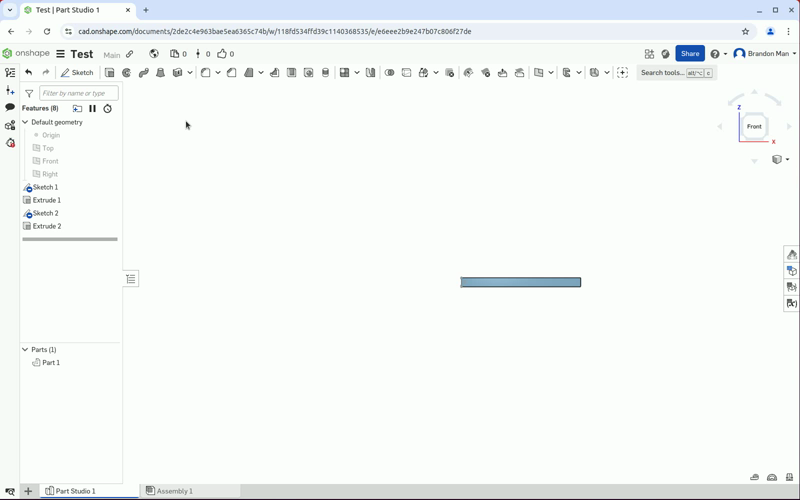
key(shift+h)
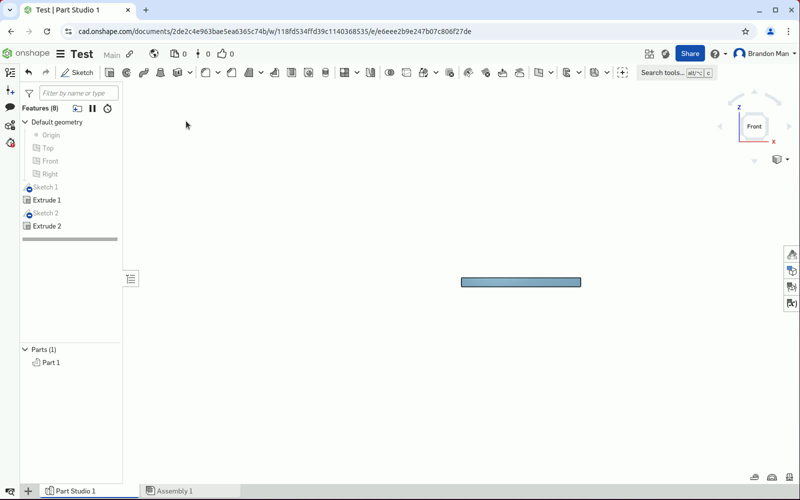
mouse_move(73, 189)
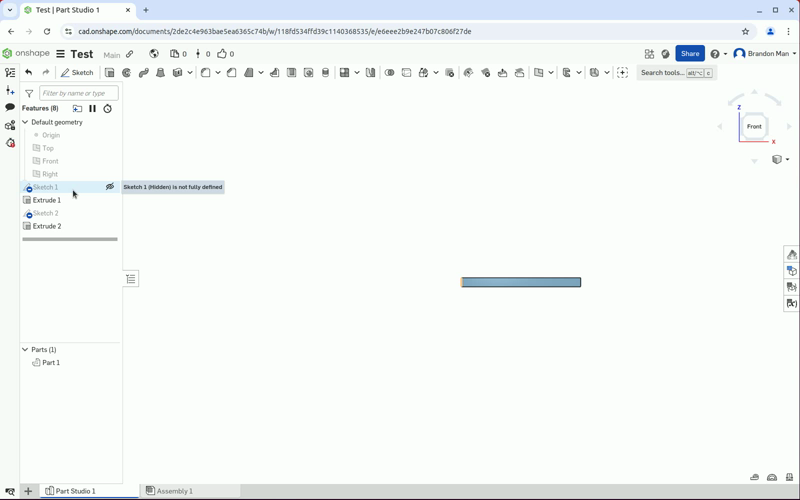
click(73, 189)
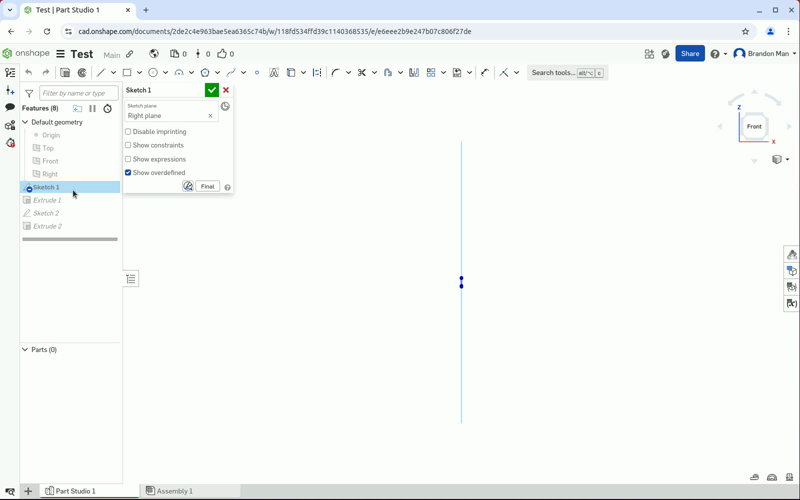
mouse_move(229, 92)
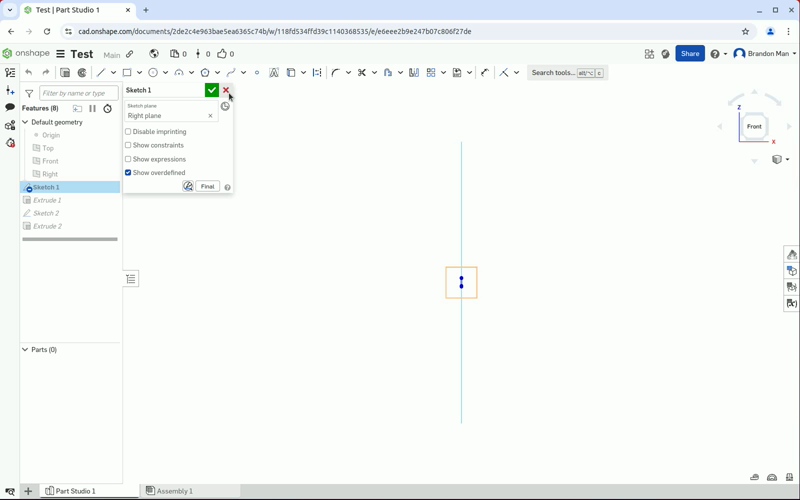
click(229, 92)
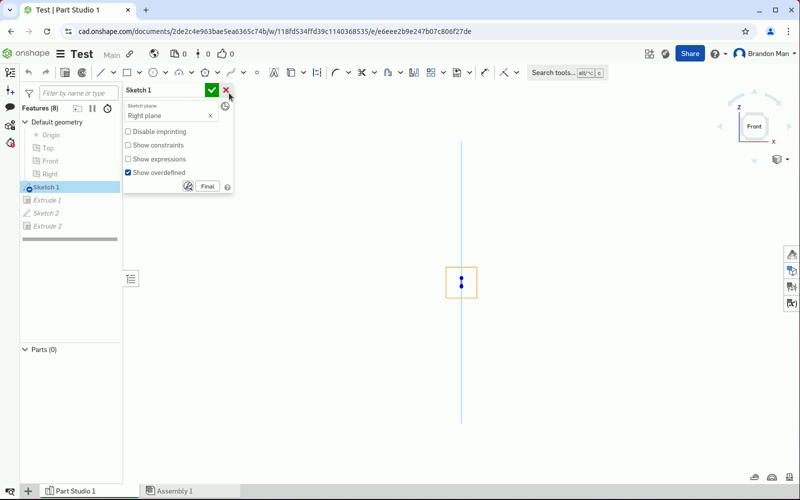
key(shift+s)
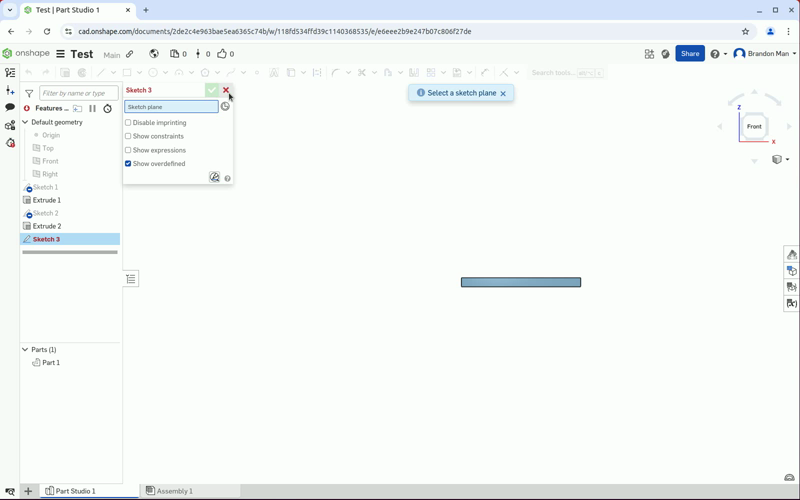
mouse_move(73, 163)
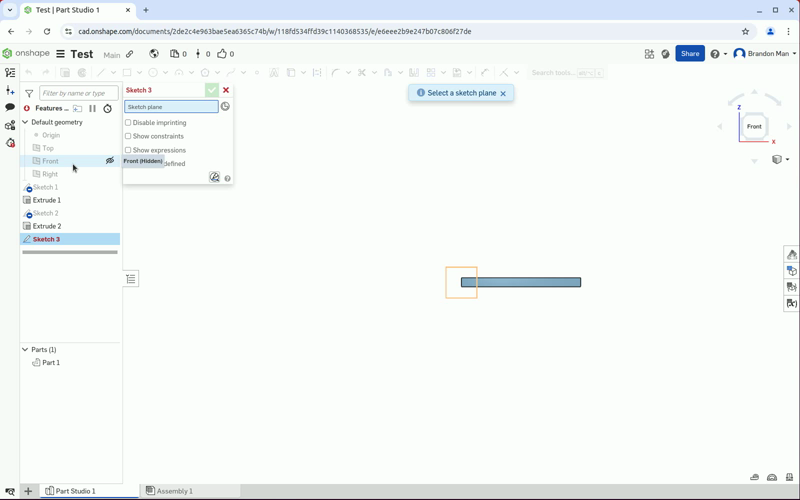
click(73, 163)
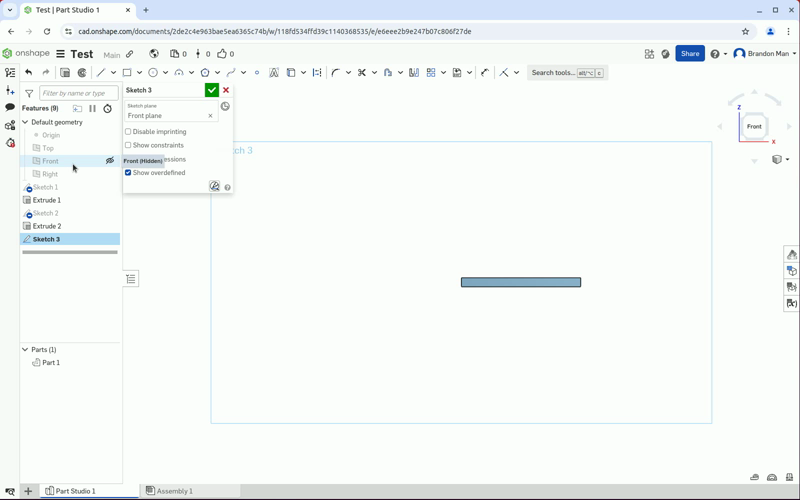
mouse_move(73, 352)
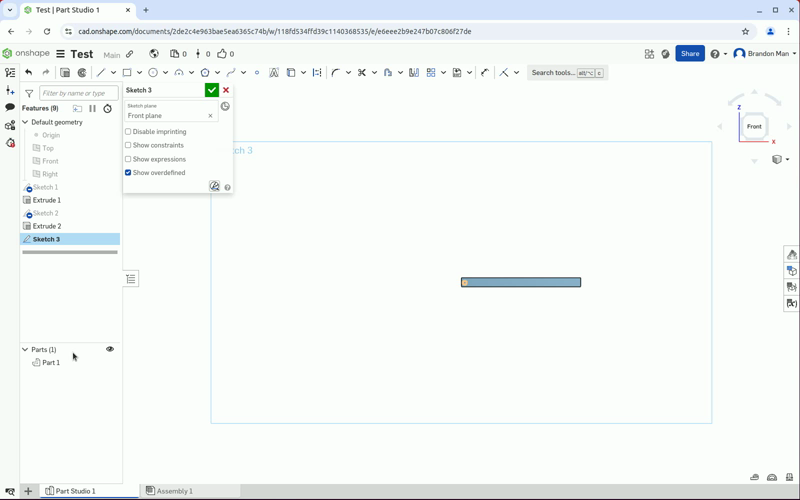
key(y)
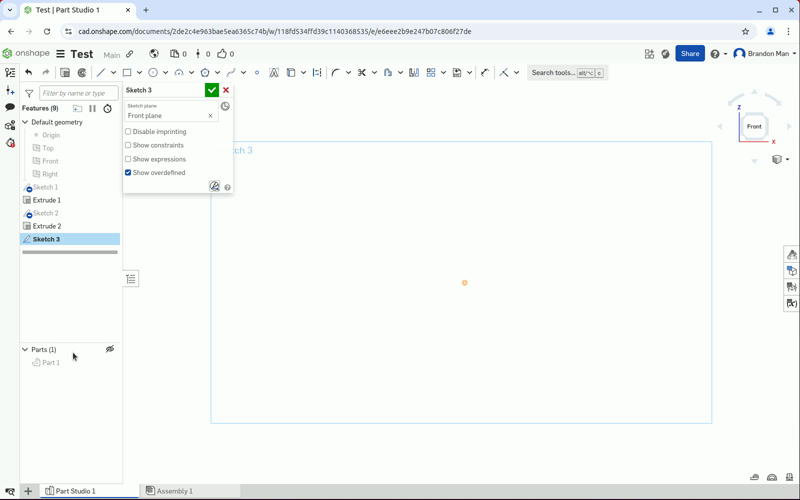
key(c)
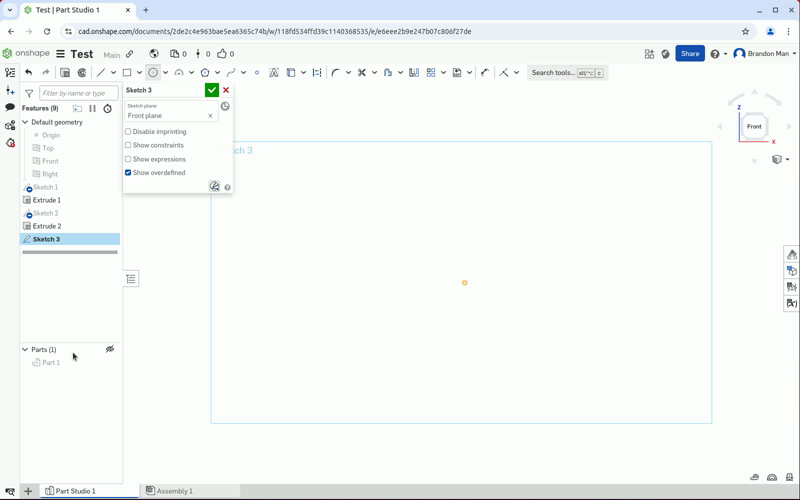
key_down(shift)
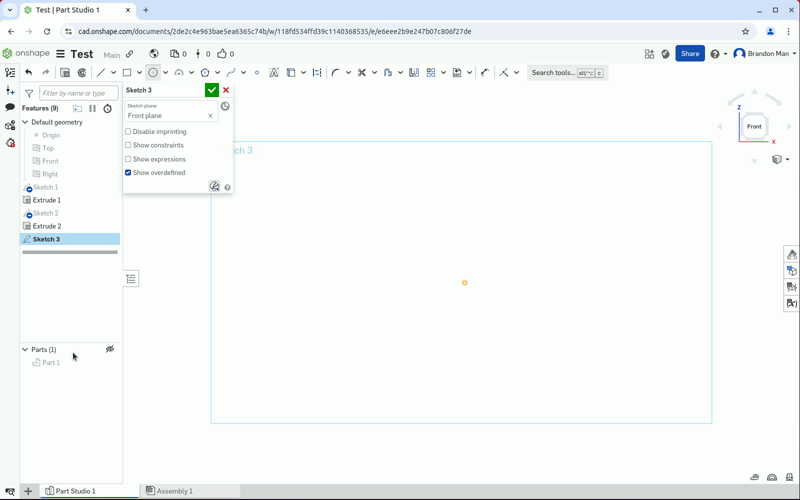
mouse_move(570, 282)
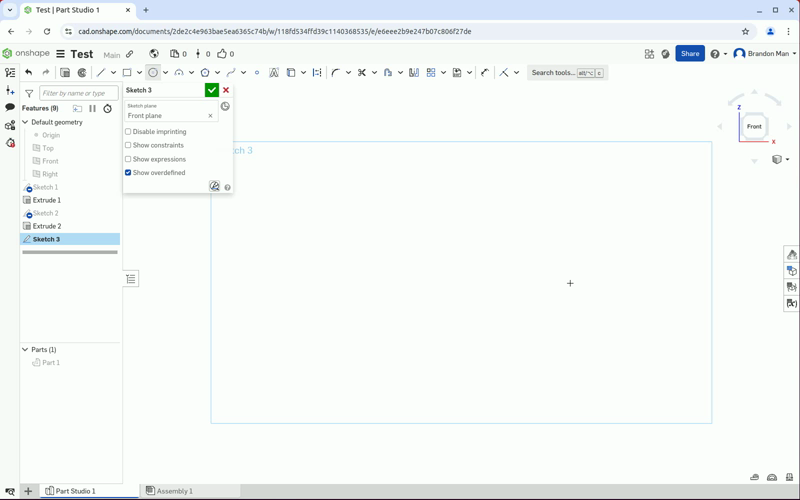
click(570, 282)
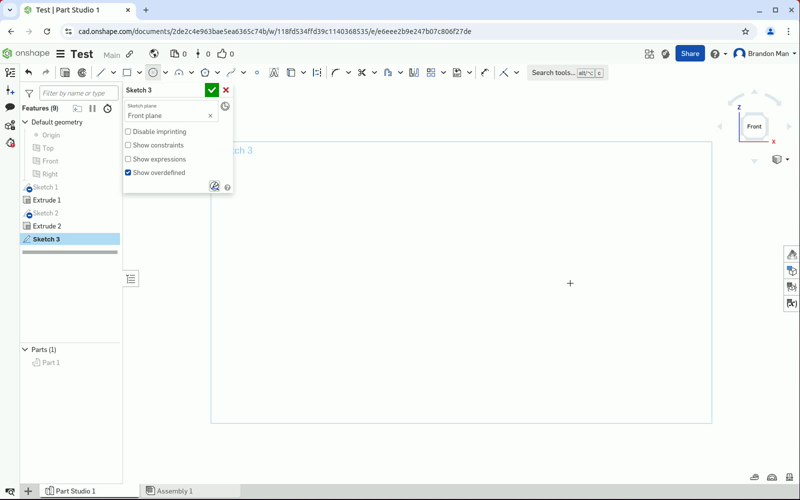
key_up(shift)
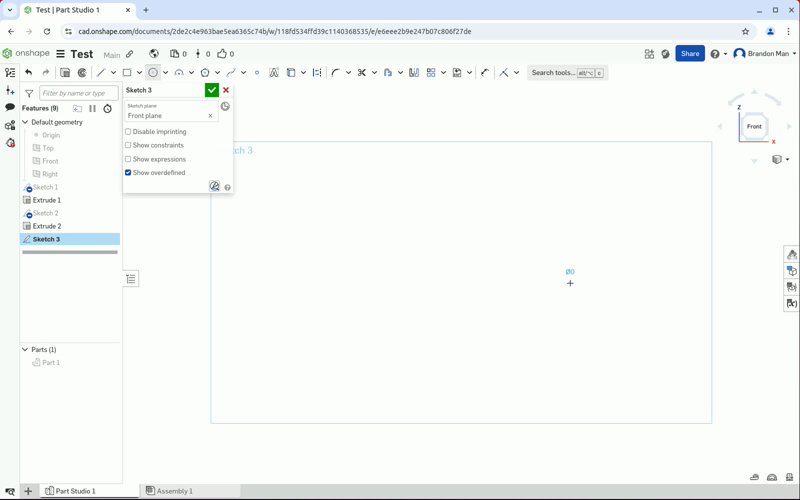
mouse_move(572, 282)
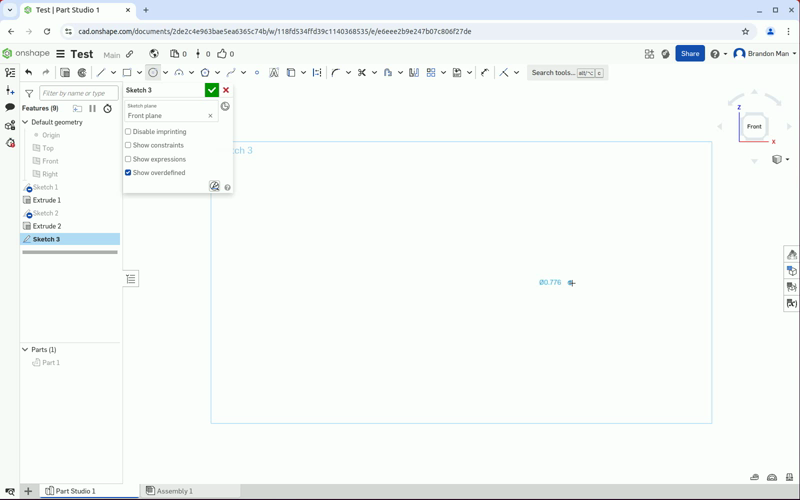
scroll(6)
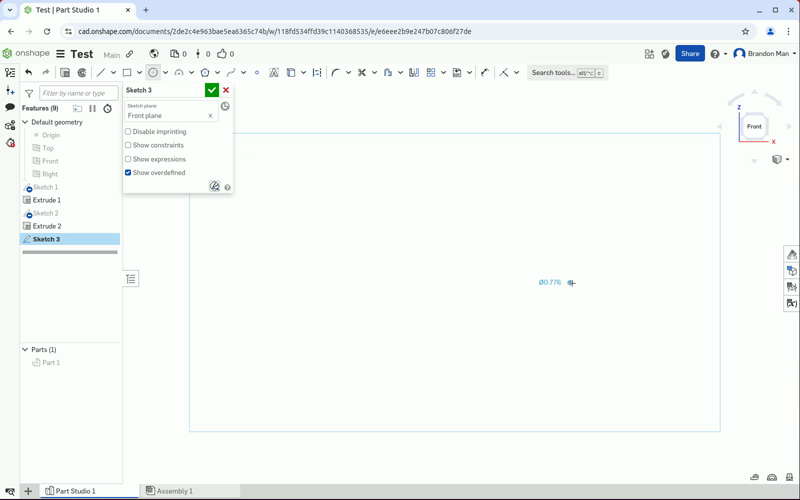
scroll(6)
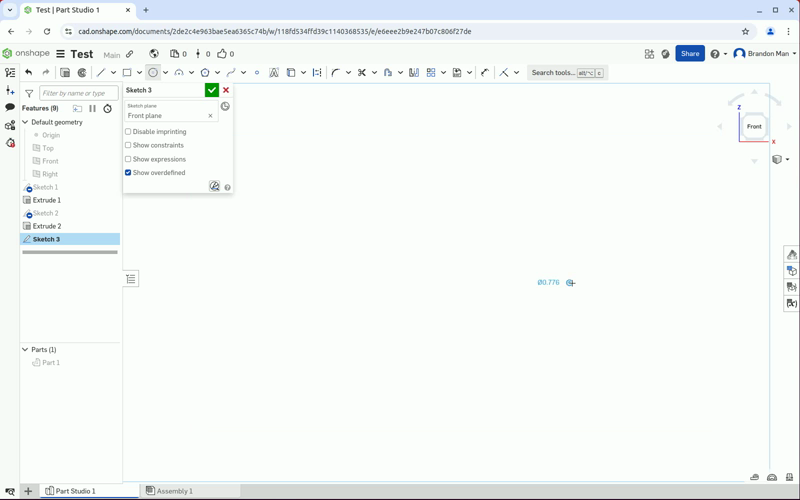
scroll(6)
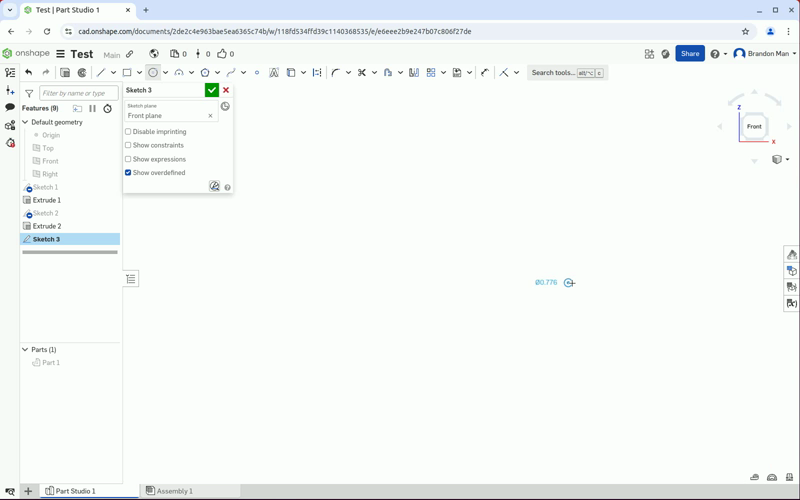
scroll(6)
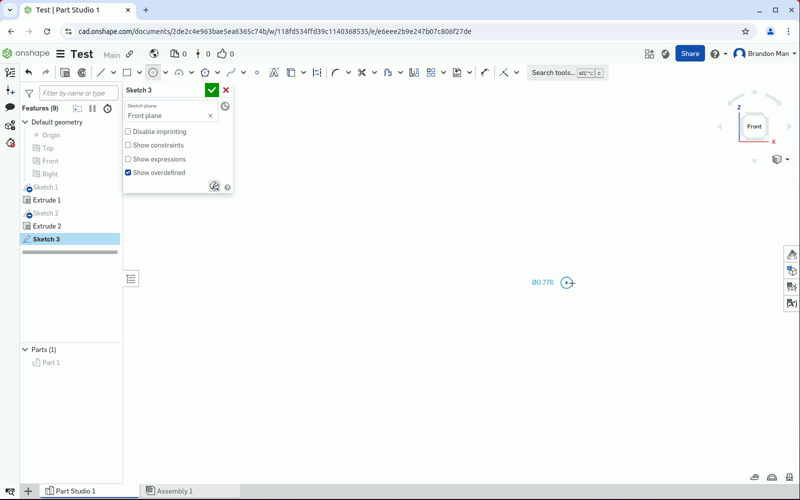
scroll(6)
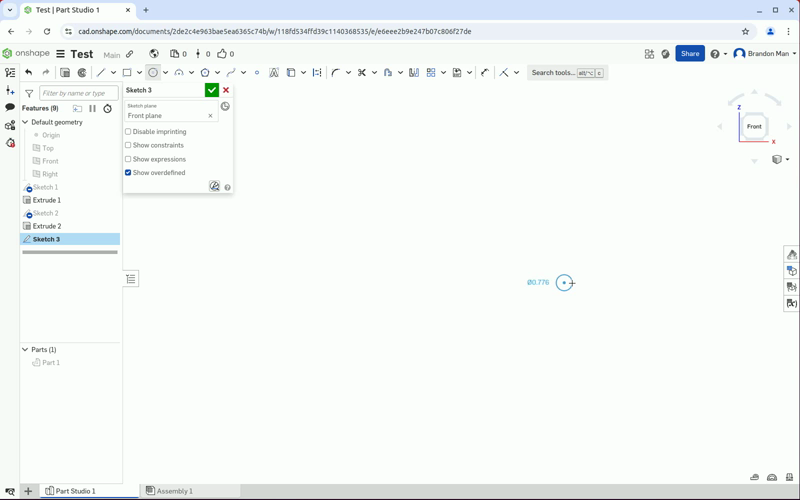
scroll(6)
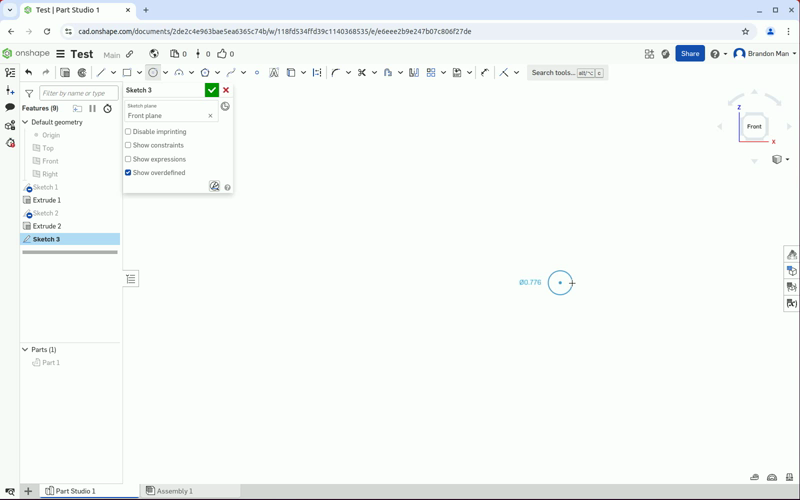
scroll(6)
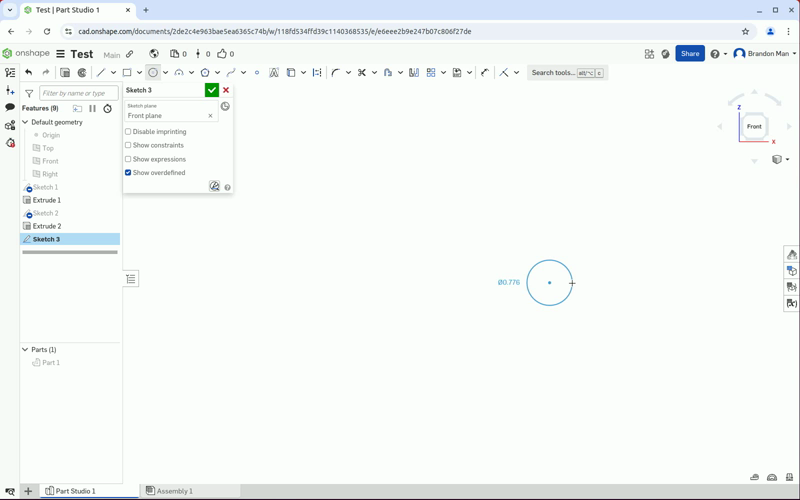
click(572, 282)
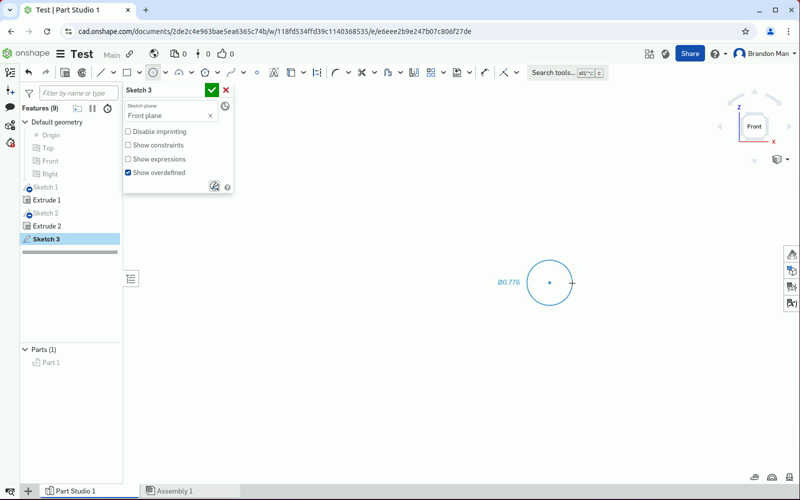
scroll(-6)
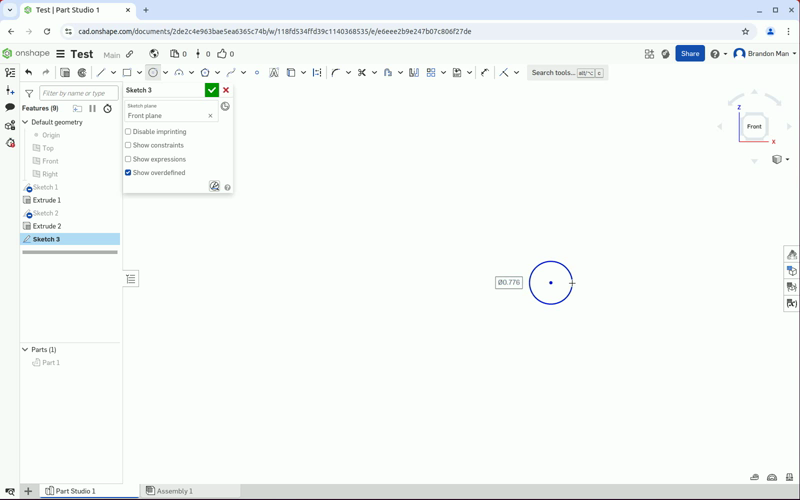
scroll(-6)
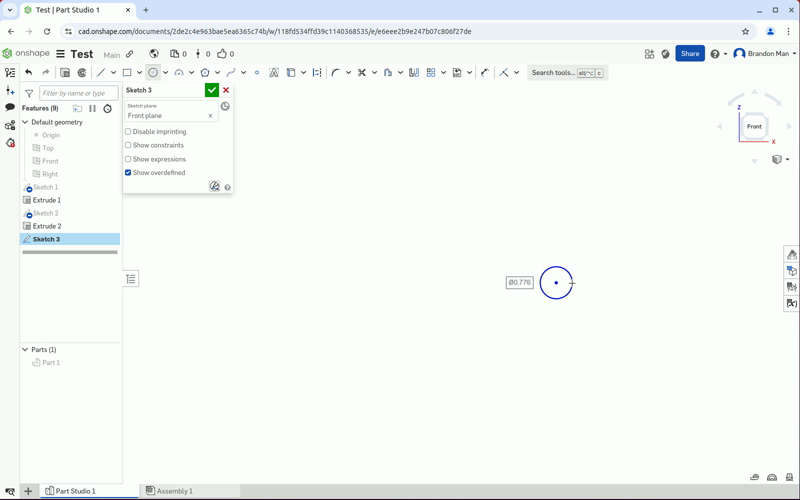
scroll(-6)
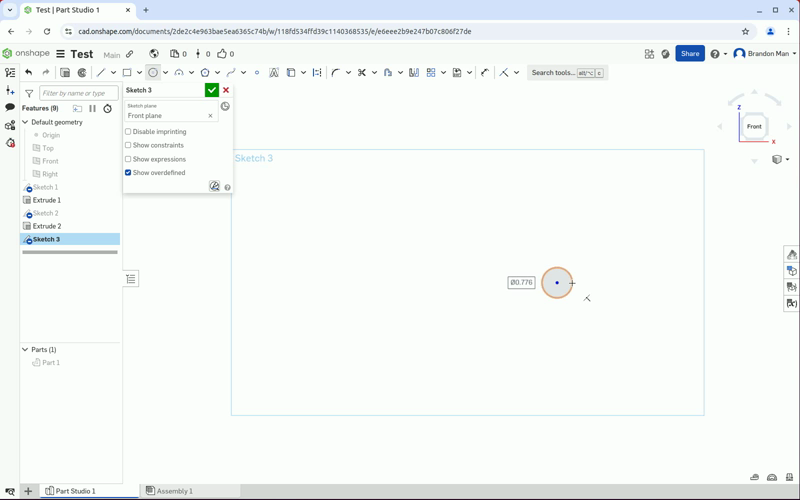
scroll(-6)
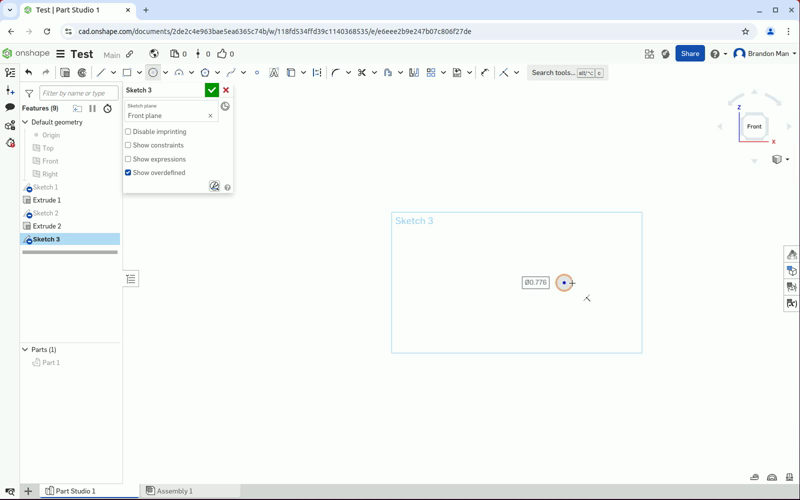
scroll(-6)
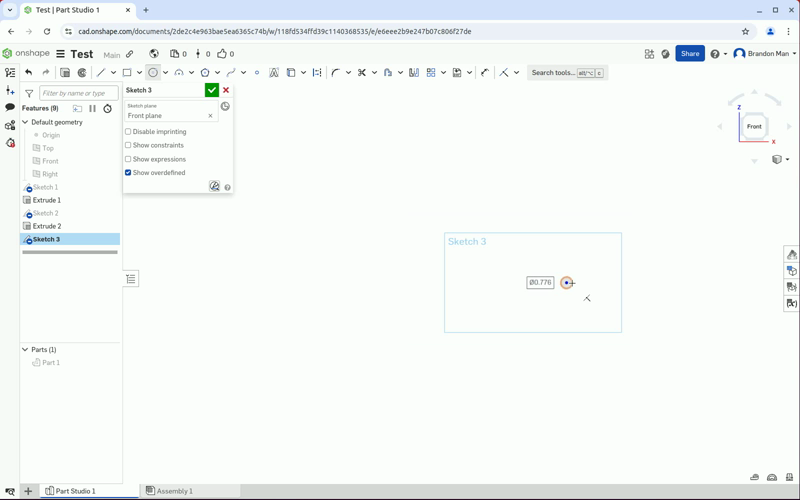
scroll(-6)
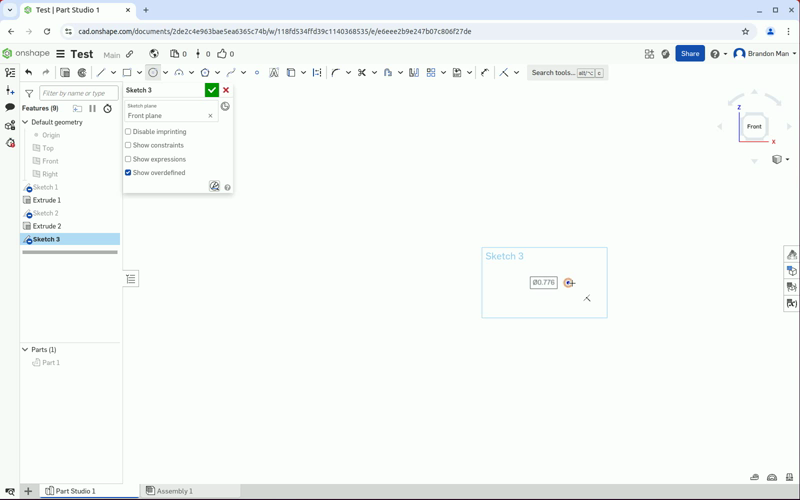
scroll(-6)
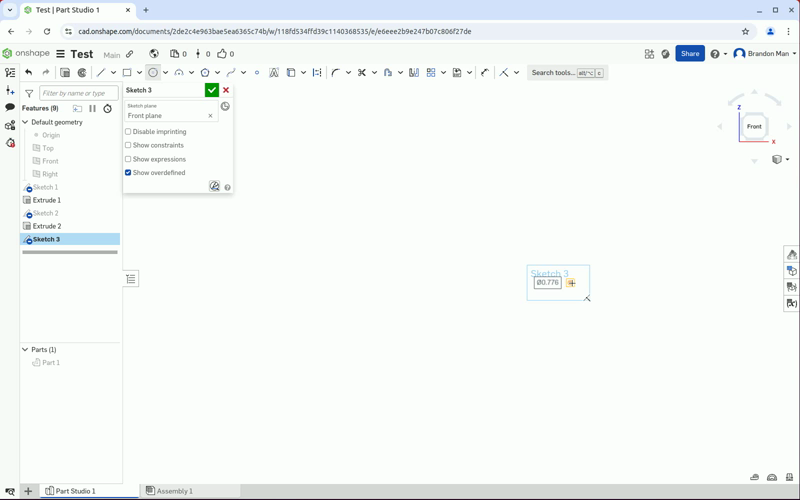
key(esc)
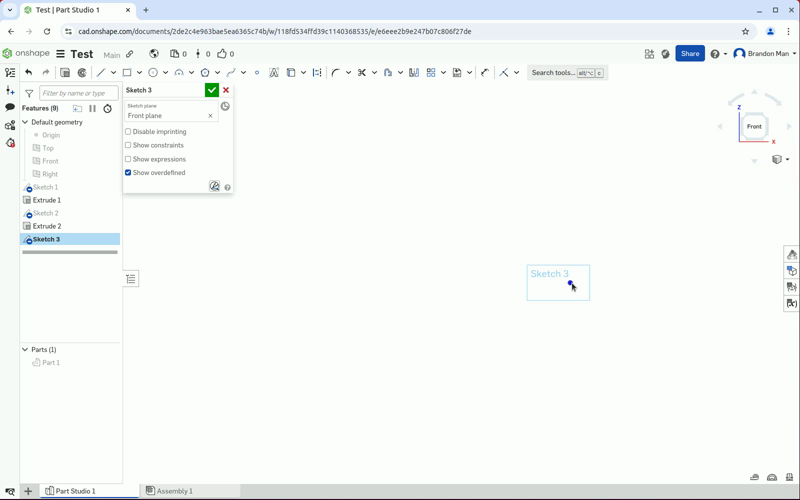
mouse_move(568, 282)
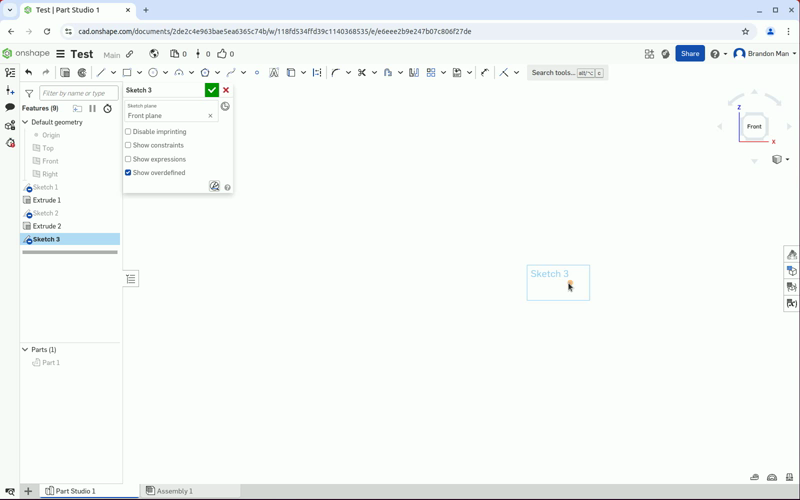
scroll(6)
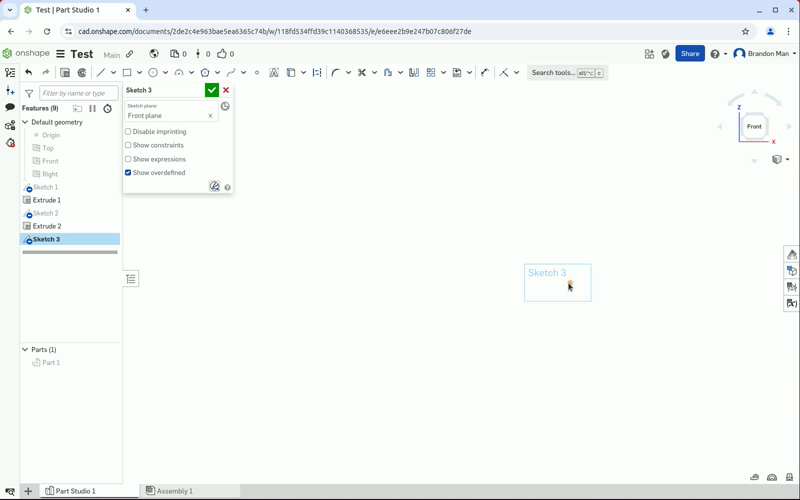
scroll(6)
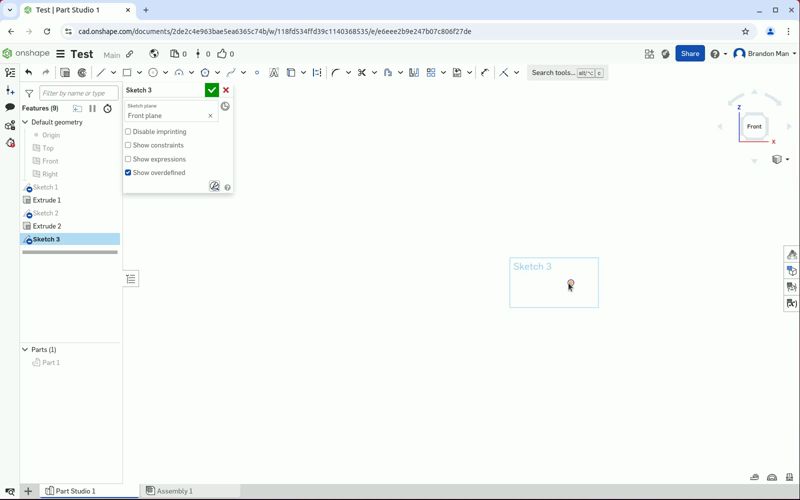
scroll(6)
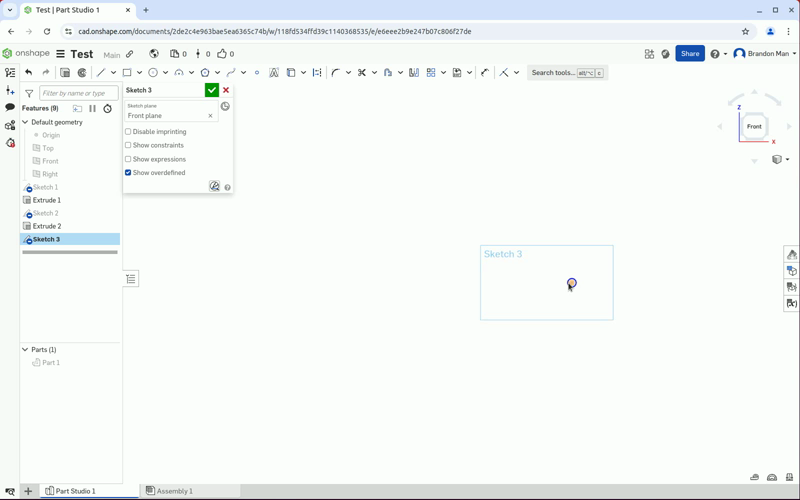
scroll(6)
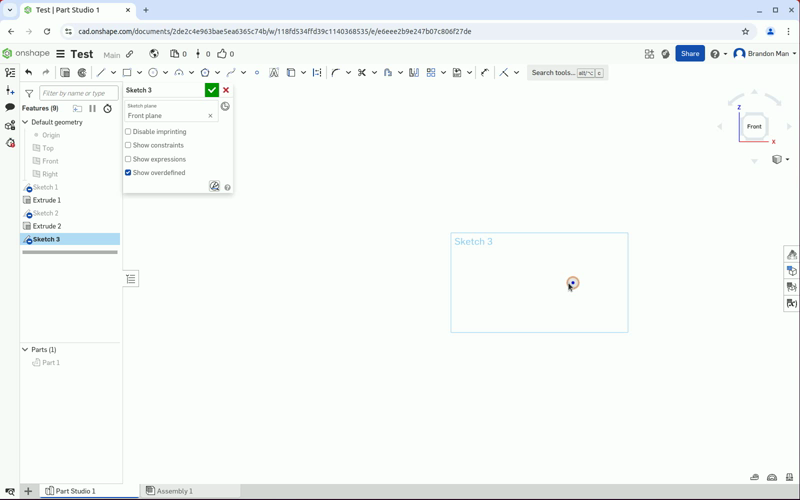
scroll(6)
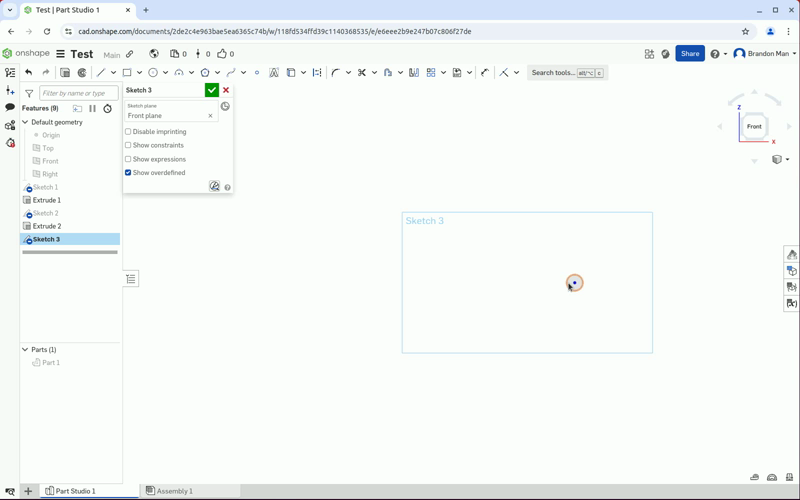
scroll(6)
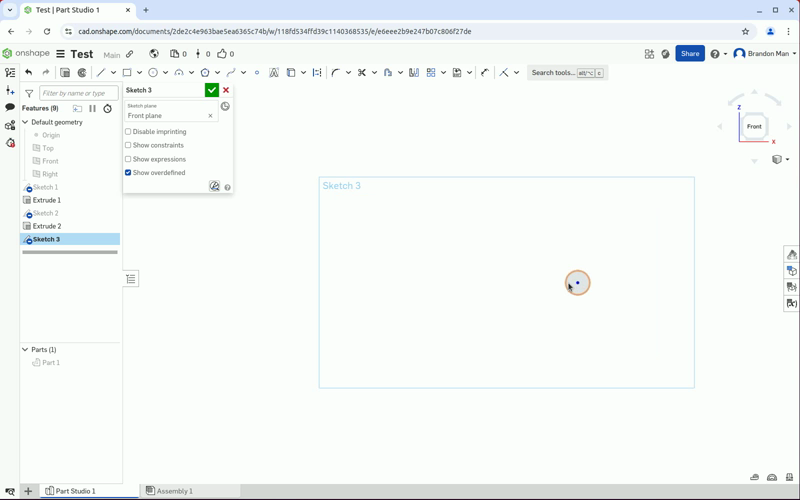
scroll(6)
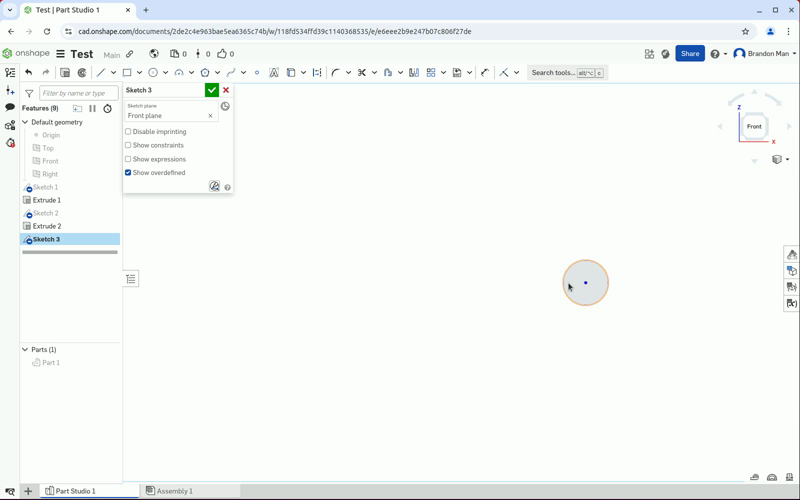
click(568, 282)
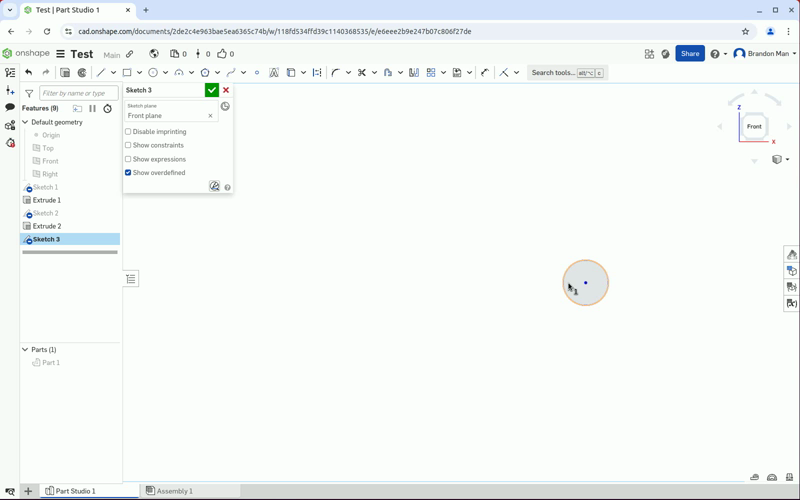
scroll(-6)
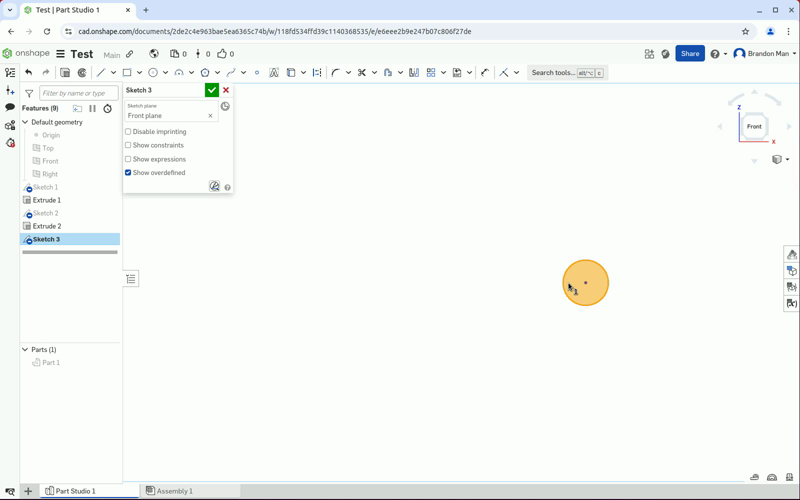
scroll(-6)
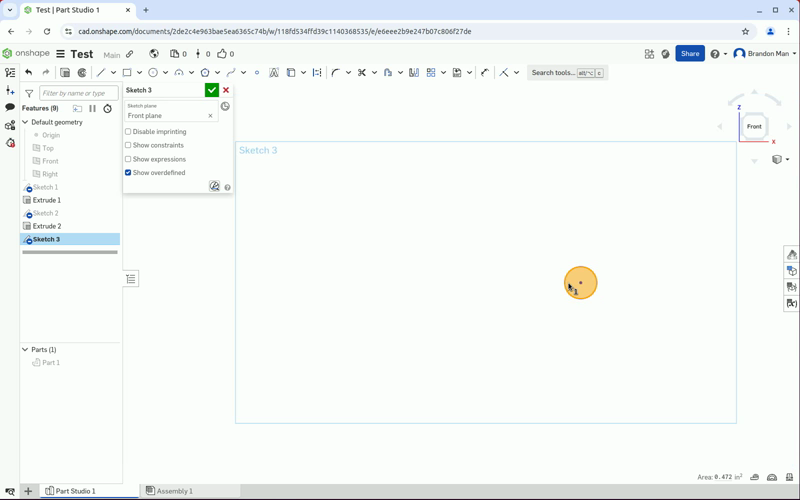
scroll(-6)
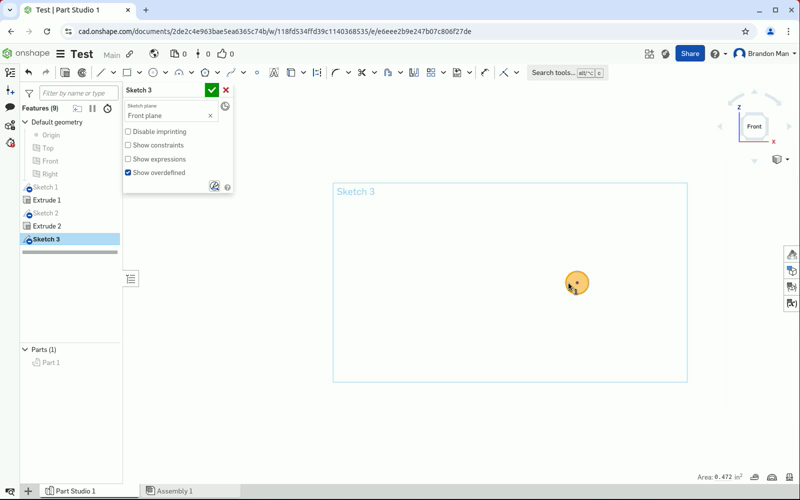
scroll(-6)
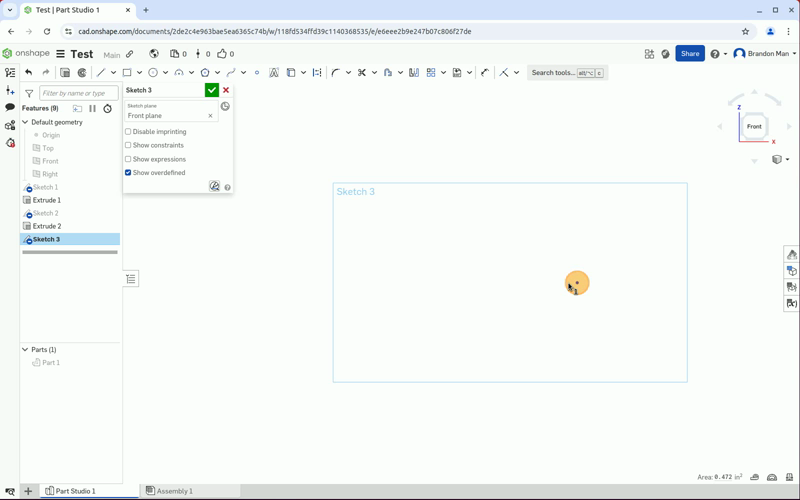
scroll(-6)
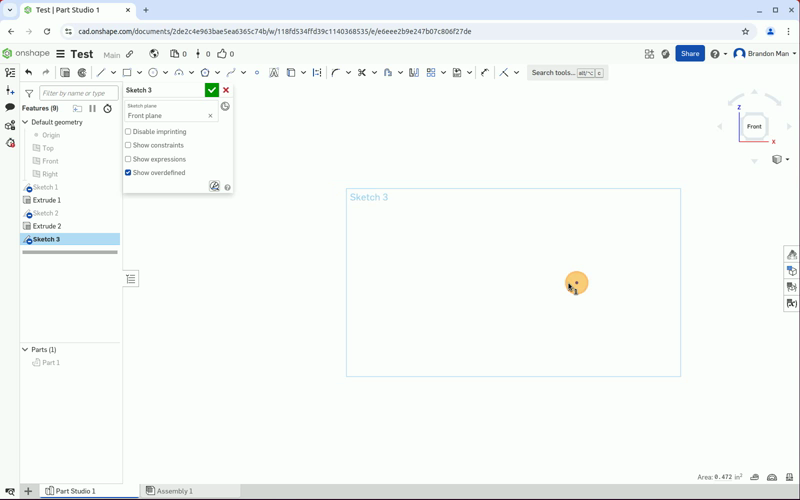
scroll(-6)
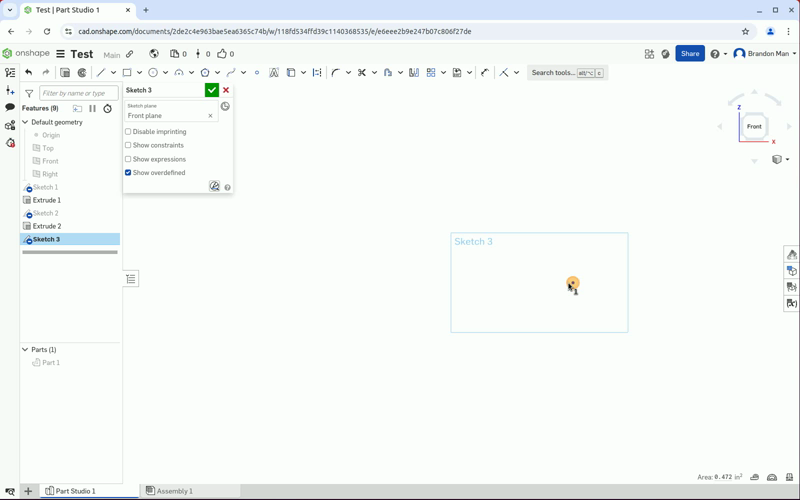
scroll(-6)
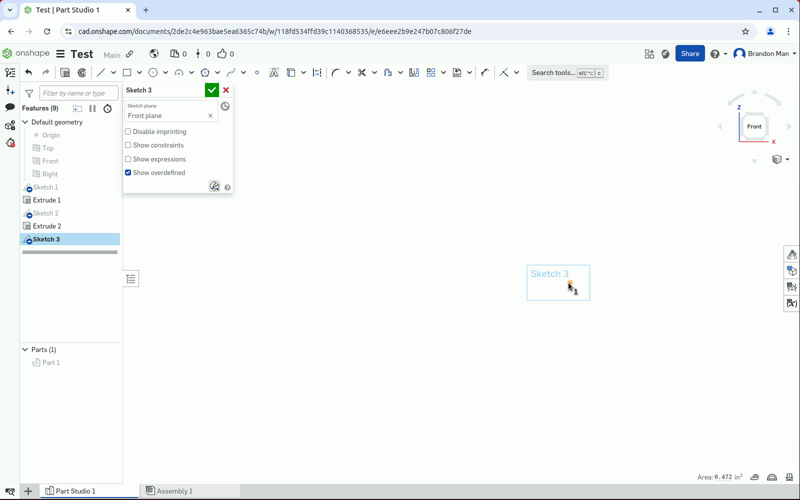
mouse_move(73, 352)
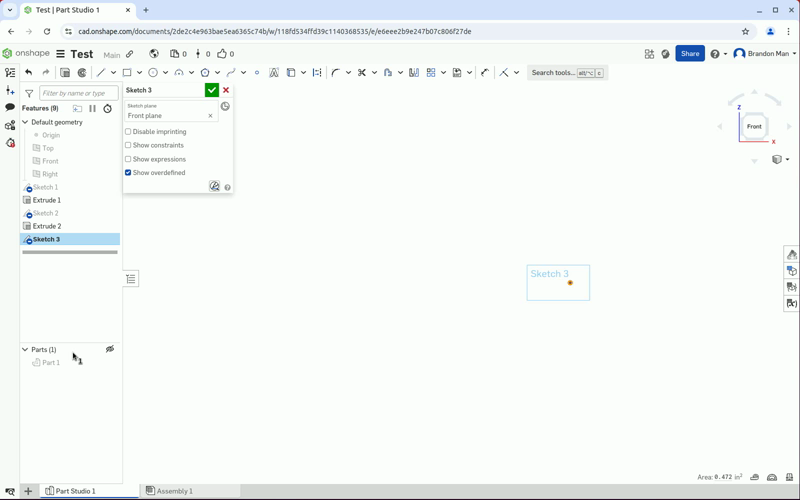
key(shift+y)
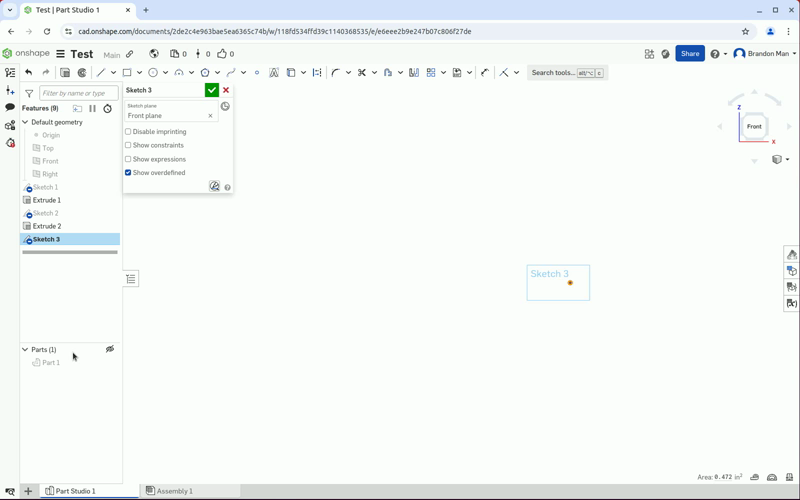
key(shift+e)
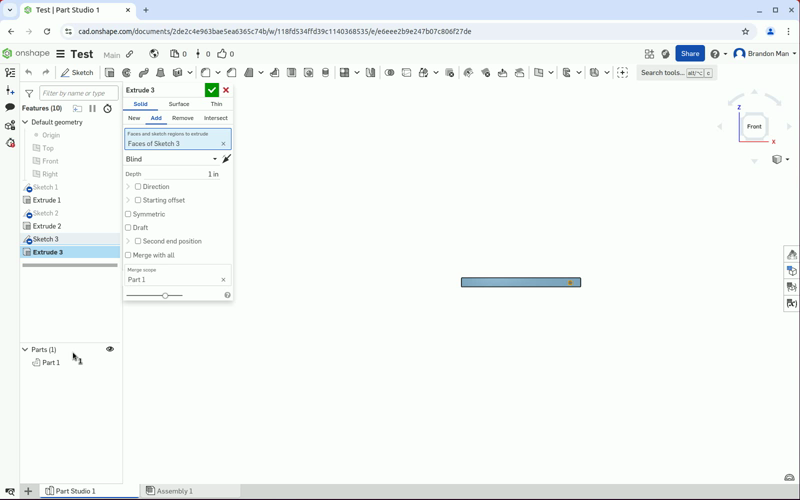
mouse_move(143, 106)
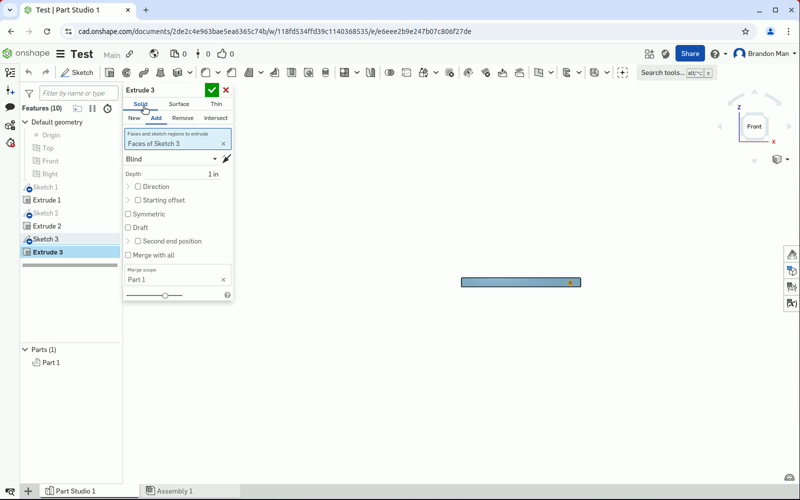
click(143, 106)
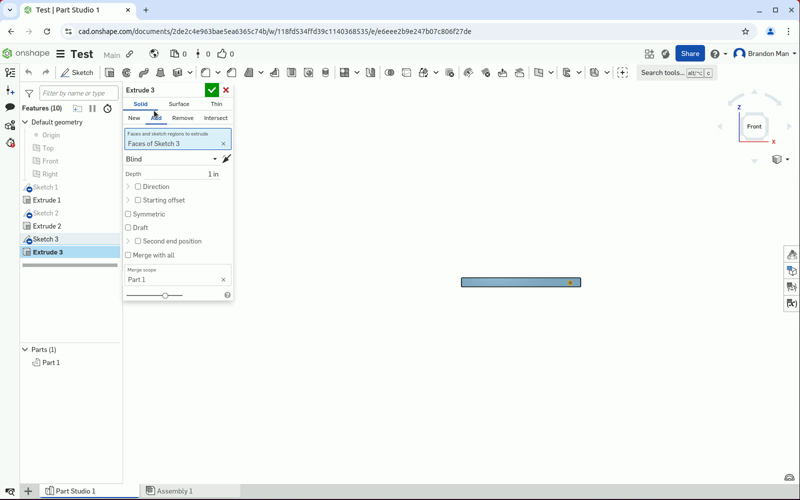
mouse_move(186, 120)
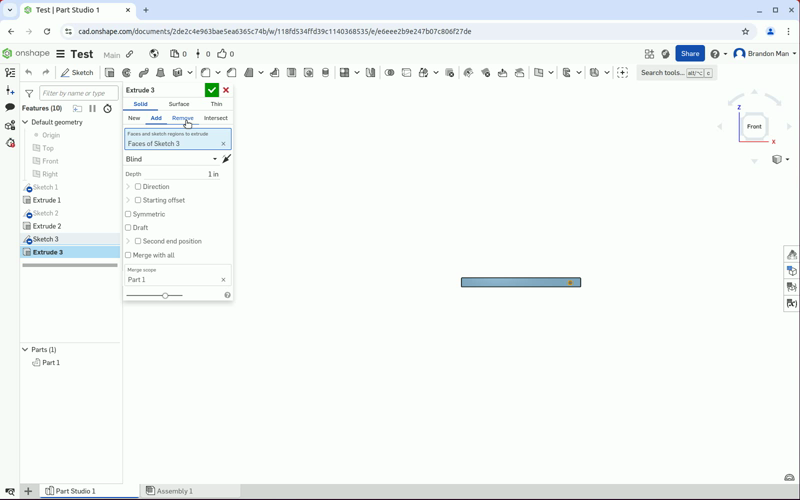
click(186, 120)
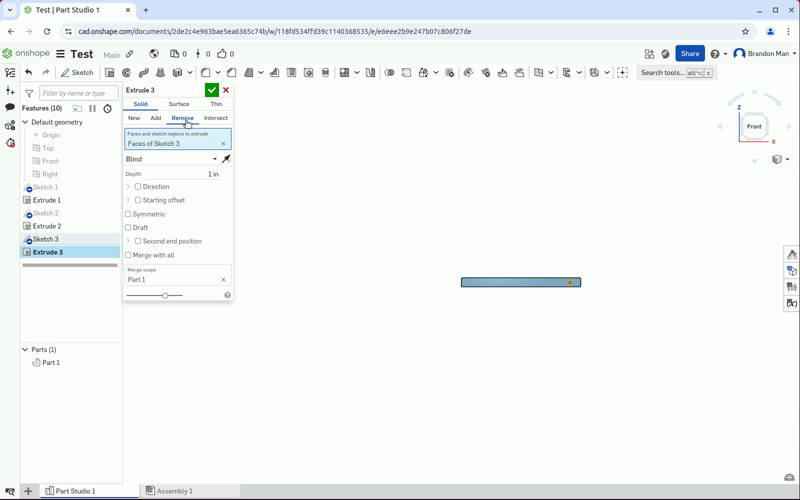
key(tab, 4)
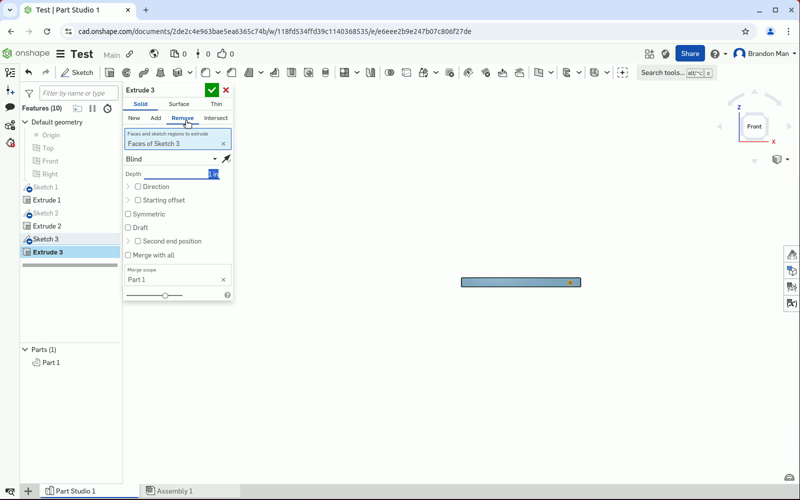
text(1.444)
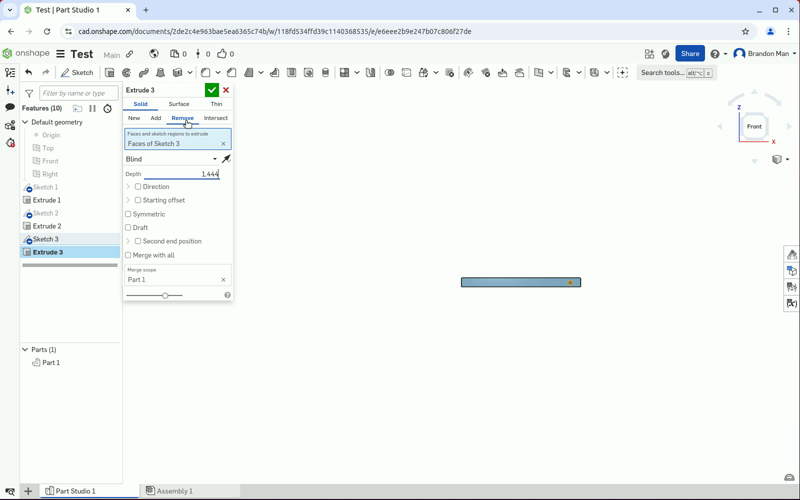
key(tab, 3)
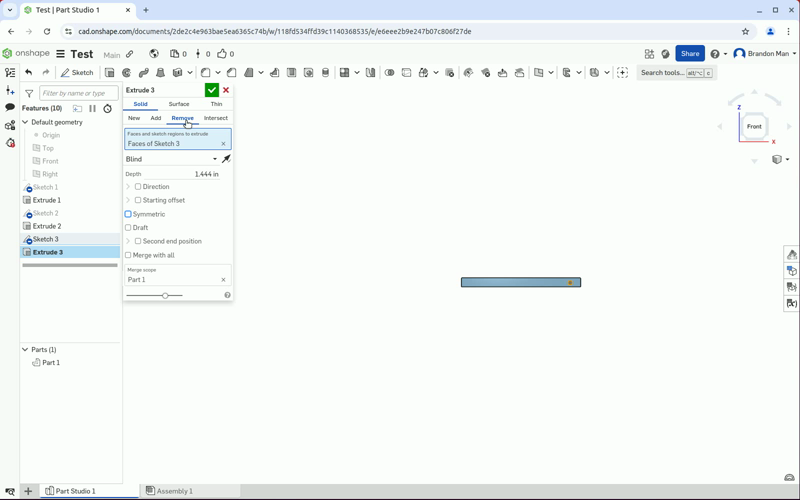
key(space)
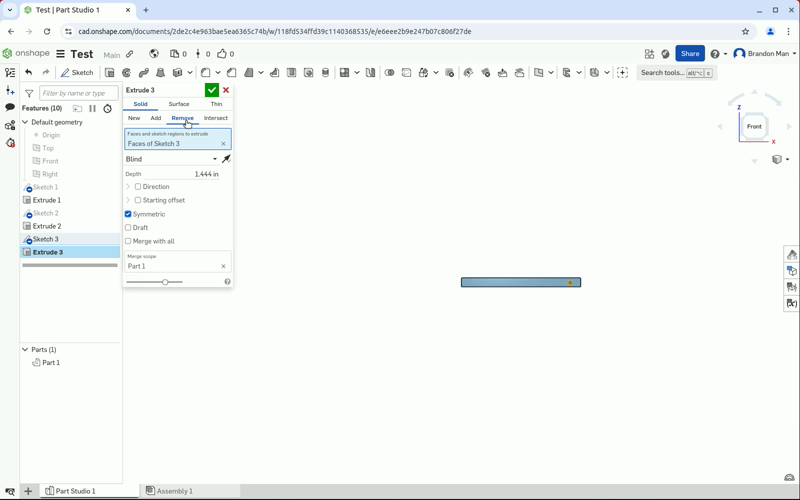
key(tab, 2)
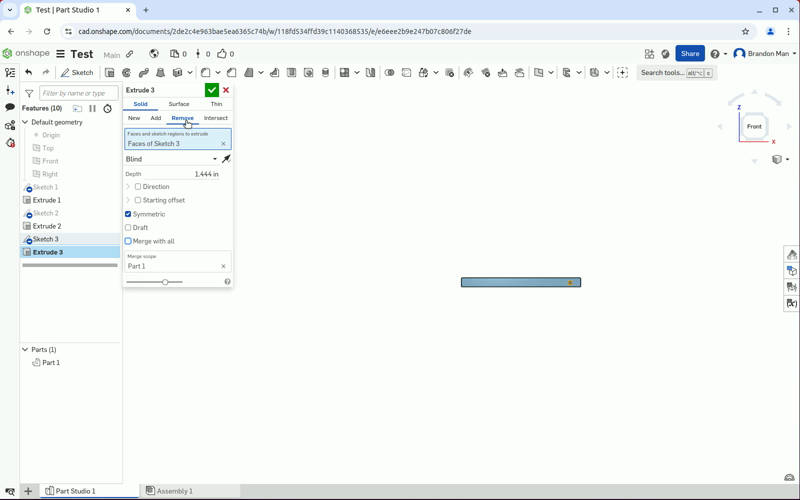
key(space)
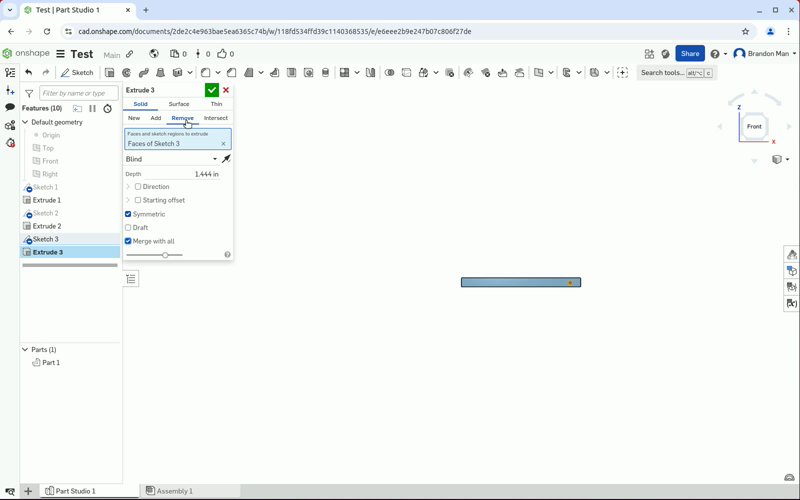
key(enter)
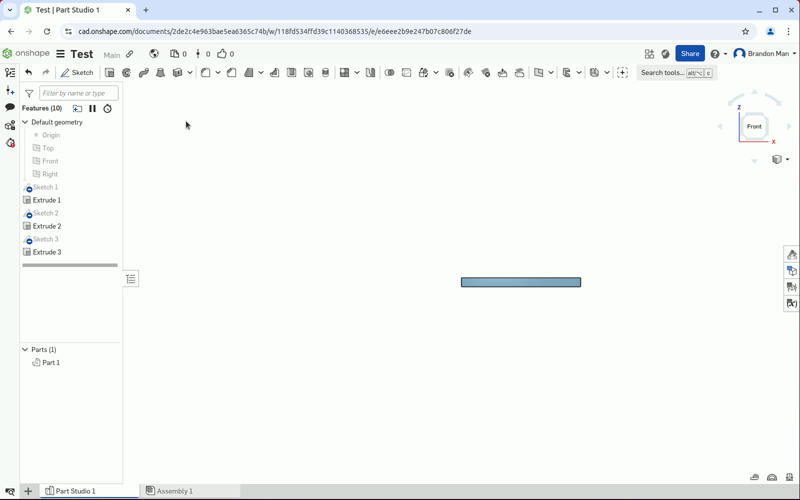
key(shift+h)
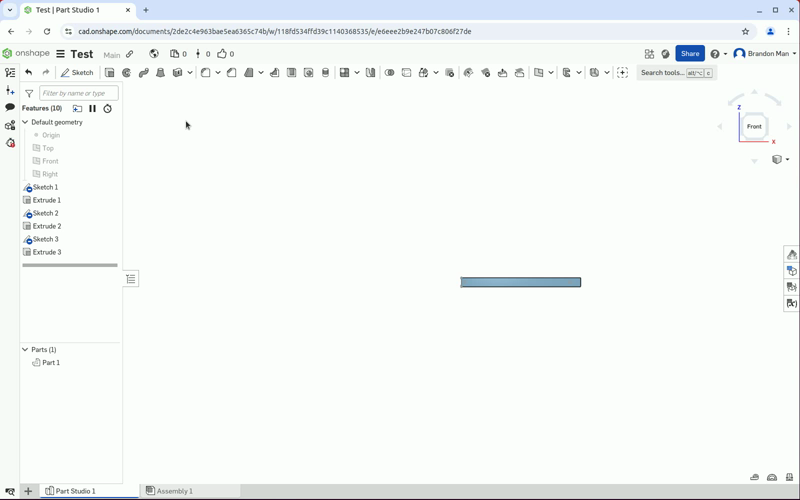
key(shift+h)
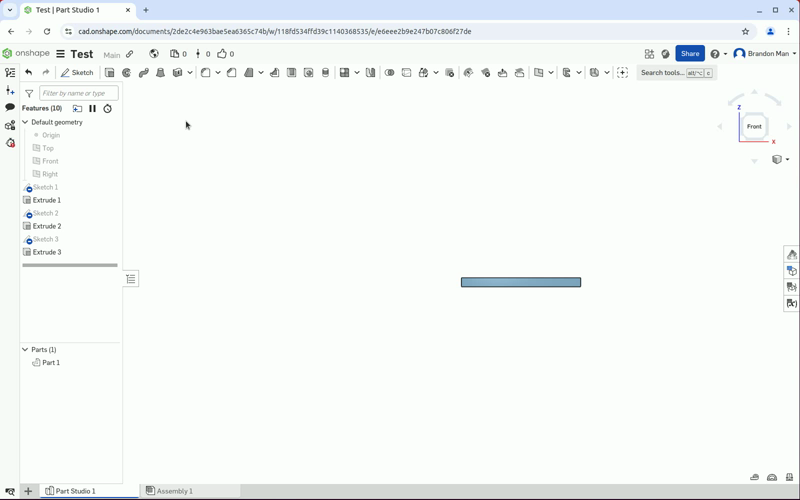
mouse_move(73, 189)
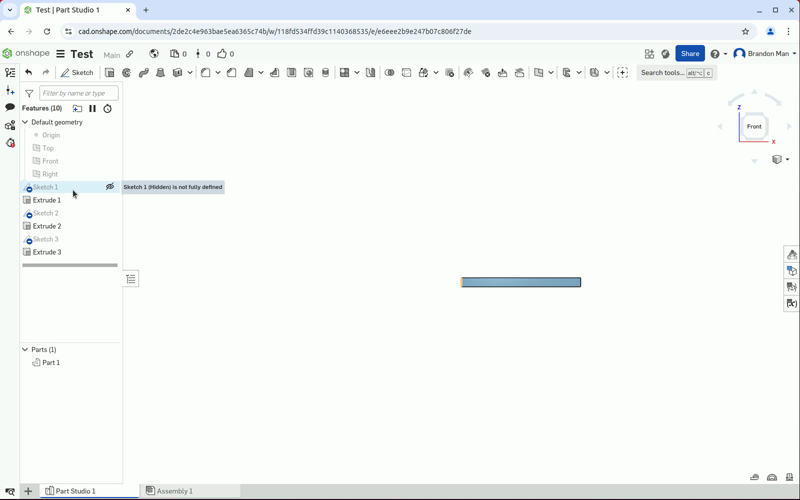
click(73, 189)
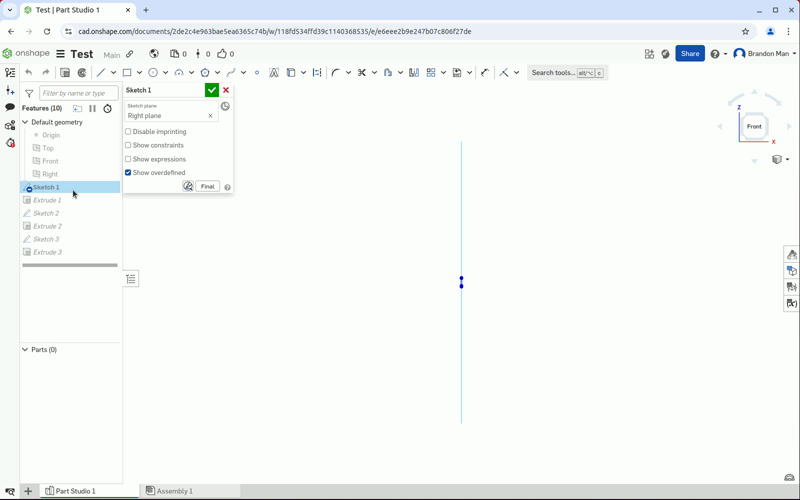
mouse_move(229, 92)
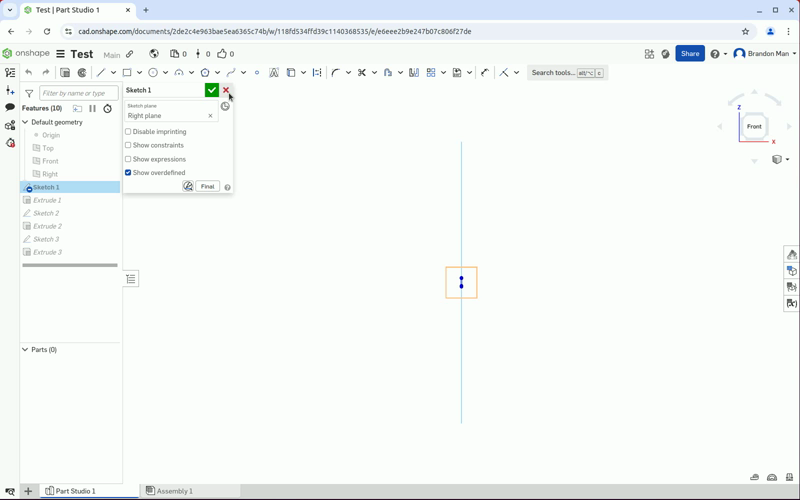
click(229, 92)
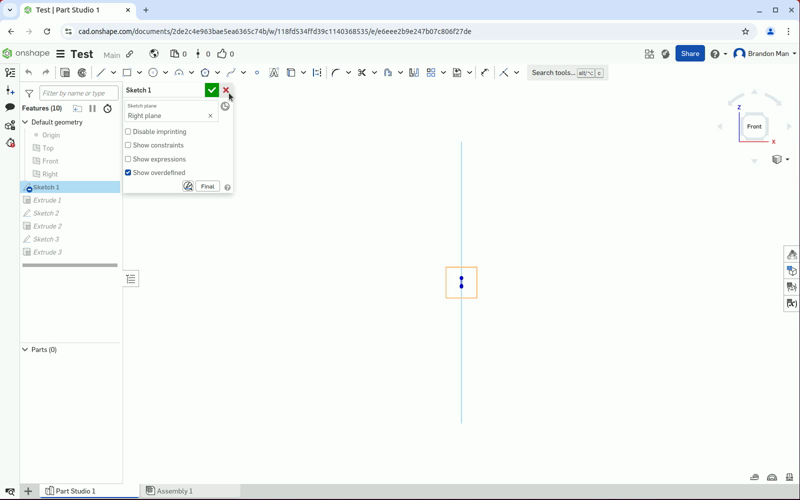
key(shift+s)
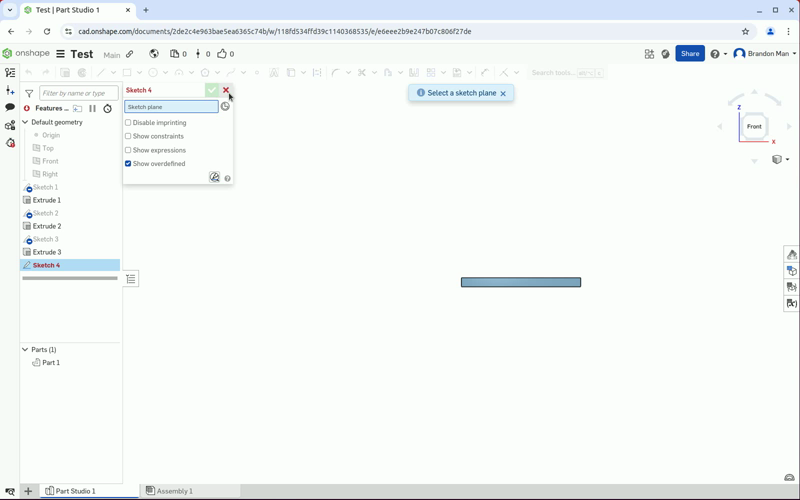
mouse_move(73, 163)
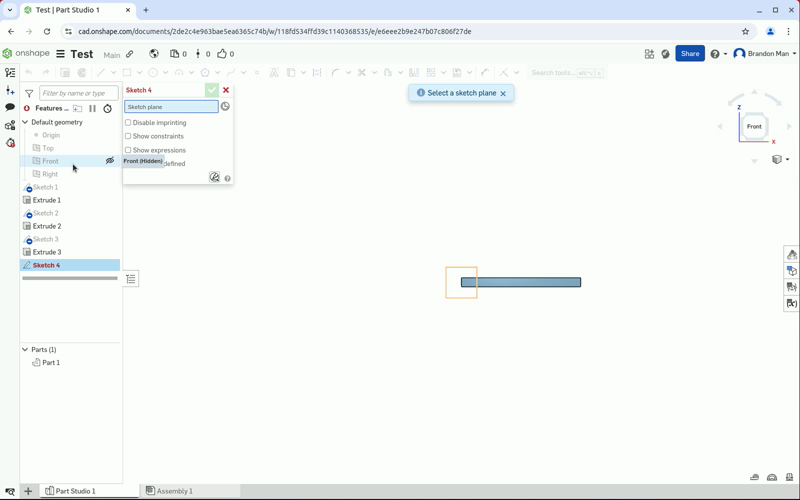
click(73, 163)
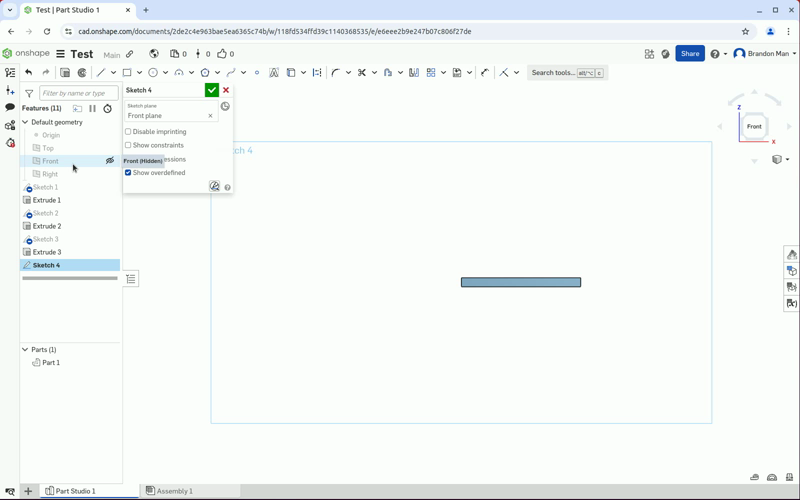
mouse_move(73, 352)
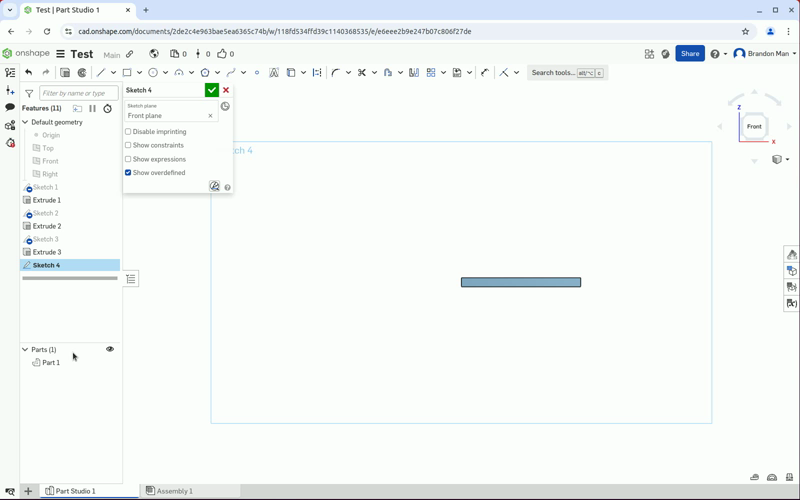
key(y)
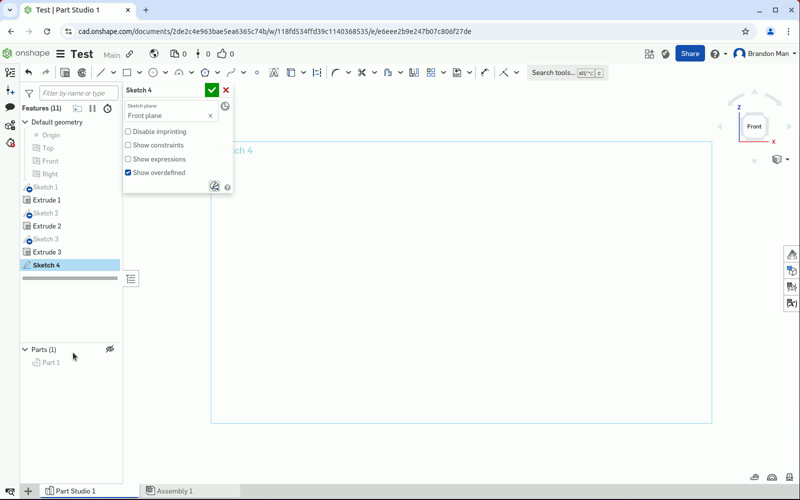
key(c)
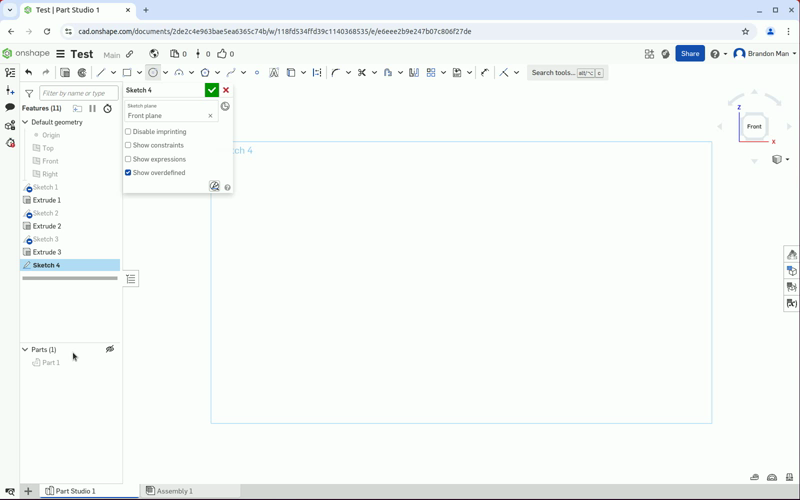
key_down(shift)
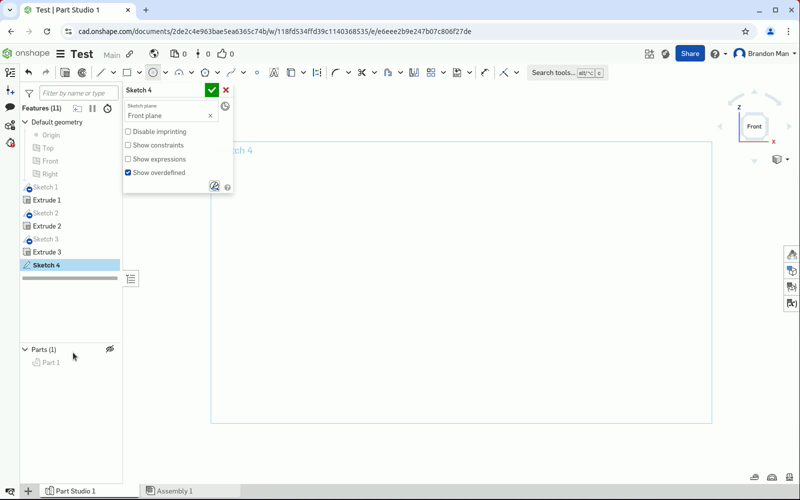
mouse_move(480, 282)
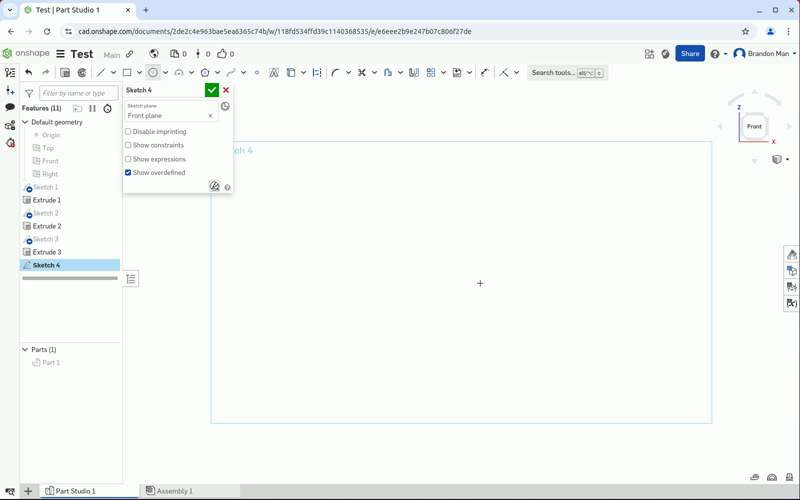
click(480, 282)
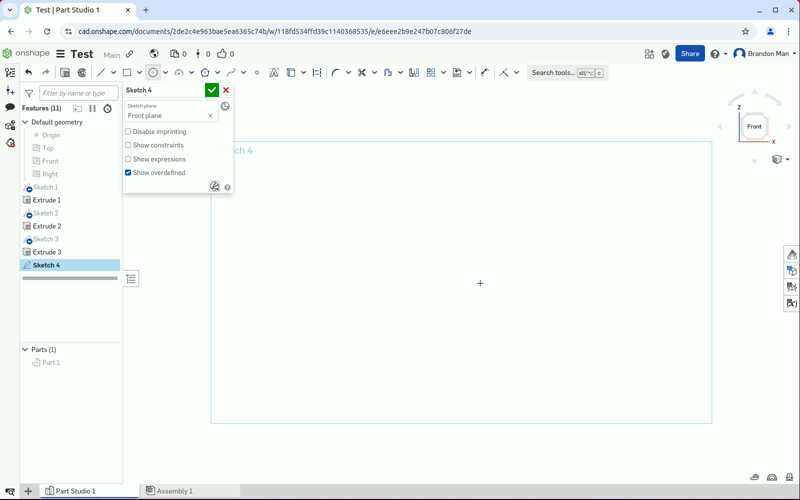
key_up(shift)
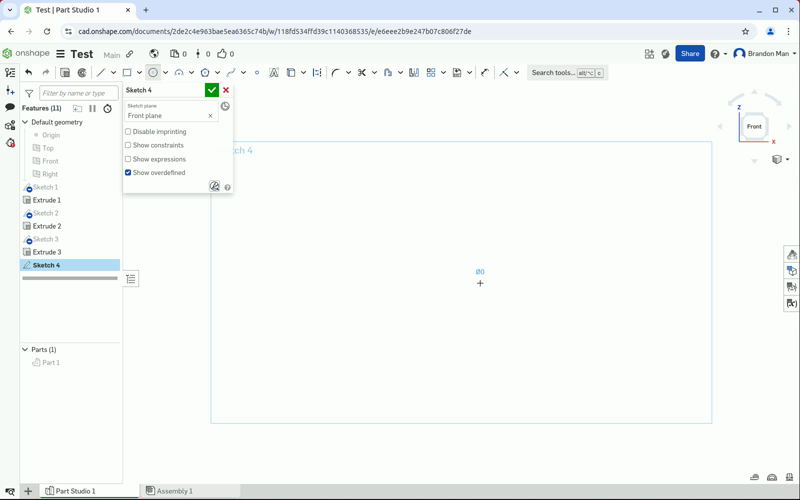
mouse_move(481, 282)
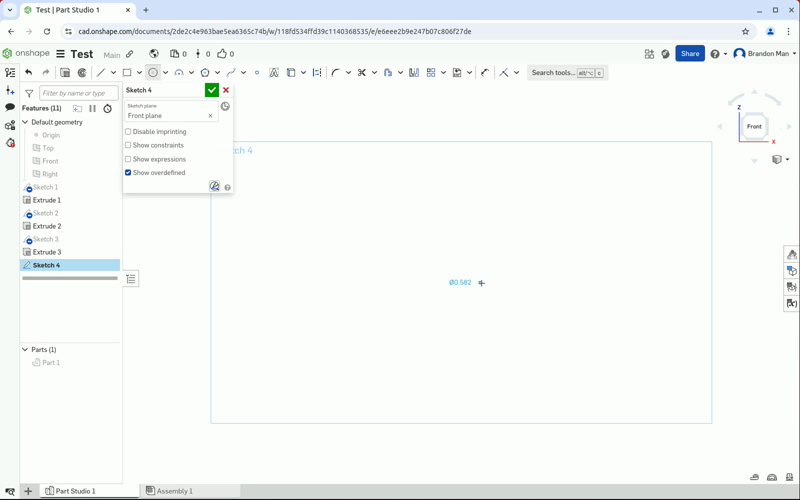
scroll(6)
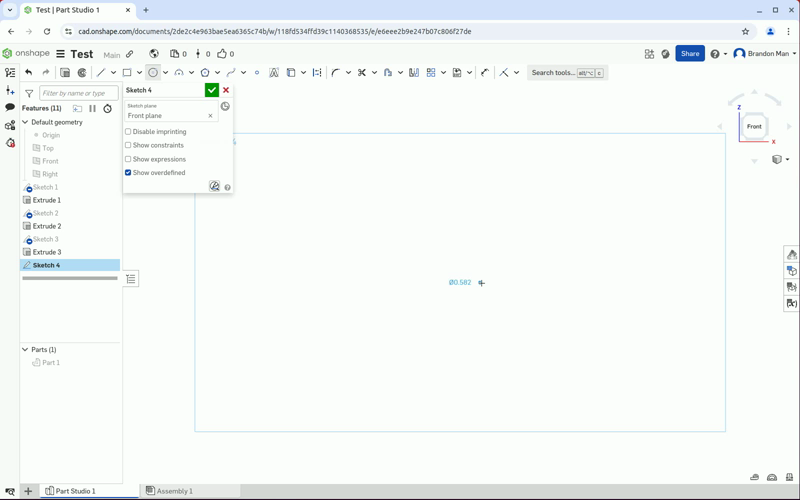
scroll(6)
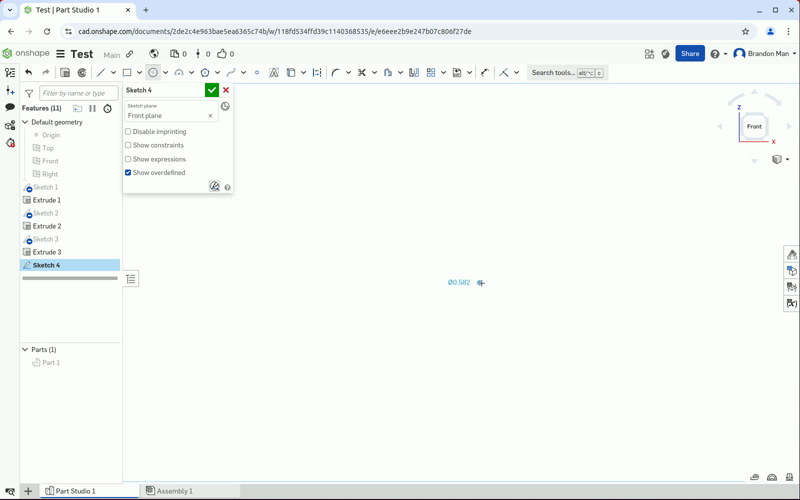
scroll(6)
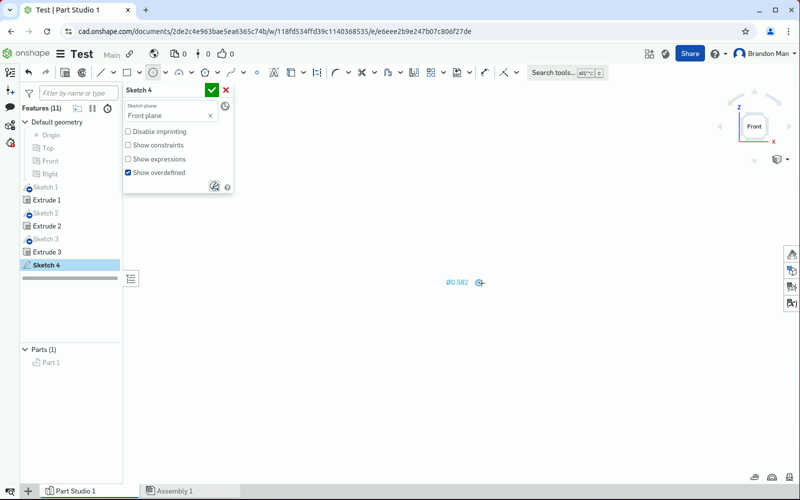
scroll(6)
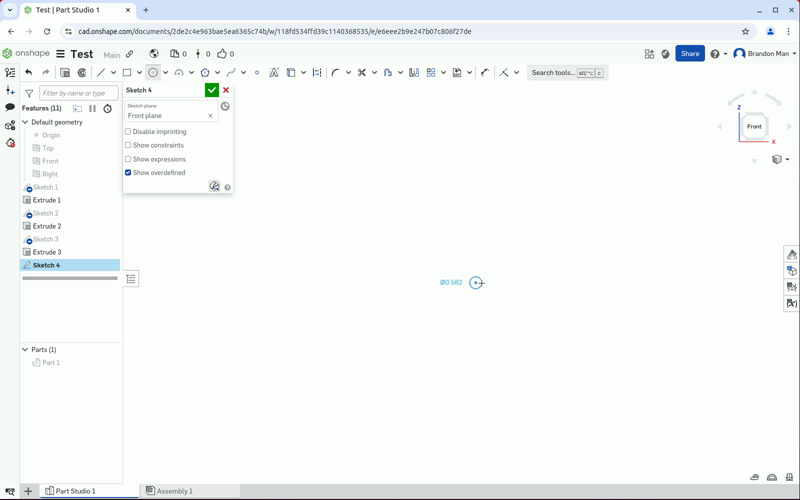
scroll(6)
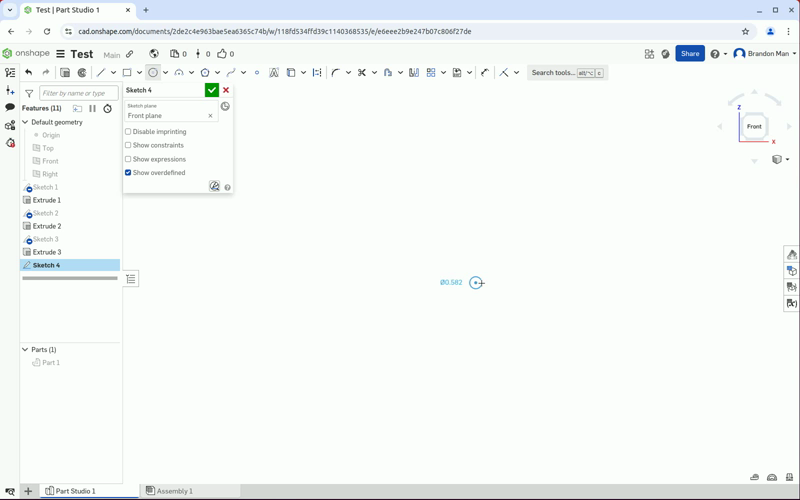
scroll(6)
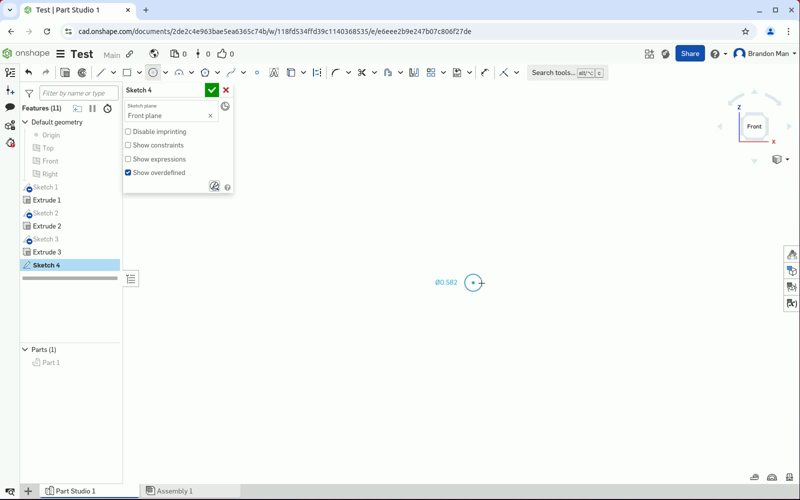
scroll(6)
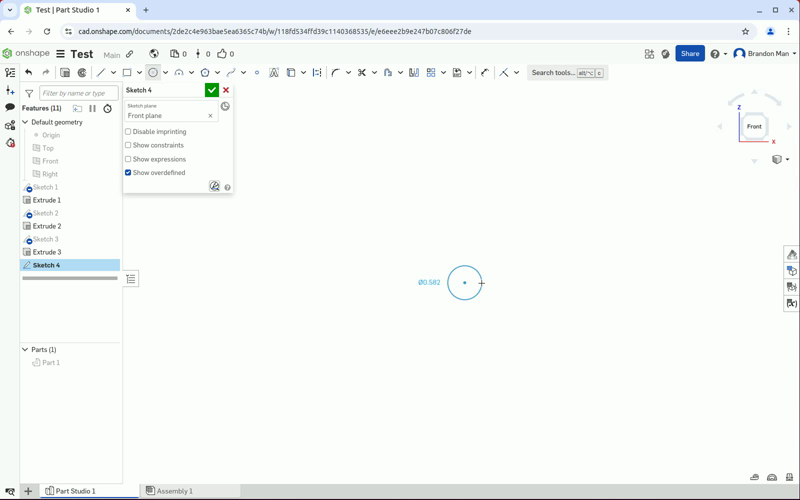
click(481, 282)
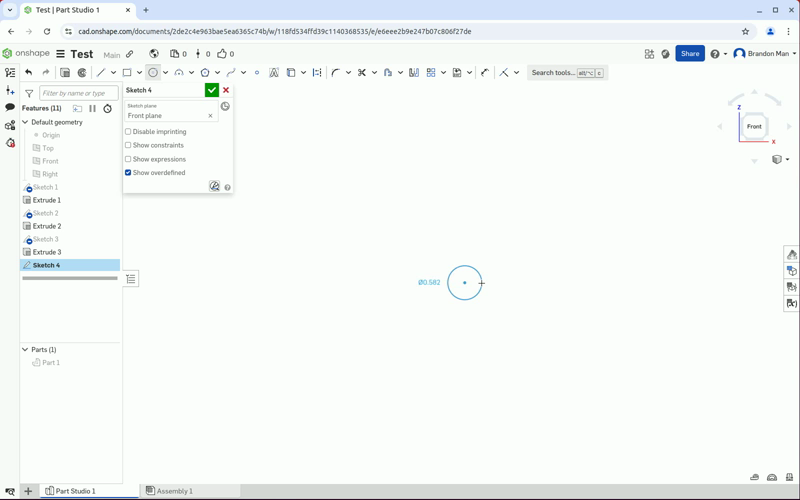
scroll(-6)
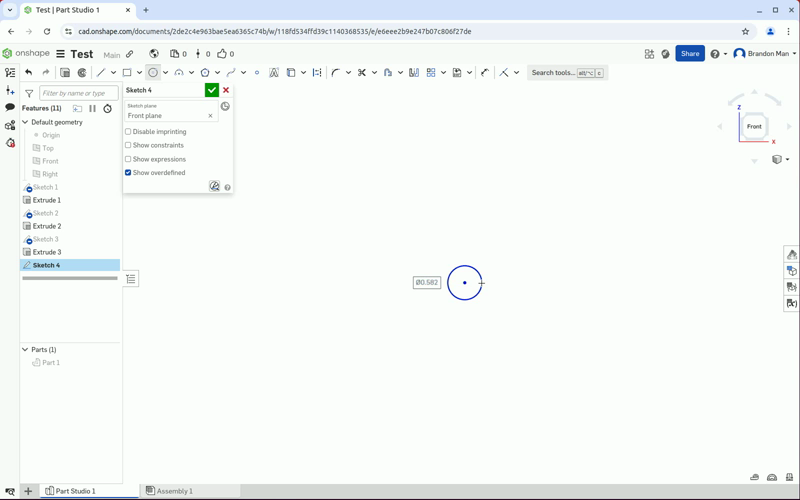
scroll(-6)
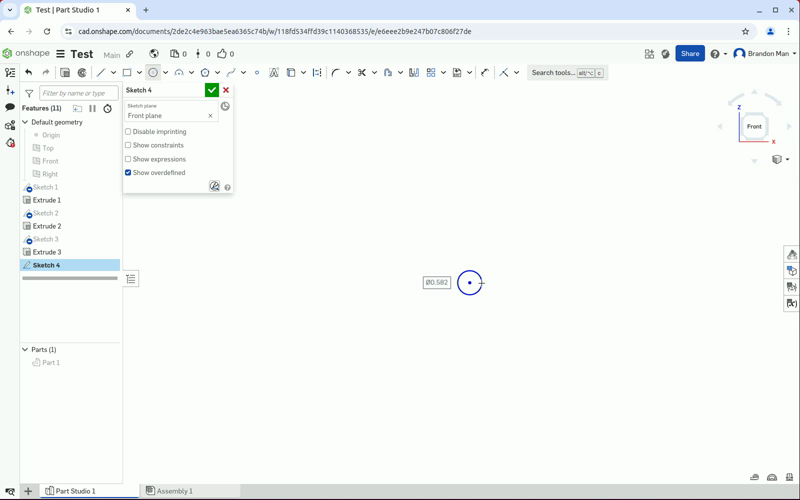
scroll(-6)
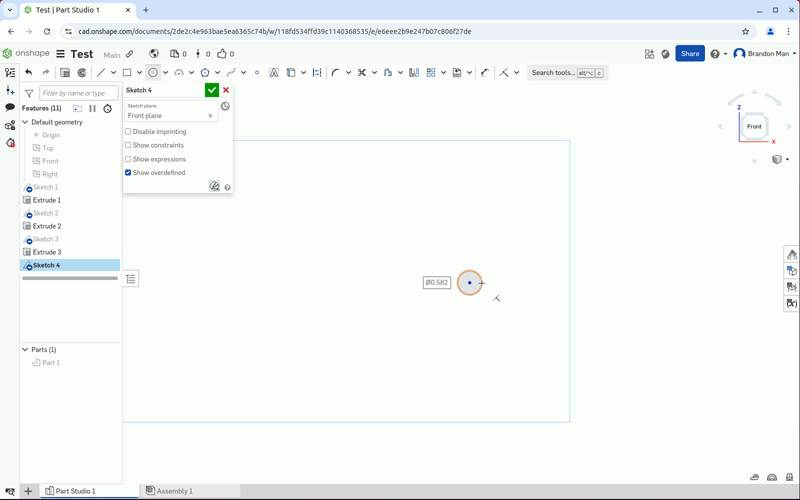
scroll(-6)
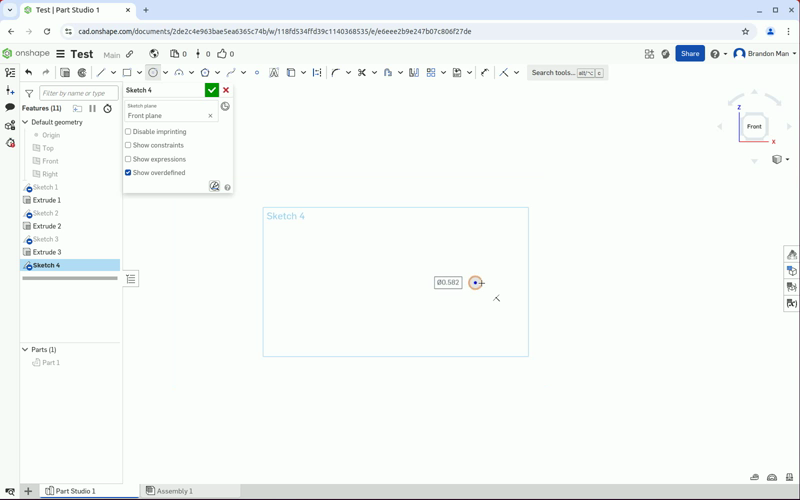
scroll(-6)
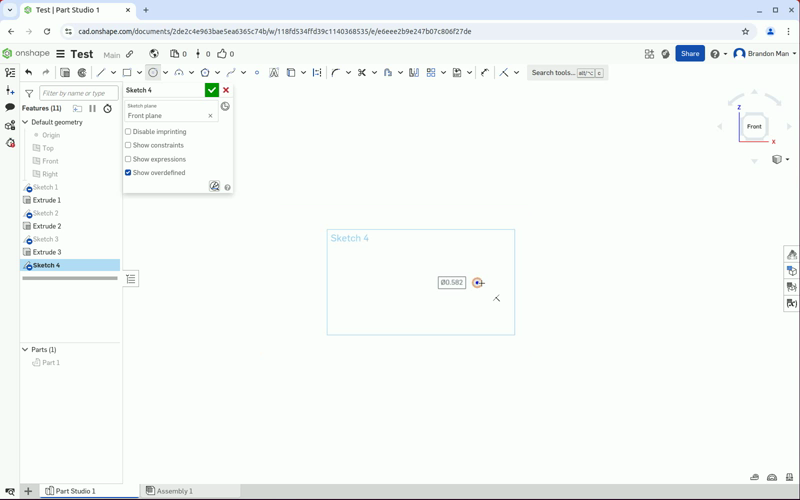
scroll(-6)
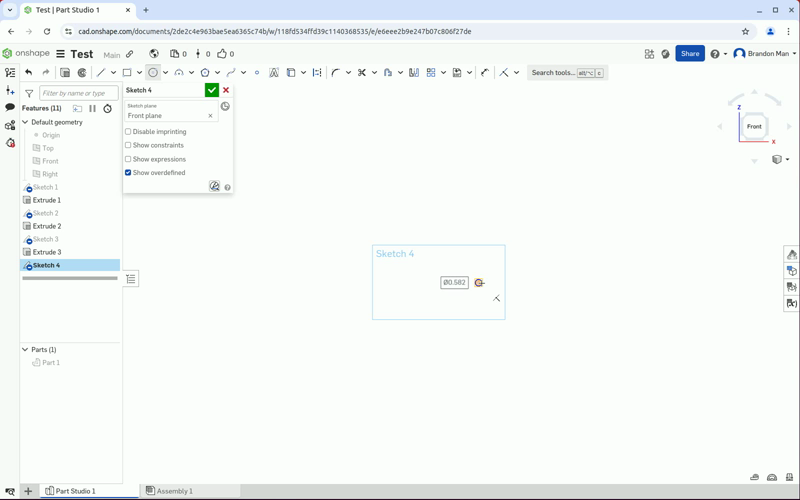
scroll(-6)
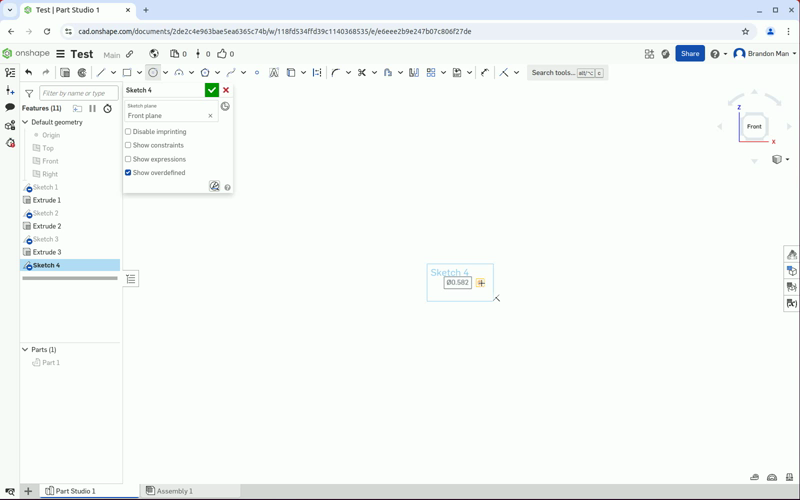
key(esc)
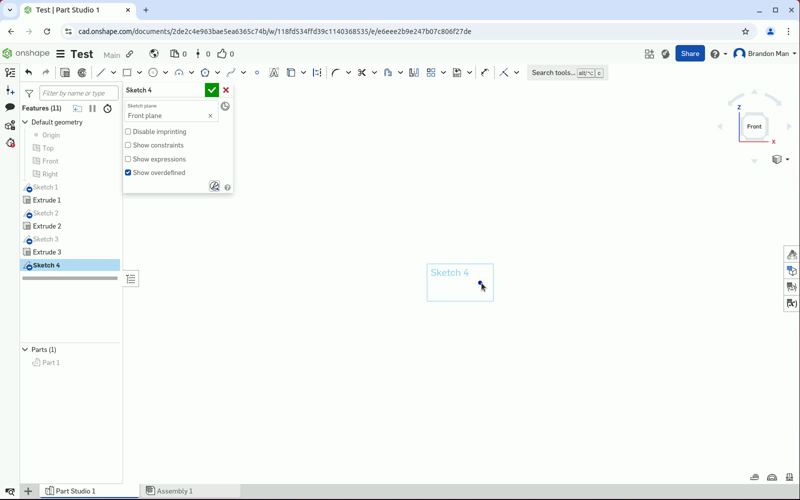
mouse_move(478, 282)
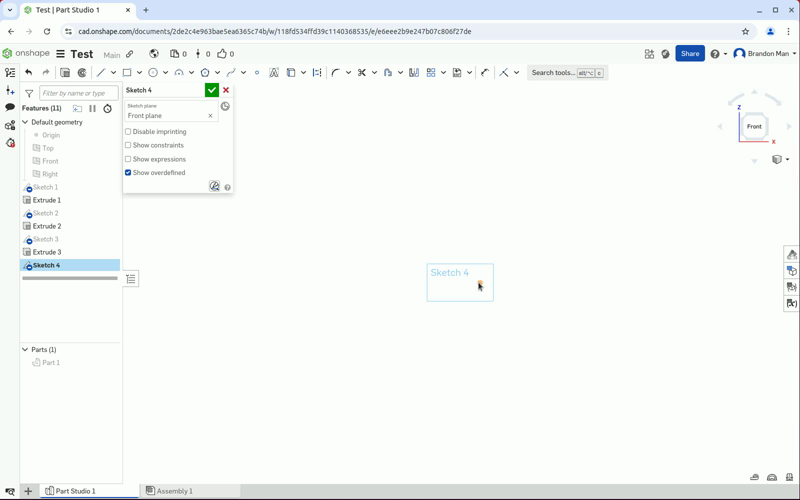
scroll(6)
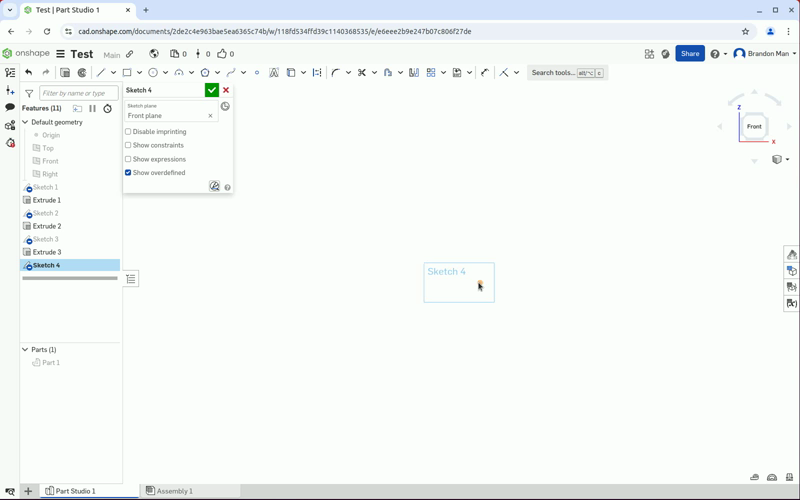
scroll(6)
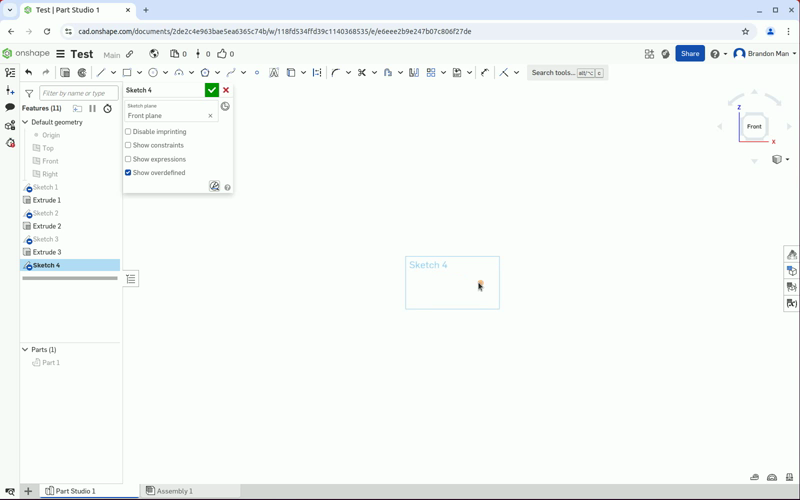
scroll(6)
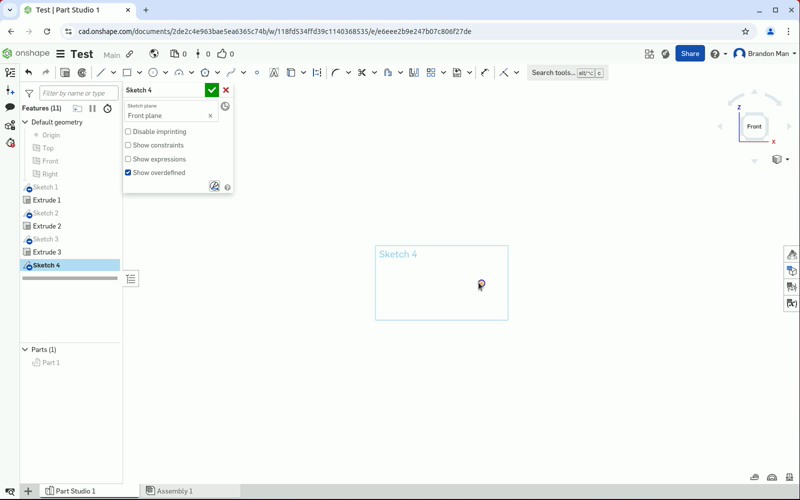
scroll(6)
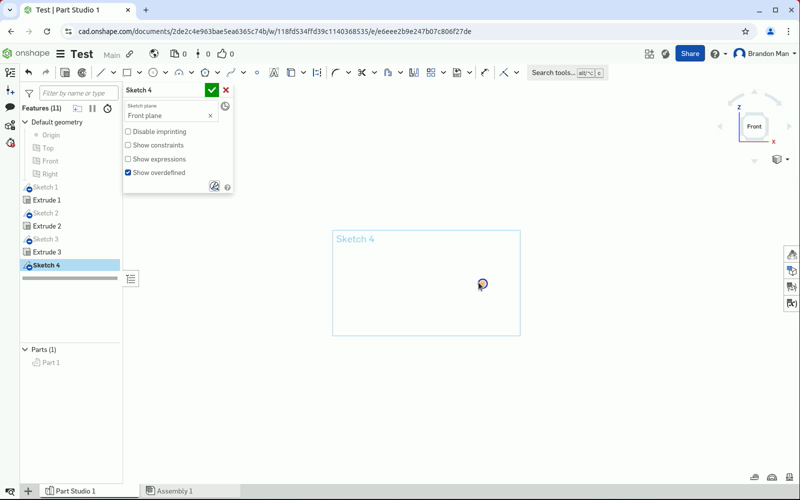
scroll(6)
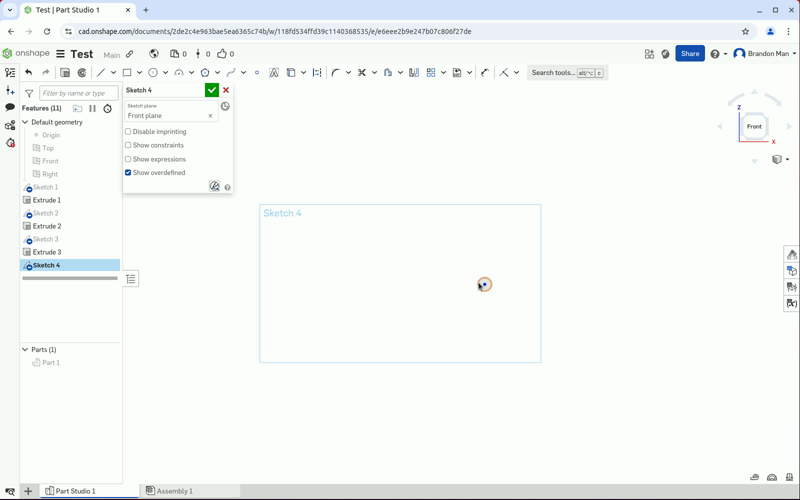
scroll(6)
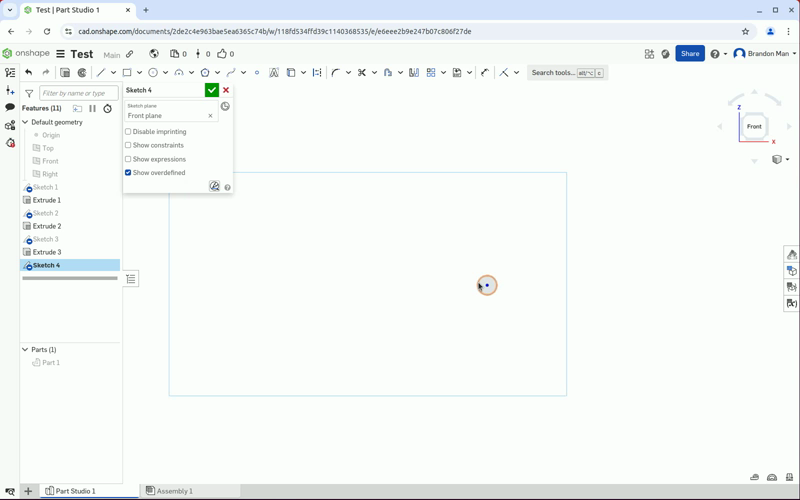
scroll(6)
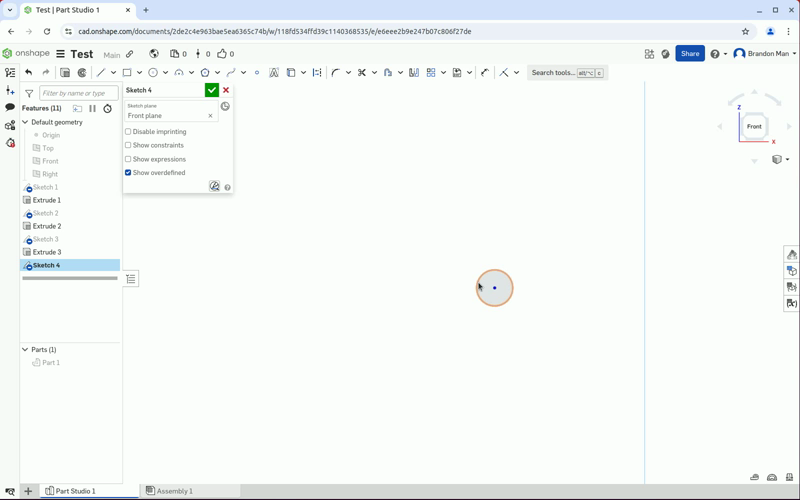
click(478, 282)
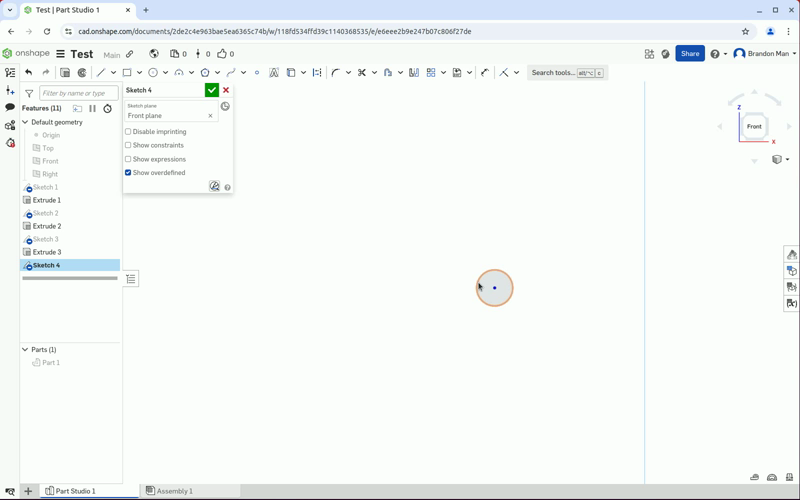
scroll(-6)
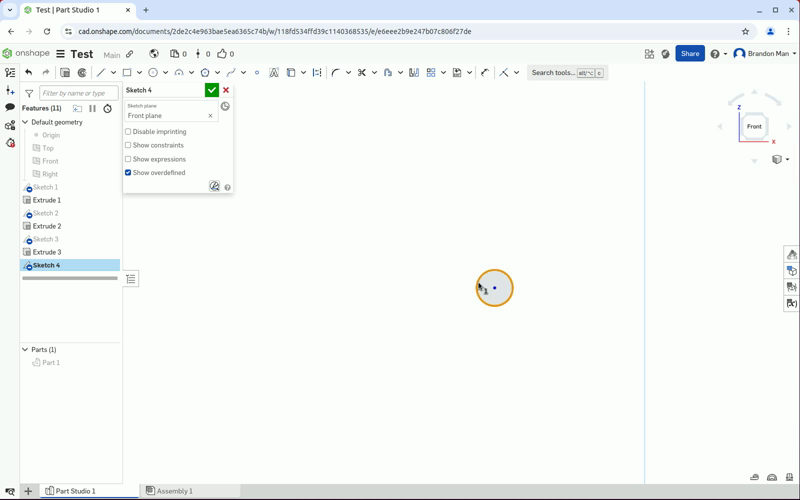
scroll(-6)
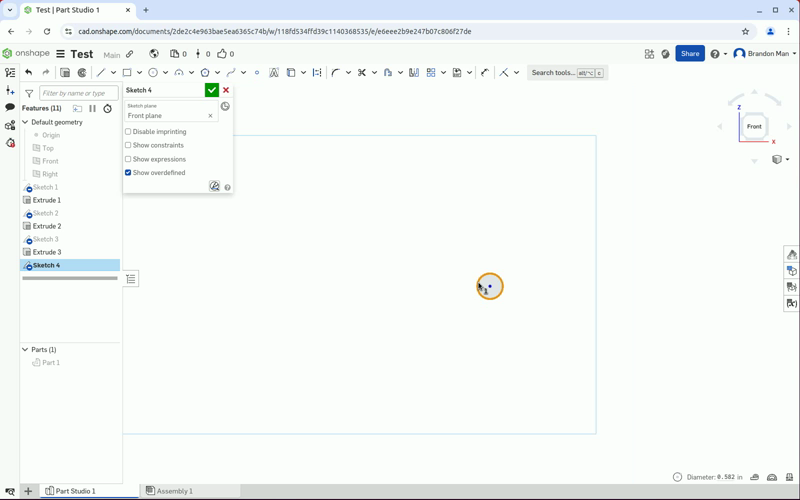
scroll(-6)
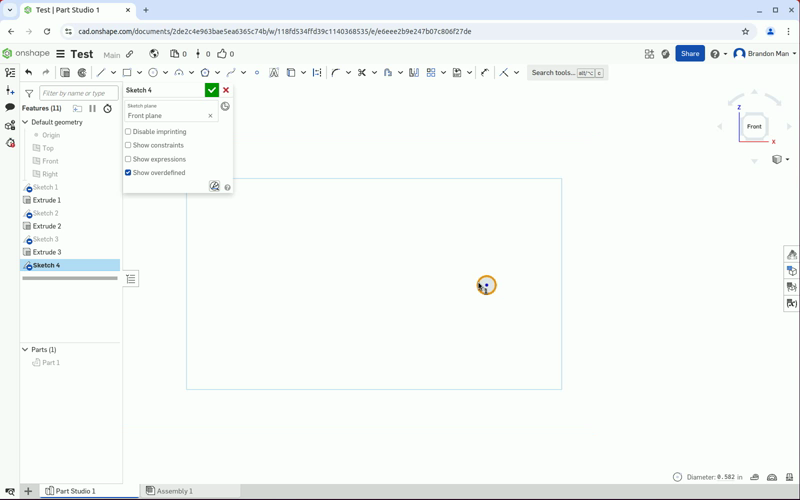
scroll(-6)
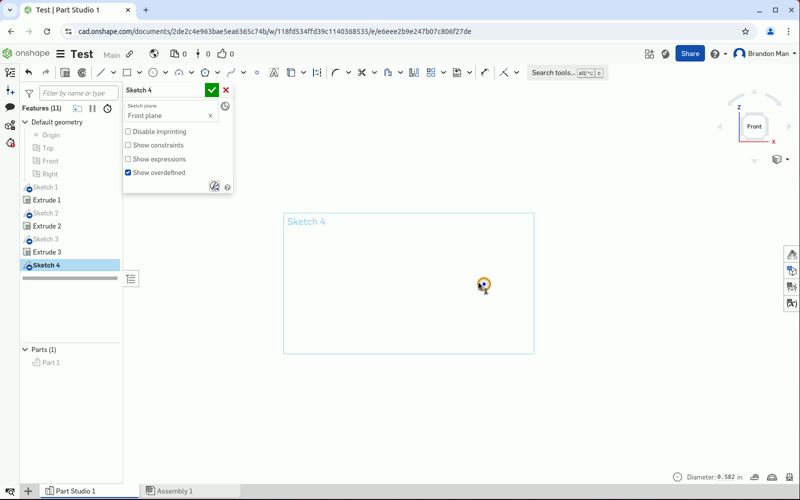
scroll(-6)
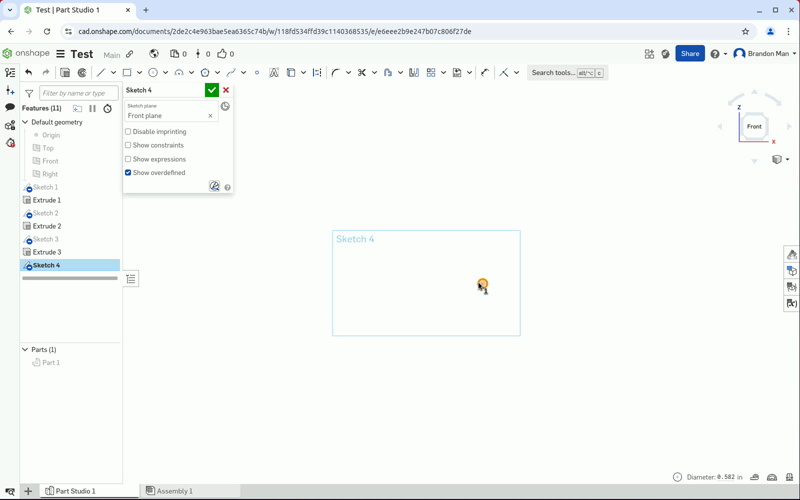
scroll(-6)
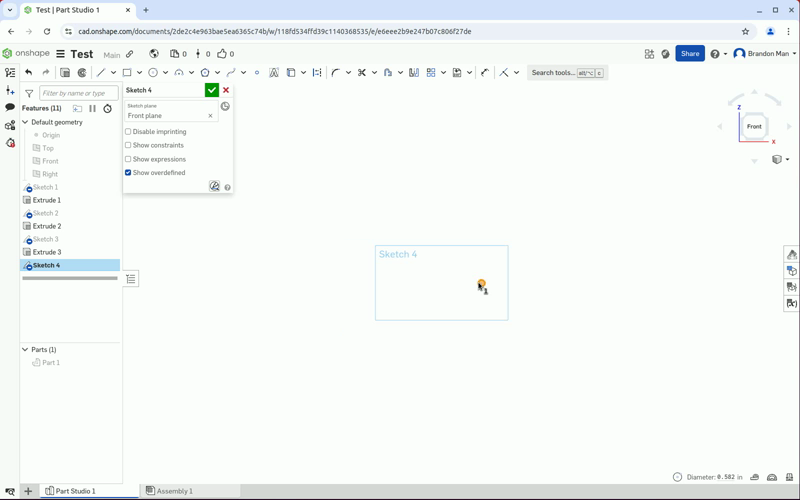
scroll(-6)
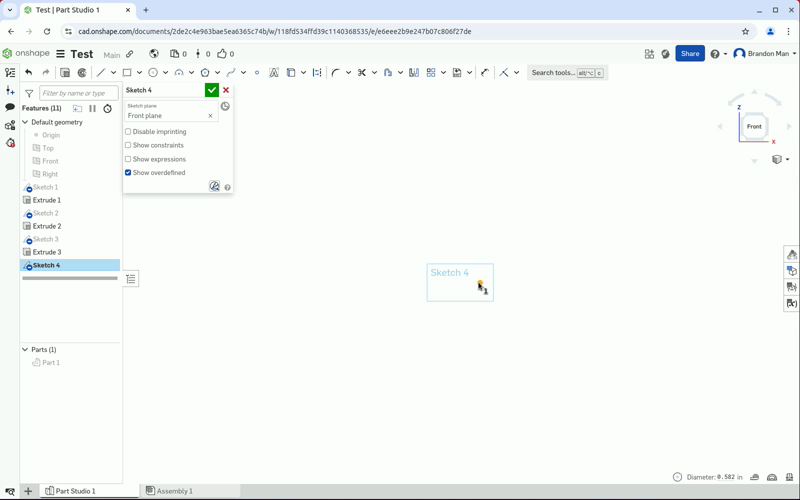
mouse_move(73, 352)
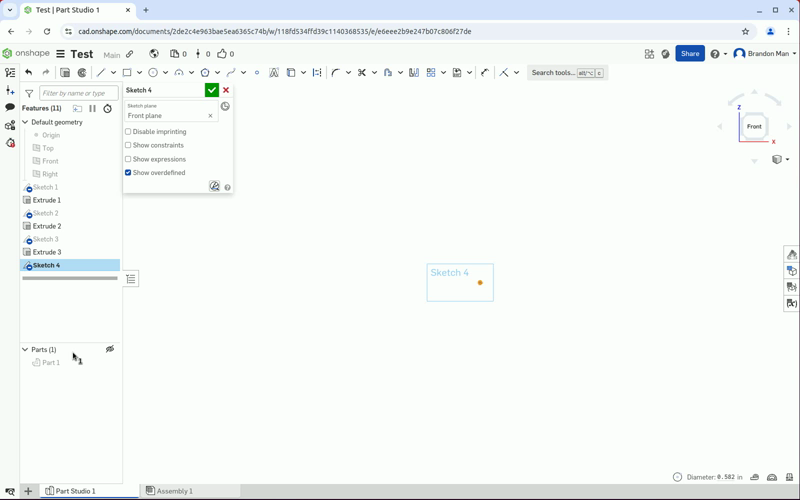
key(shift+y)
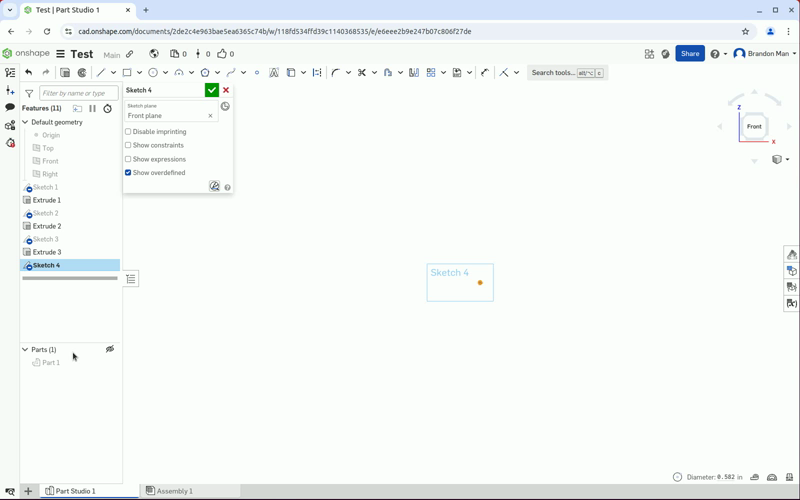
key(shift+e)
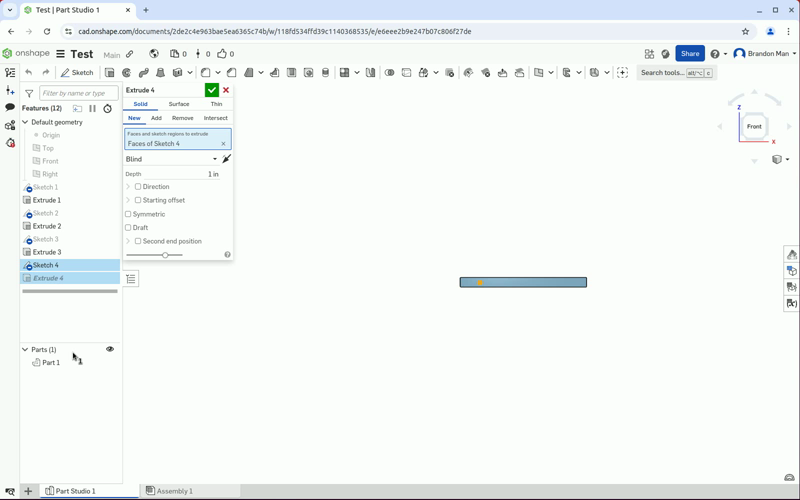
mouse_move(143, 106)
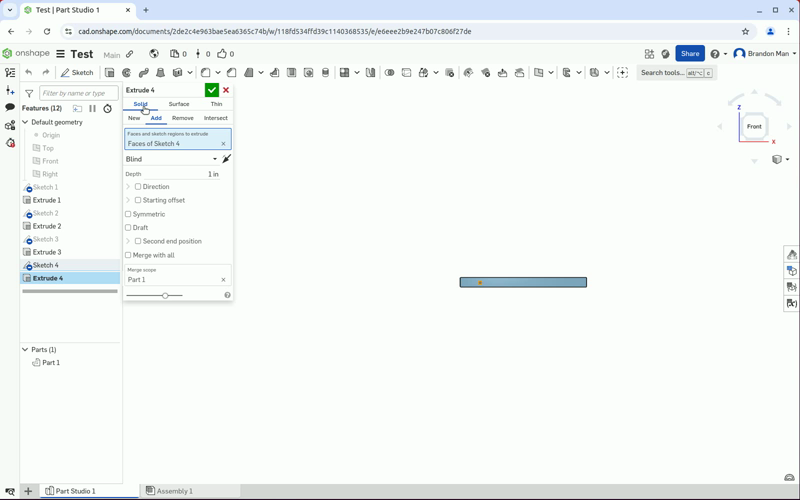
click(143, 106)
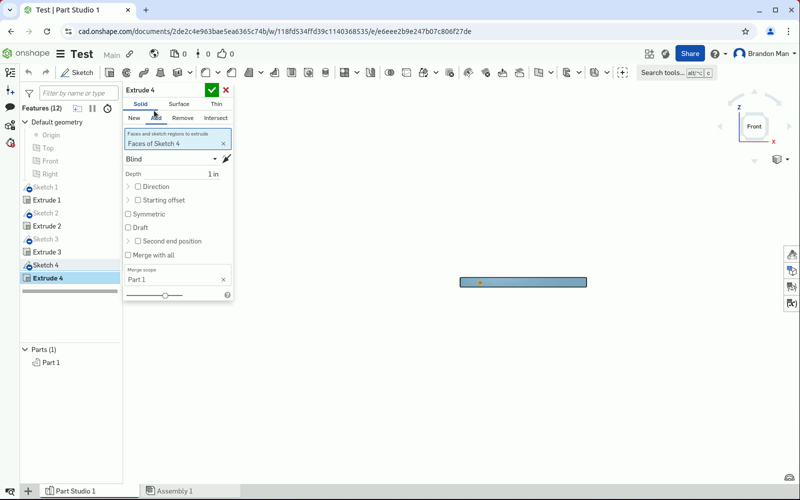
mouse_move(186, 120)
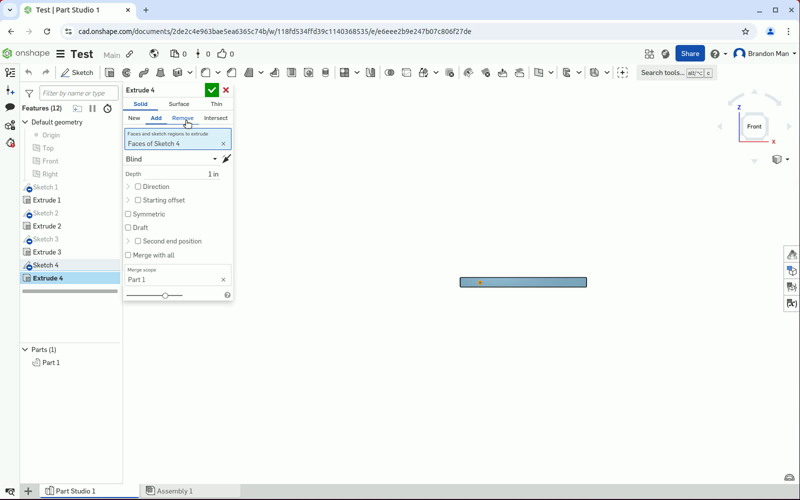
click(186, 120)
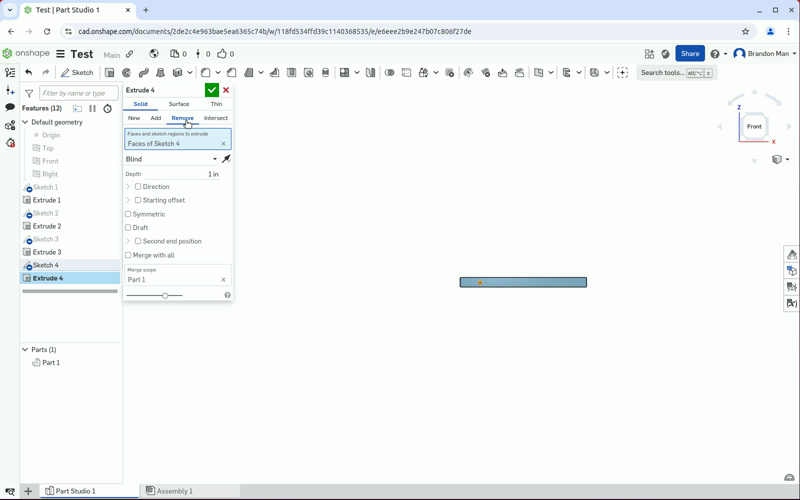
key(tab, 4)
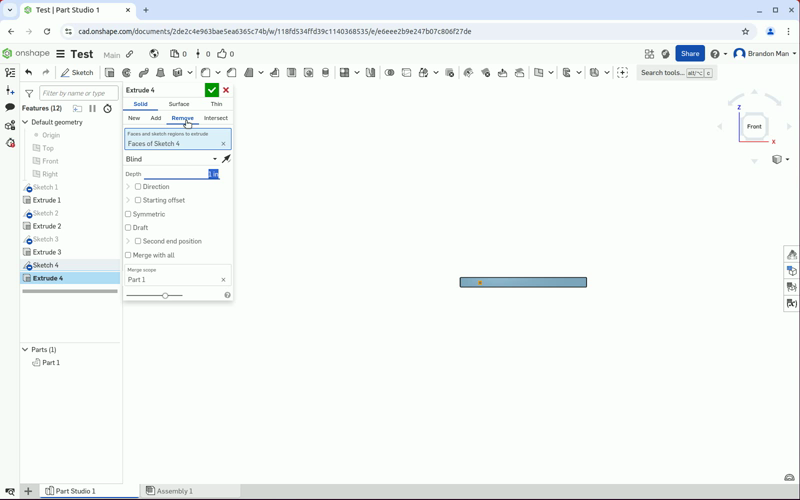
text(1.444)
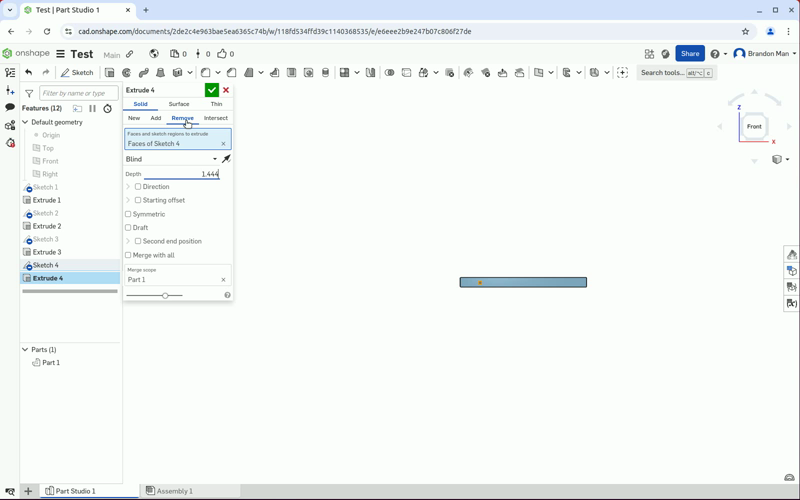
key(tab, 3)
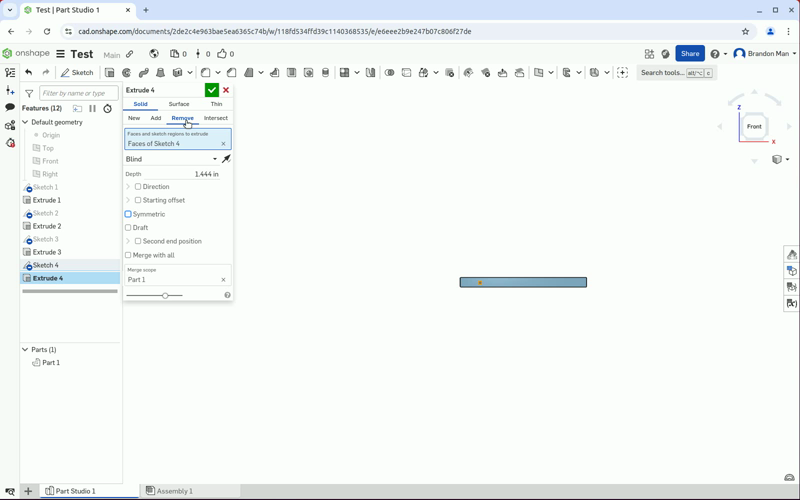
key(space)
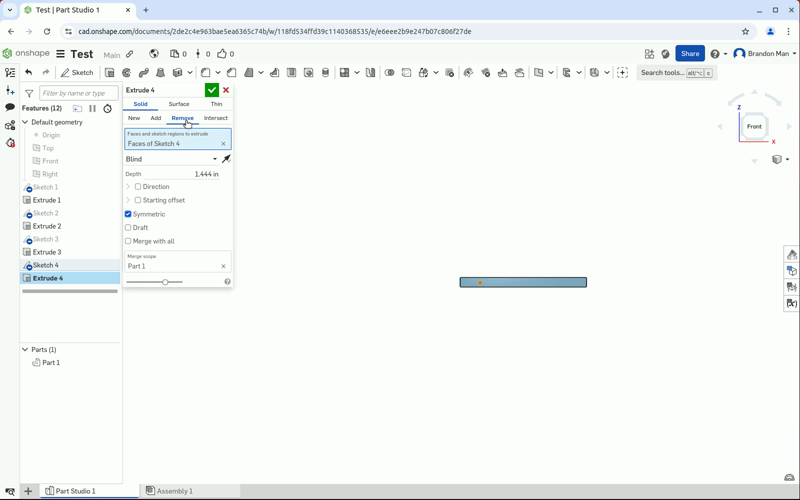
key(tab, 2)
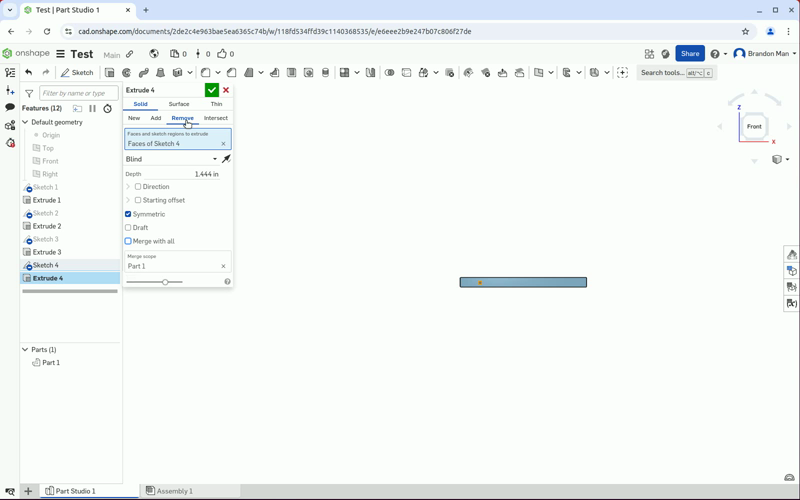
key(space)
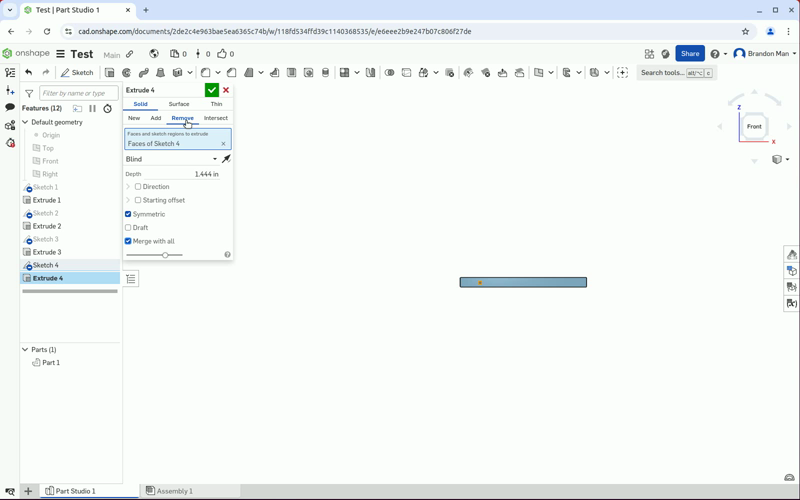
key(enter)
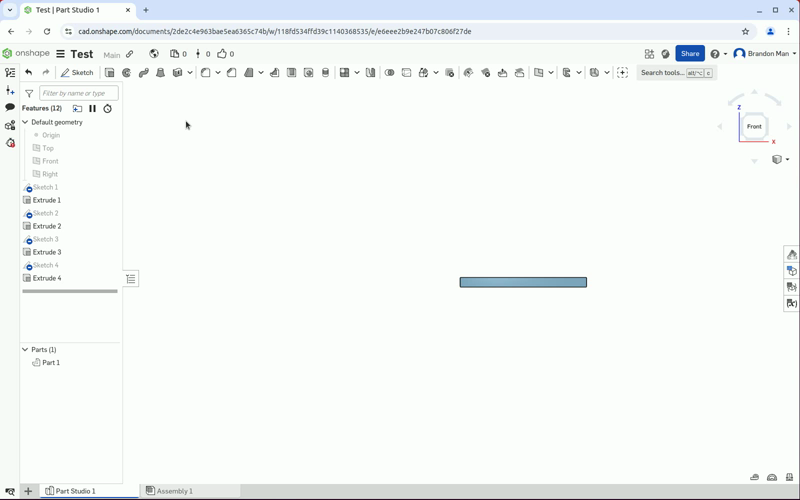
key(shift+h)
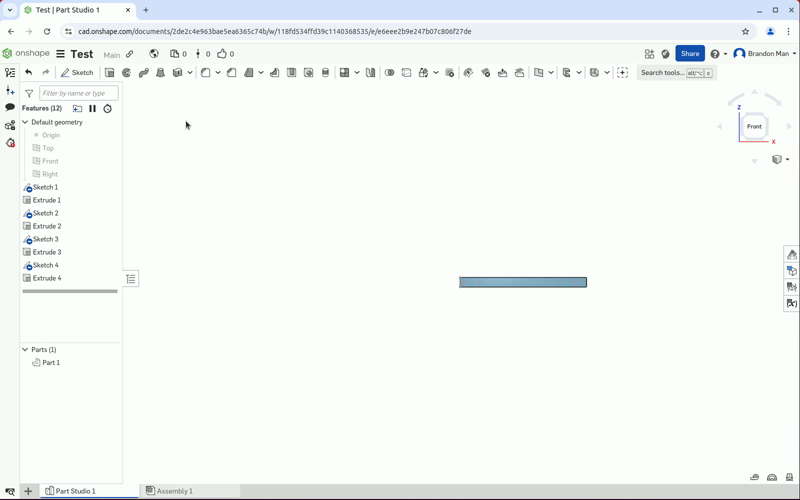
key(shift+h)
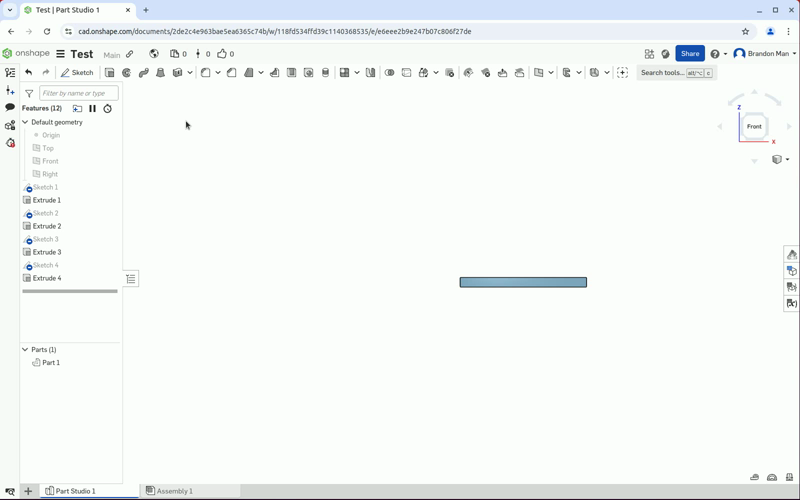
mouse_move(73, 189)
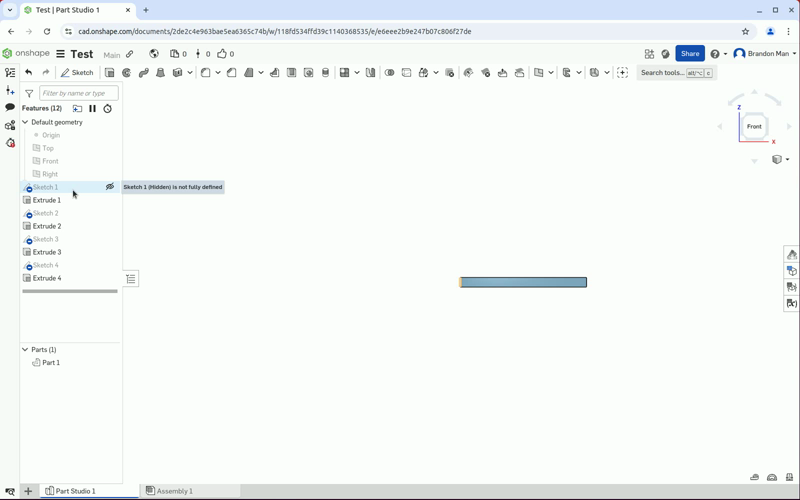
click(73, 189)
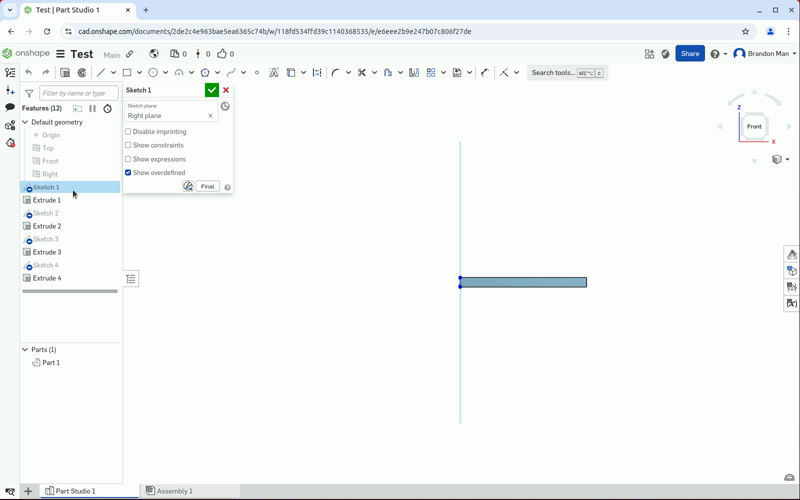
mouse_move(229, 92)
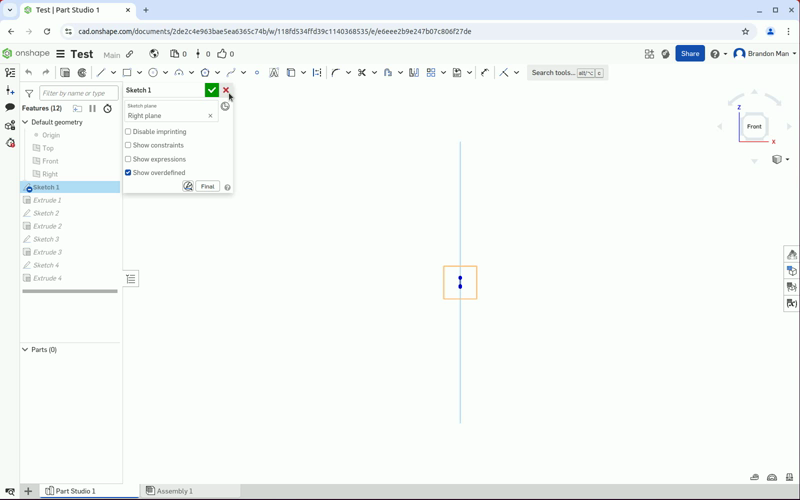
click(229, 92)
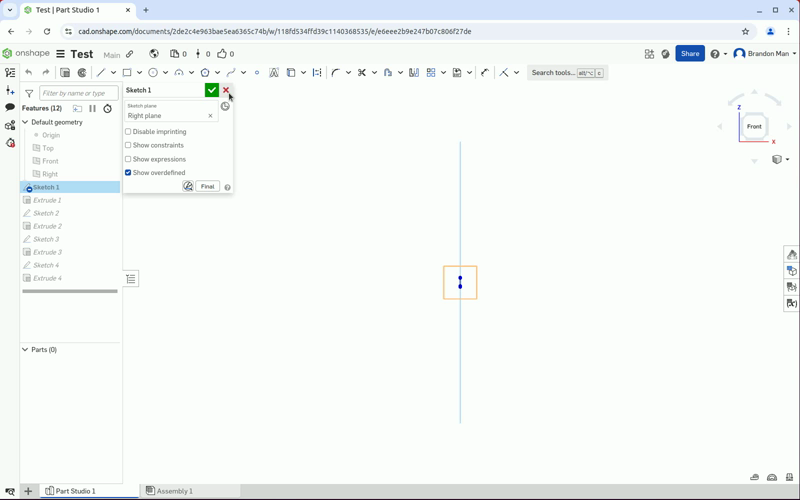
key(shift+s)
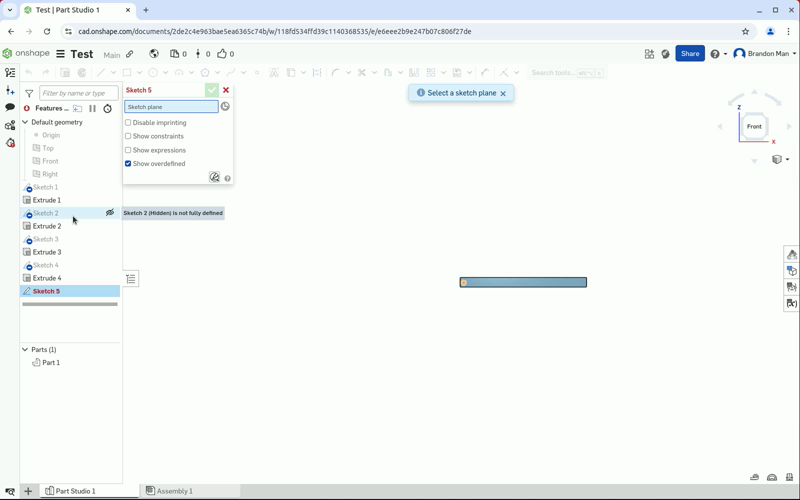
scroll(3)
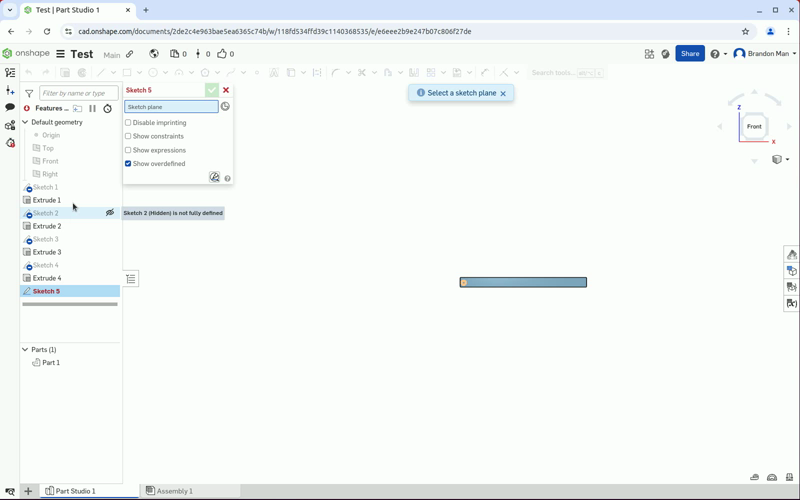
mouse_move(73, 163)
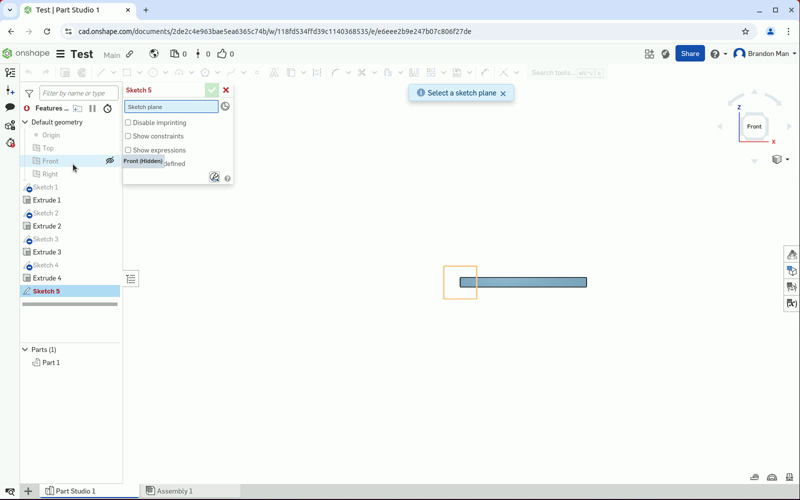
click(73, 163)
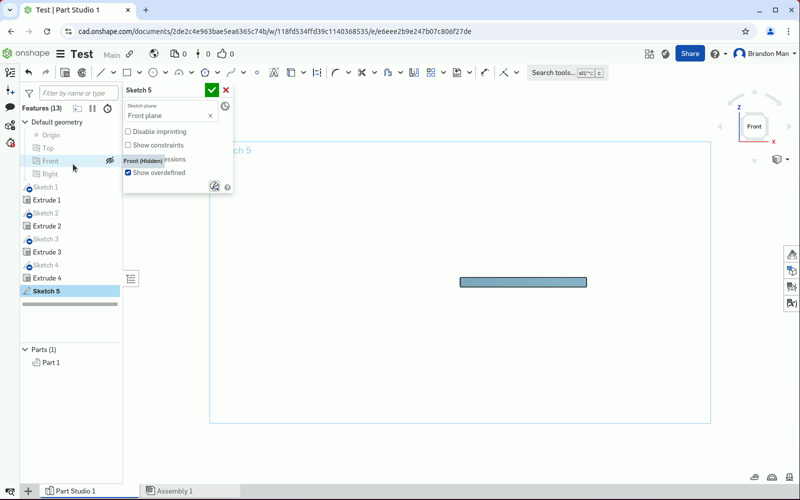
mouse_move(73, 352)
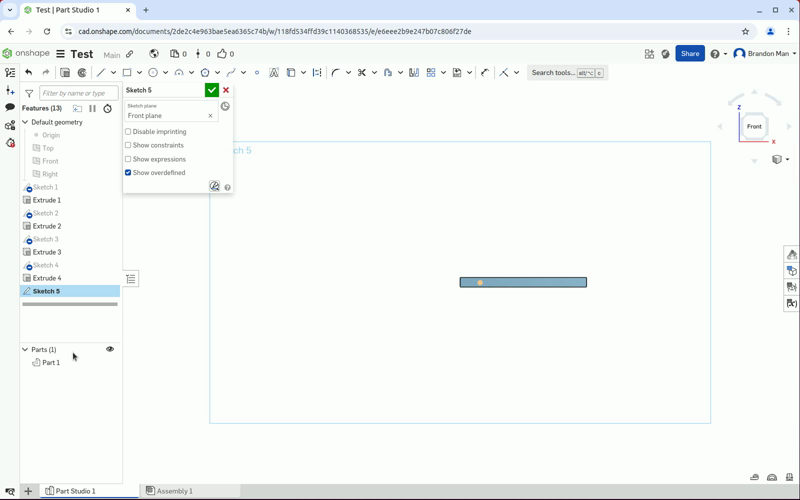
key(y)
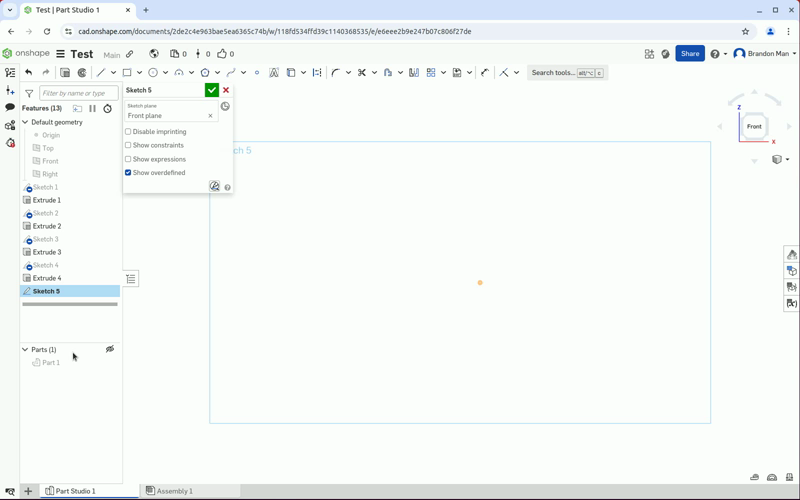
key(c)
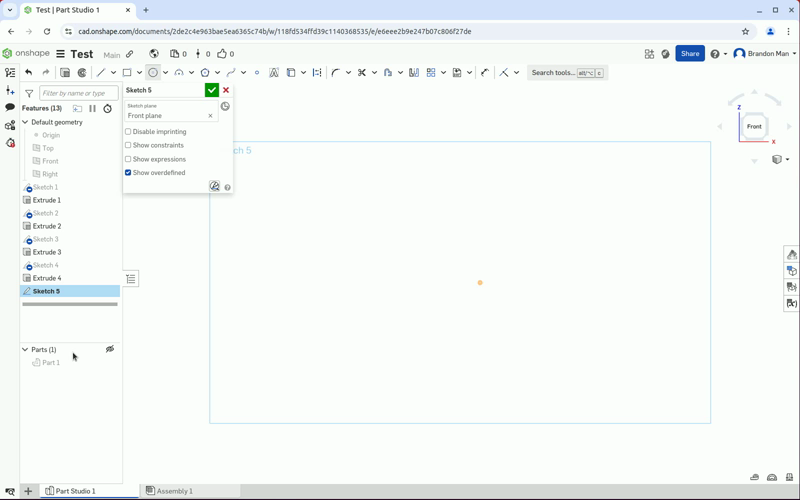
key_down(shift)
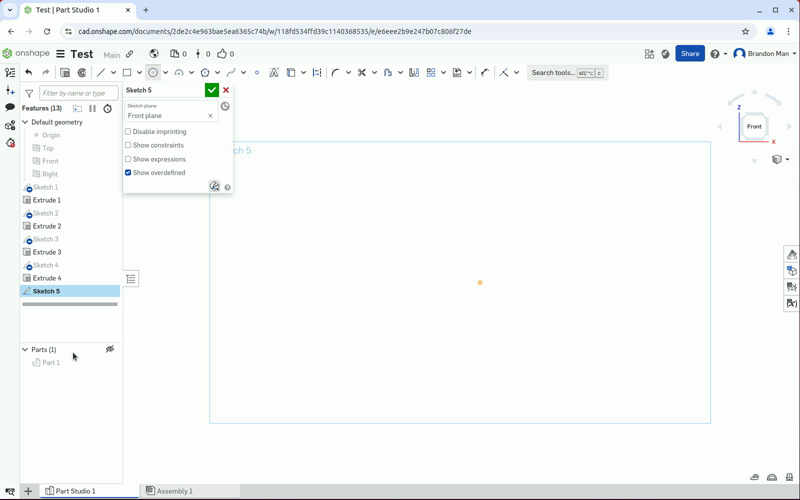
mouse_move(555, 282)
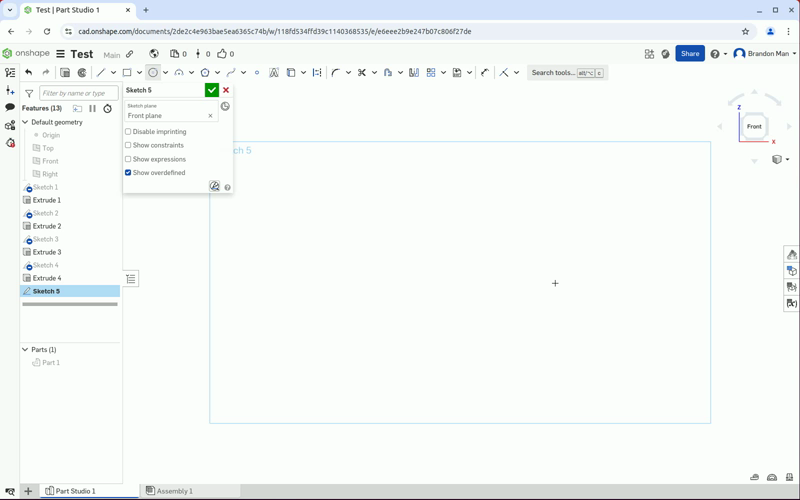
click(555, 282)
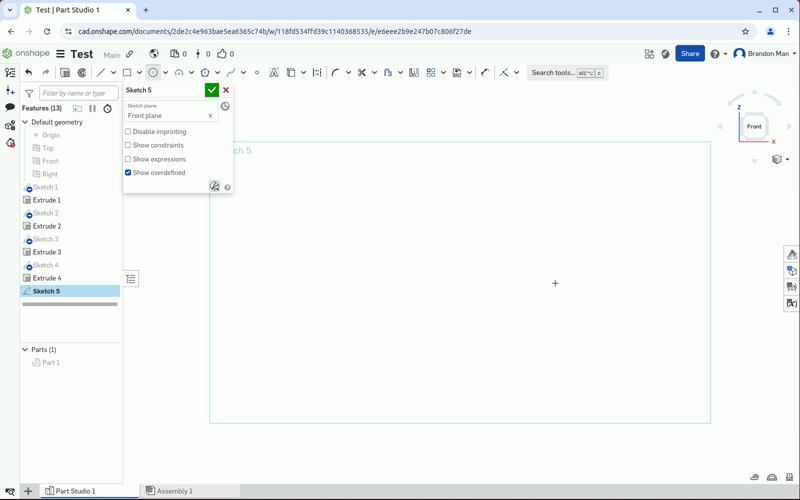
key_up(shift)
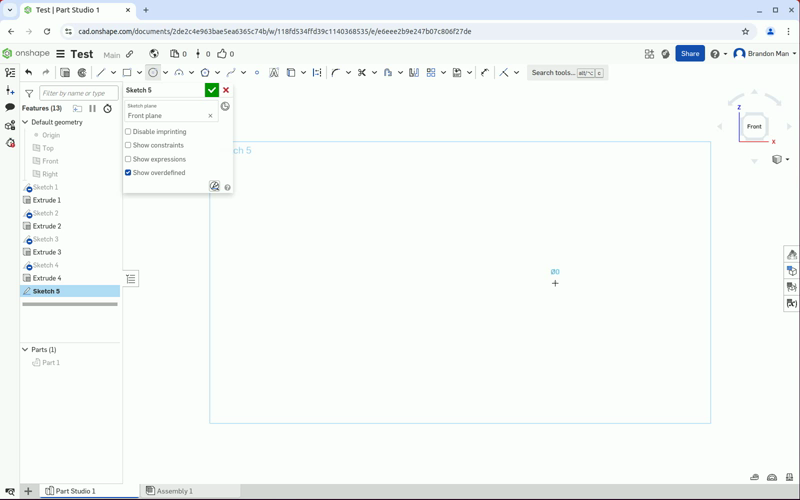
mouse_move(556, 282)
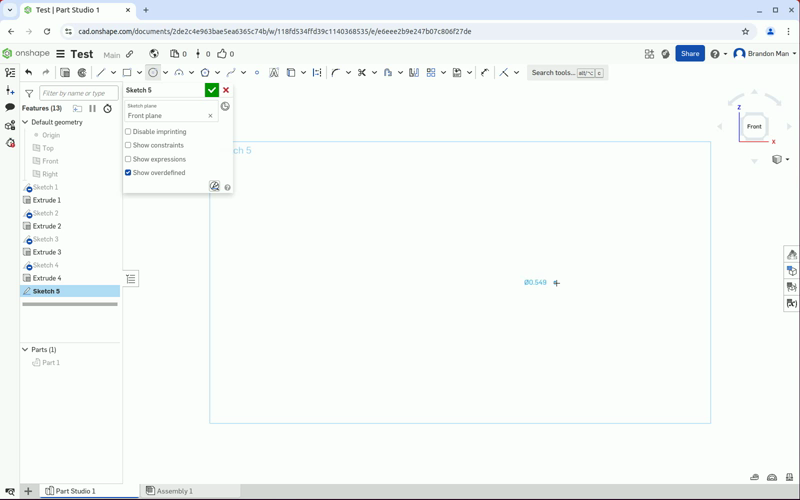
scroll(6)
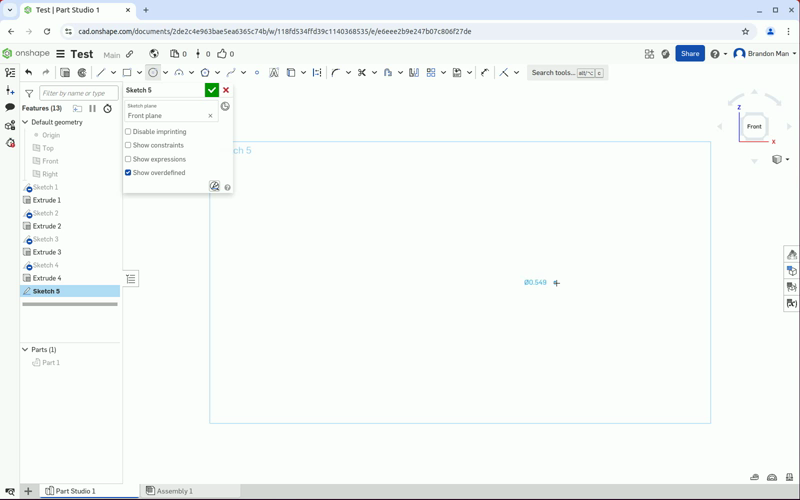
scroll(6)
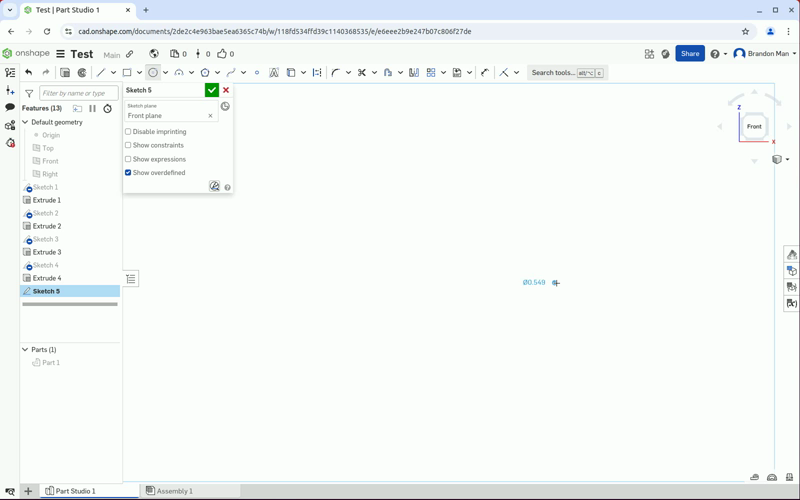
scroll(6)
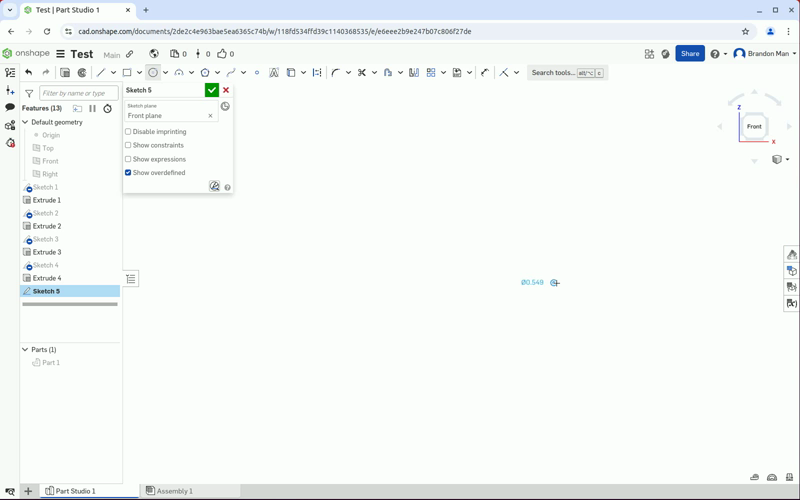
scroll(6)
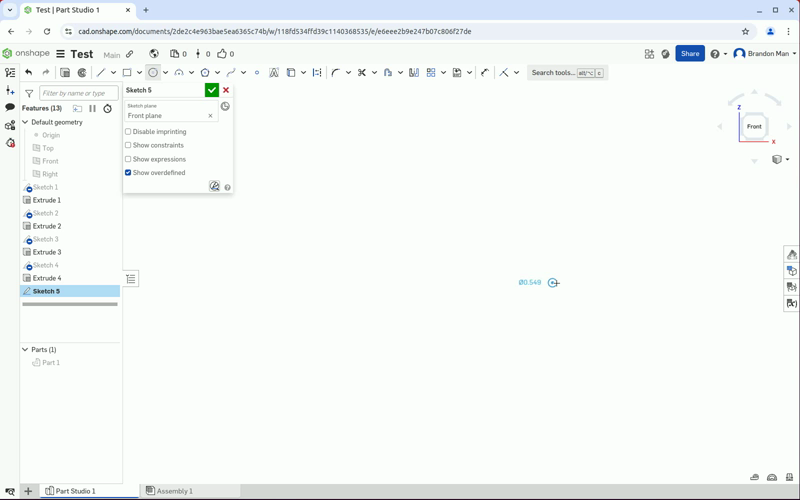
scroll(6)
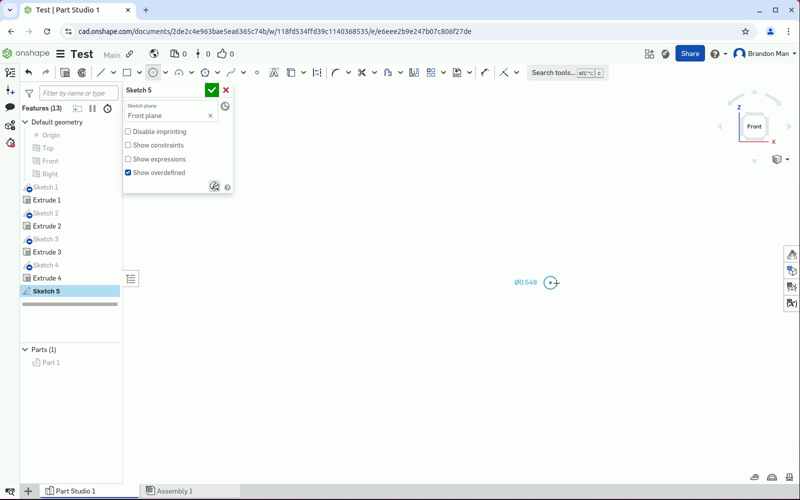
scroll(6)
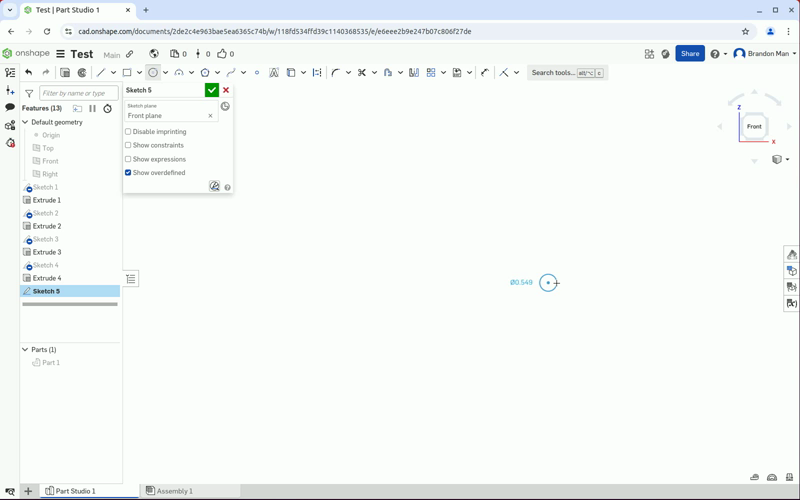
scroll(6)
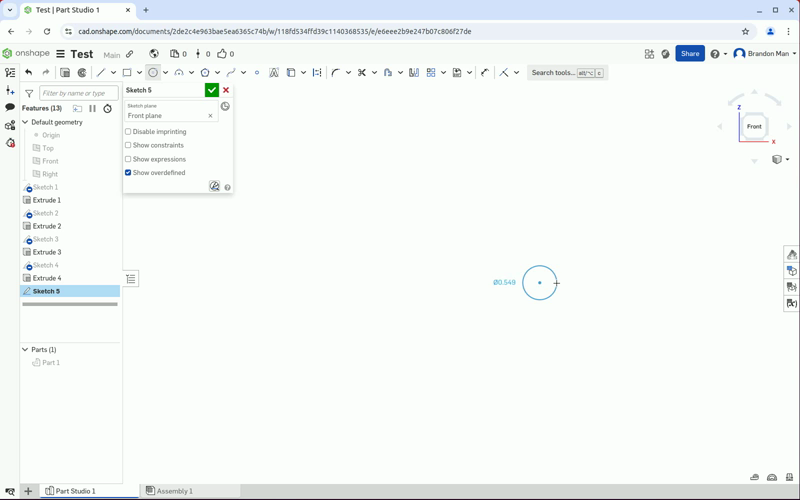
click(556, 282)
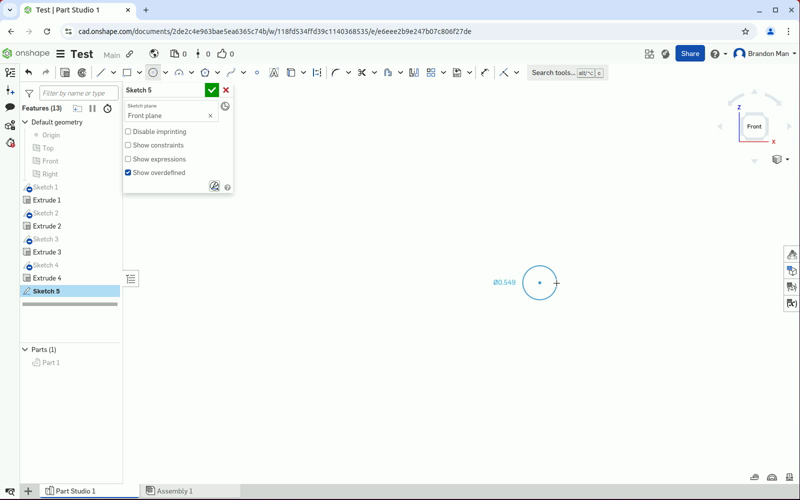
scroll(-6)
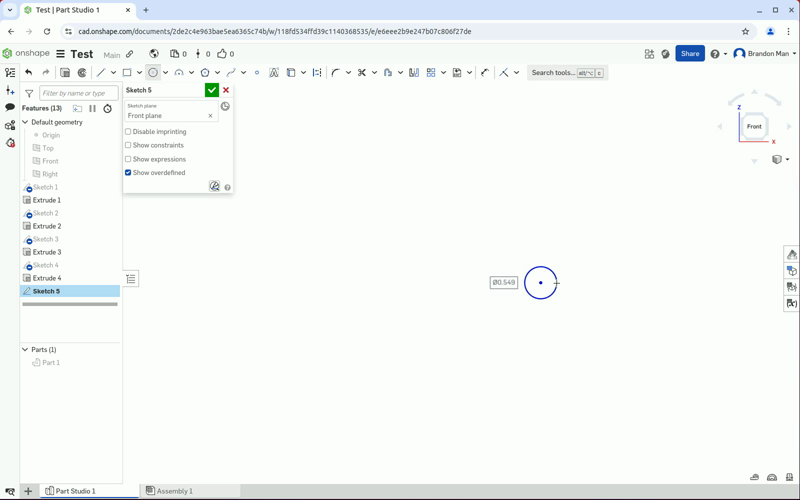
scroll(-6)
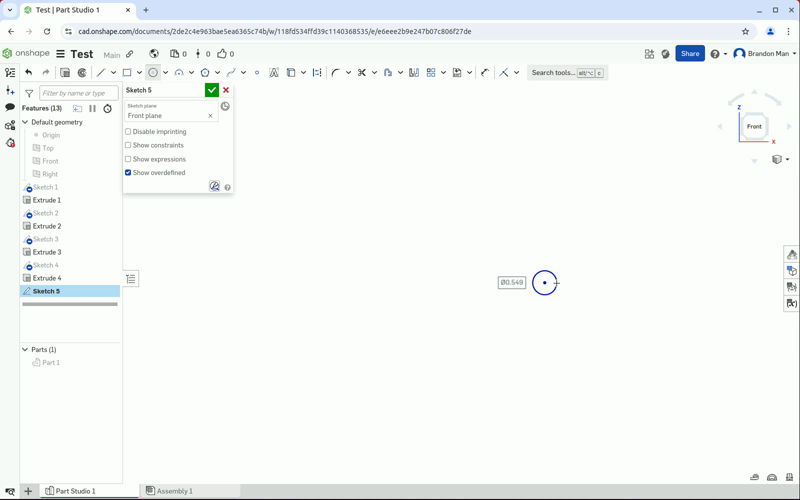
scroll(-6)
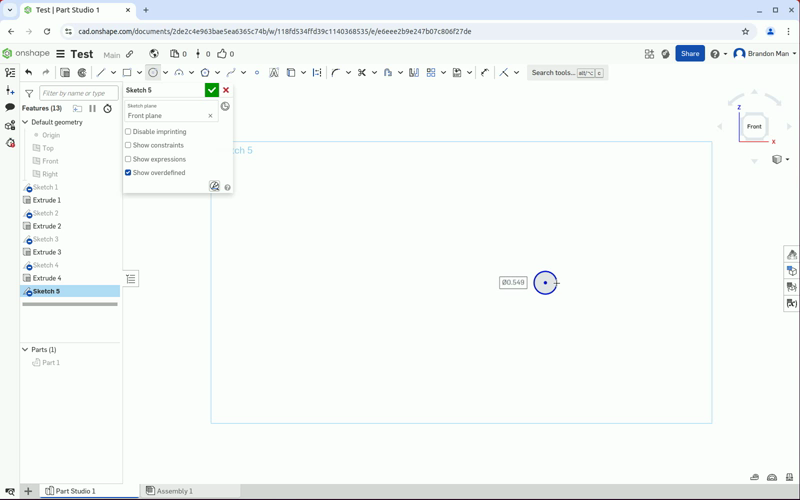
scroll(-6)
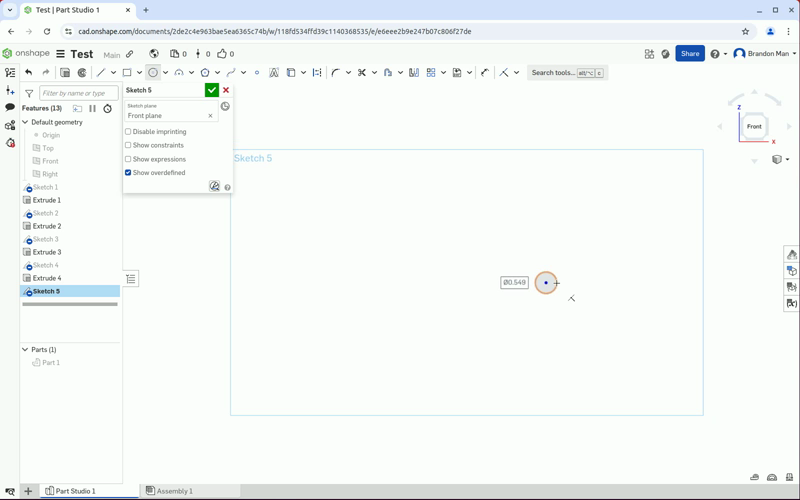
scroll(-6)
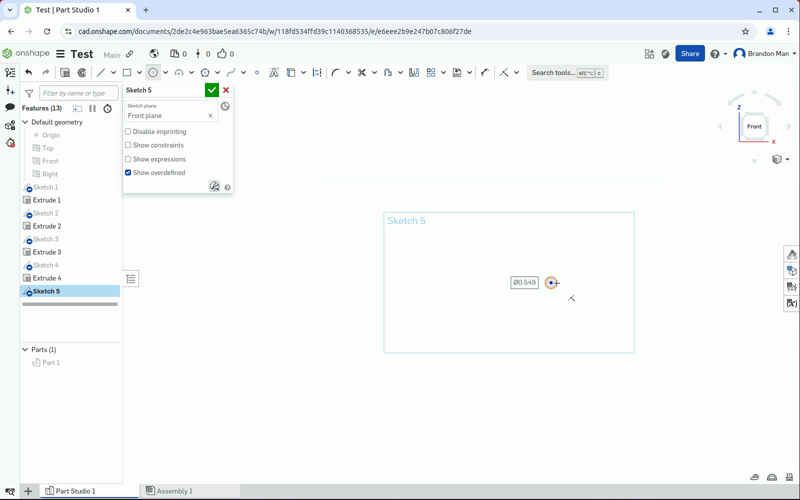
scroll(-6)
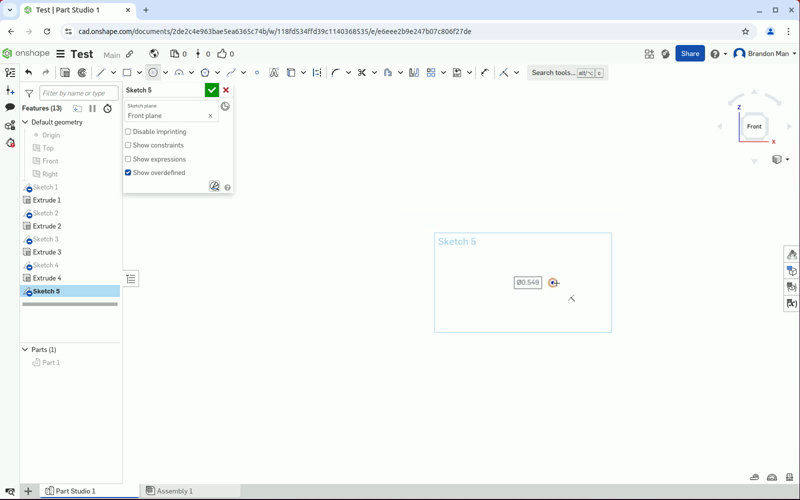
scroll(-6)
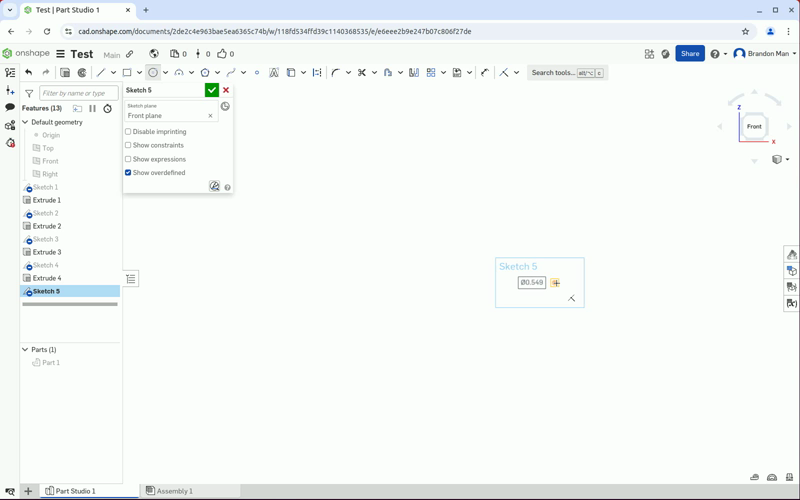
key(esc)
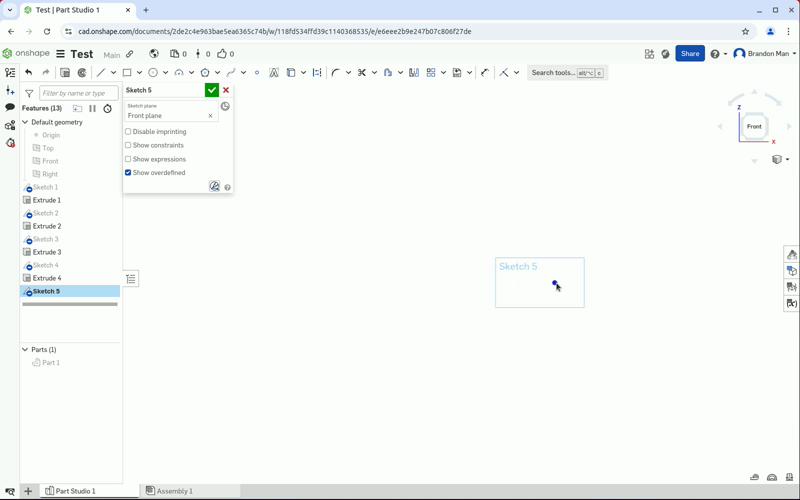
mouse_move(556, 283)
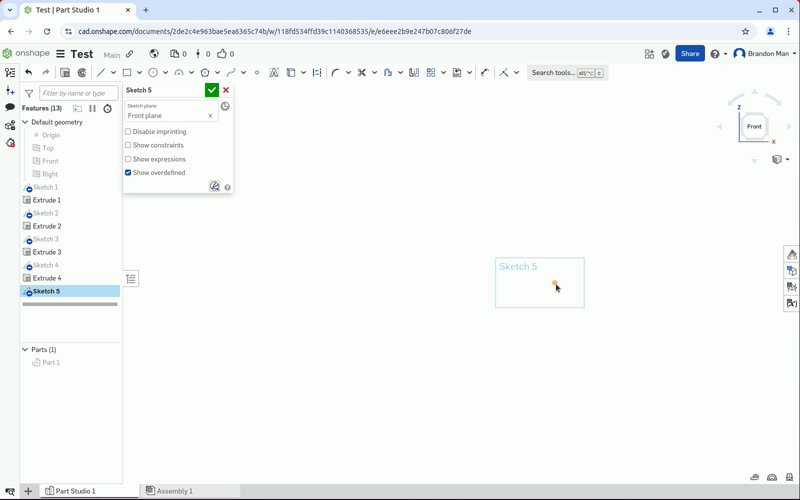
scroll(6)
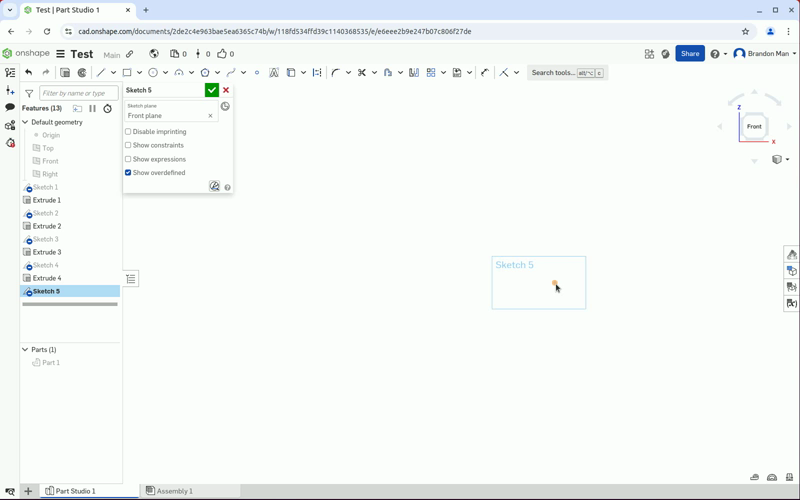
scroll(6)
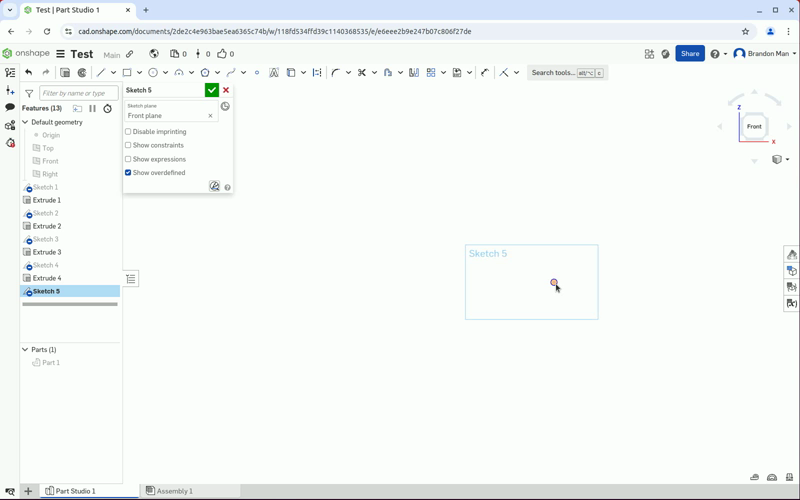
scroll(6)
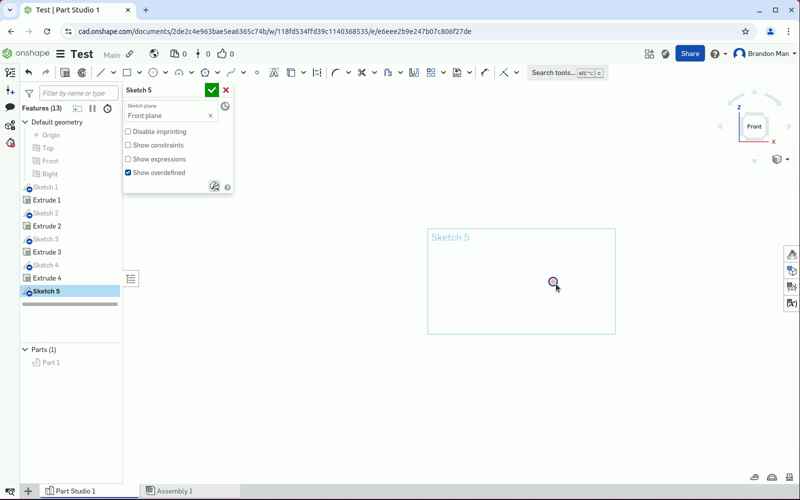
scroll(6)
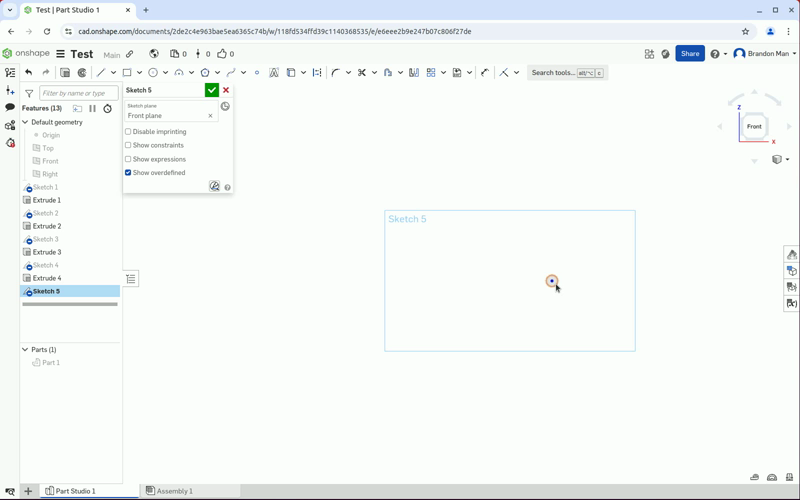
scroll(6)
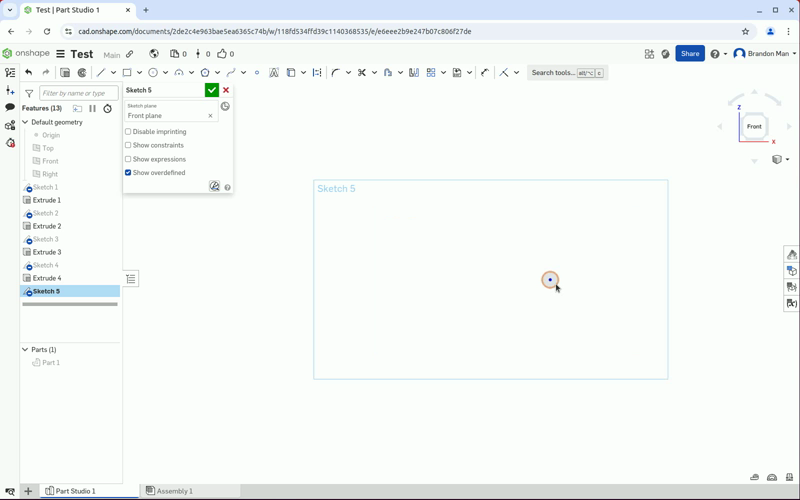
scroll(6)
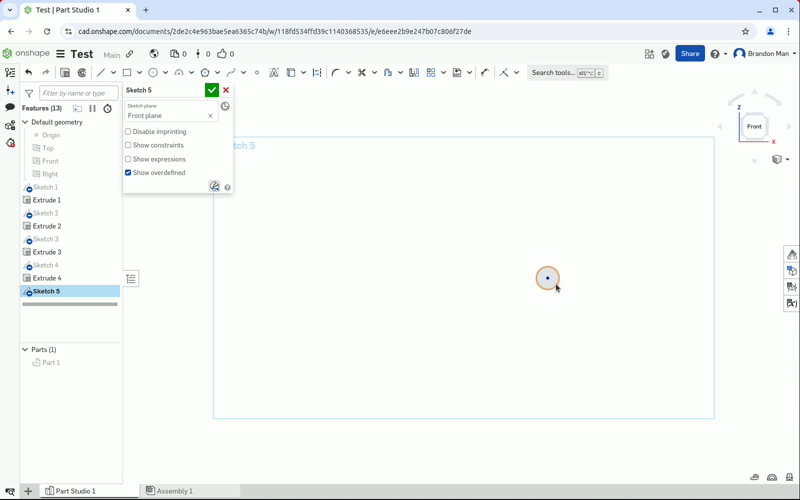
scroll(6)
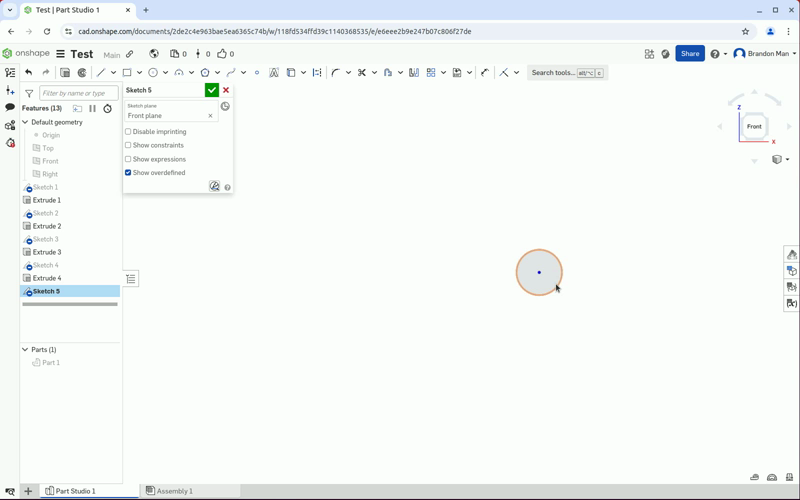
click(556, 283)
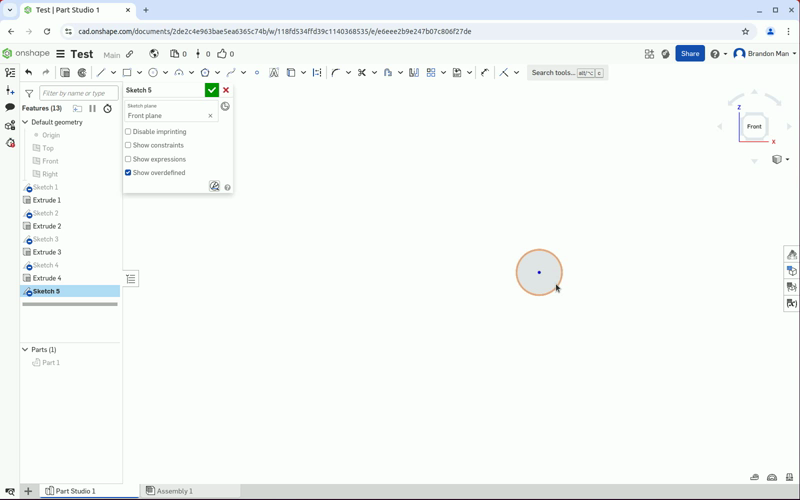
scroll(-6)
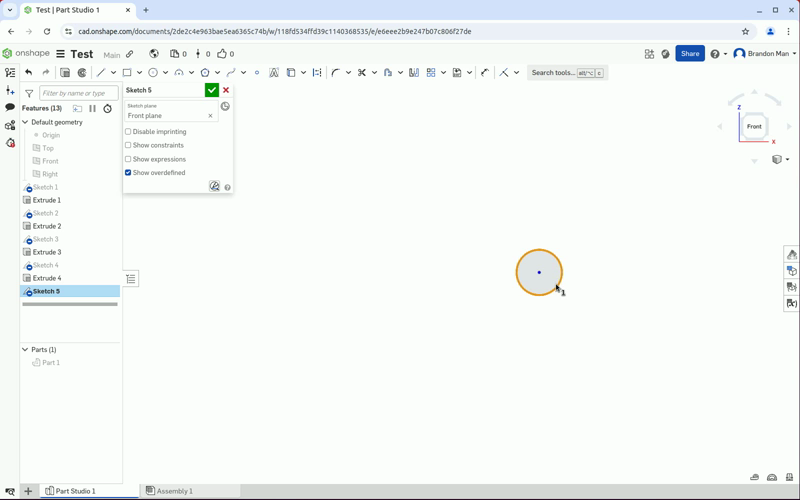
scroll(-6)
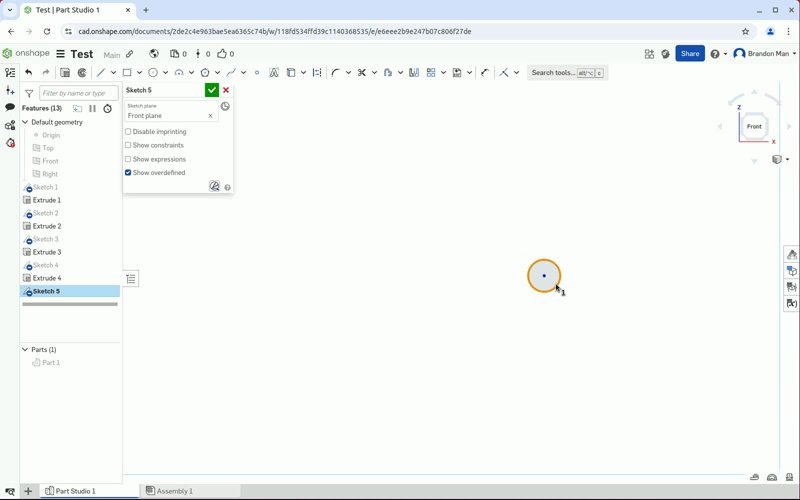
scroll(-6)
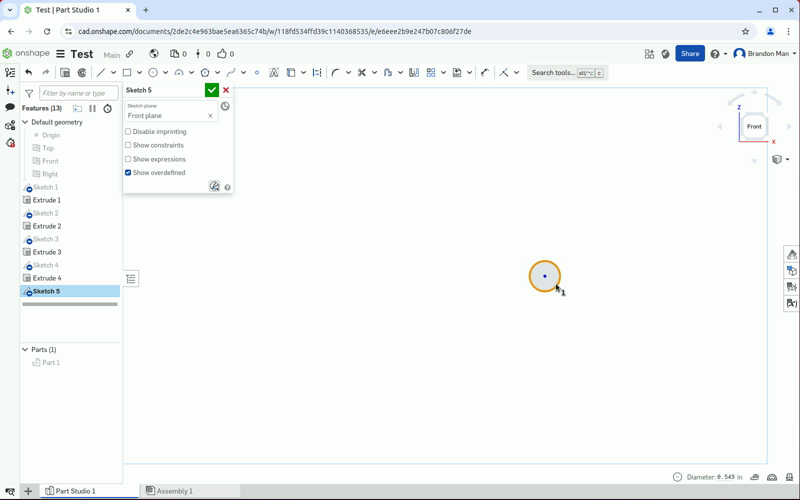
scroll(-6)
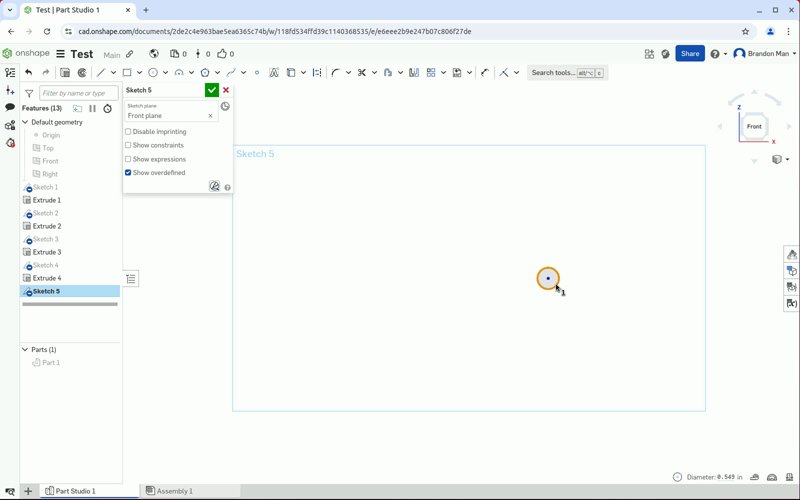
scroll(-6)
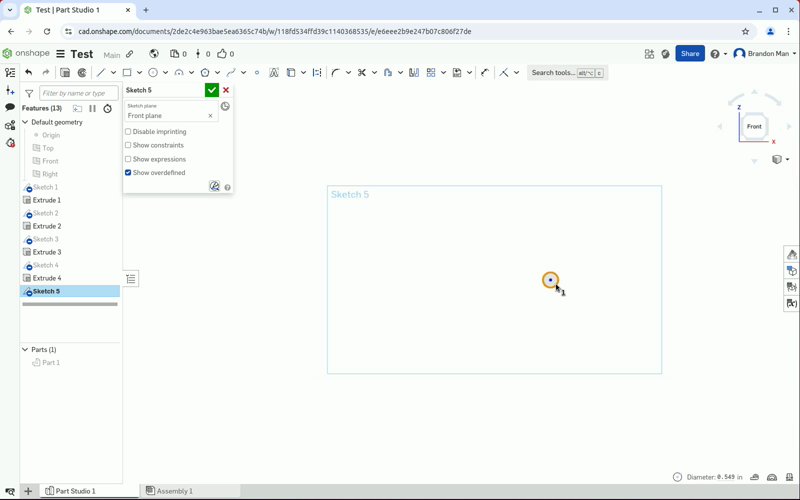
scroll(-6)
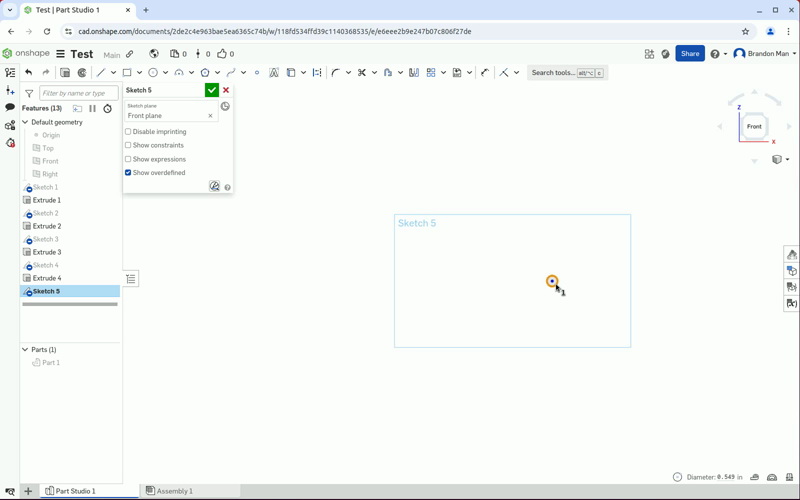
scroll(-6)
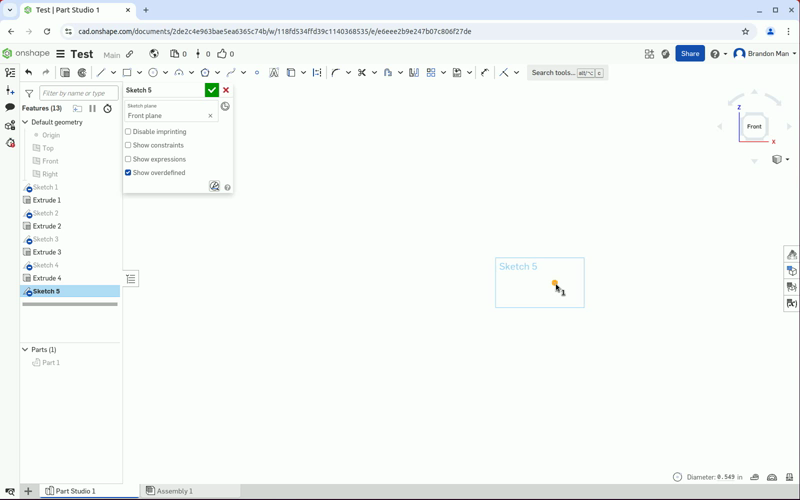
mouse_move(73, 352)
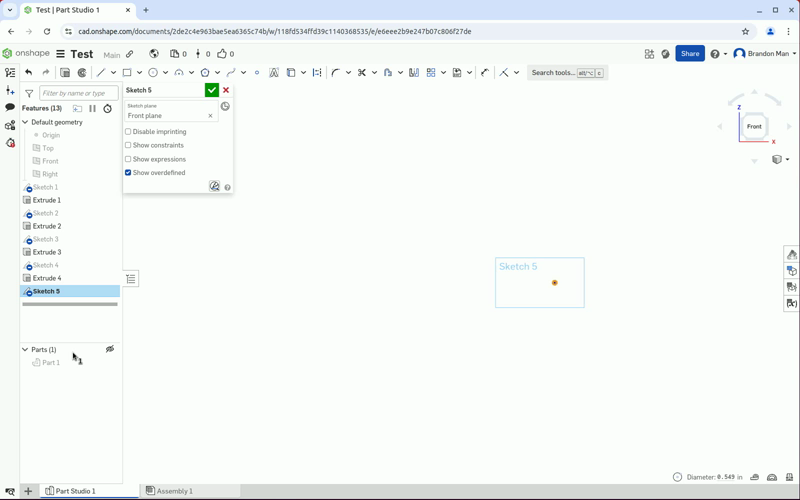
key(shift+y)
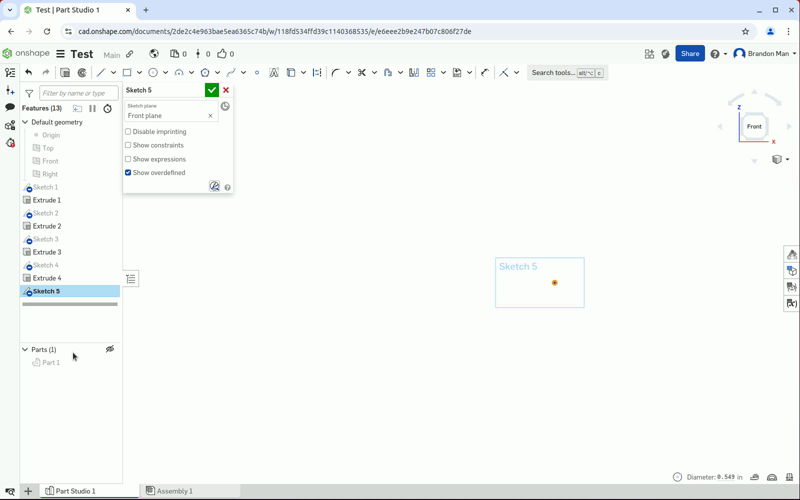
key(shift+e)
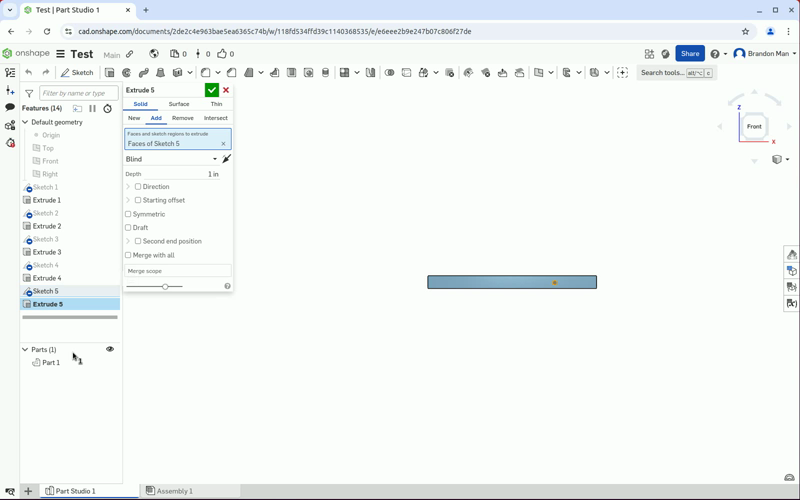
mouse_move(143, 106)
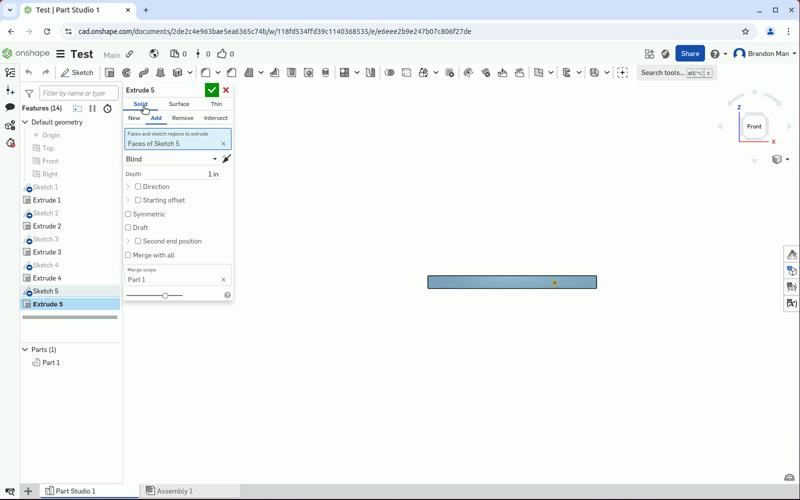
click(143, 106)
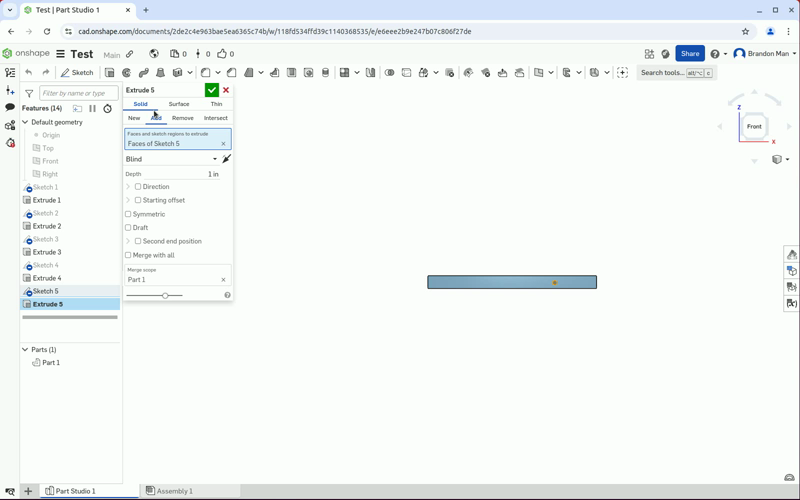
mouse_move(186, 120)
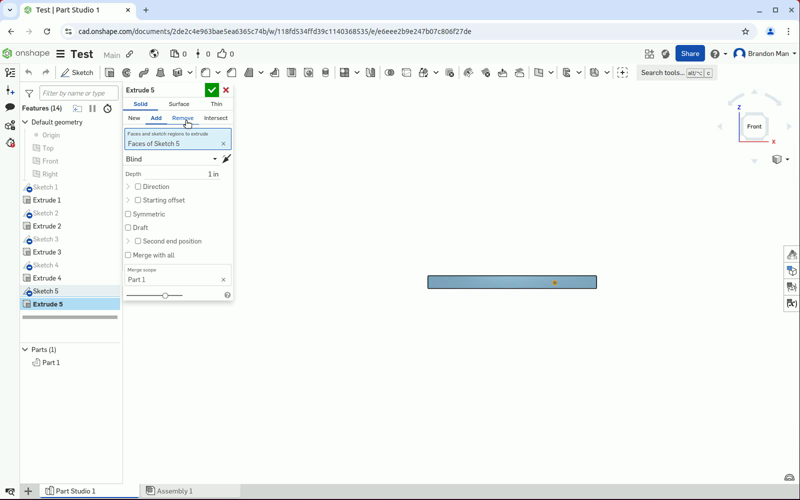
click(186, 120)
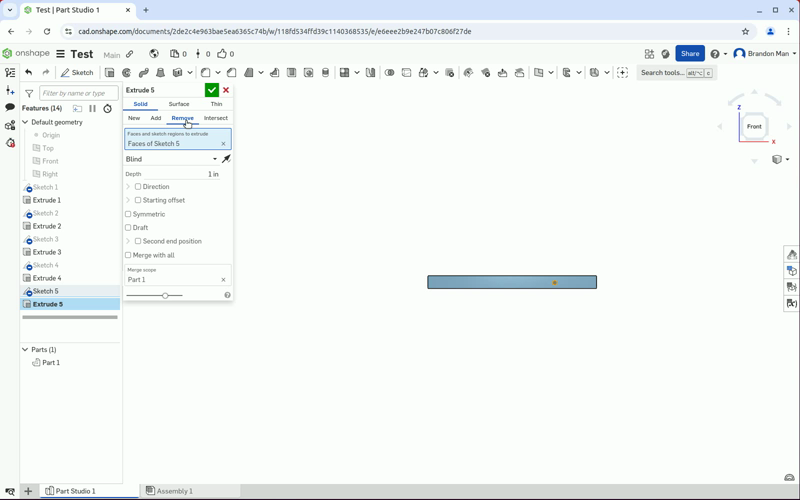
key(tab, 4)
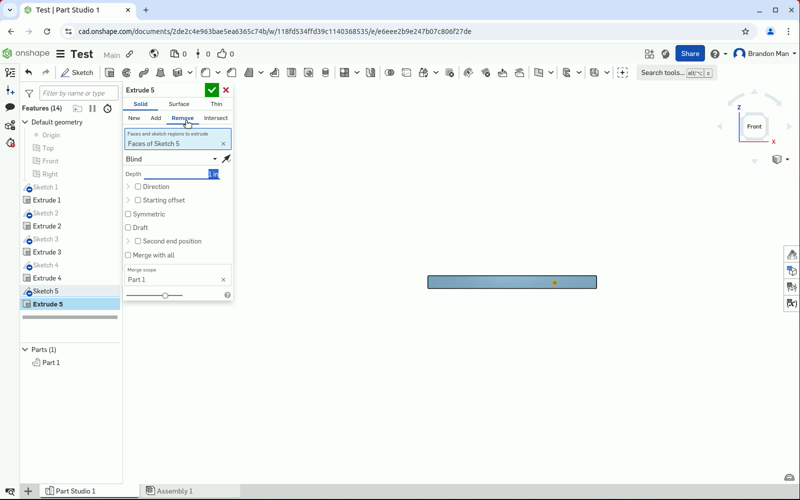
text(1.444)
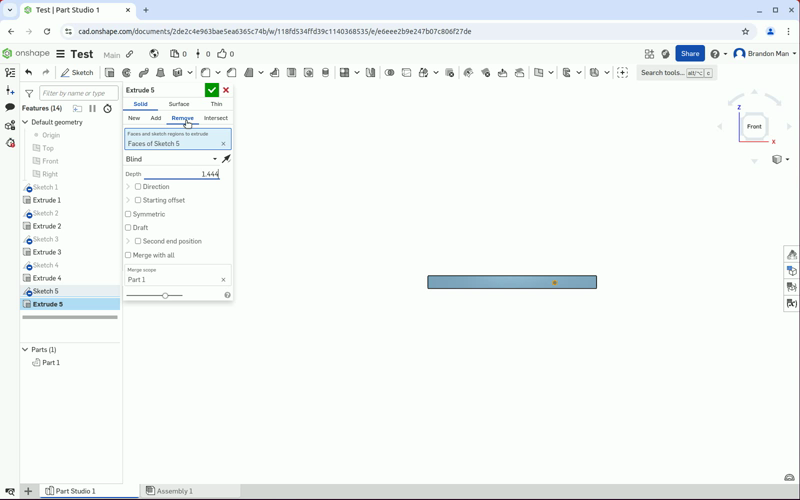
key(tab, 3)
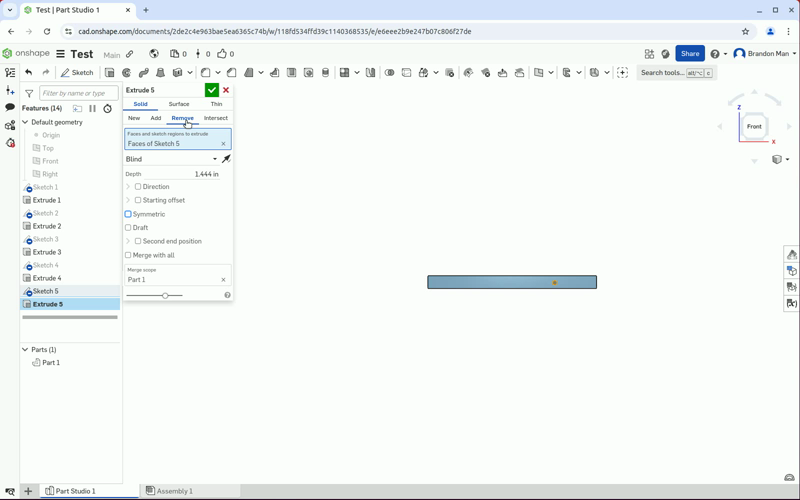
key(space)
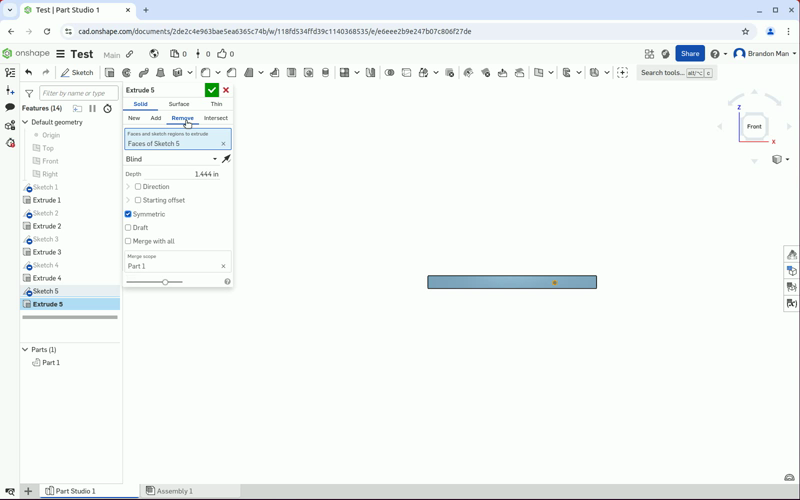
key(tab, 2)
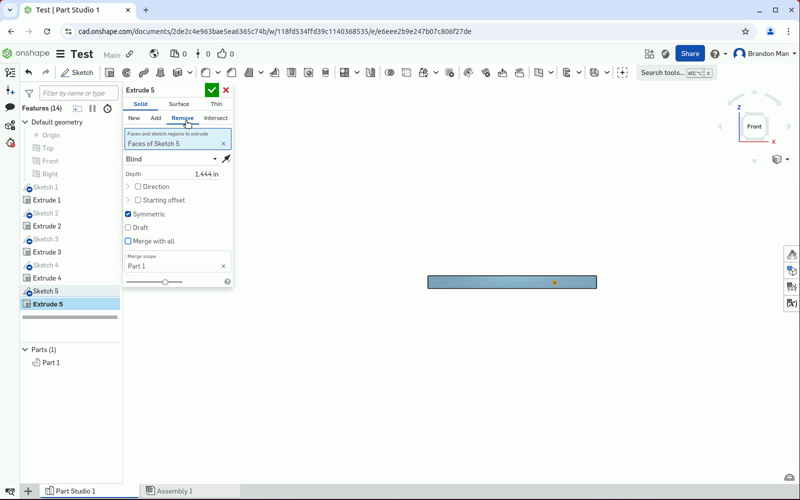
key(space)
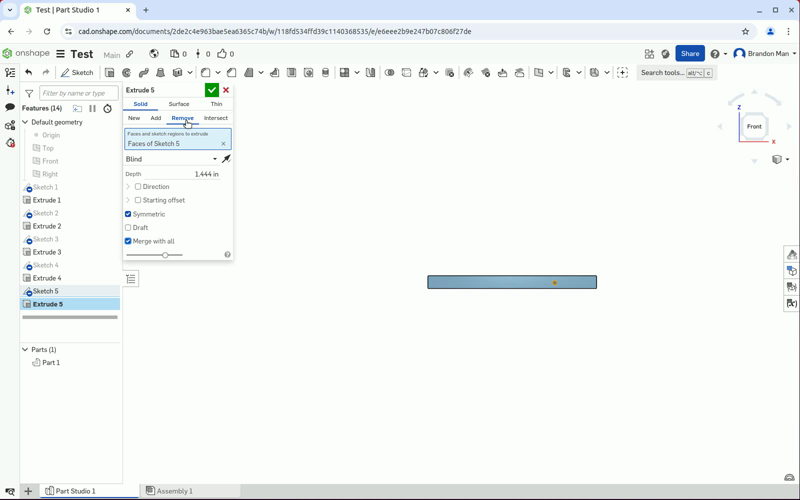
key(enter)
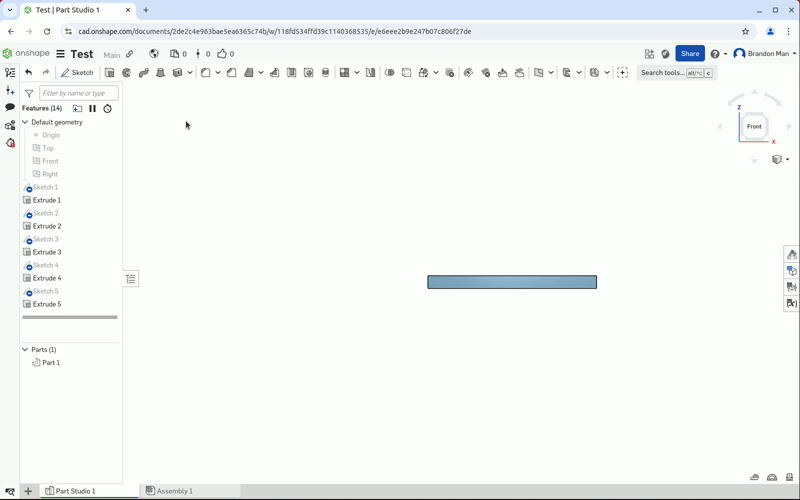
key(shift+h)
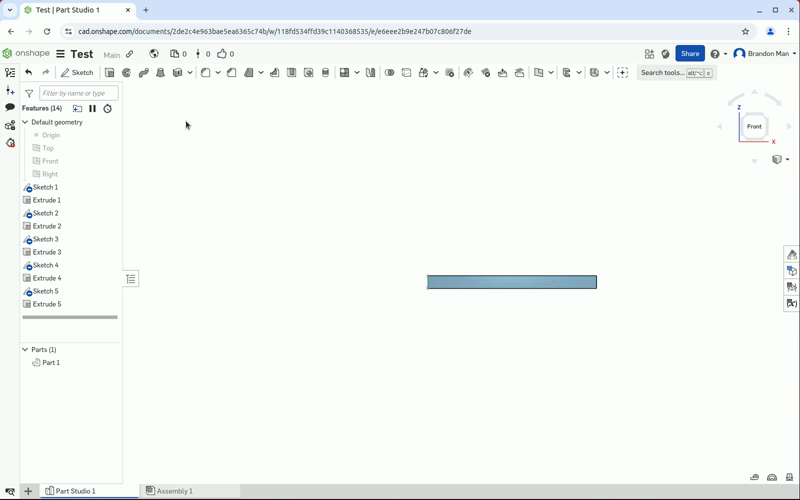
key(shift+h)
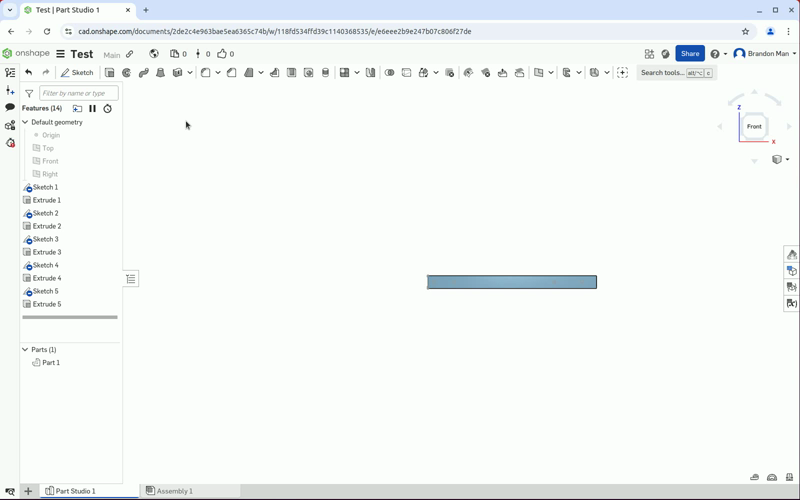
key(shift+7)
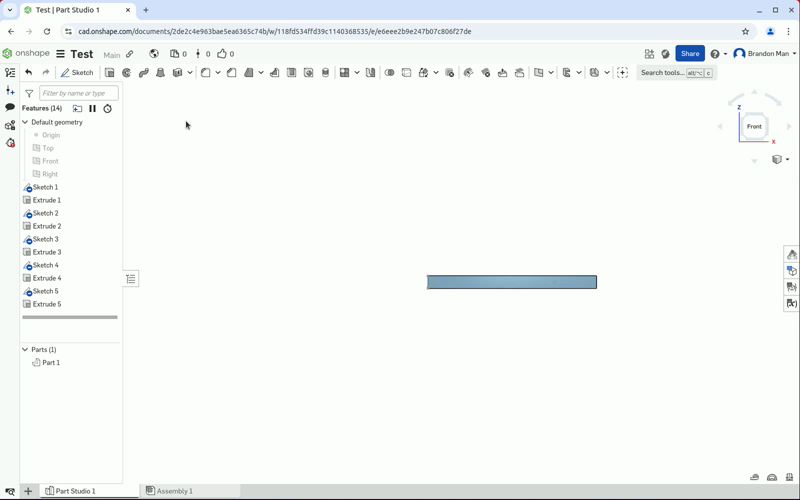
key(left, 2)
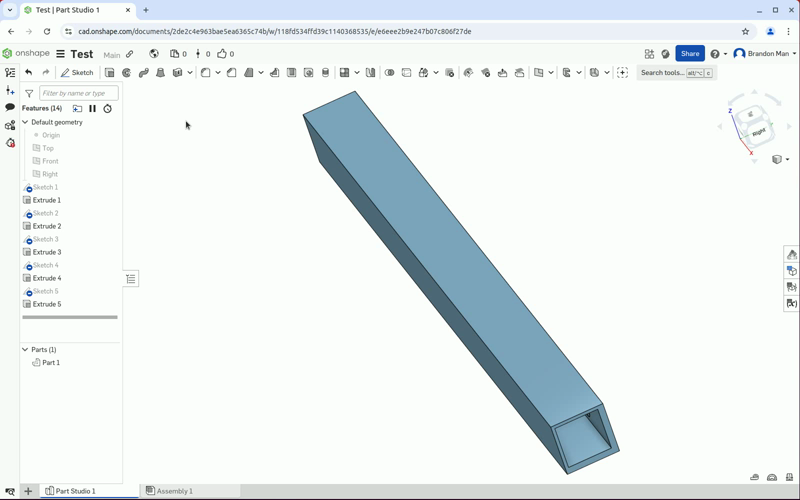
key(down, 2)
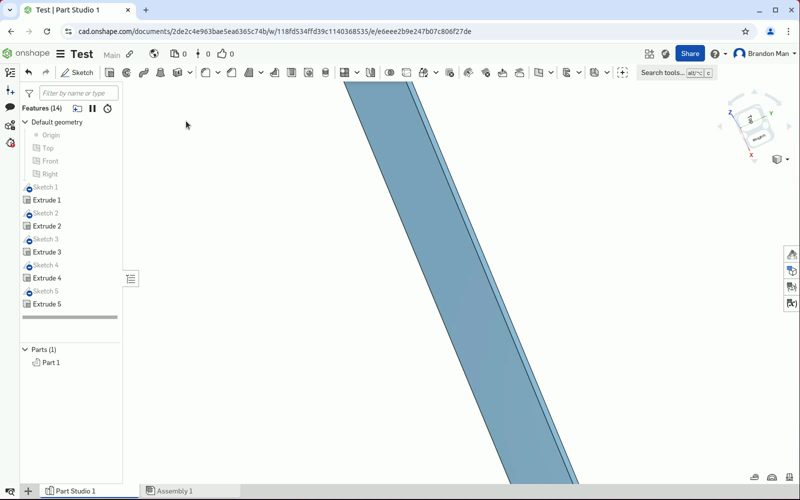
key(up, 2)
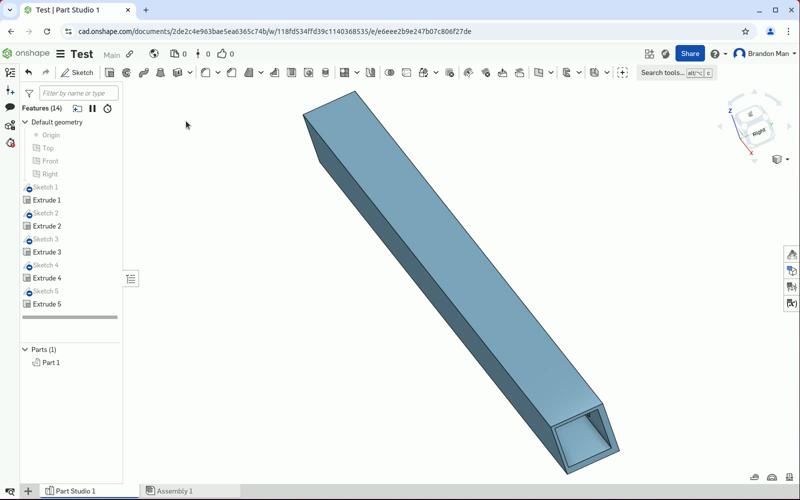
key(right, 2)
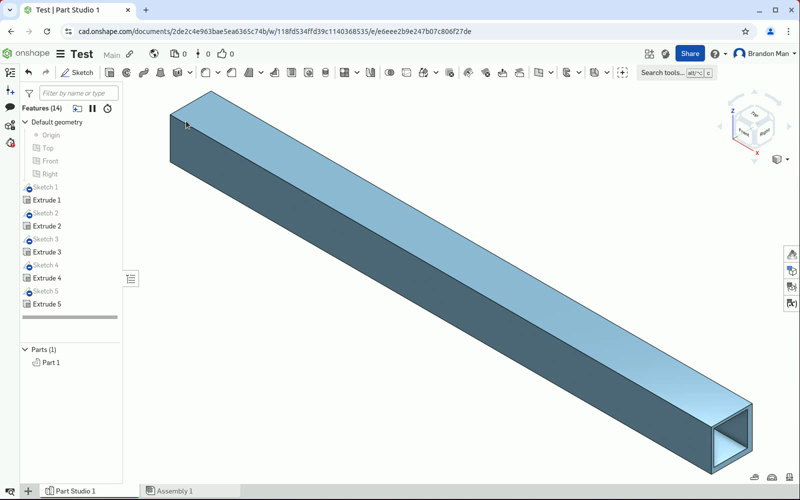
mouse_move(73, 189)
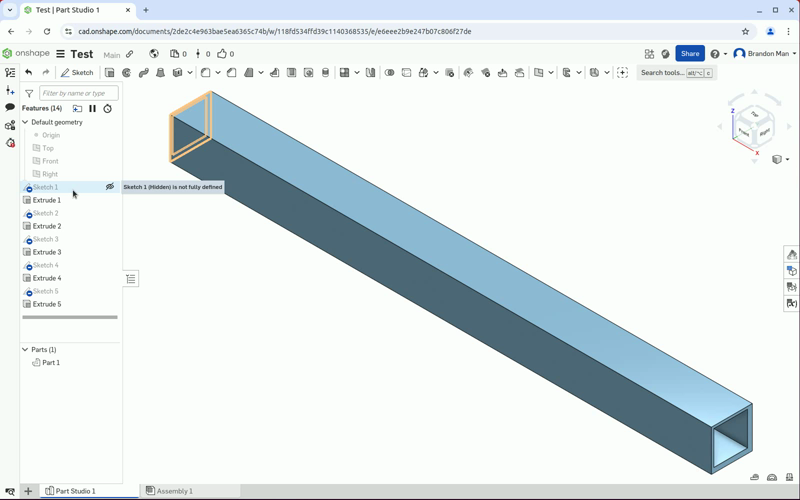
click(73, 189)